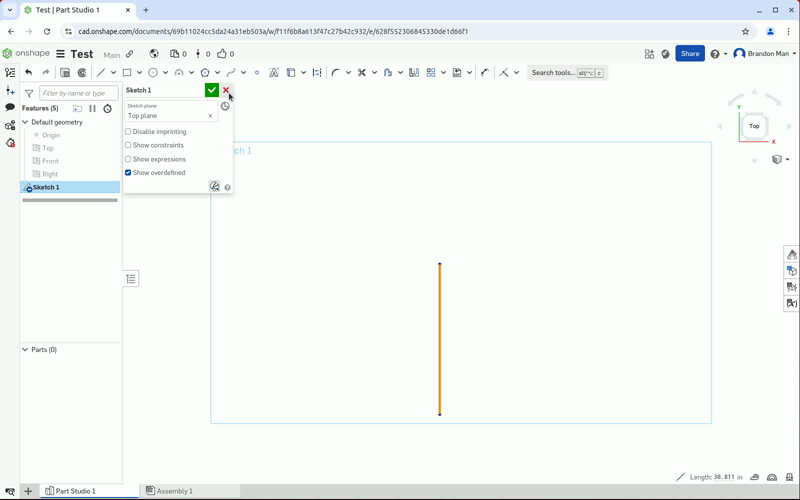
key(shift+h)
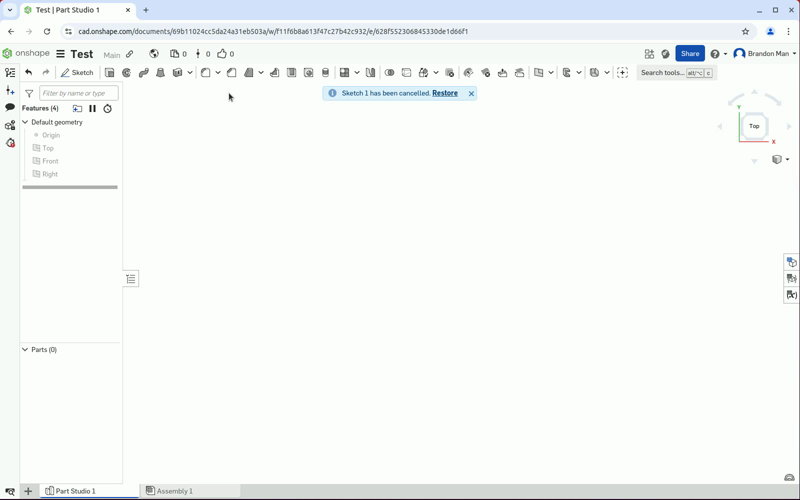
mouse_move(73, 352)
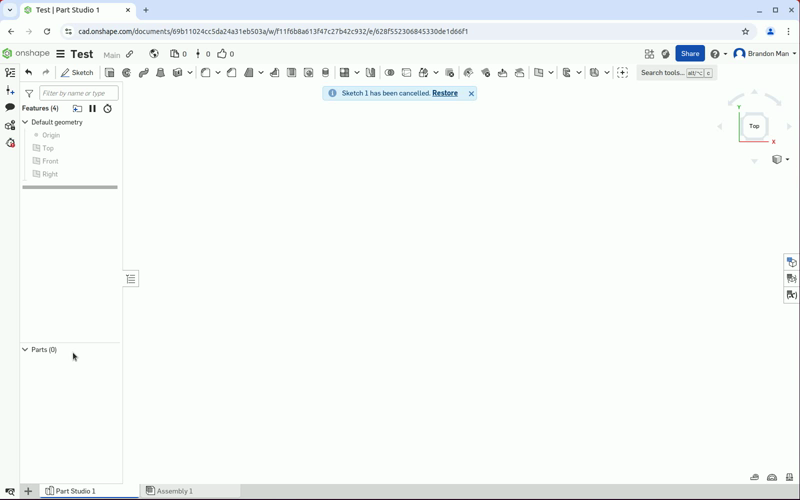
key(y)
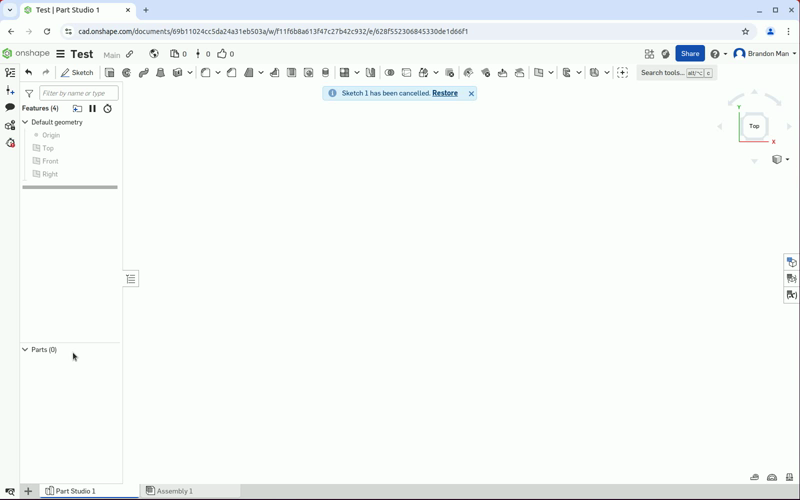
key(shift+p)
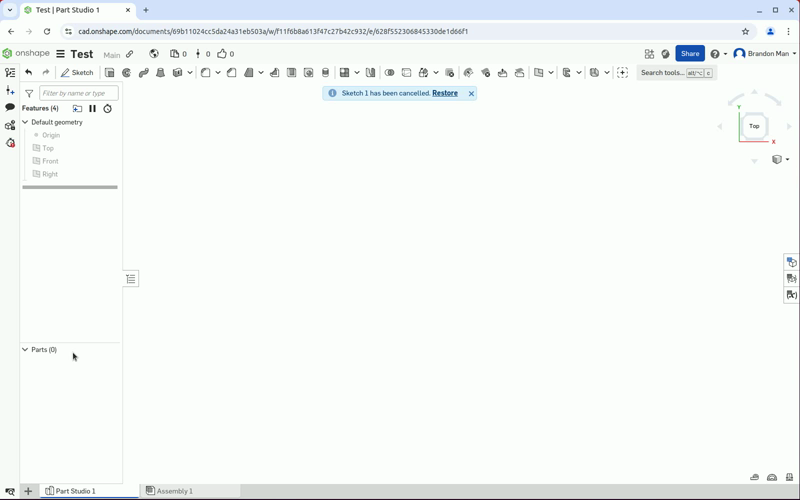
key(space)
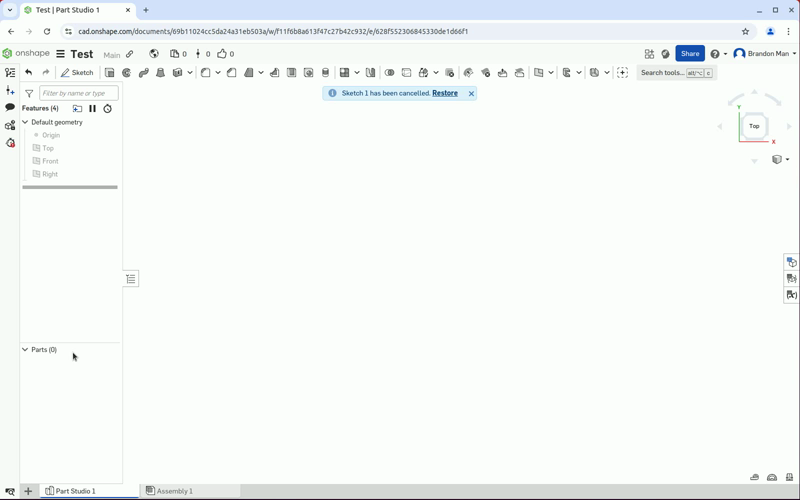
key_down(shift)
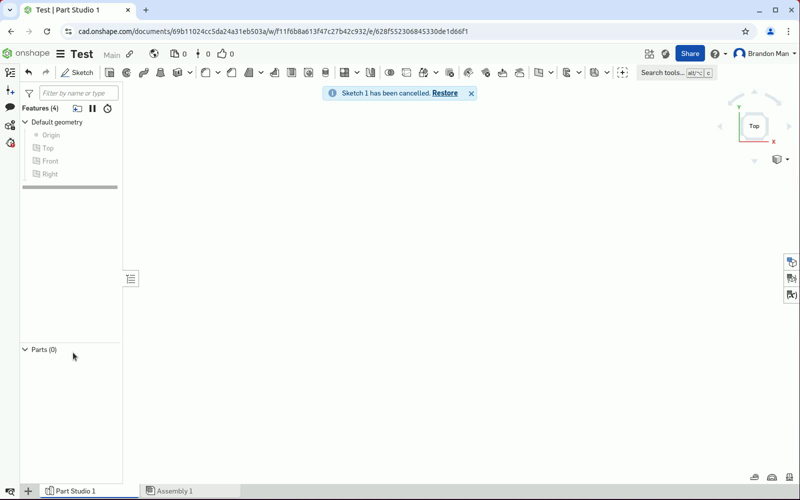
key(up)
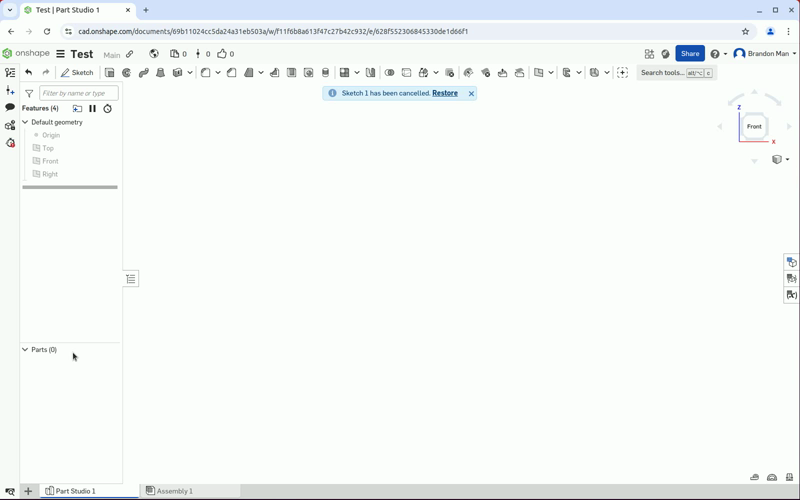
key_up(shift)
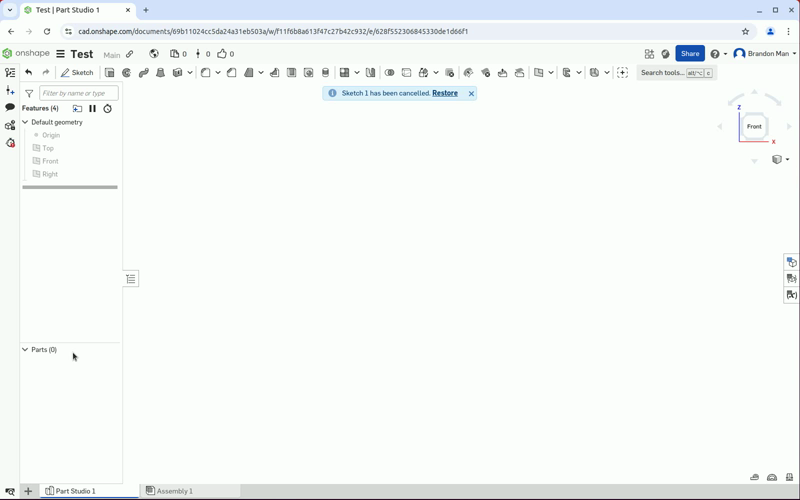
key(space)
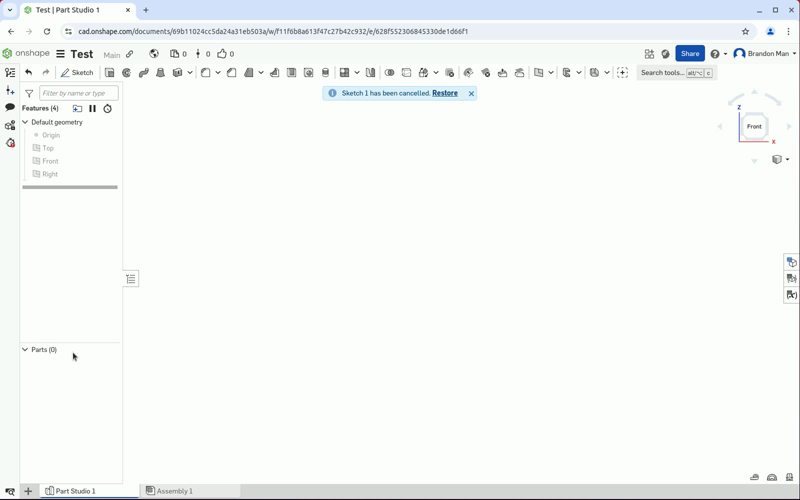
key_down(shift)
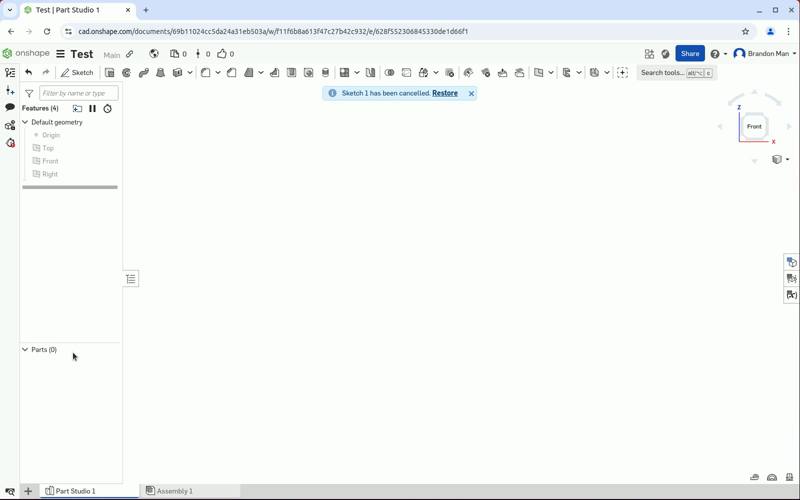
key(left)
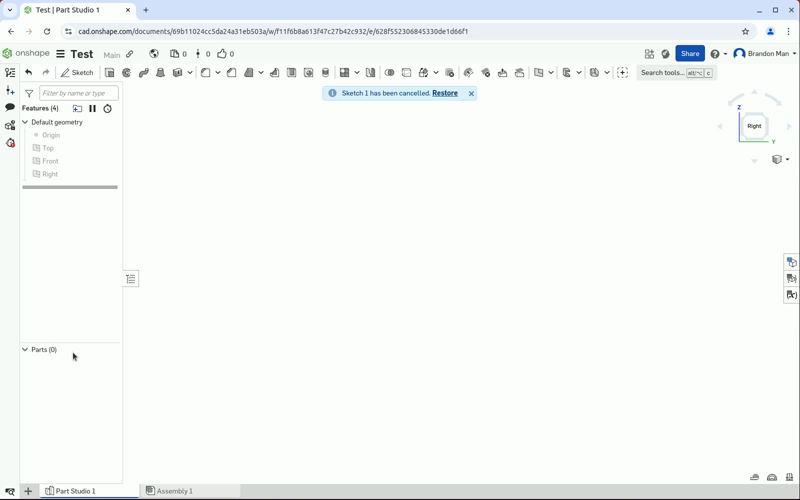
key_up(shift)
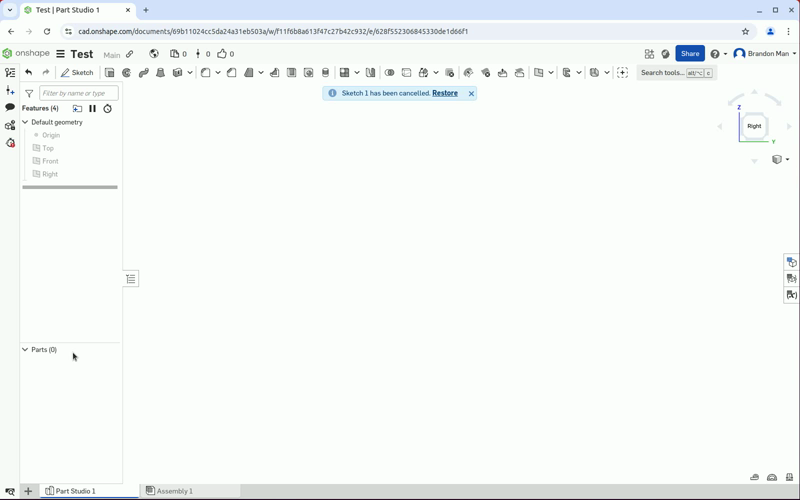
mouse_move(73, 352)
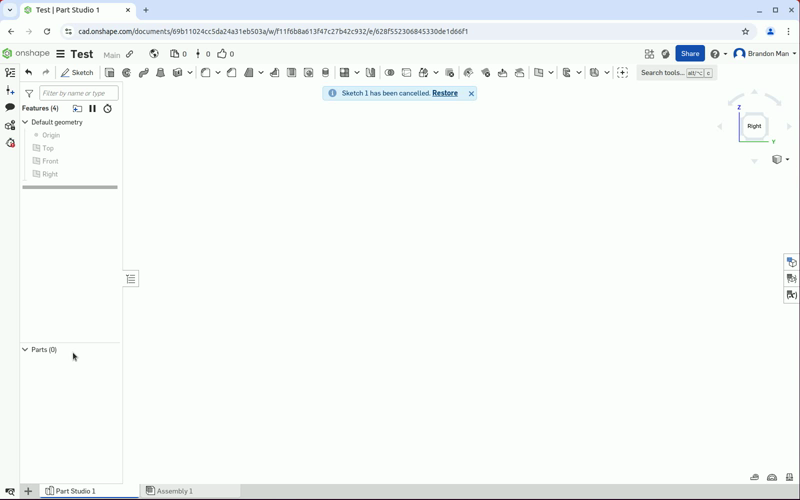
key(shift+y)
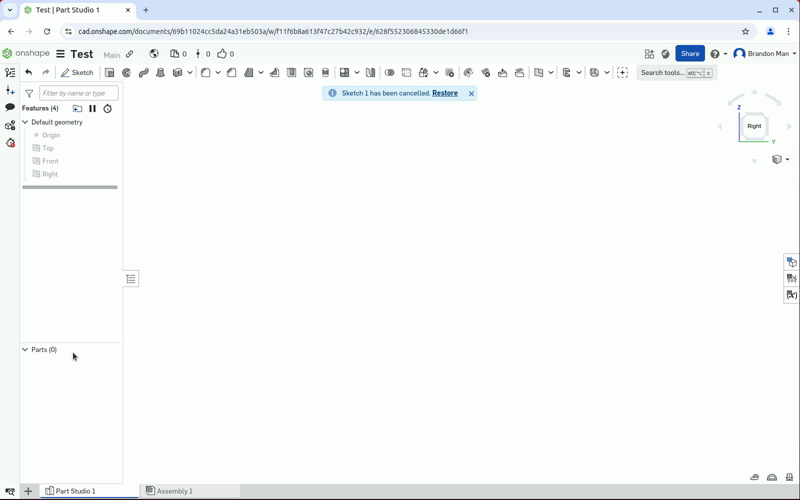
key(shift+s)
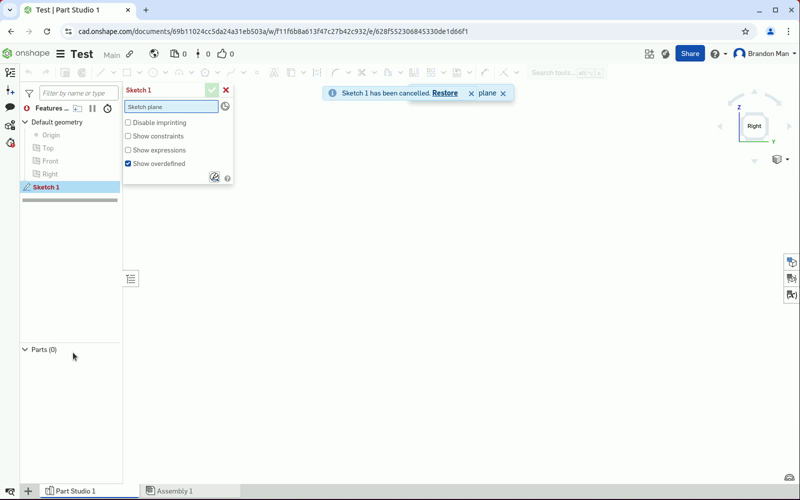
mouse_move(73, 176)
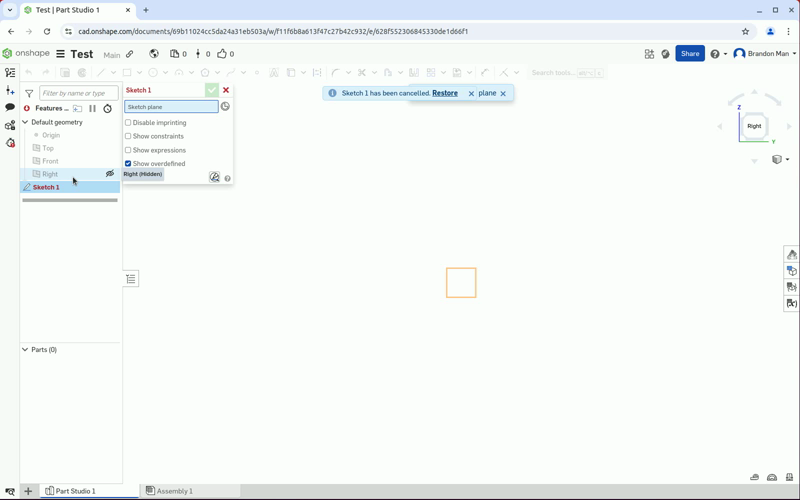
click(73, 176)
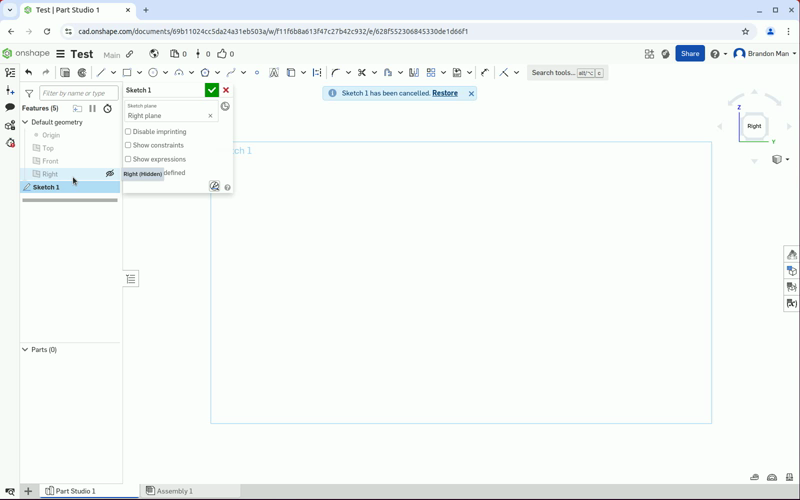
mouse_move(73, 352)
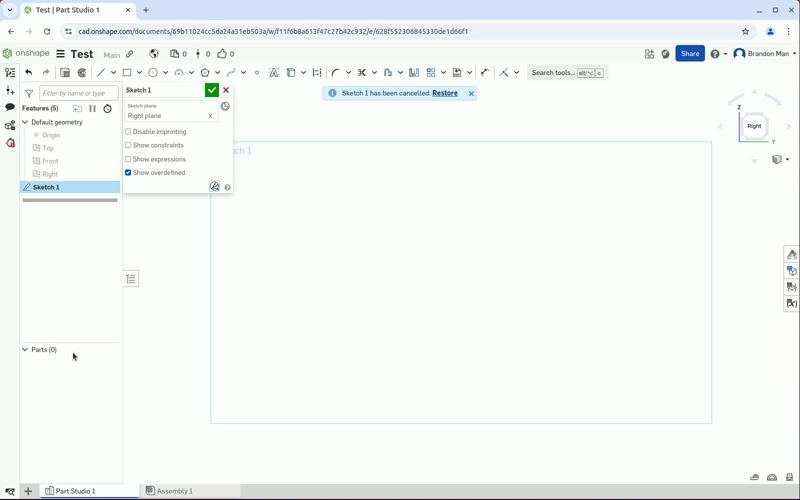
key(y)
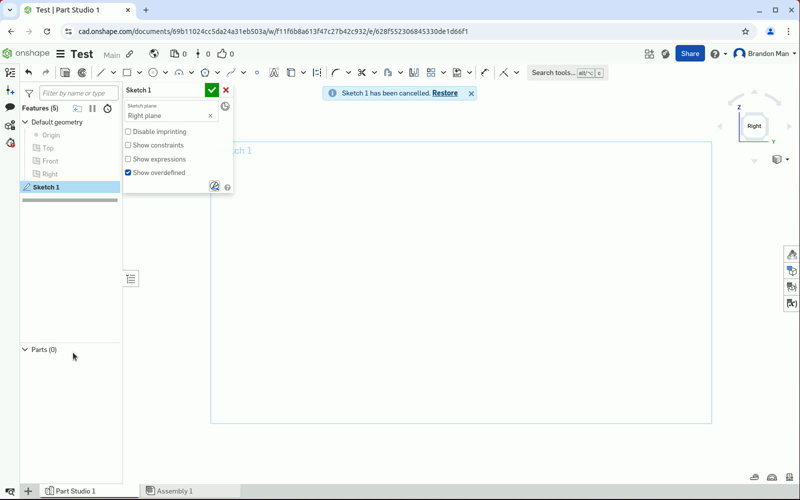
key(l)
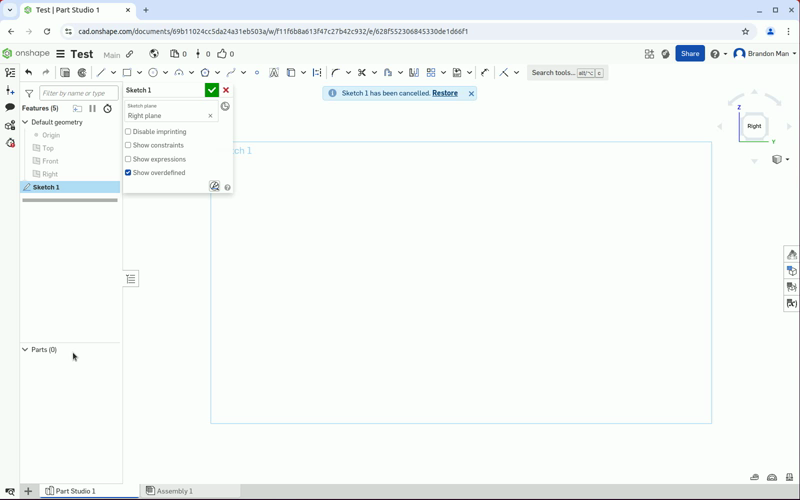
key_down(shift)
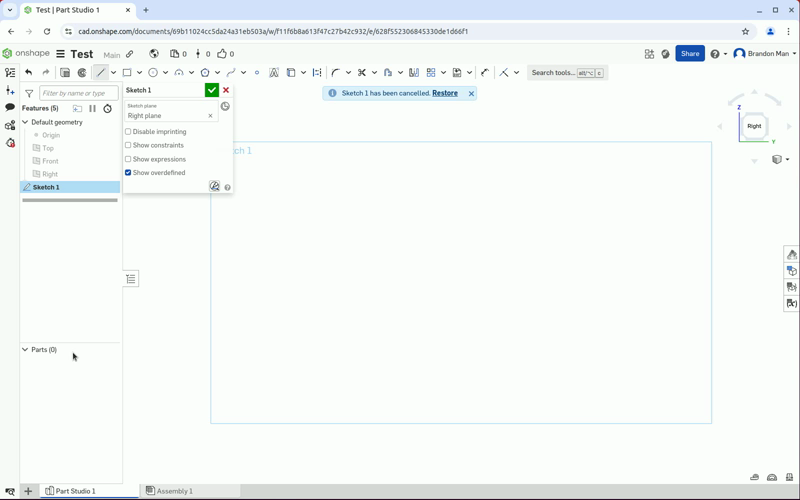
mouse_move(454, 281)
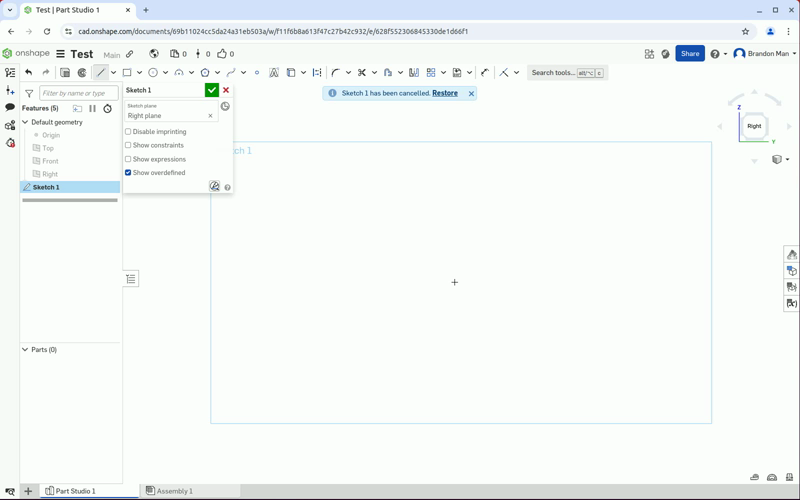
click(454, 281)
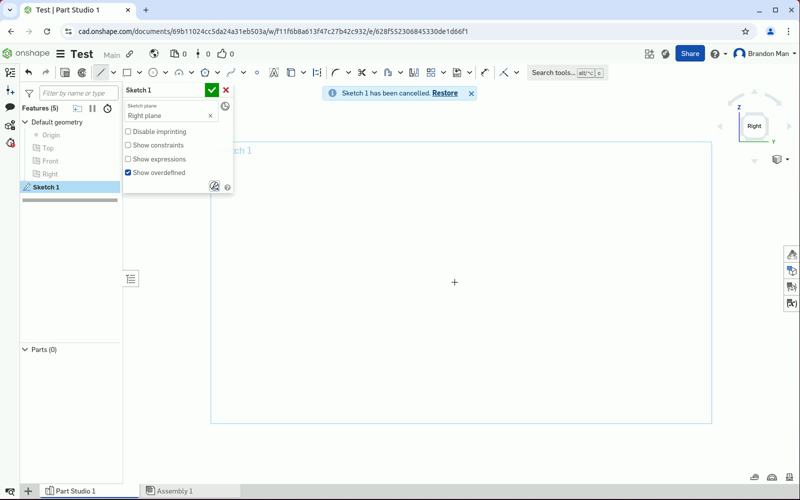
key_up(shift)
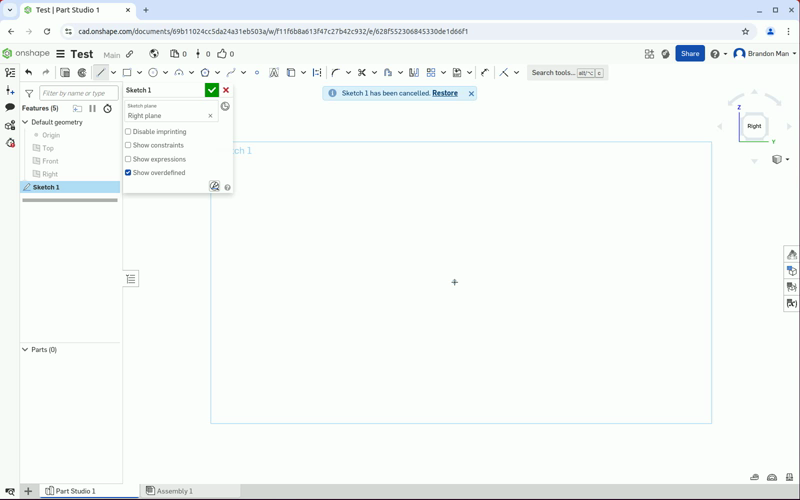
key_down(shift)
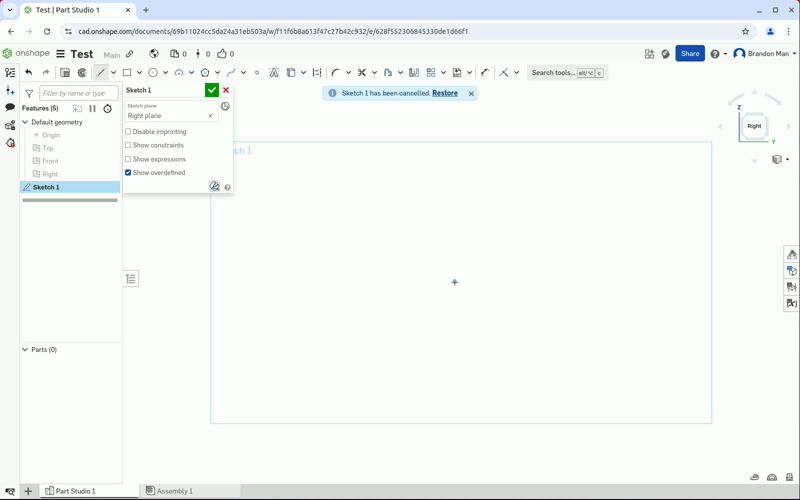
mouse_move(484, 281)
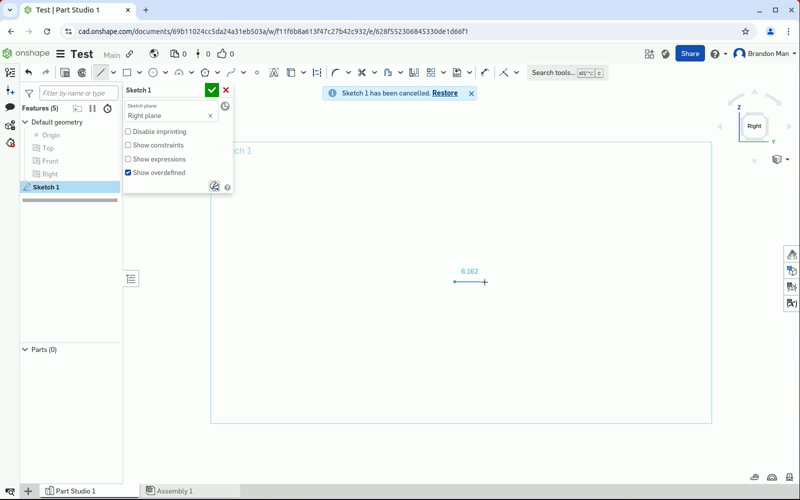
mouse_move(490, 281)
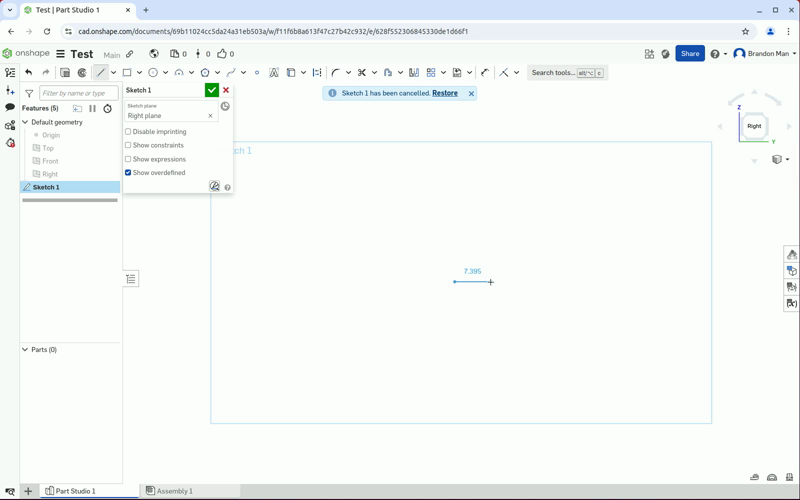
click(490, 281)
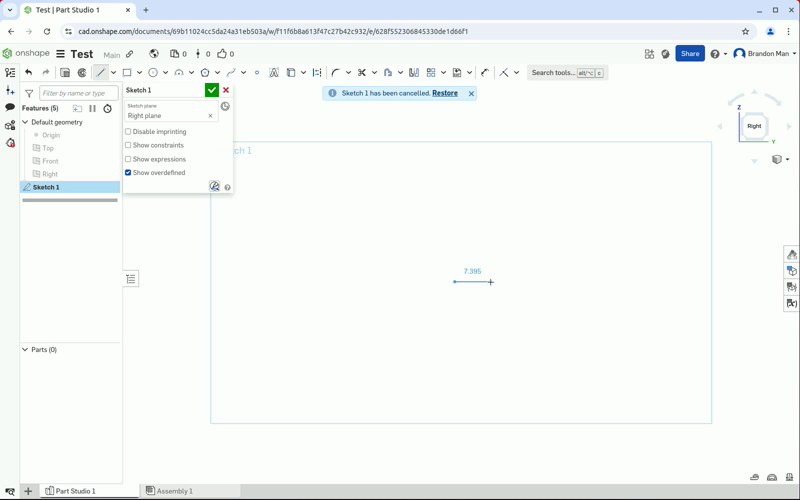
key_up(shift)
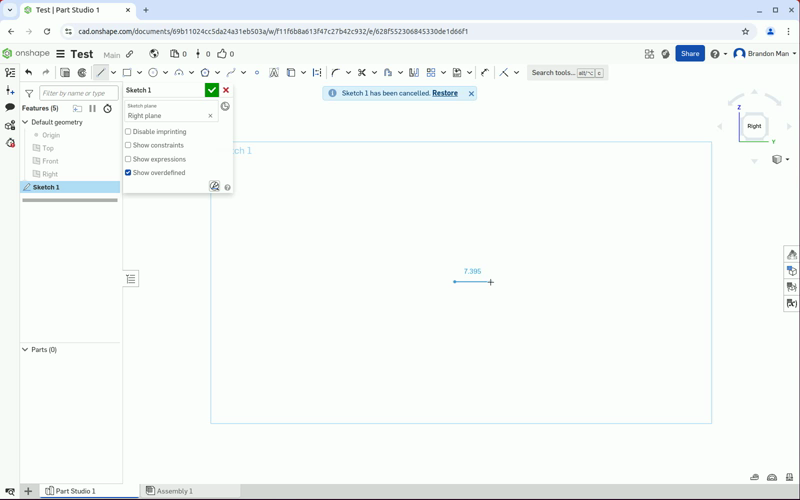
key_down(shift)
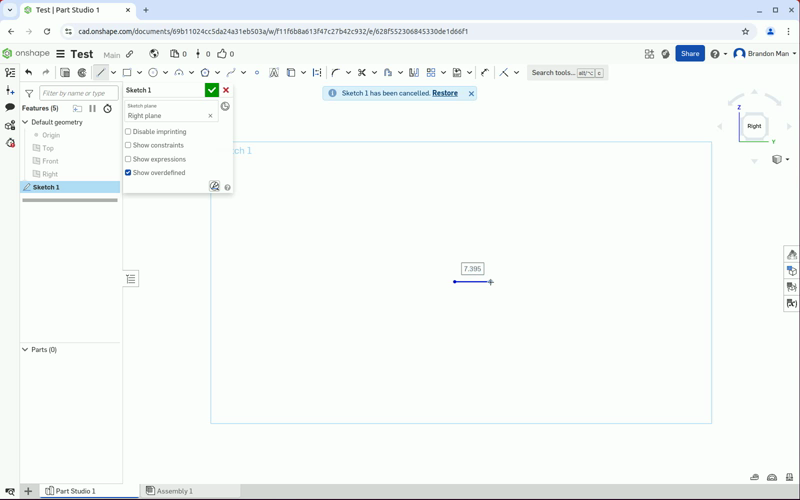
mouse_move(520, 281)
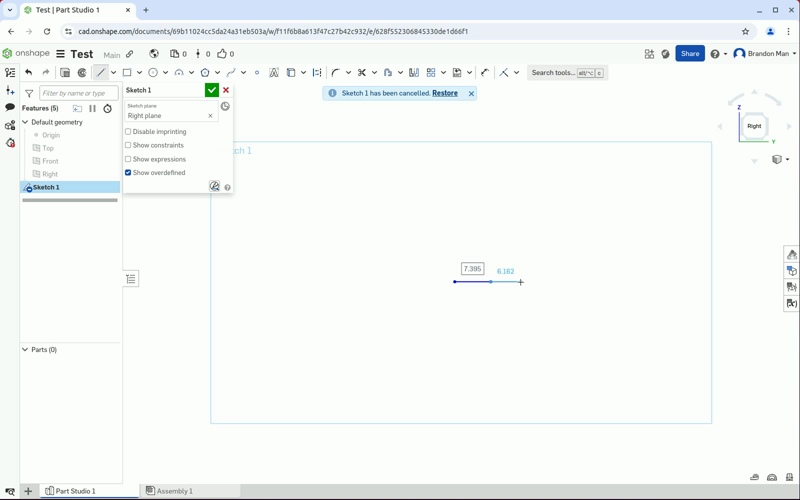
mouse_move(490, 278)
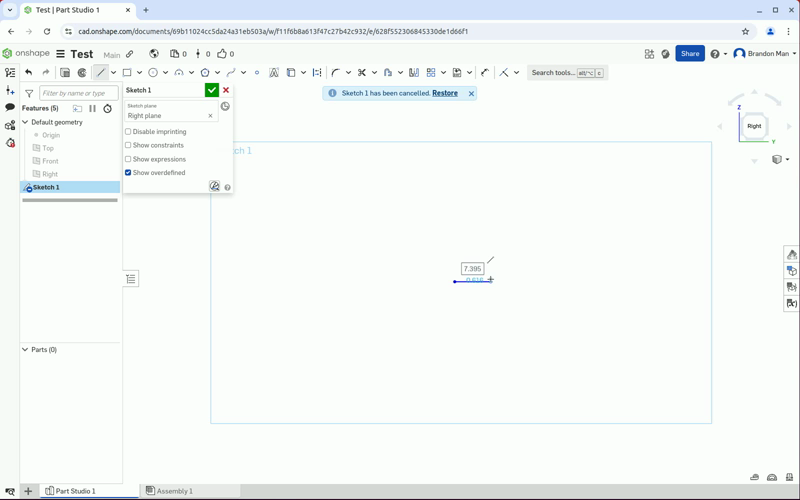
scroll(6)
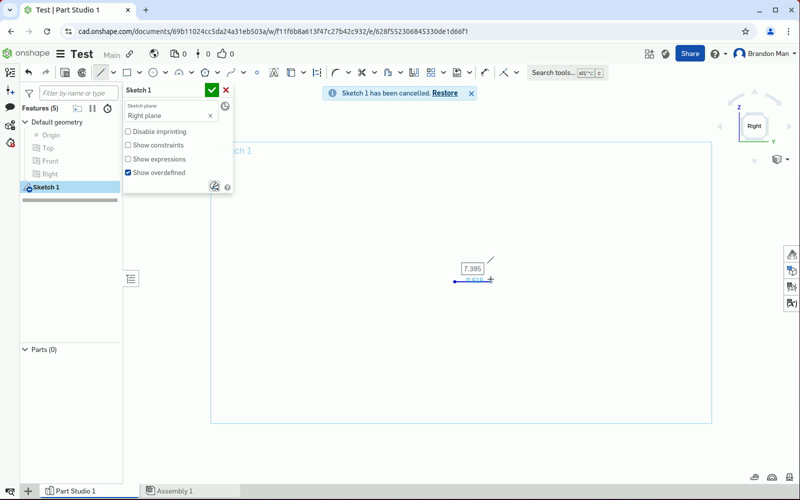
scroll(6)
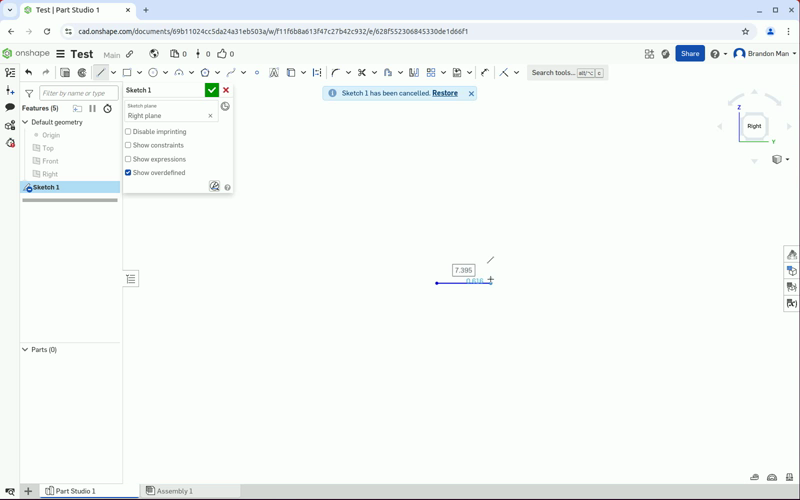
scroll(6)
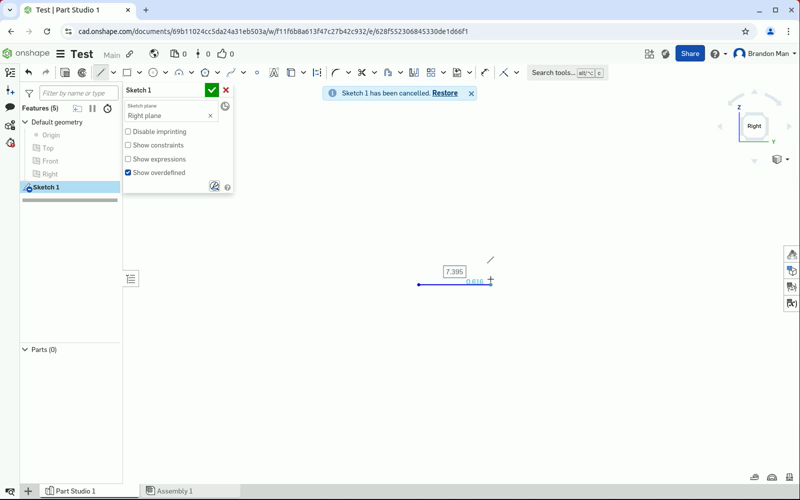
scroll(6)
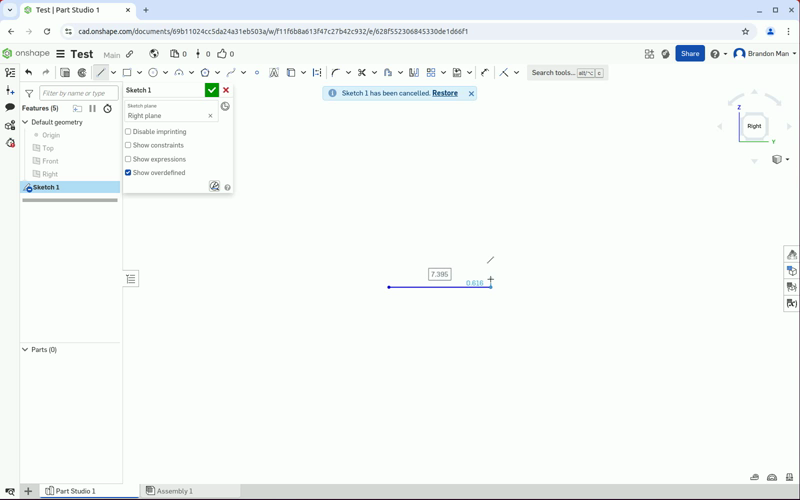
scroll(6)
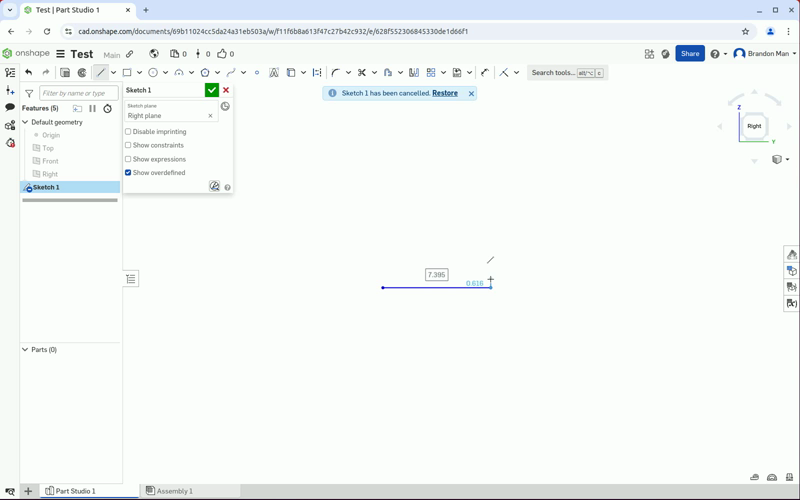
scroll(6)
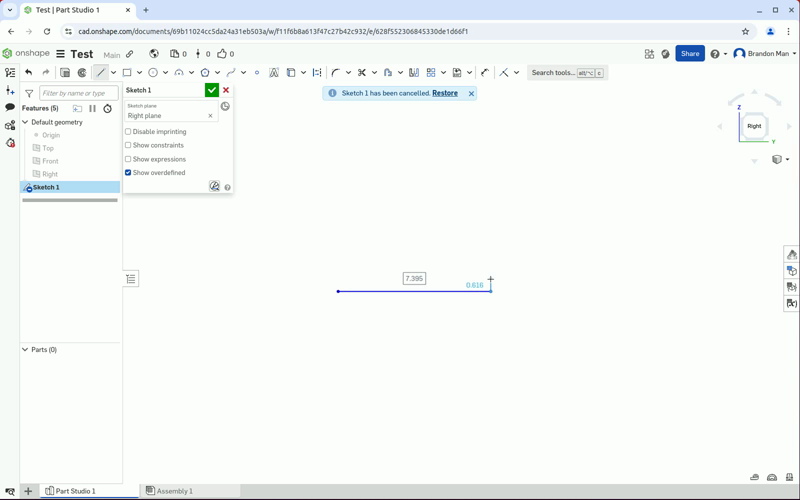
scroll(6)
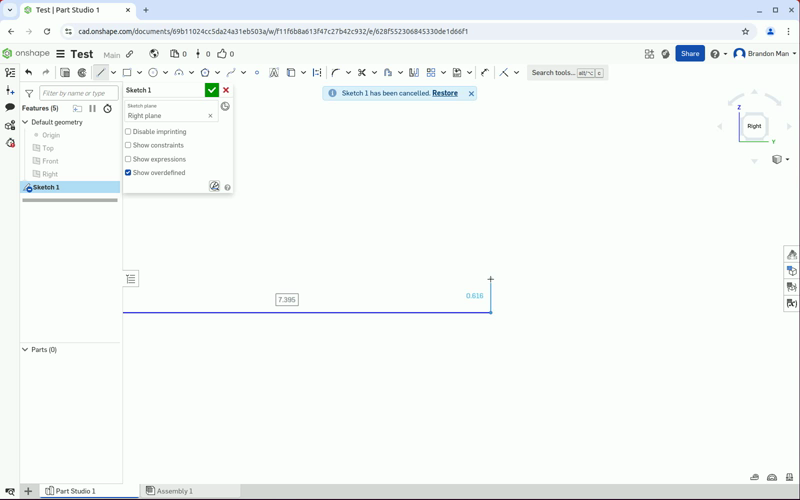
click(490, 278)
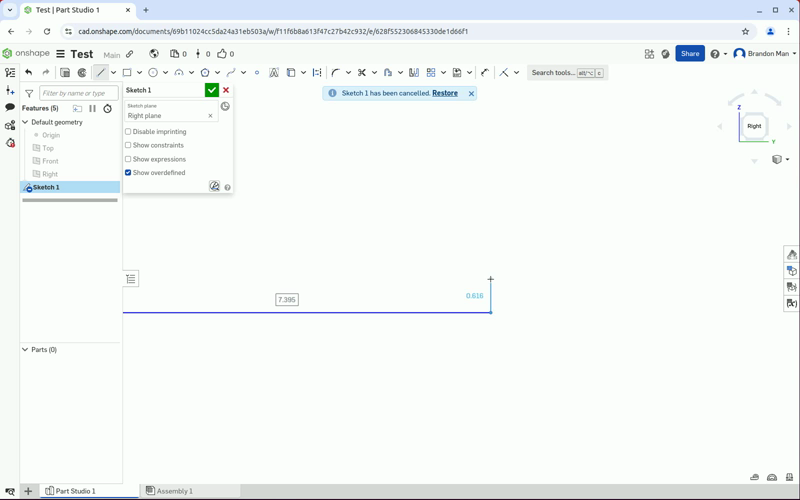
scroll(-6)
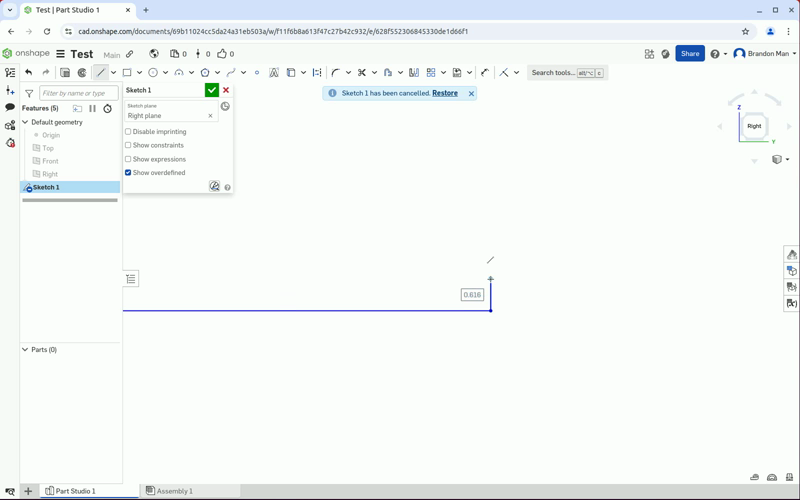
scroll(-6)
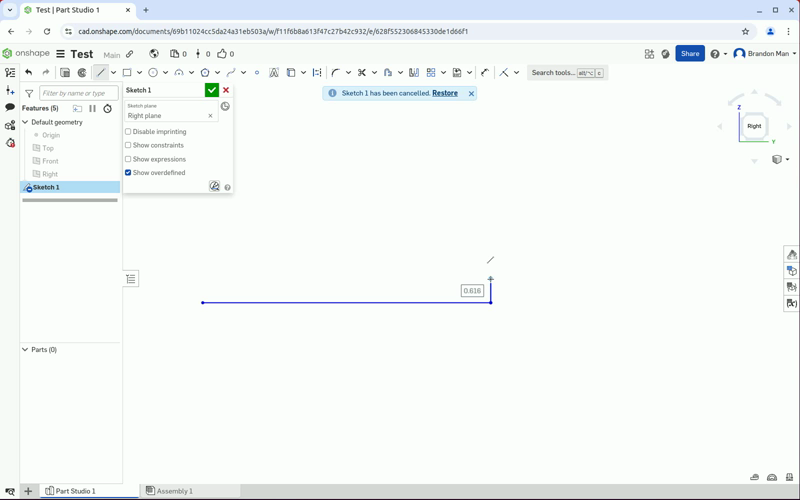
scroll(-6)
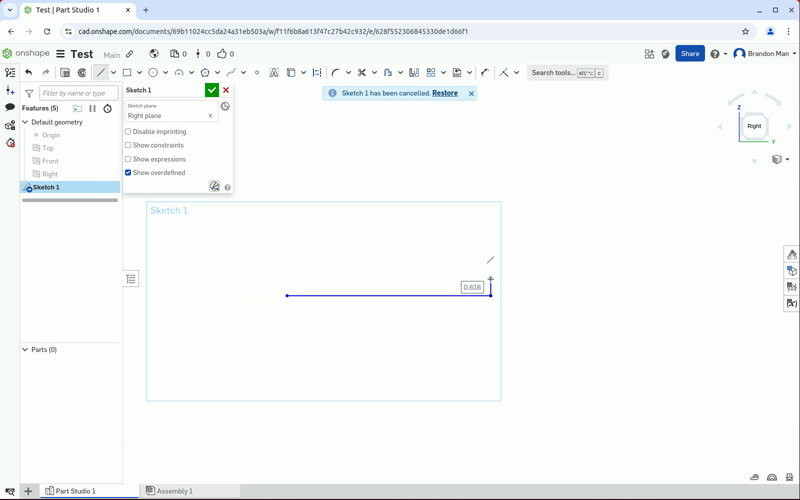
scroll(-6)
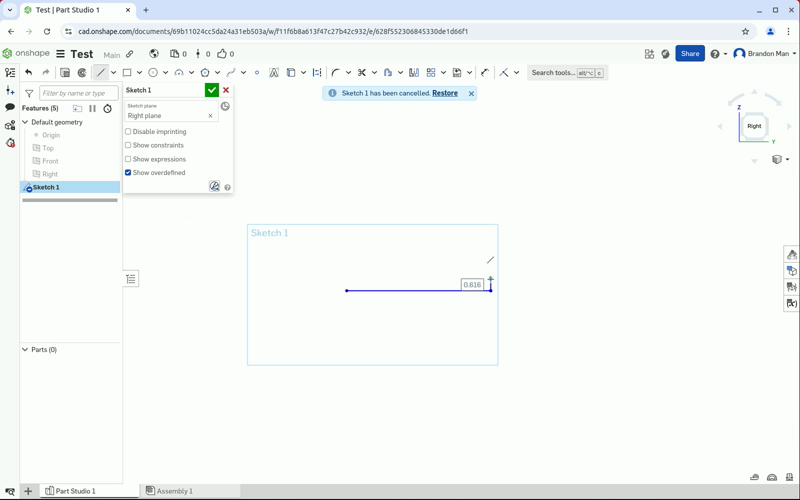
scroll(-6)
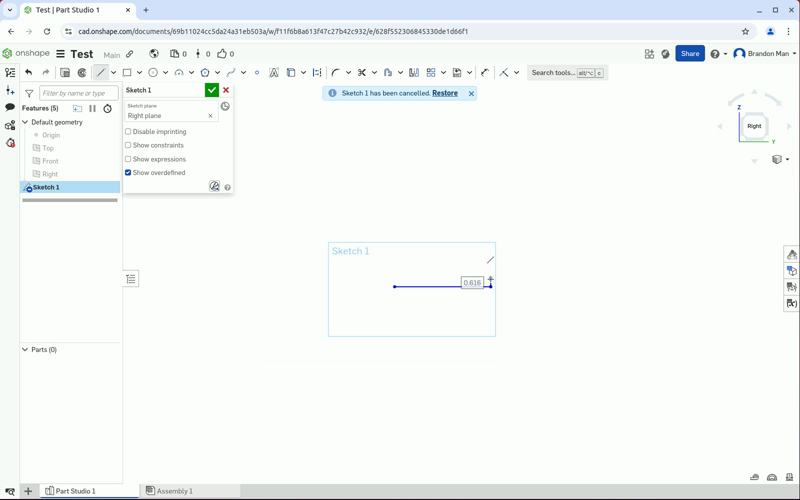
scroll(-6)
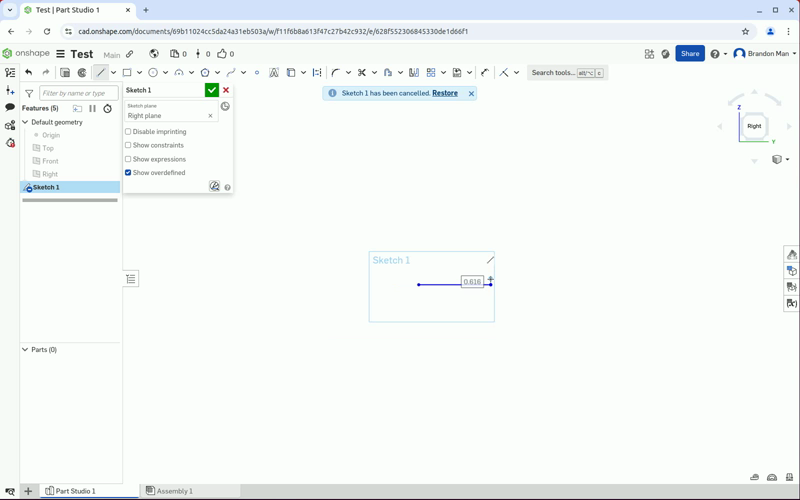
scroll(-6)
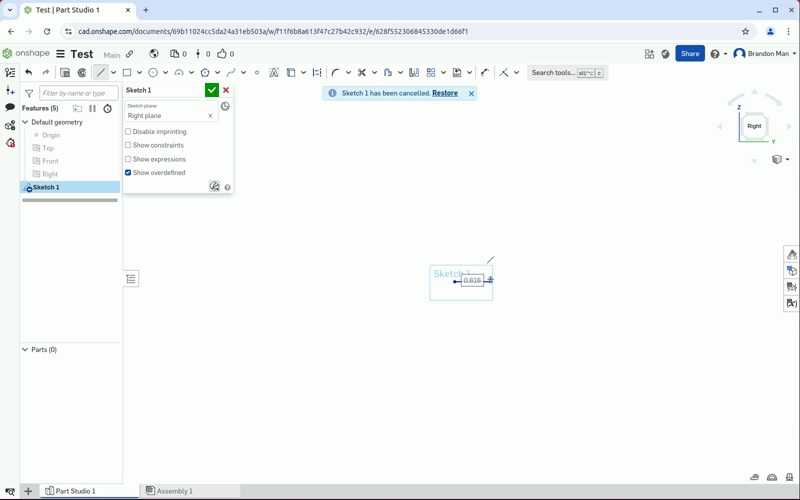
key_up(shift)
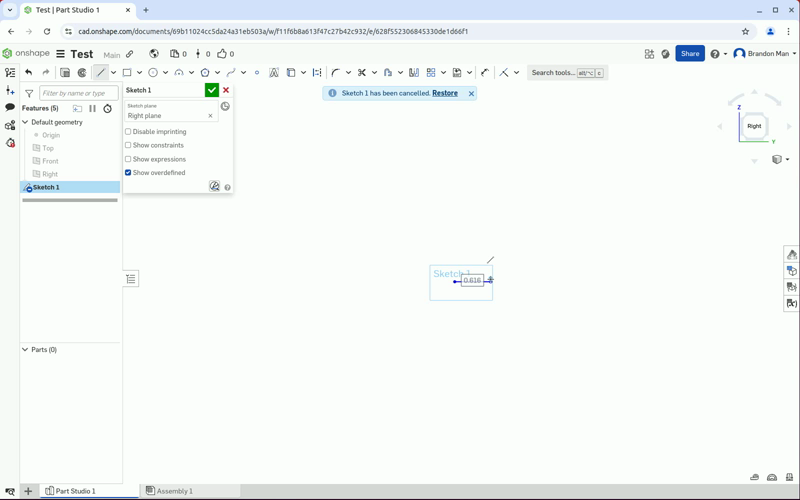
key_down(shift)
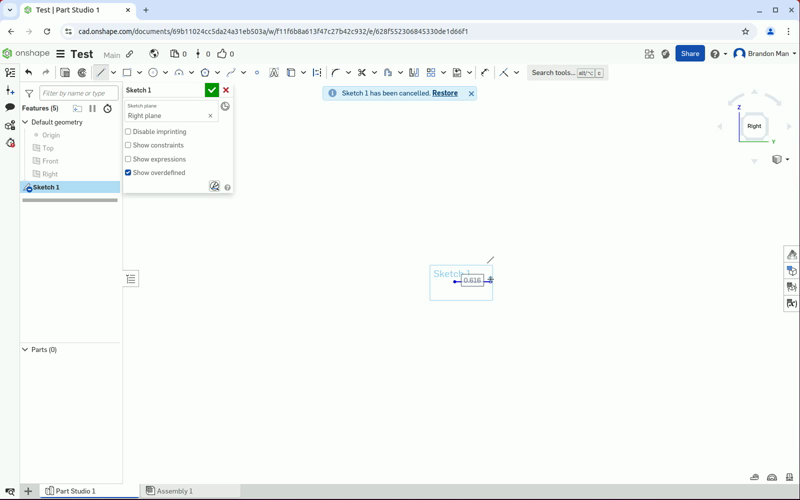
mouse_move(520, 278)
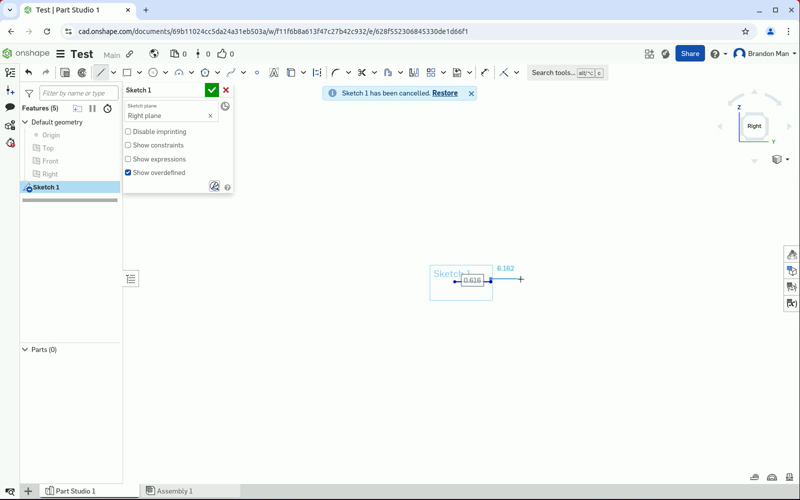
mouse_move(454, 278)
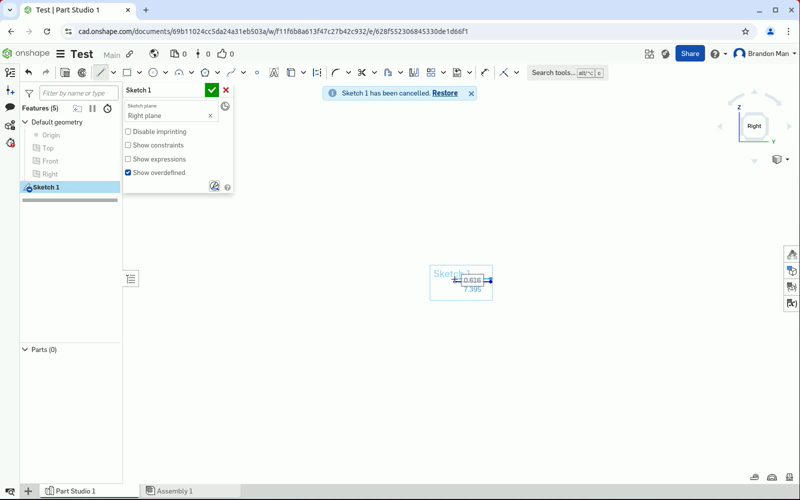
scroll(6)
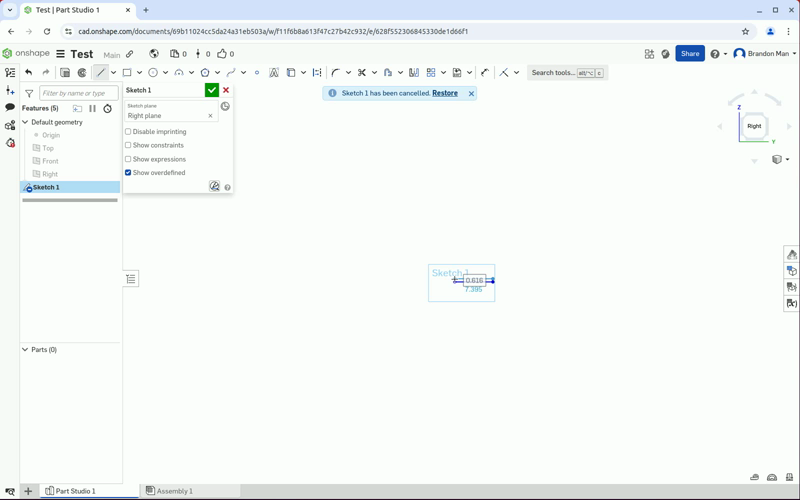
scroll(6)
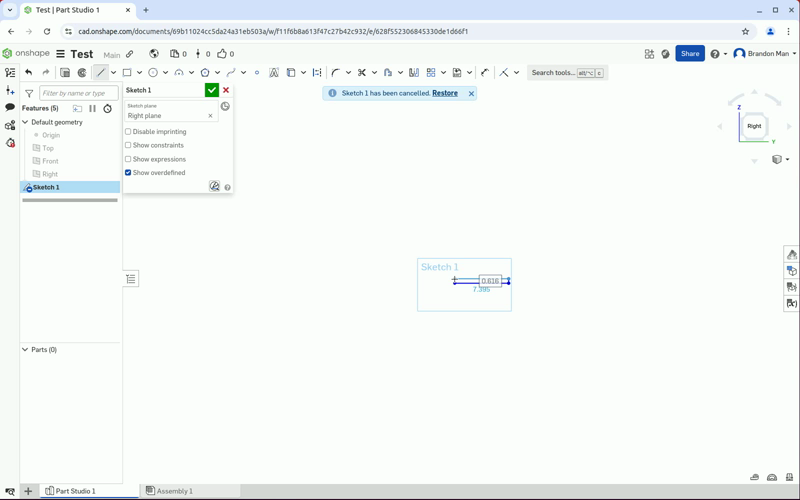
scroll(6)
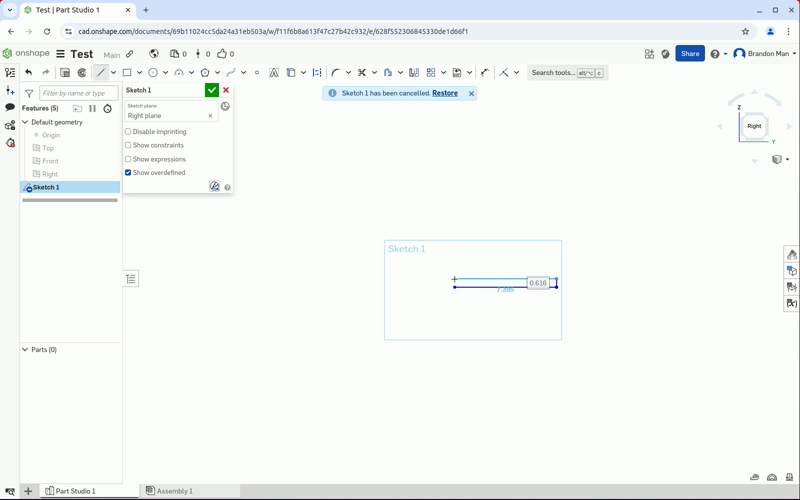
scroll(6)
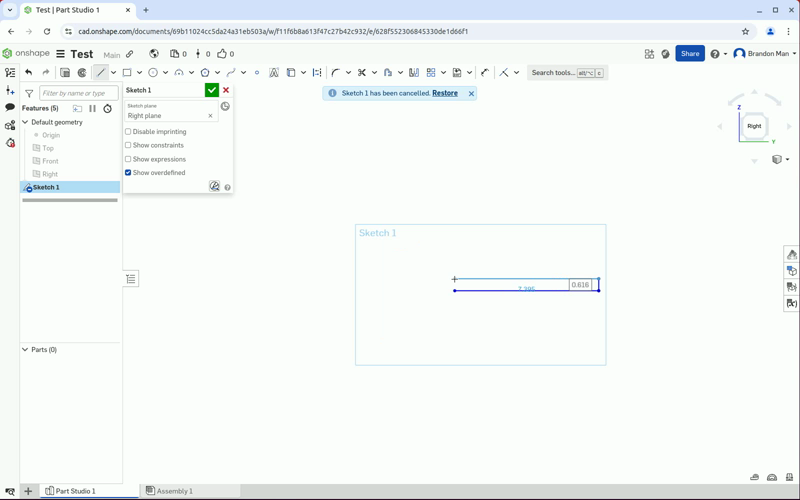
scroll(6)
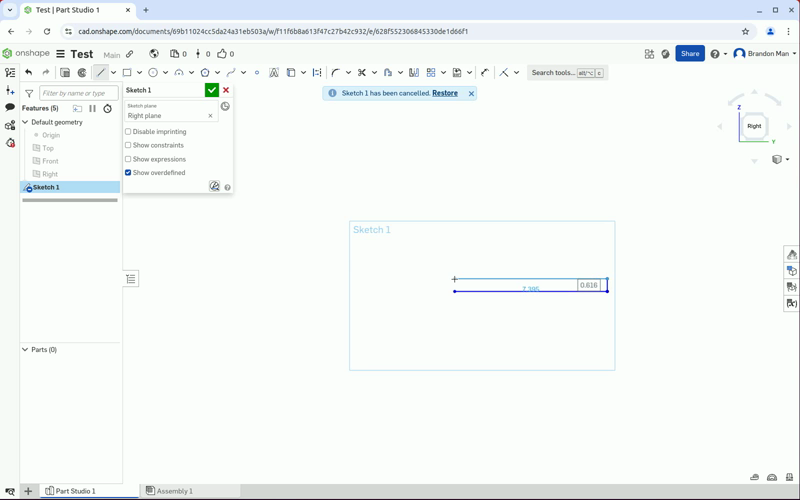
scroll(6)
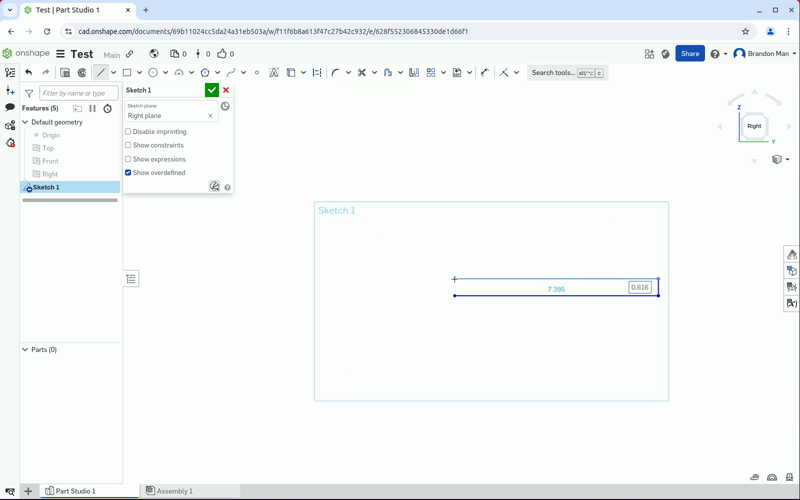
scroll(6)
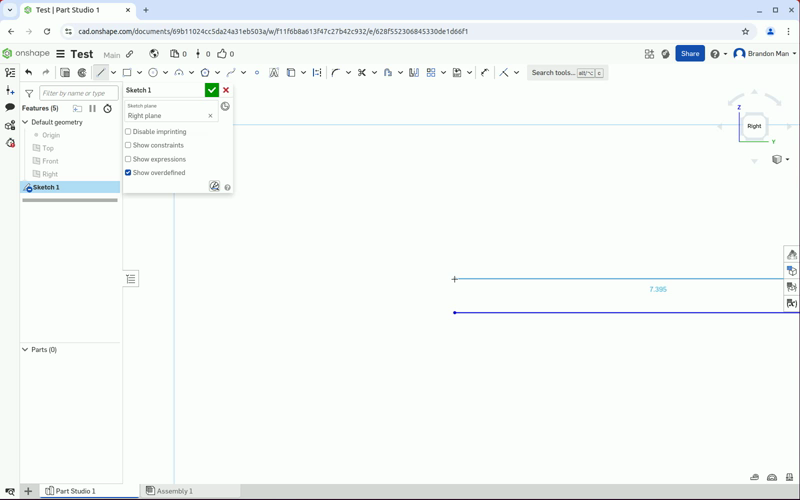
click(454, 278)
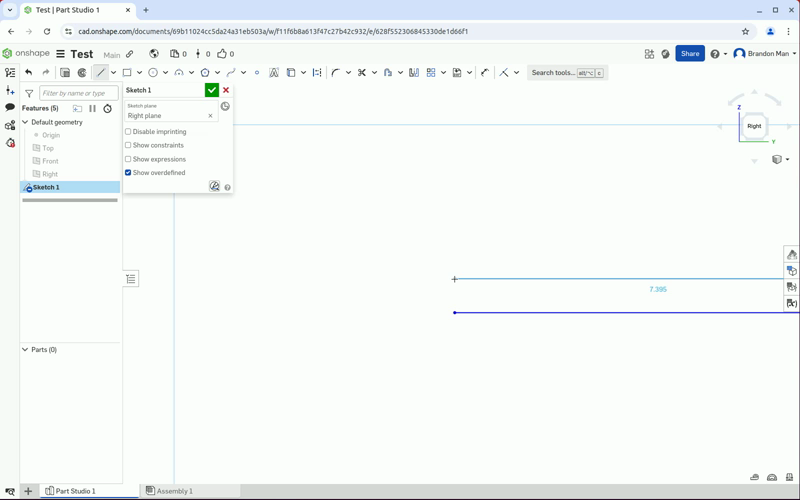
scroll(-6)
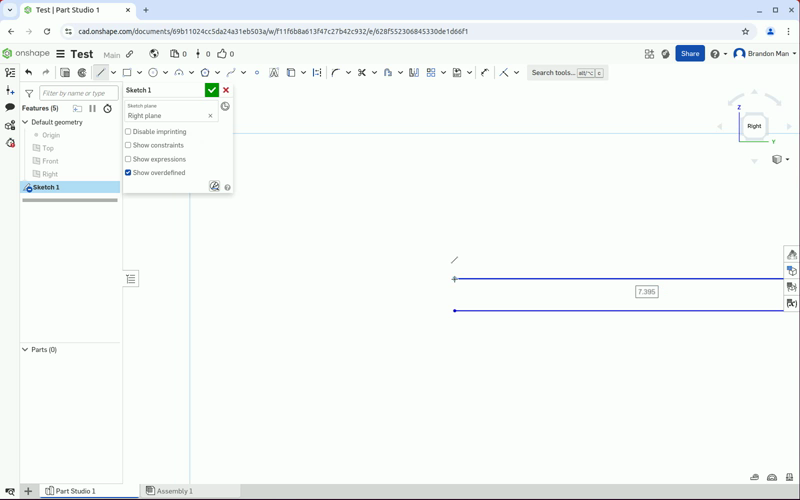
scroll(-6)
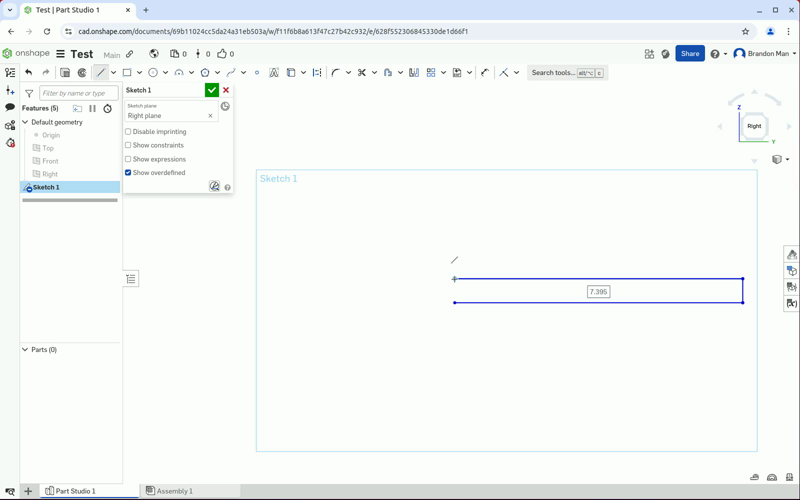
scroll(-6)
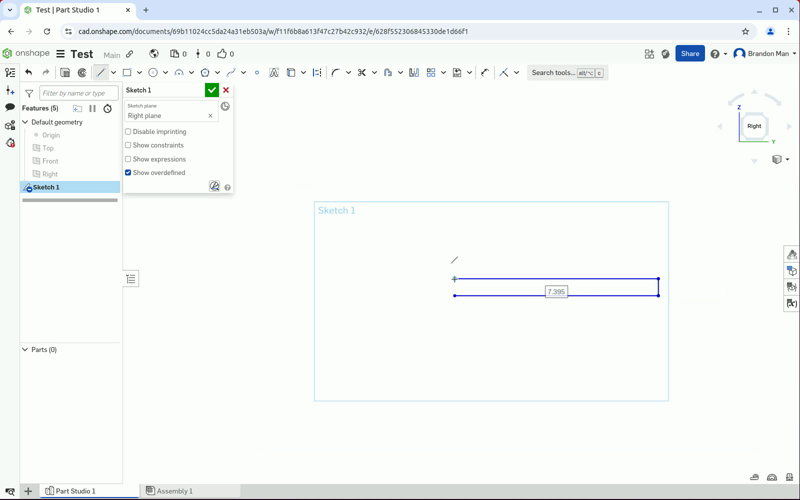
scroll(-6)
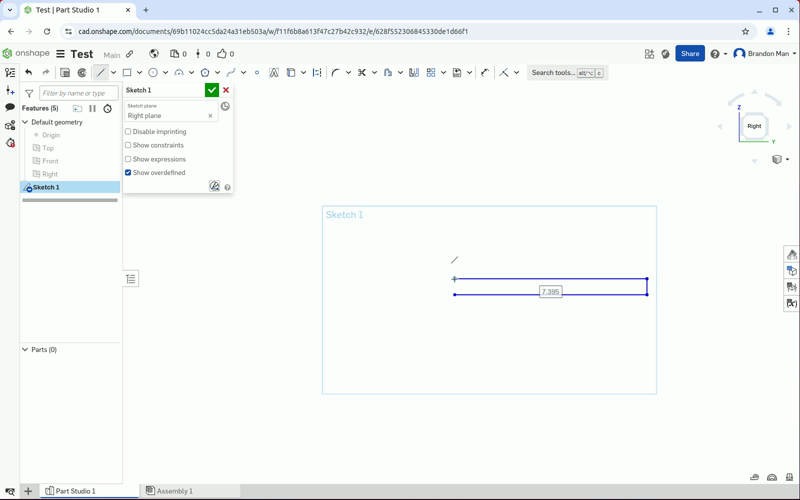
scroll(-6)
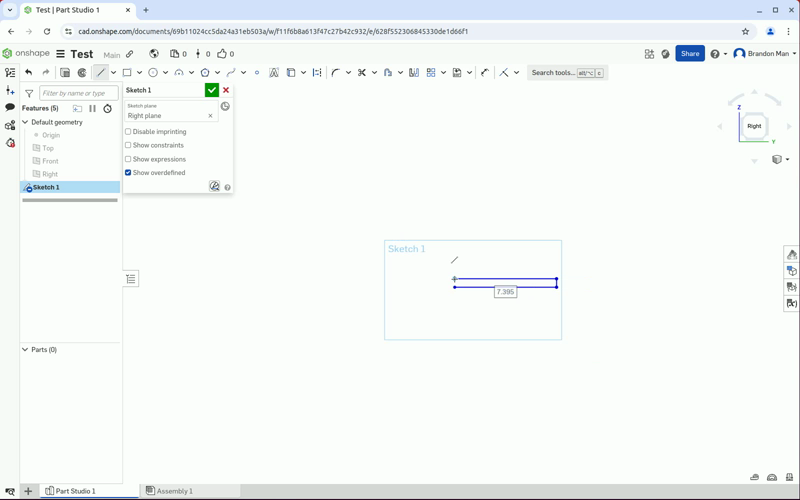
scroll(-6)
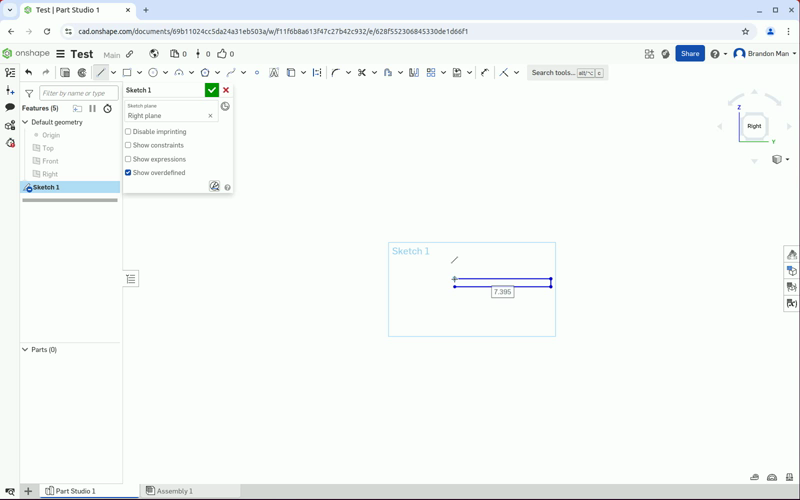
scroll(-6)
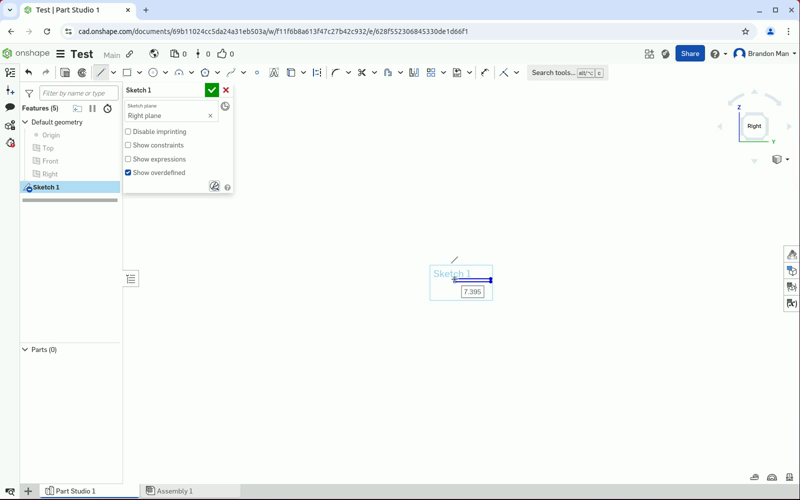
key_up(shift)
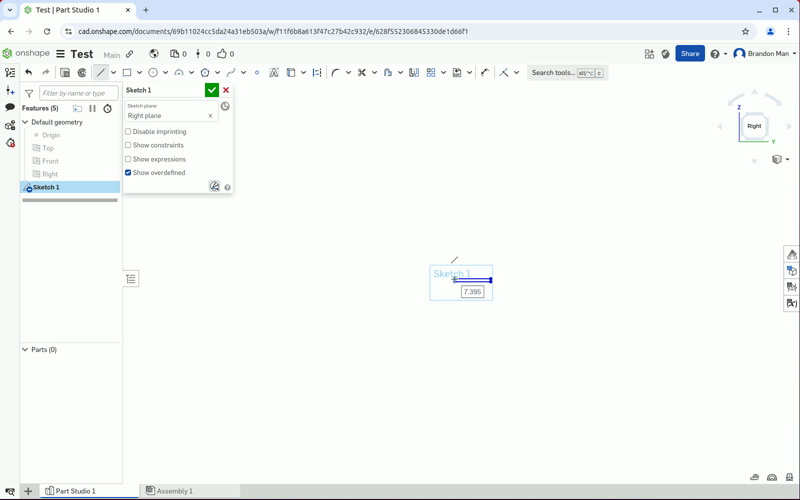
mouse_move(484, 278)
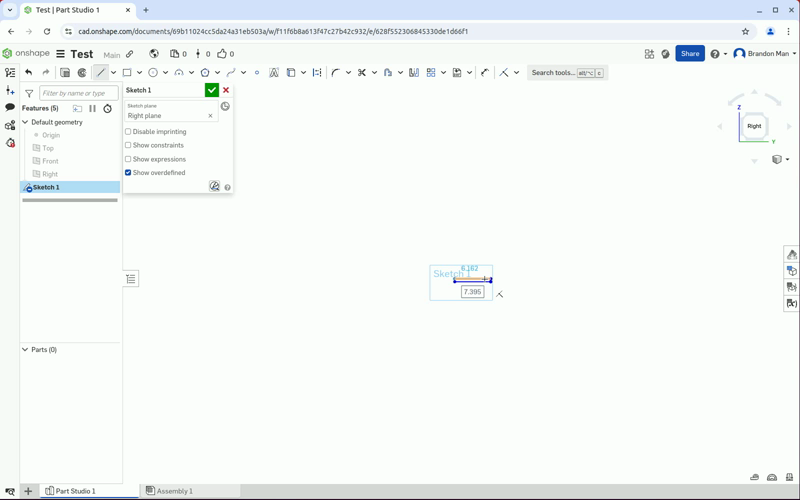
key_down(shift)
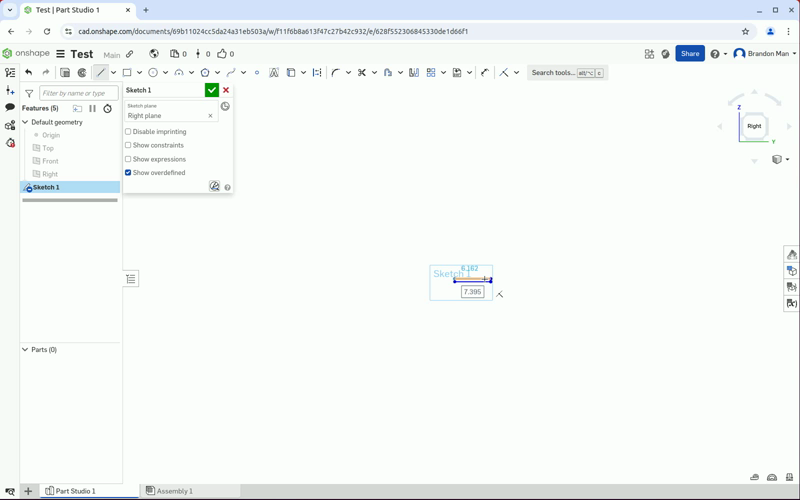
mouse_move(454, 281)
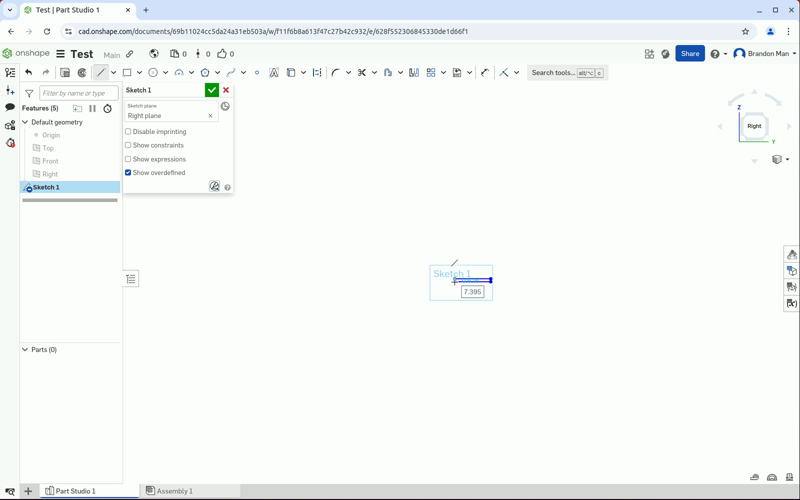
scroll(6)
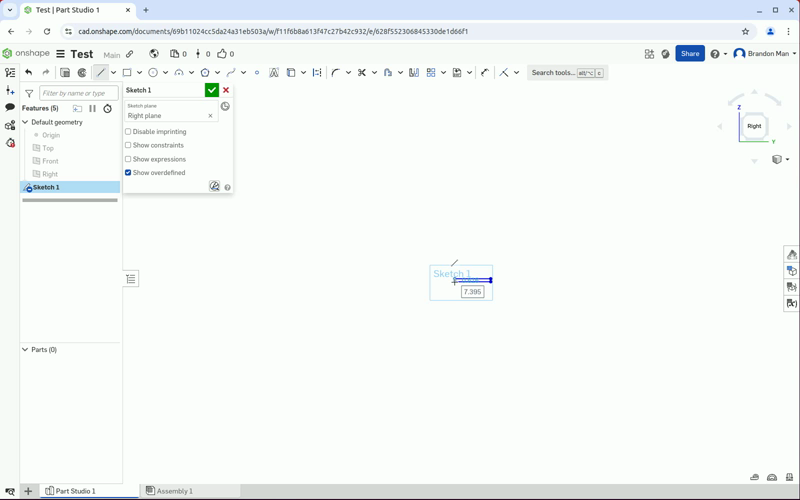
scroll(6)
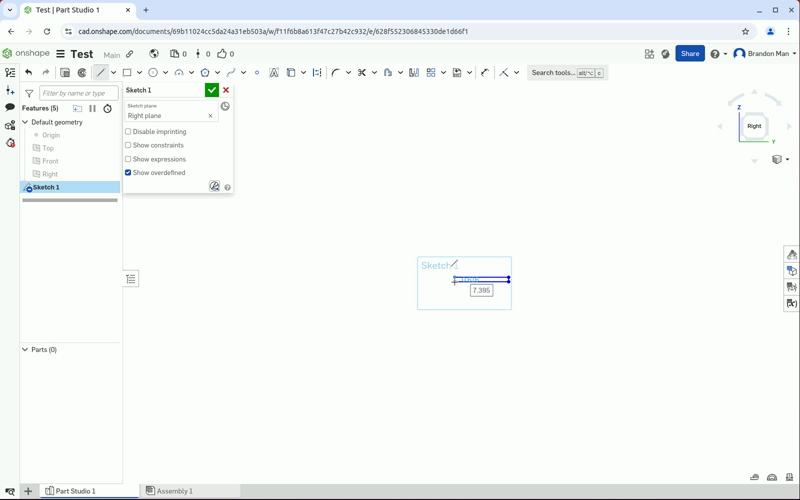
scroll(6)
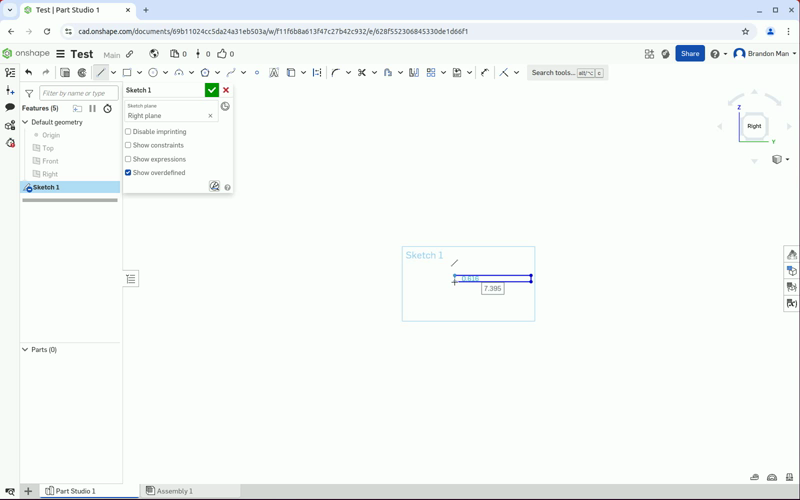
scroll(6)
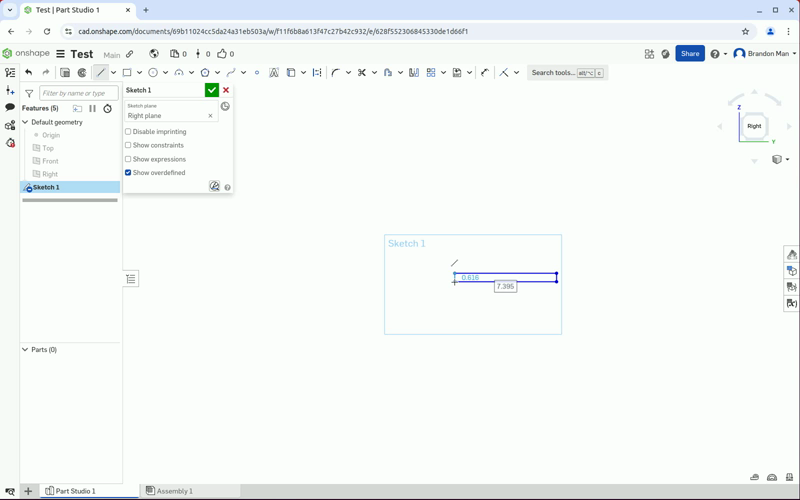
scroll(6)
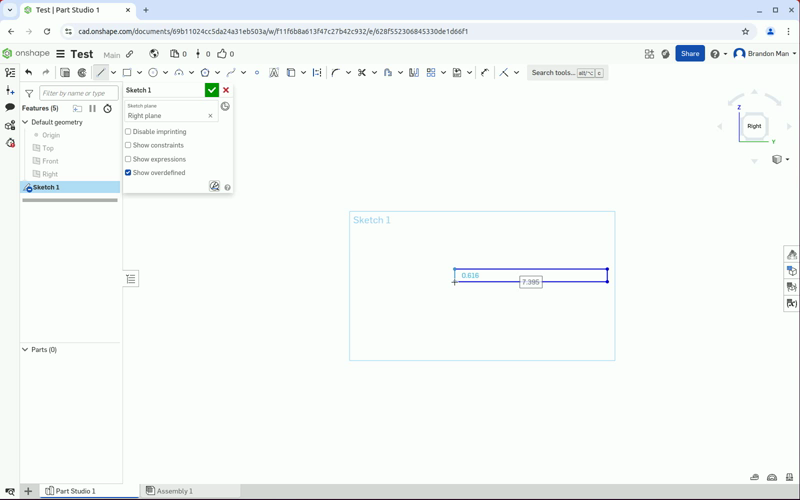
scroll(6)
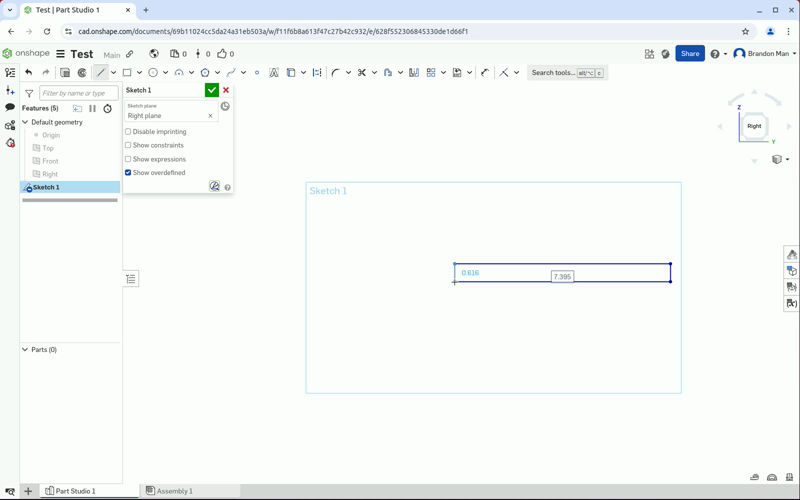
scroll(6)
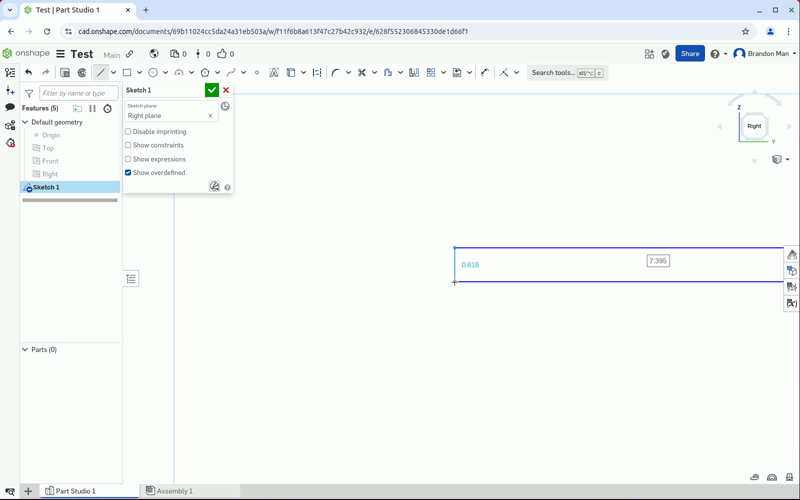
key_up(shift)
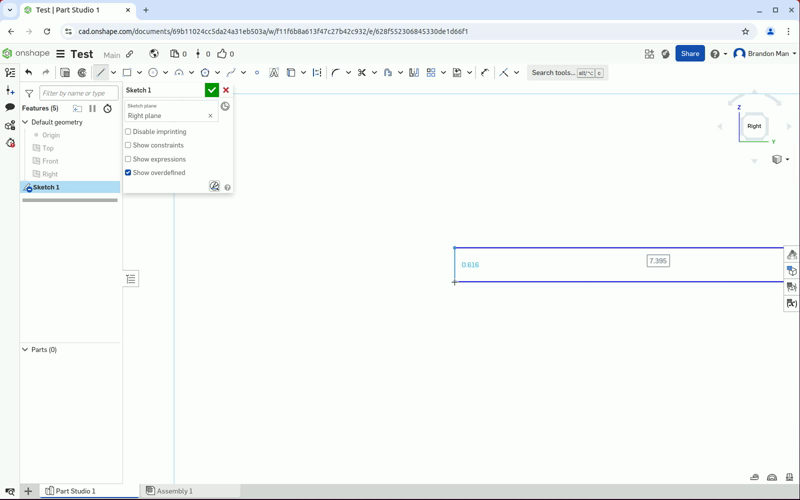
click(454, 281)
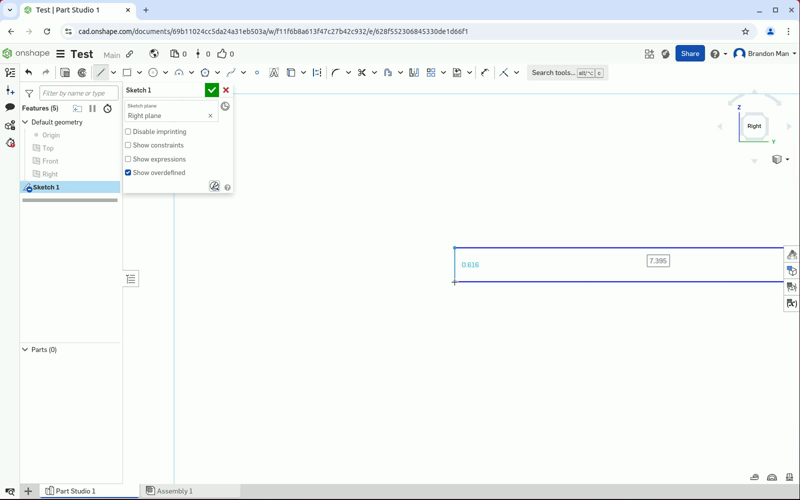
scroll(-6)
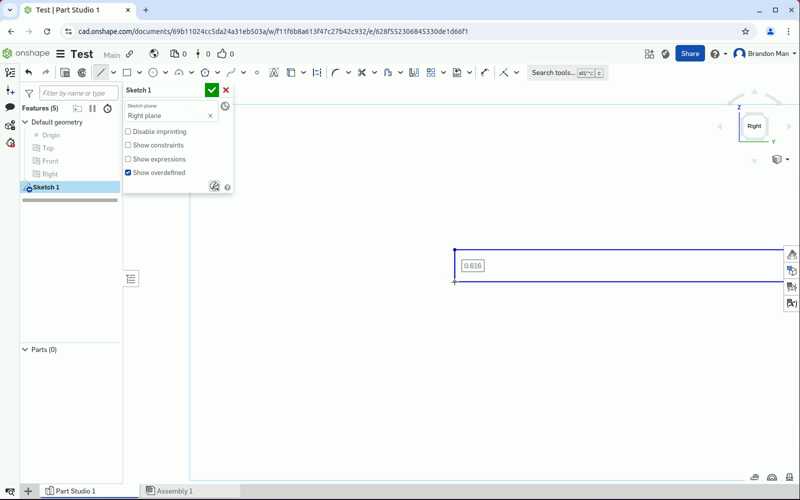
scroll(-6)
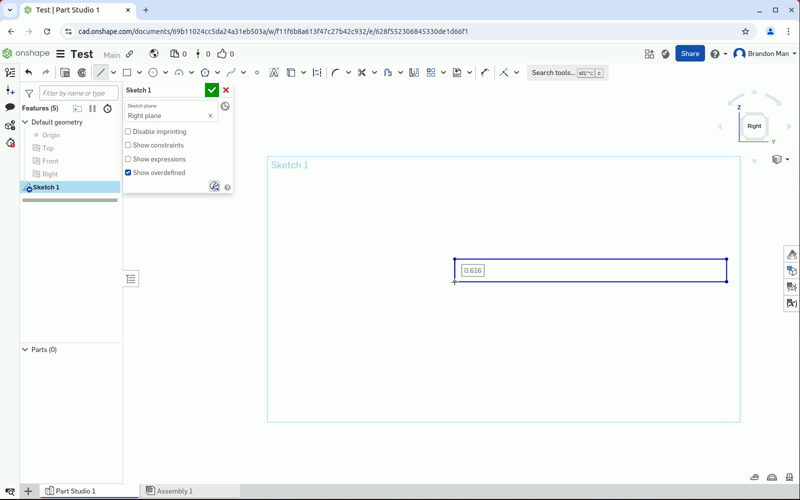
scroll(-6)
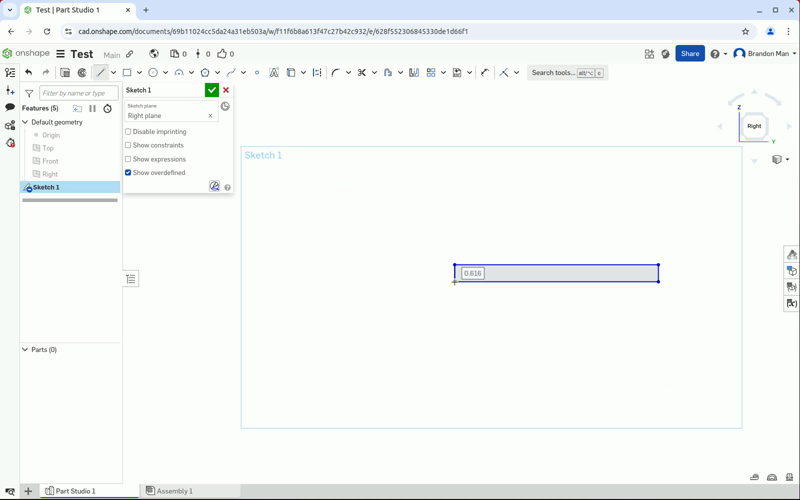
scroll(-6)
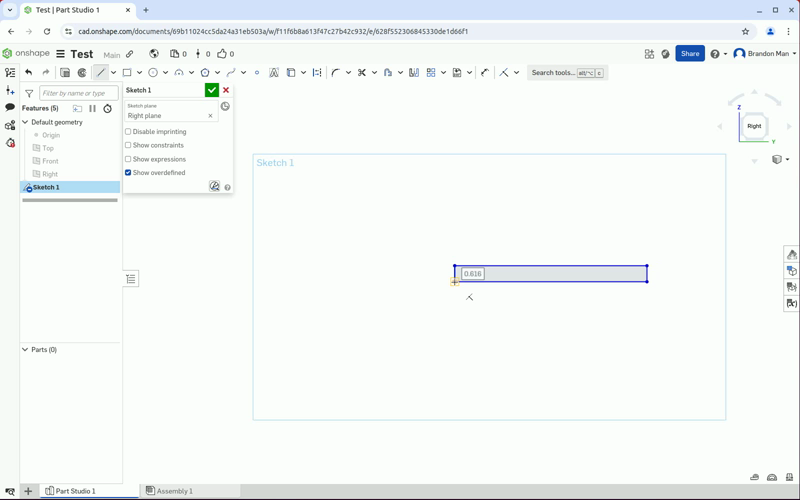
scroll(-6)
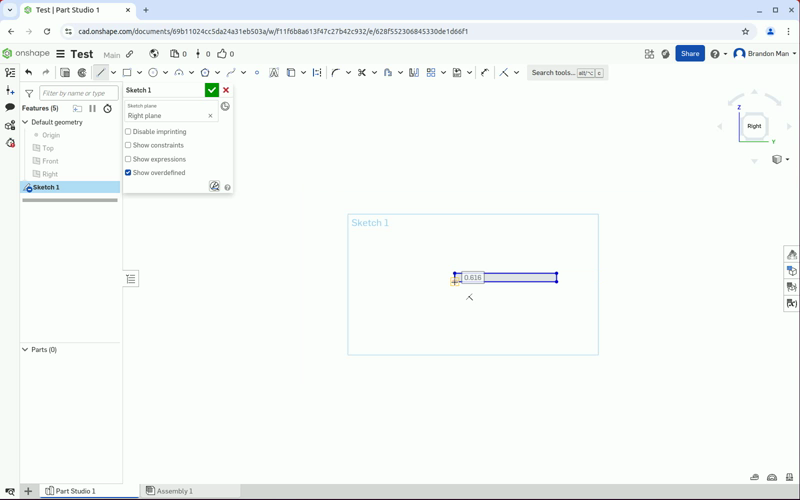
scroll(-6)
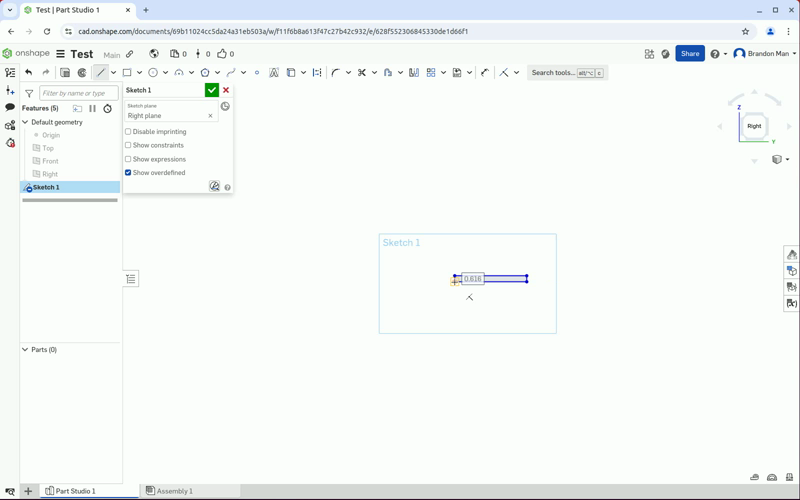
scroll(-6)
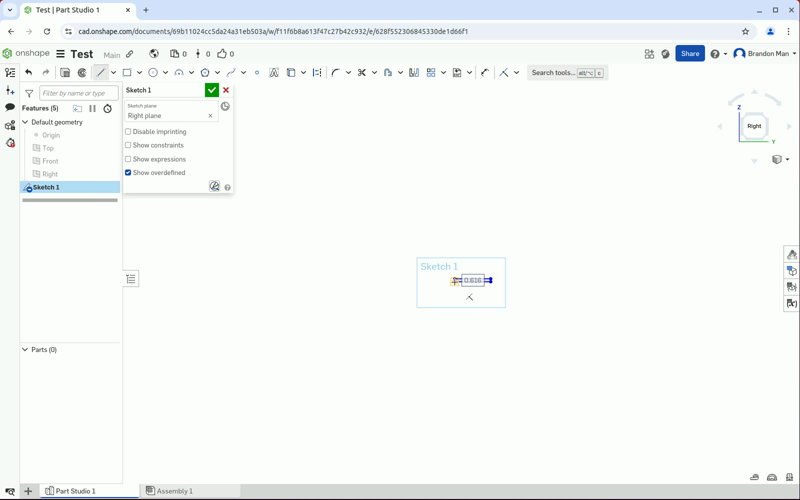
key(esc)
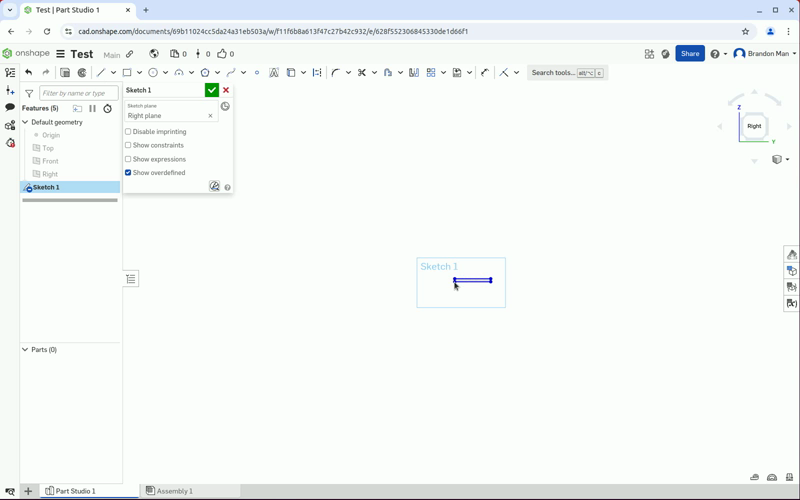
mouse_move(486, 279)
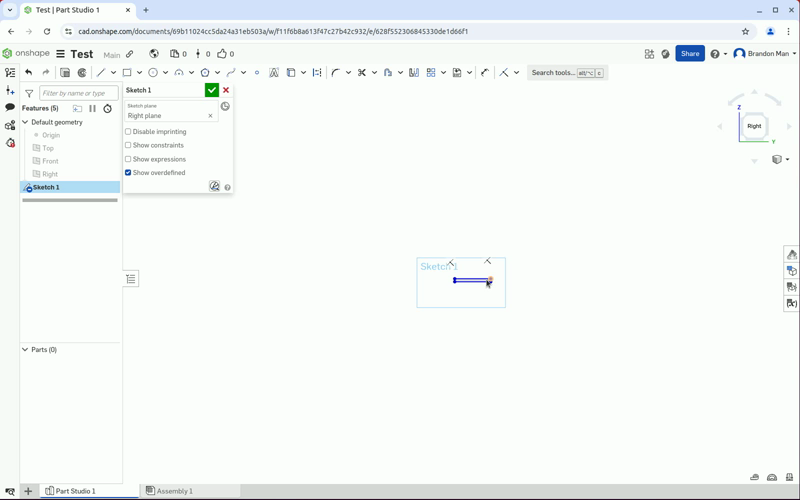
scroll(6)
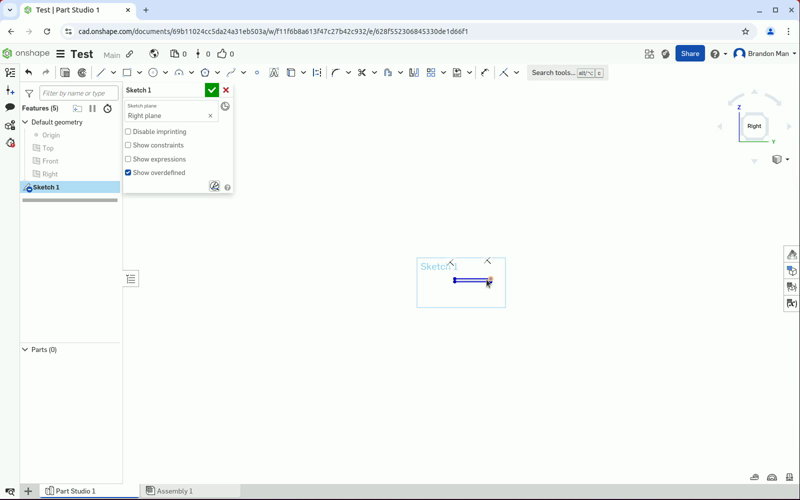
scroll(6)
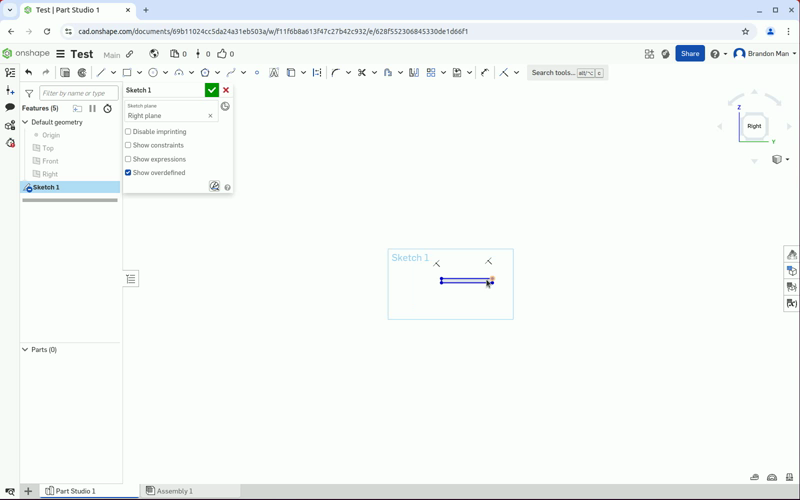
scroll(6)
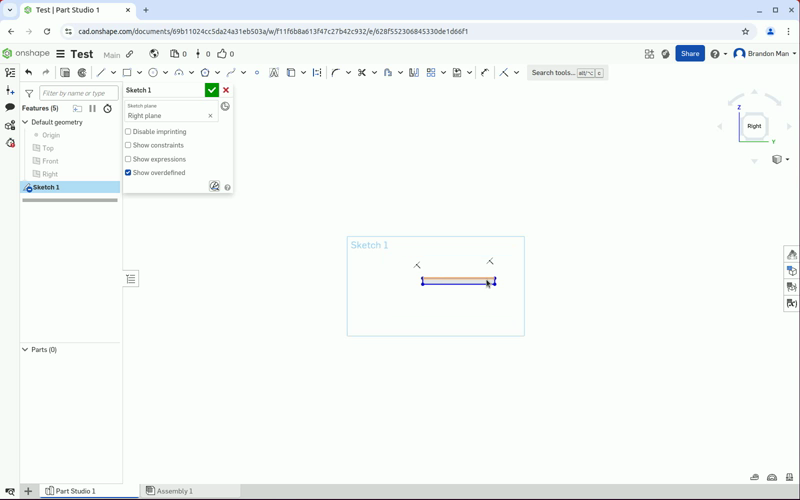
scroll(6)
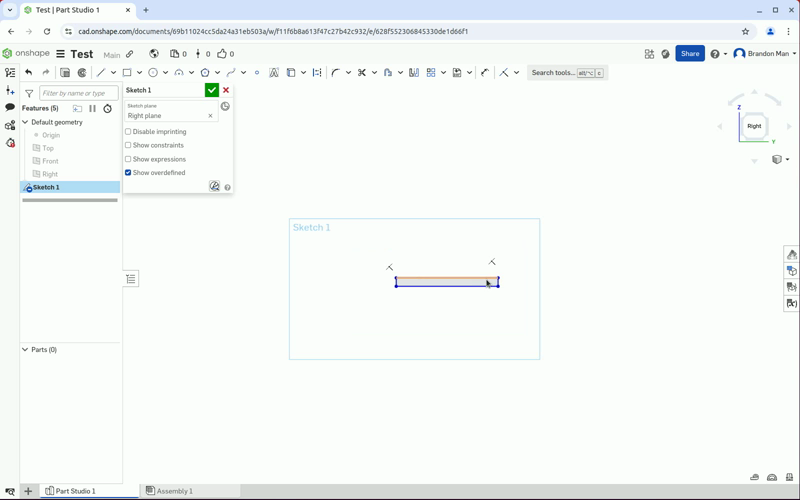
scroll(6)
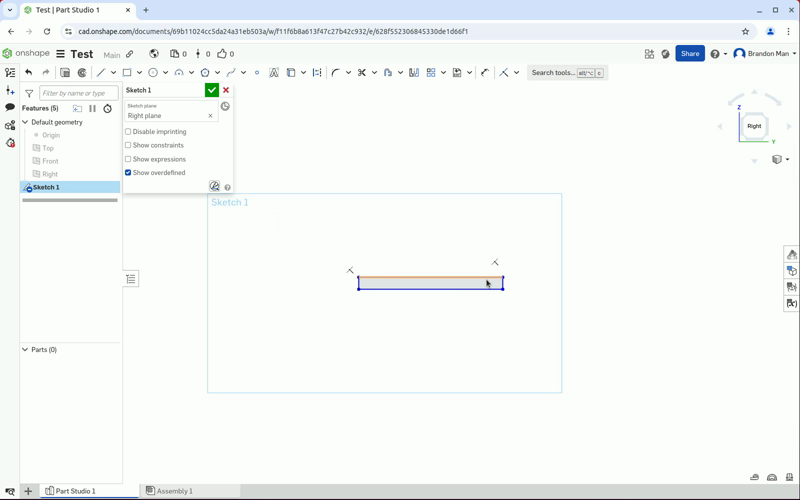
scroll(6)
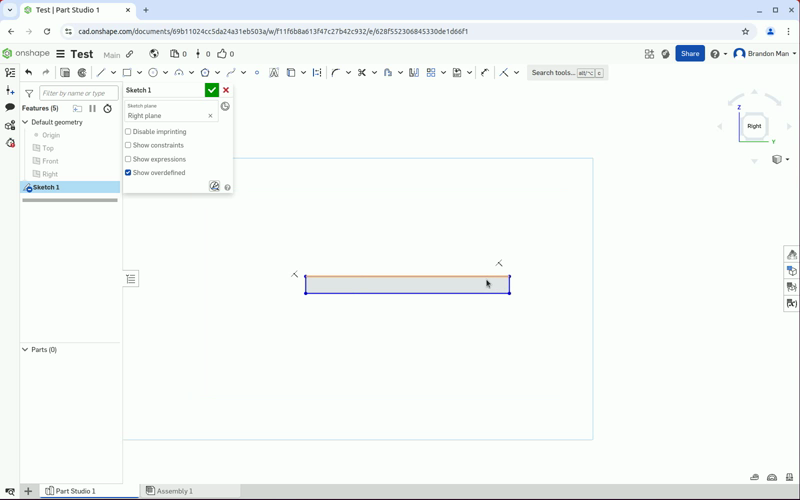
scroll(6)
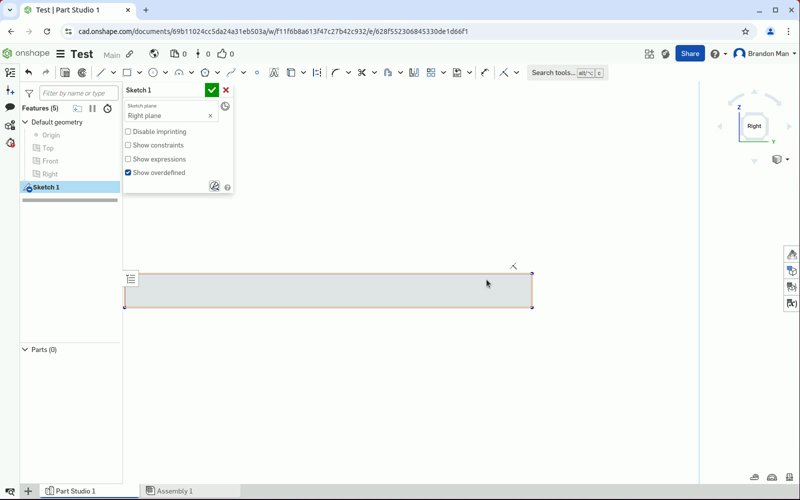
click(486, 279)
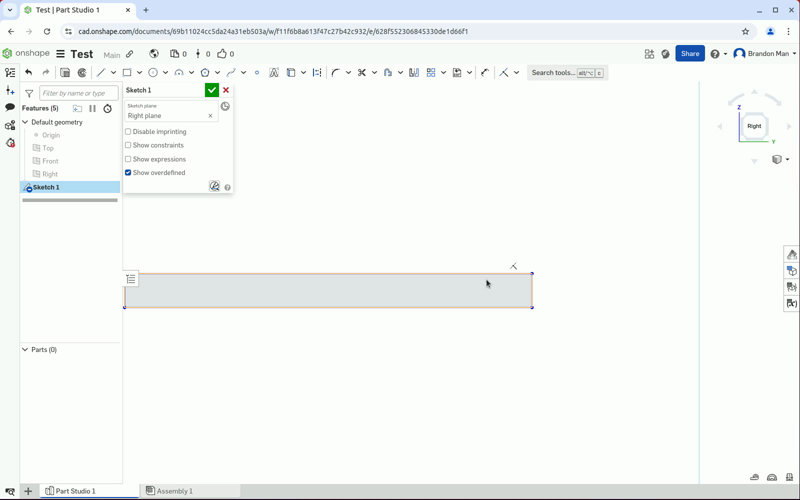
scroll(-6)
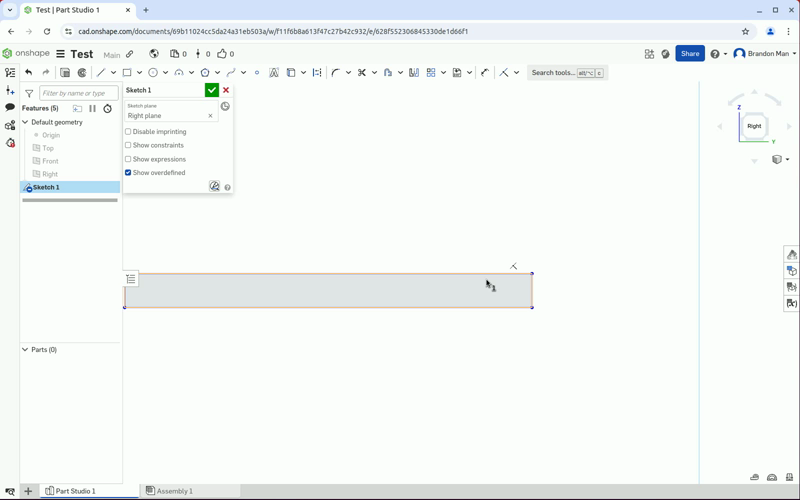
scroll(-6)
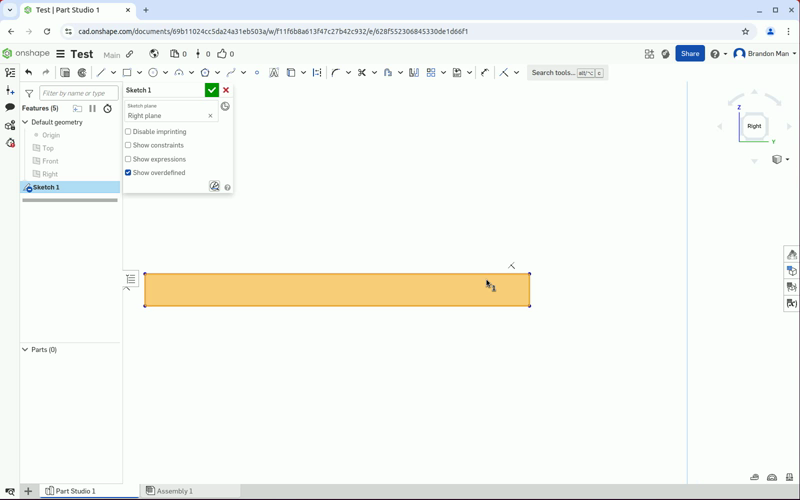
scroll(-6)
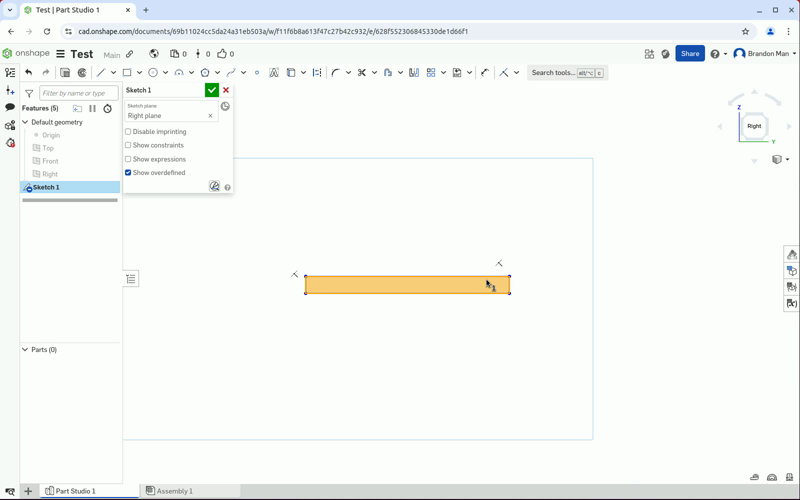
scroll(-6)
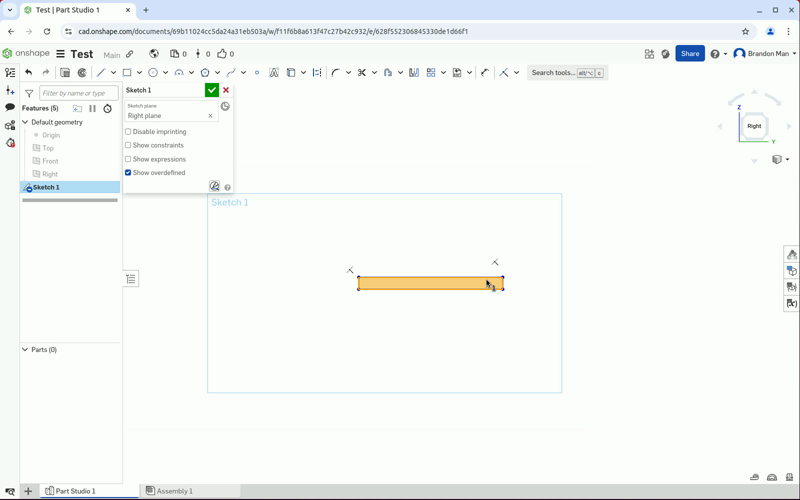
scroll(-6)
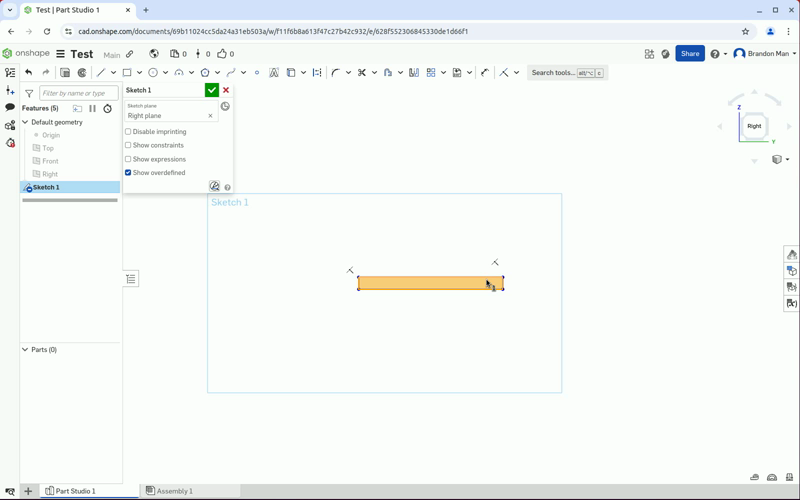
scroll(-6)
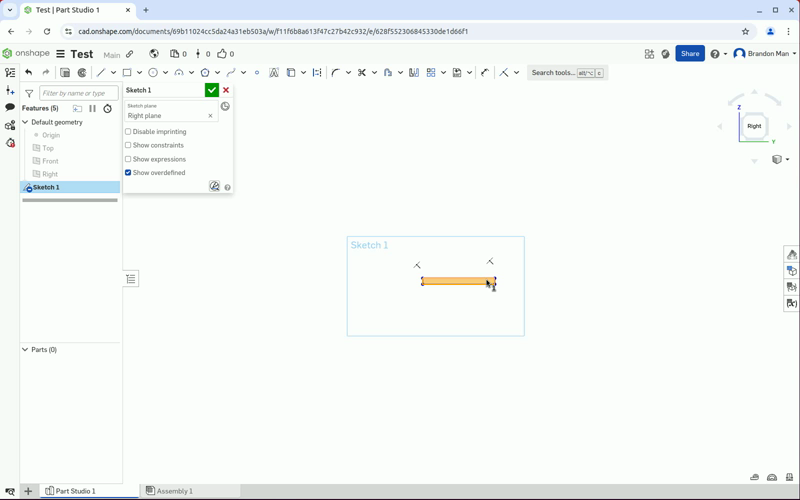
scroll(-6)
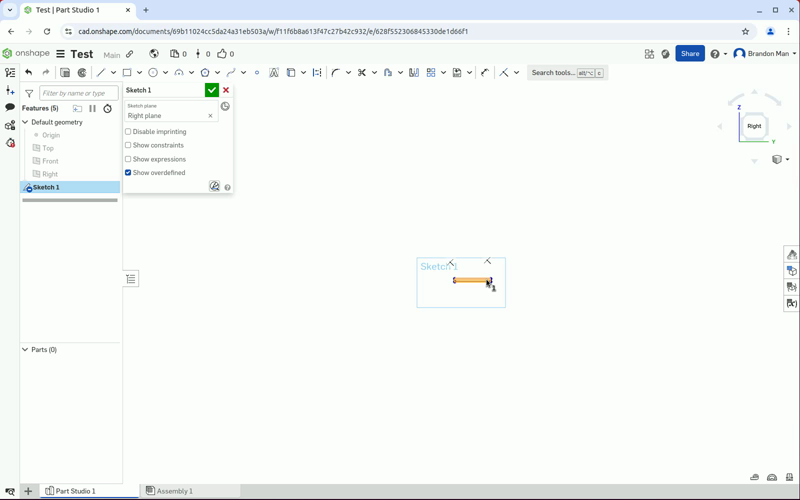
mouse_move(73, 352)
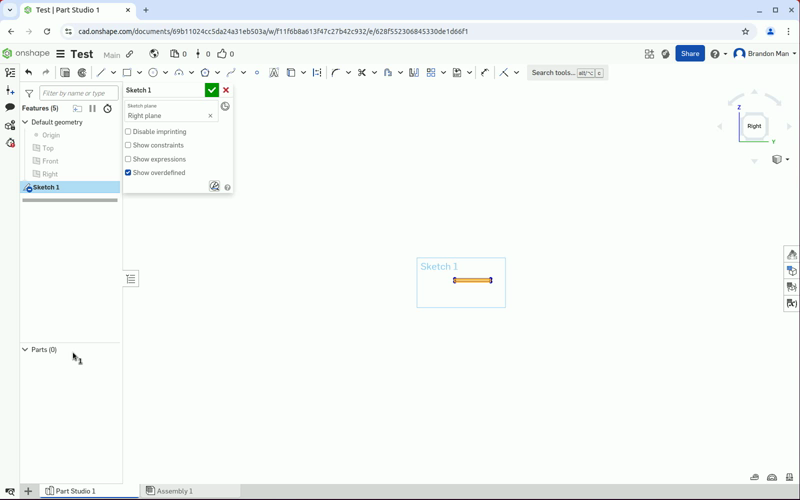
key(shift+y)
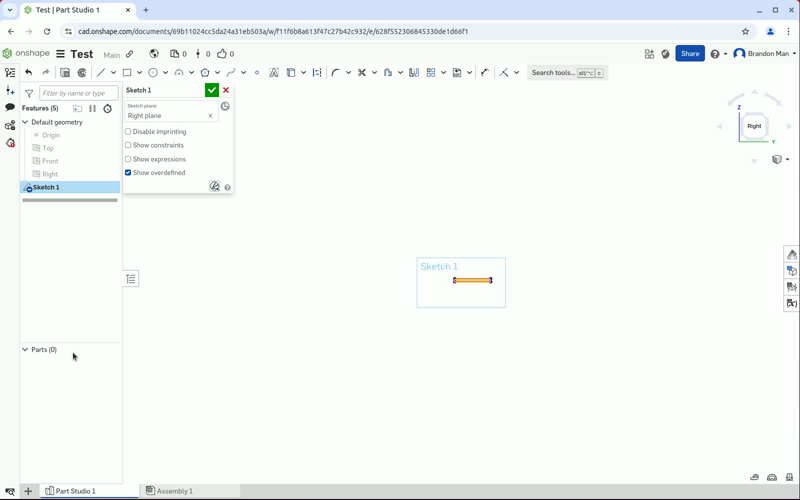
key(shift+e)
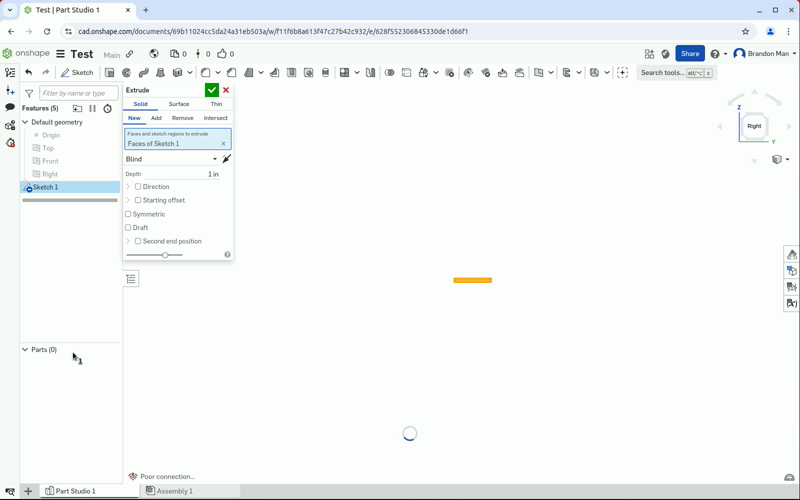
mouse_move(143, 106)
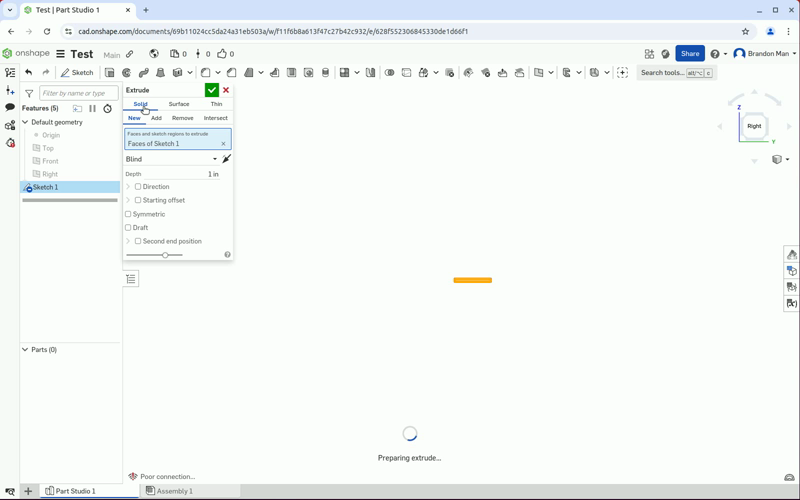
click(143, 106)
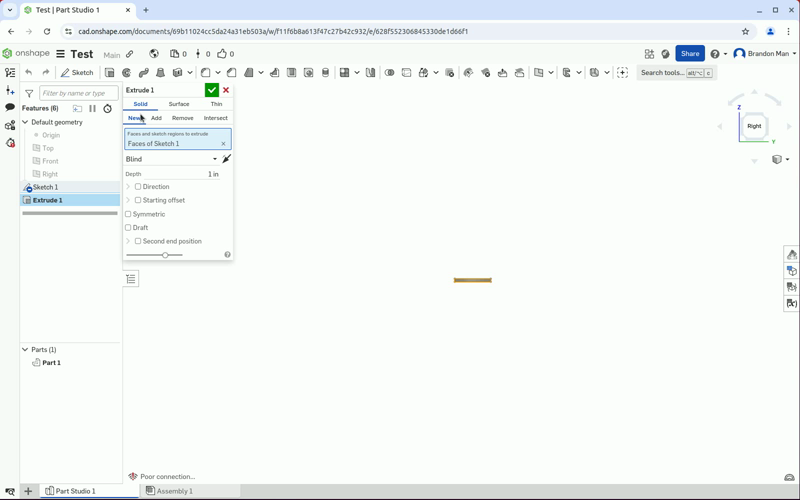
mouse_move(137, 120)
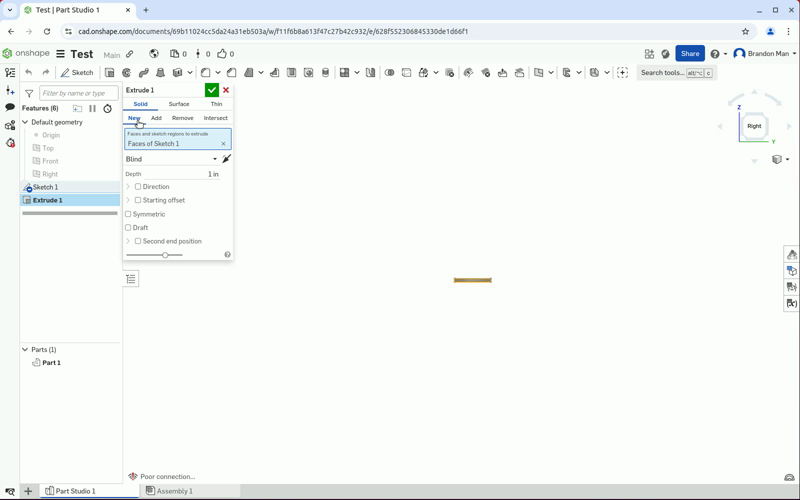
click(137, 120)
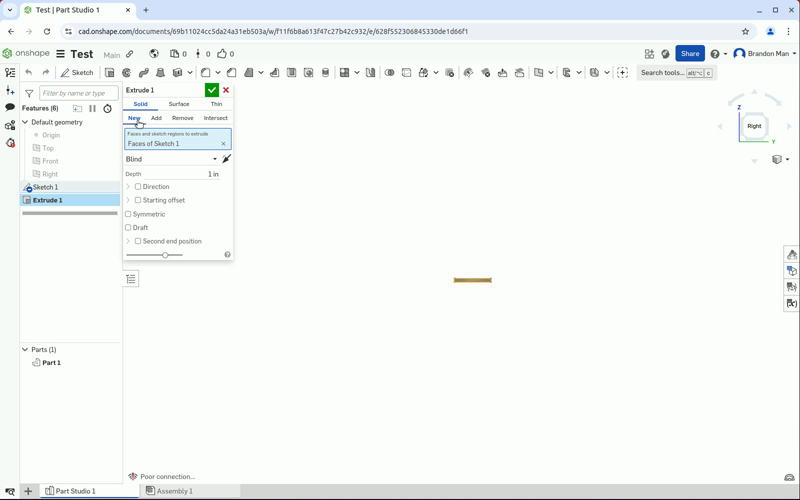
key(tab, 4)
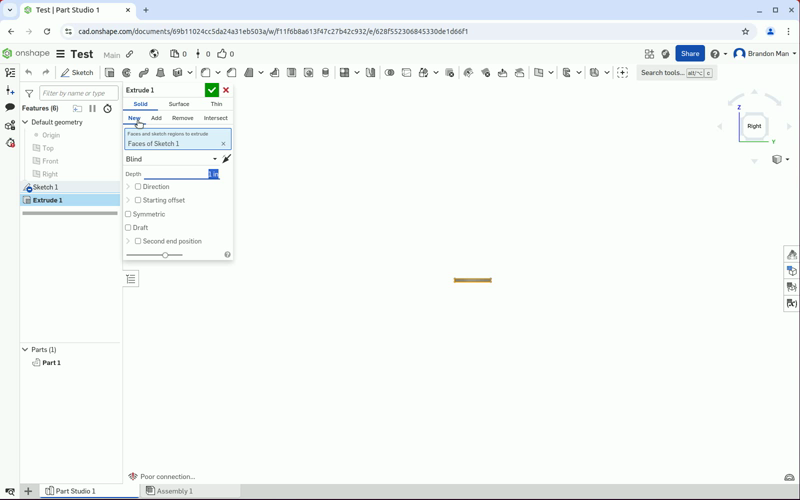
text(1.444)
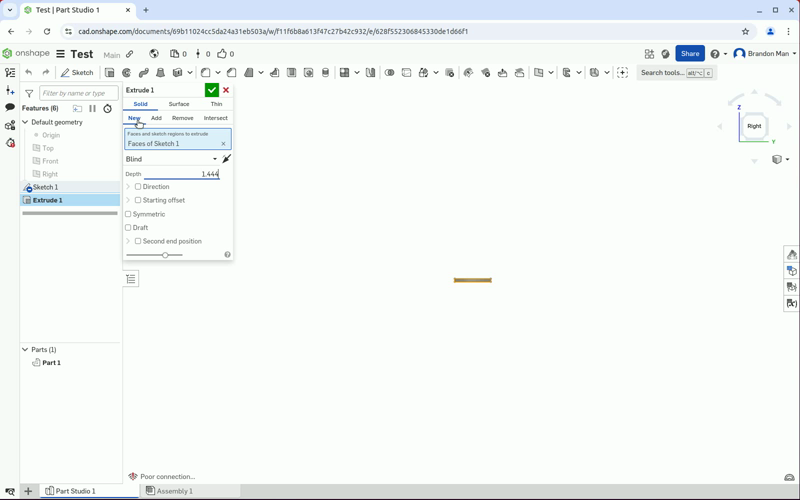
key(enter)
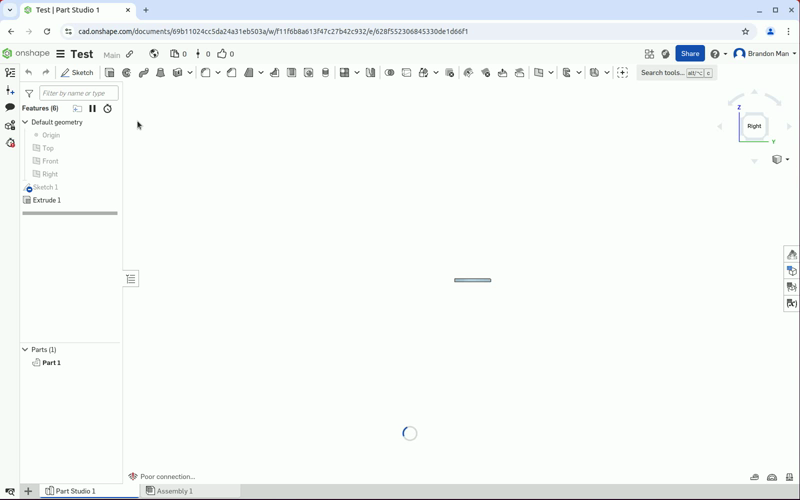
key(shift+h)
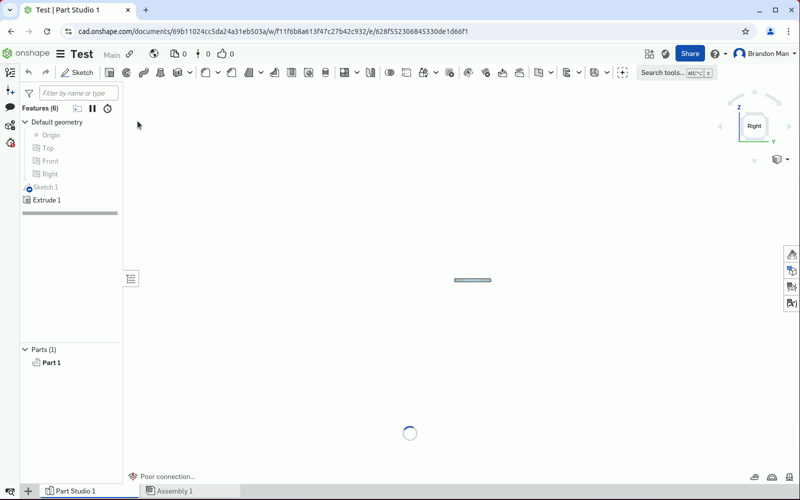
key(shift+h)
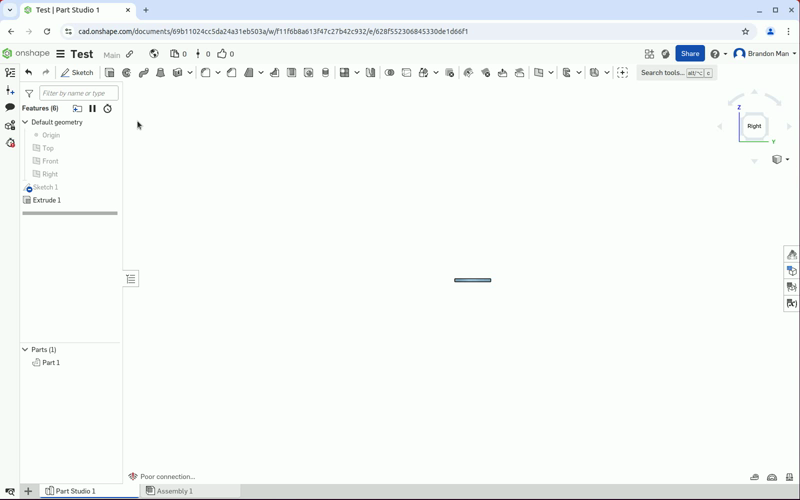
mouse_move(73, 189)
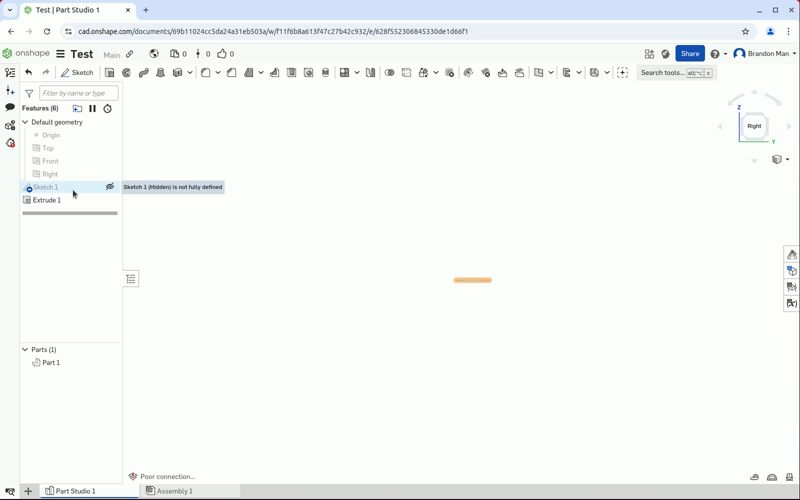
click(73, 189)
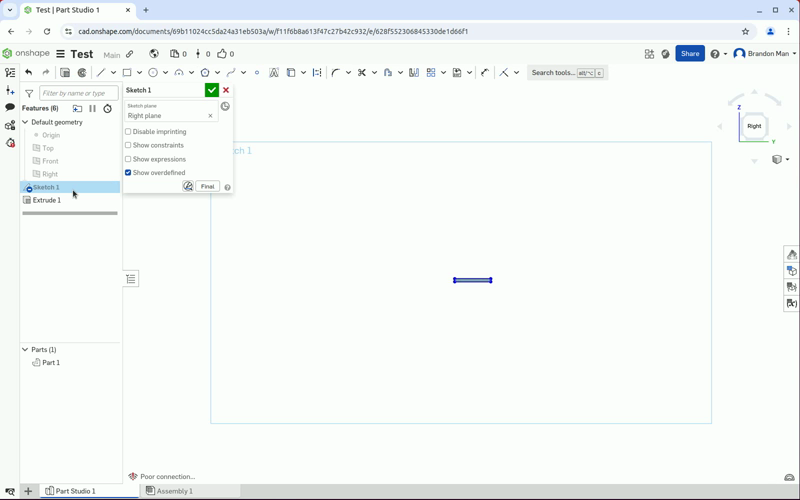
mouse_move(229, 92)
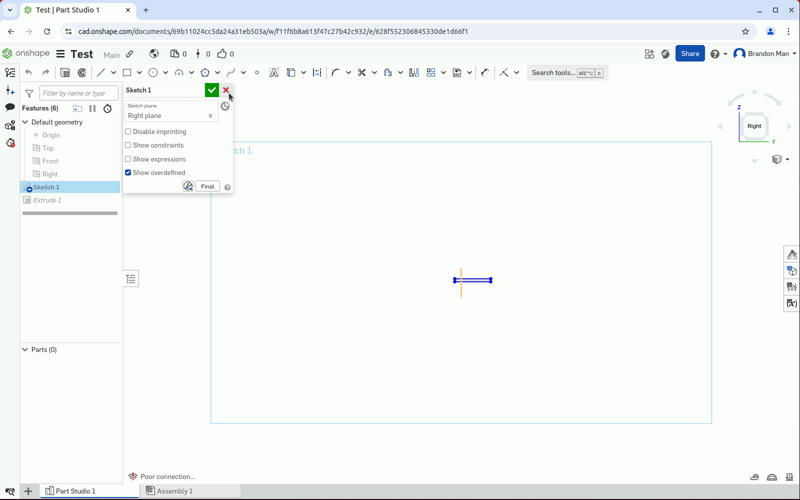
click(229, 92)
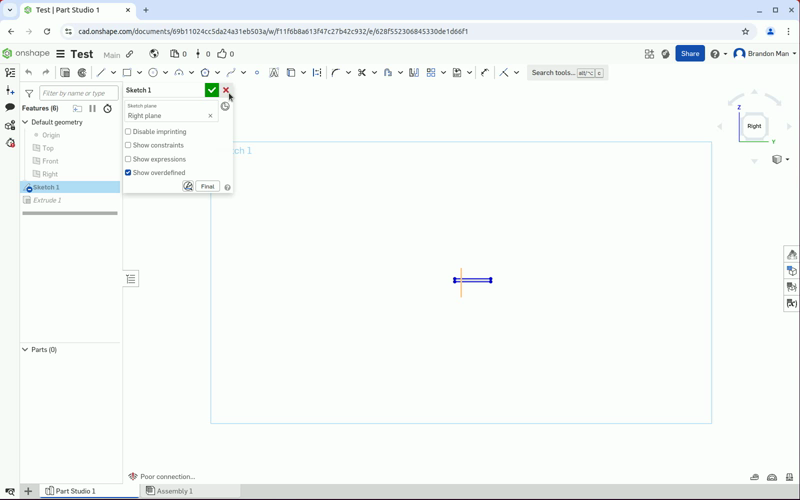
key(shift+s)
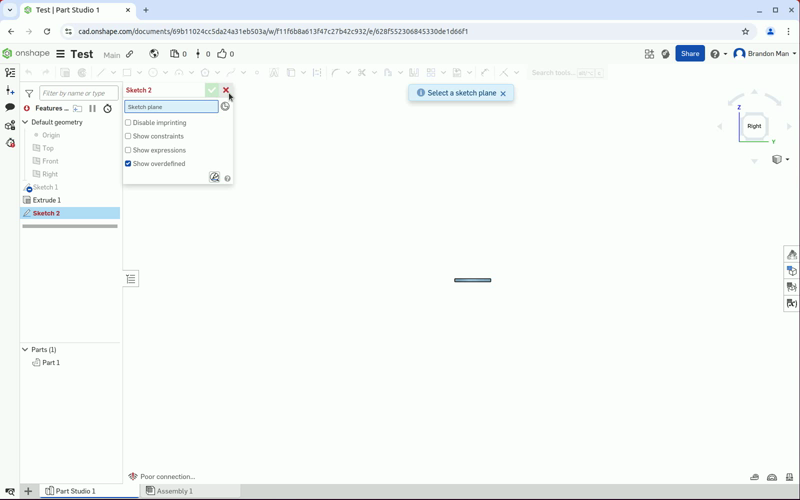
mouse_move(73, 176)
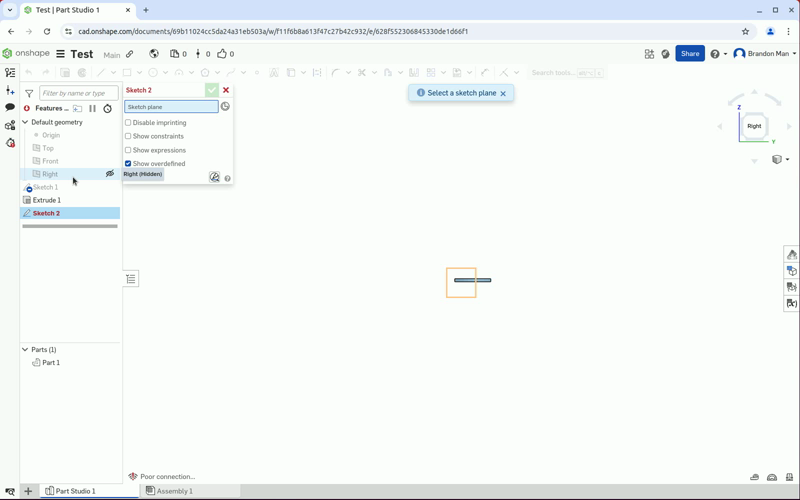
click(73, 176)
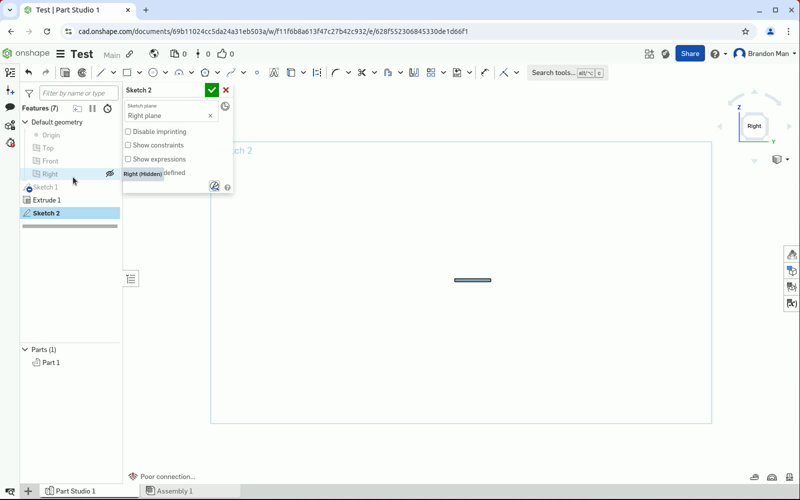
mouse_move(73, 352)
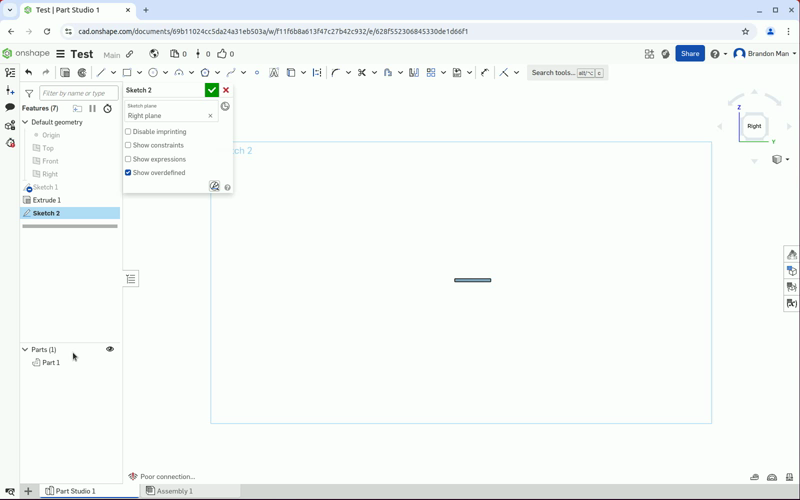
key(y)
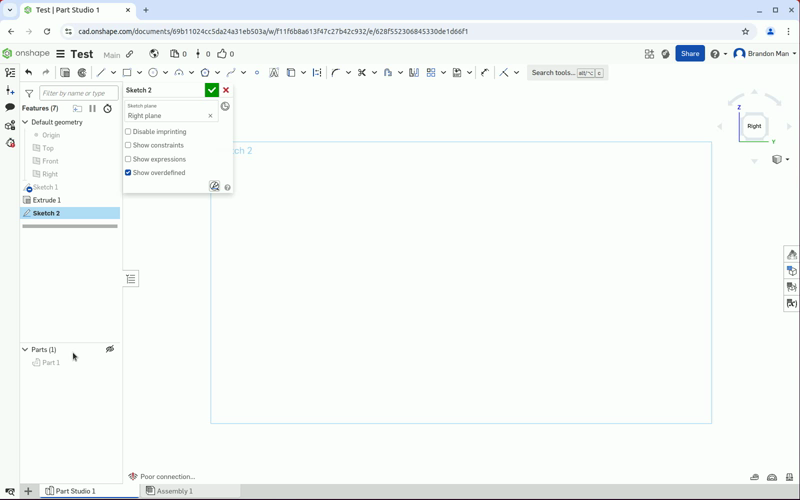
key(l)
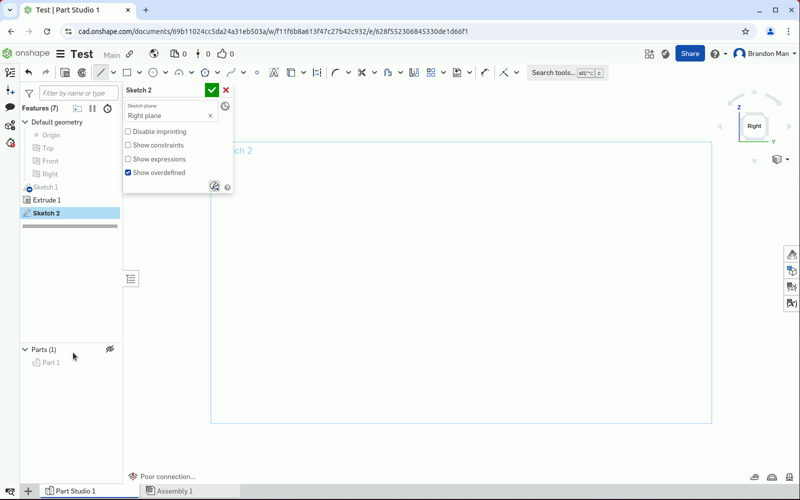
key_down(shift)
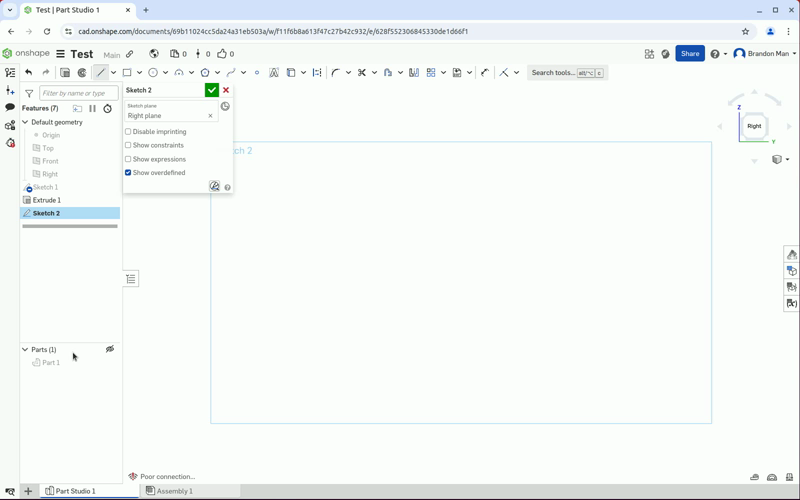
mouse_move(451, 280)
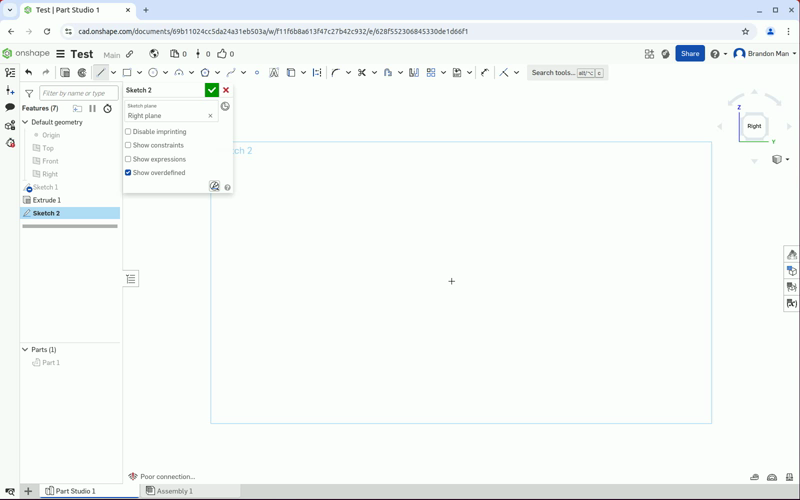
click(451, 280)
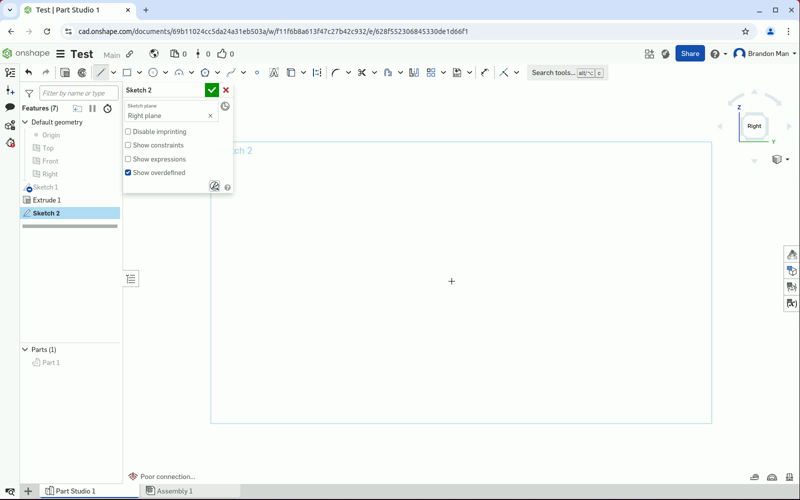
key_up(shift)
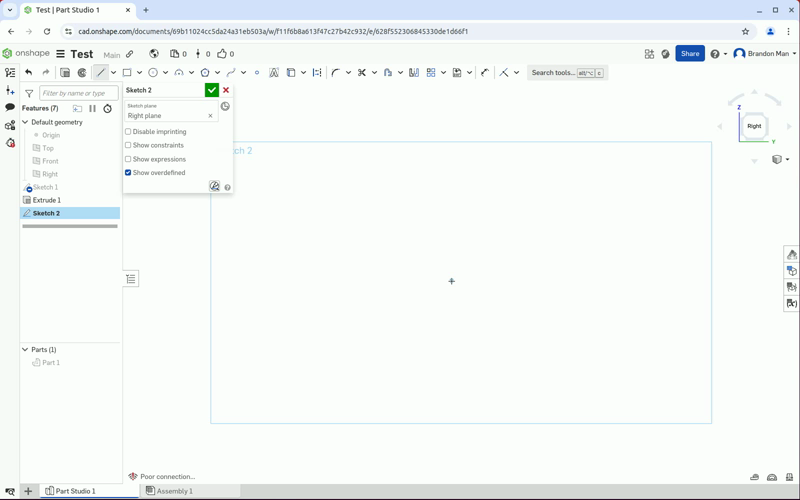
key_down(shift)
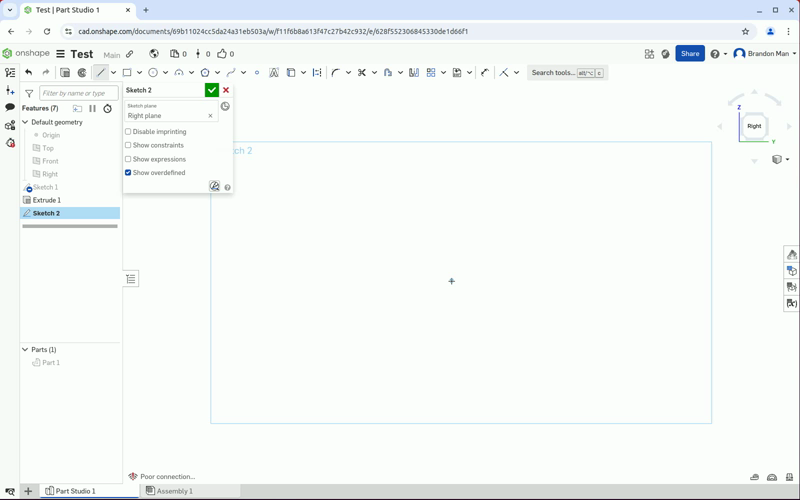
mouse_move(481, 280)
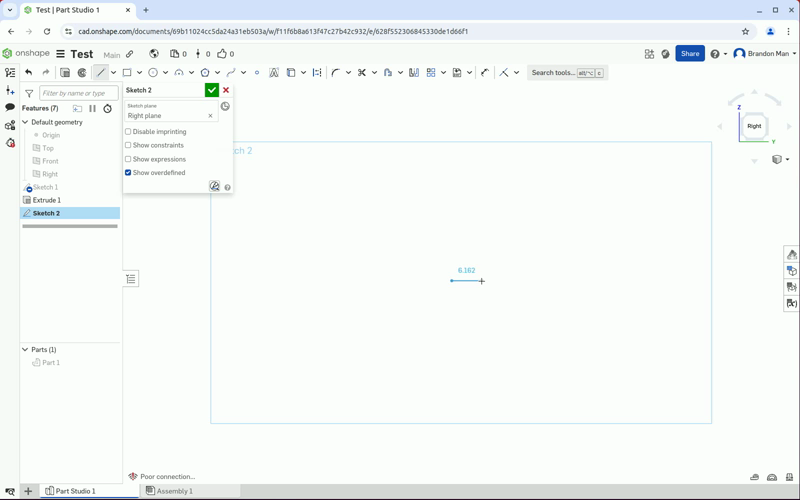
mouse_move(454, 281)
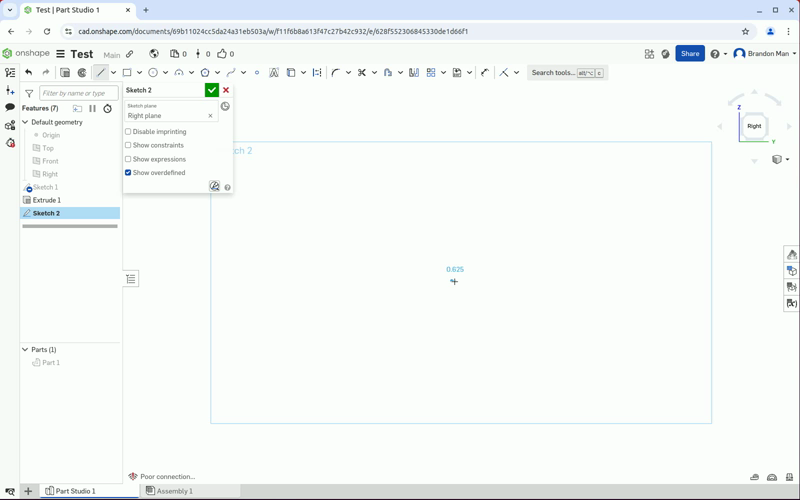
scroll(6)
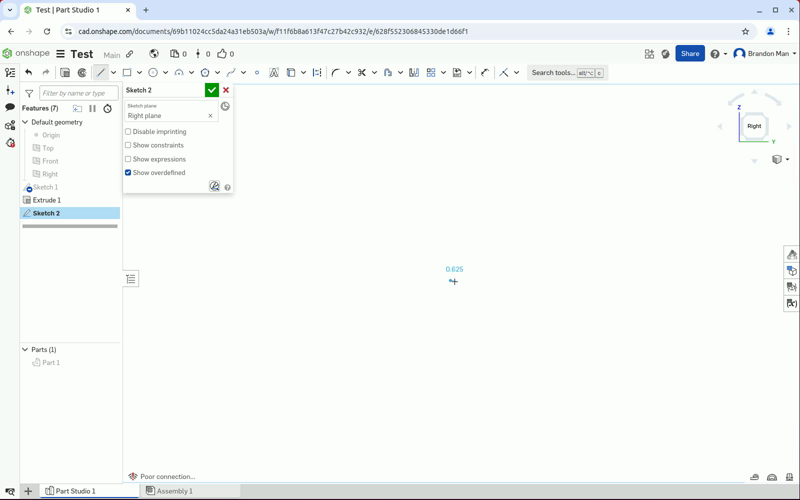
scroll(6)
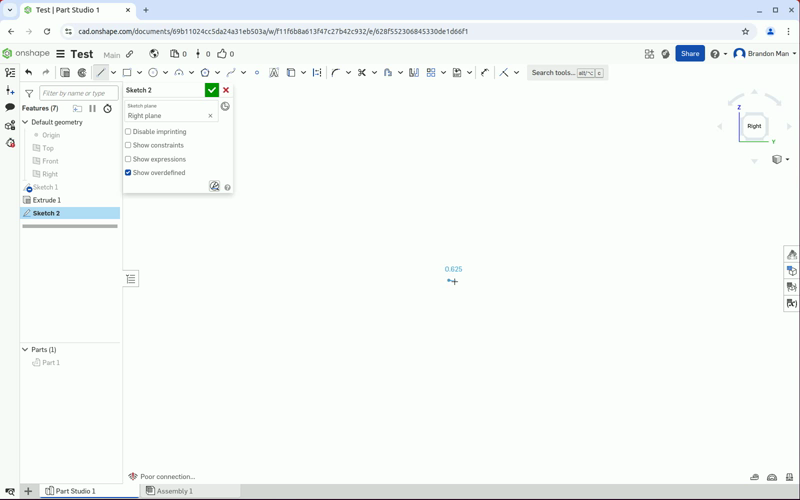
scroll(6)
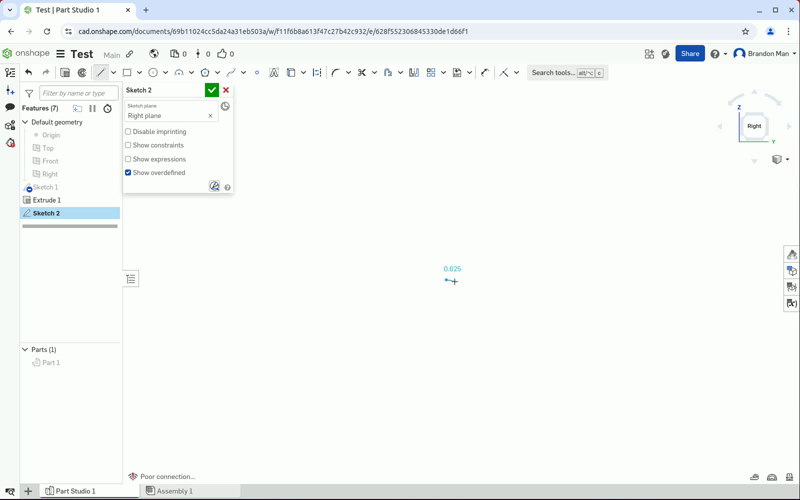
scroll(6)
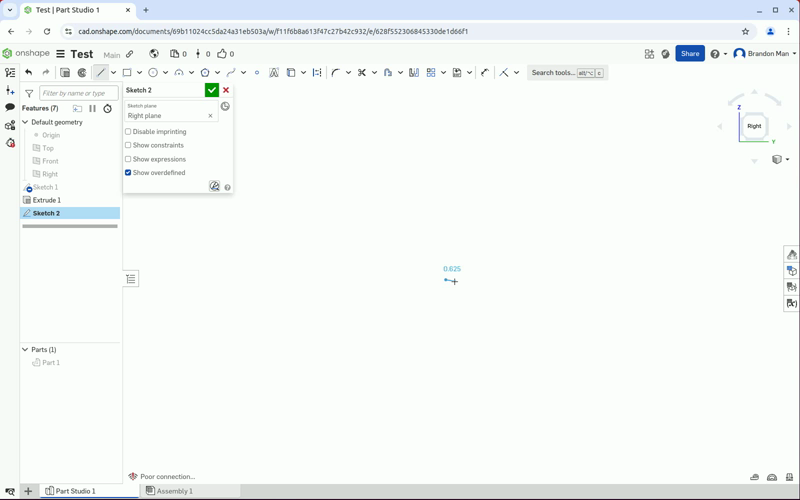
scroll(6)
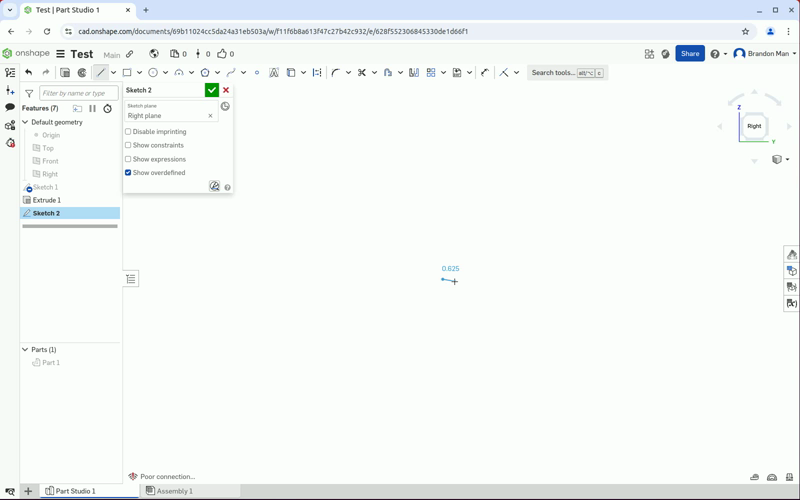
scroll(6)
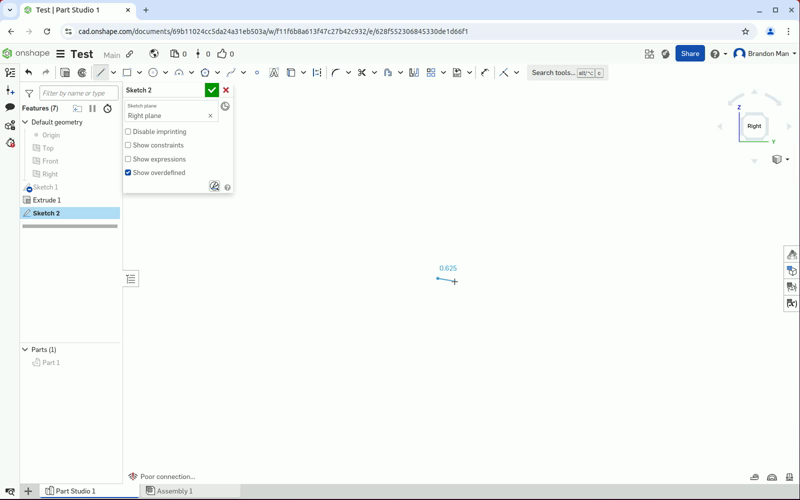
scroll(6)
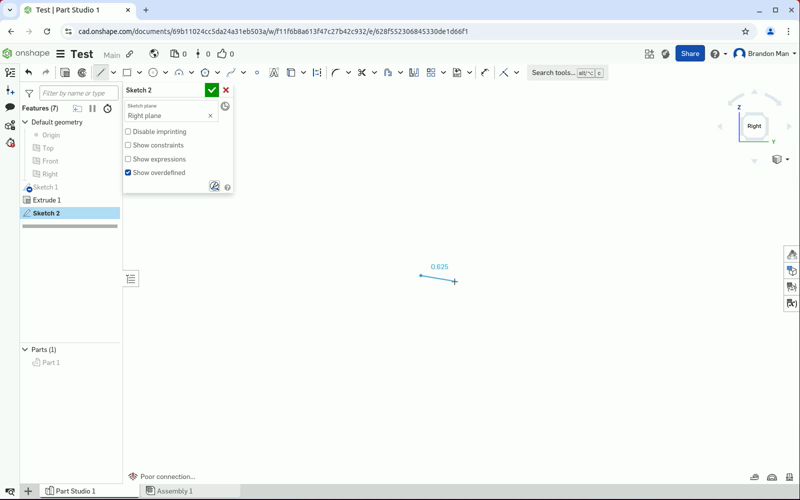
click(454, 281)
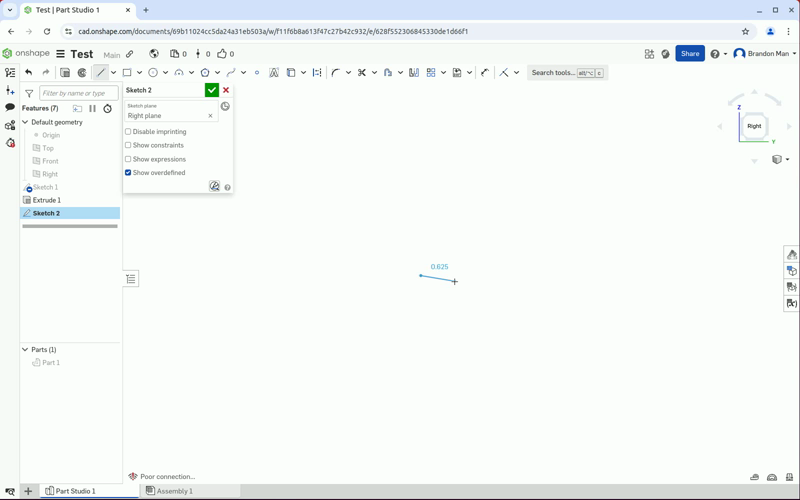
scroll(-6)
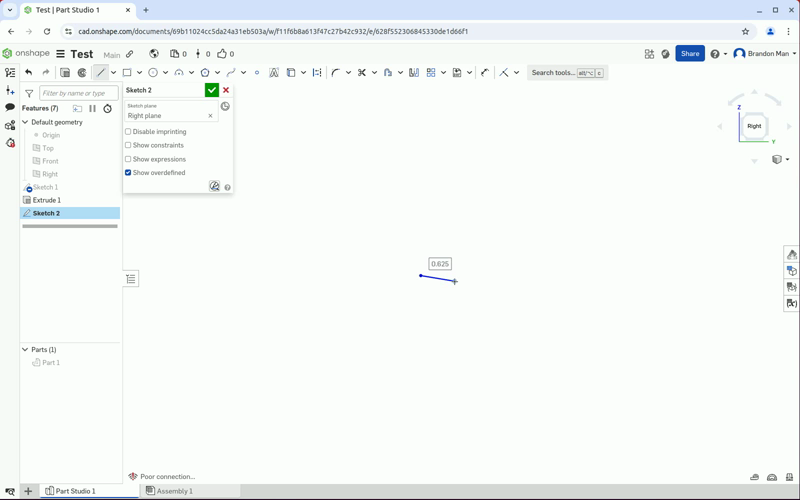
scroll(-6)
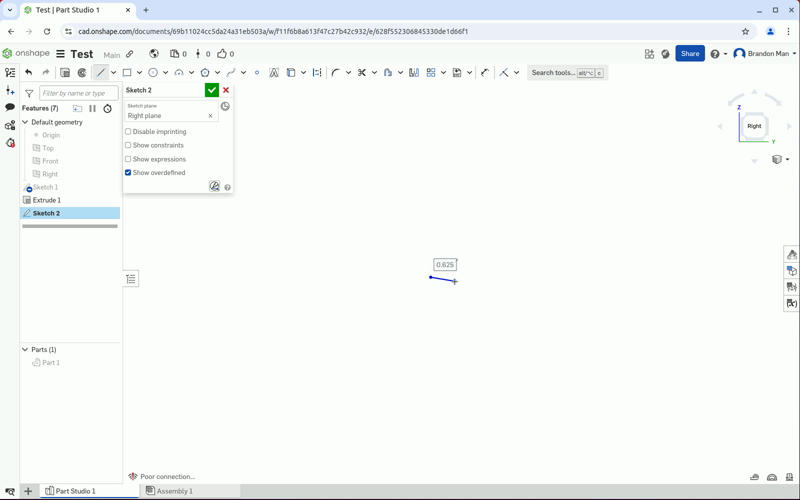
scroll(-6)
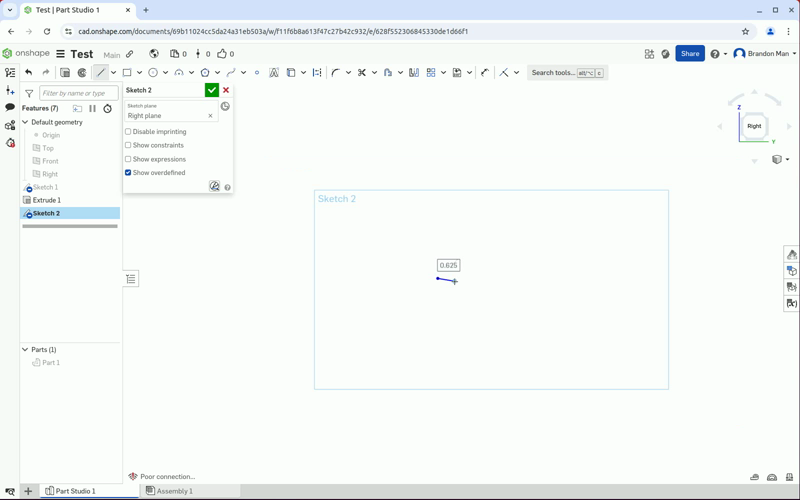
scroll(-6)
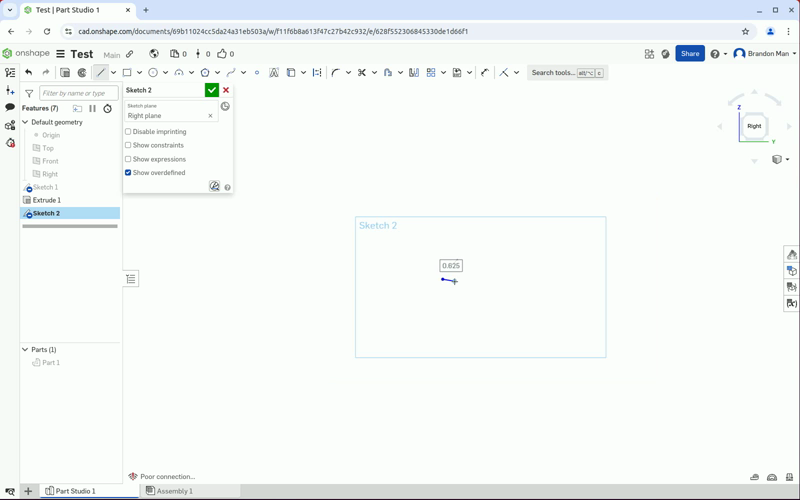
scroll(-6)
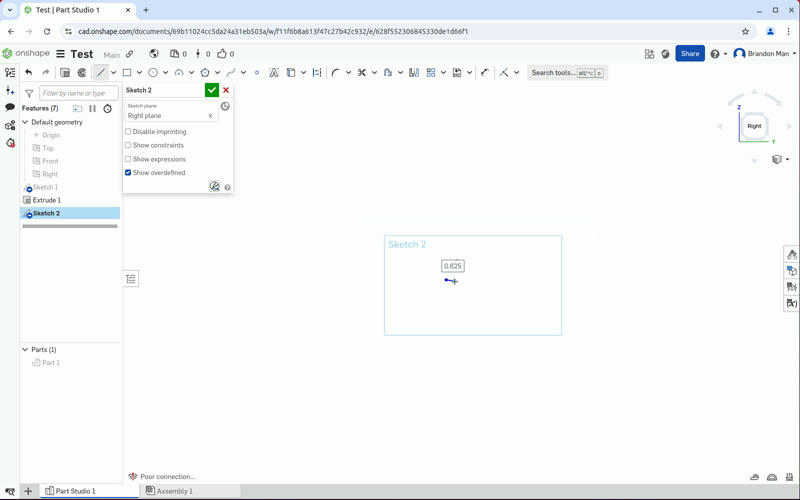
scroll(-6)
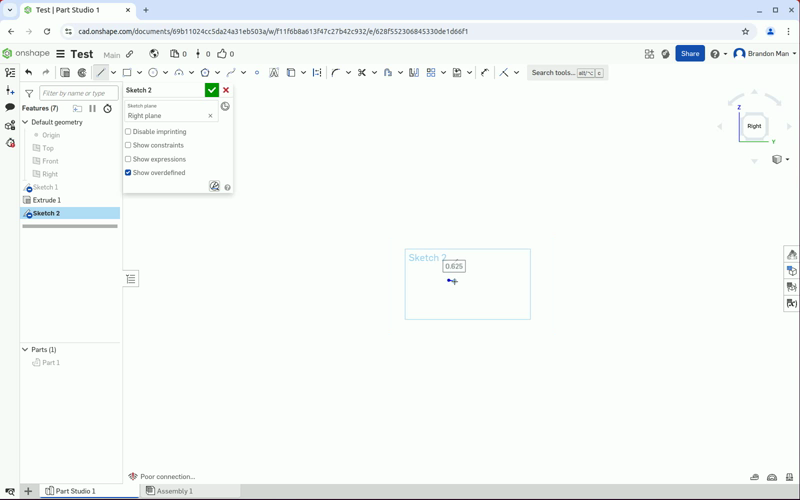
scroll(-6)
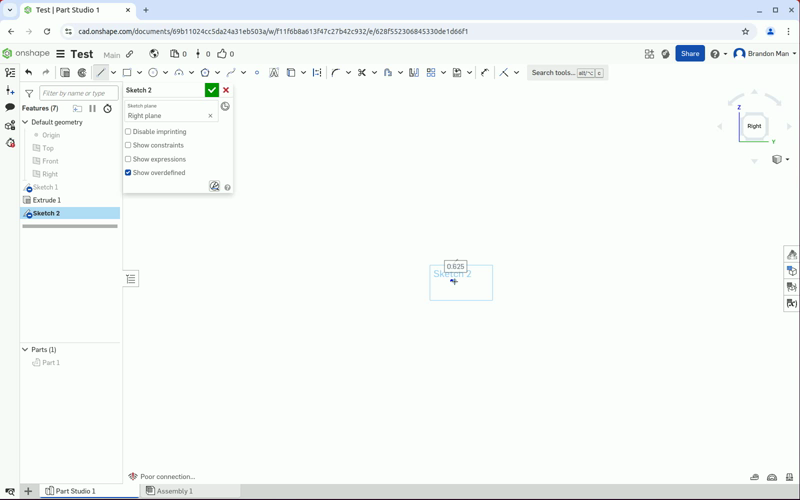
key_up(shift)
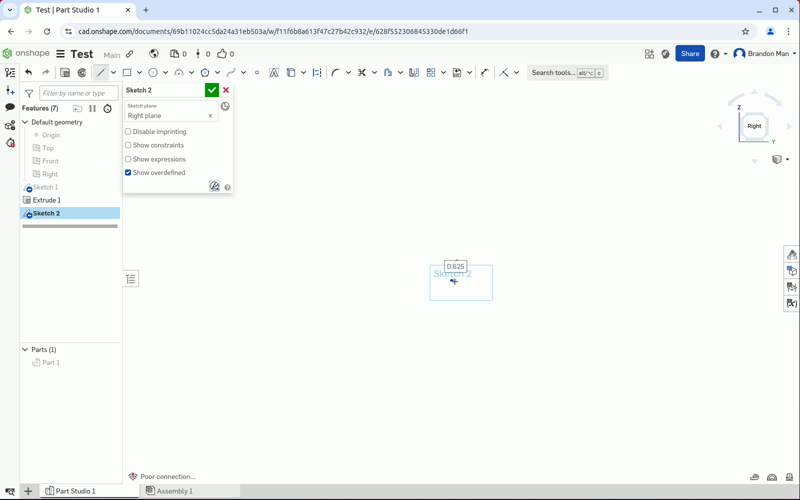
key_down(shift)
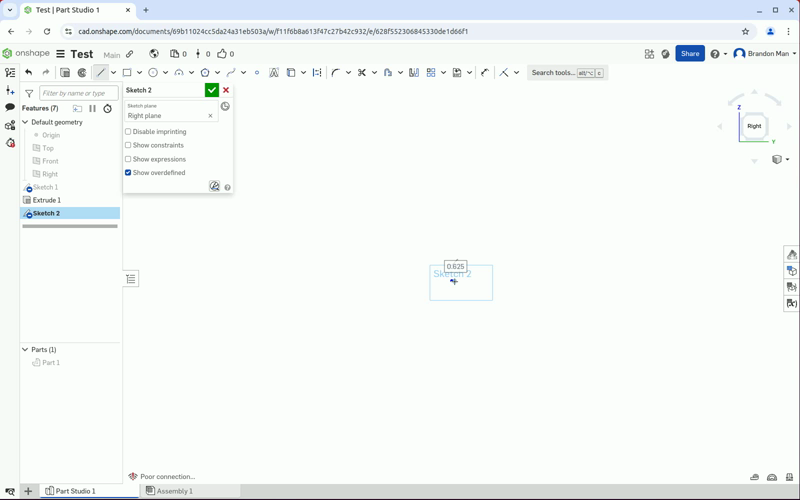
mouse_move(475, 183)
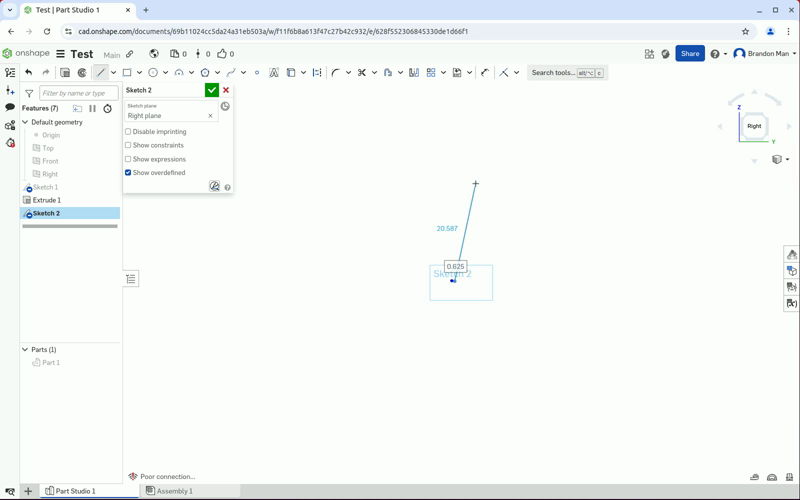
click(475, 183)
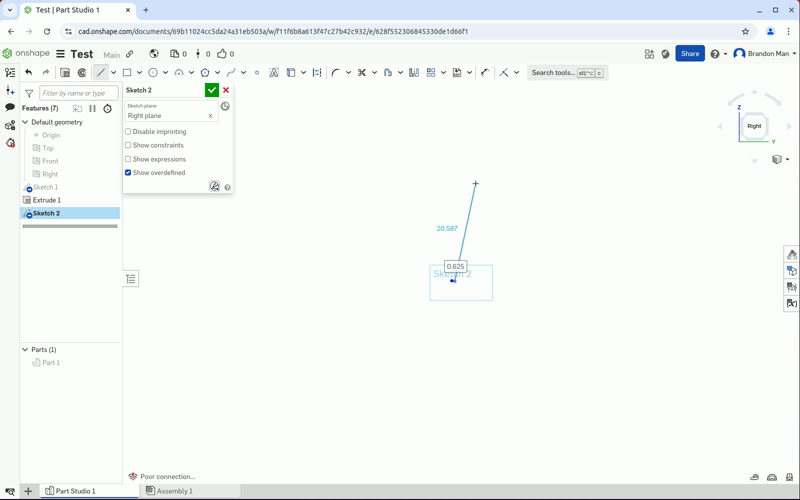
key_up(shift)
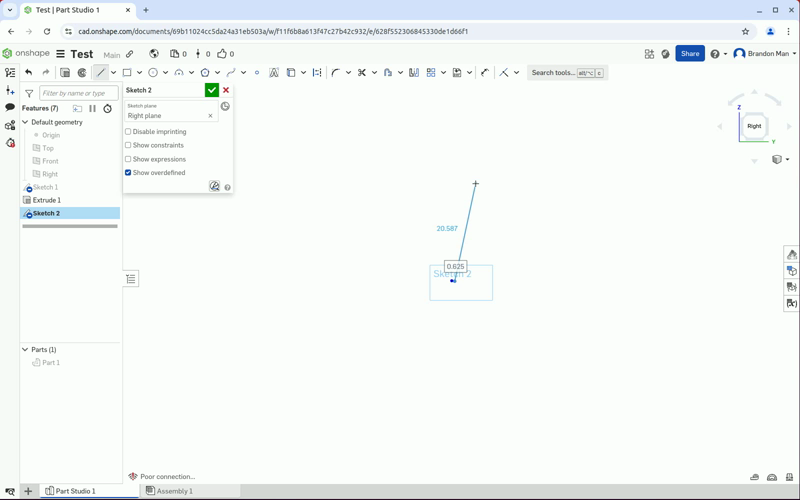
key_down(shift)
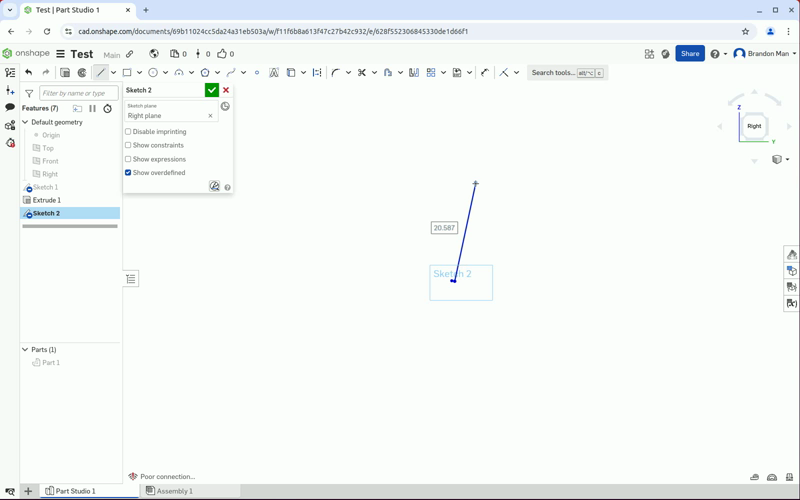
mouse_move(505, 183)
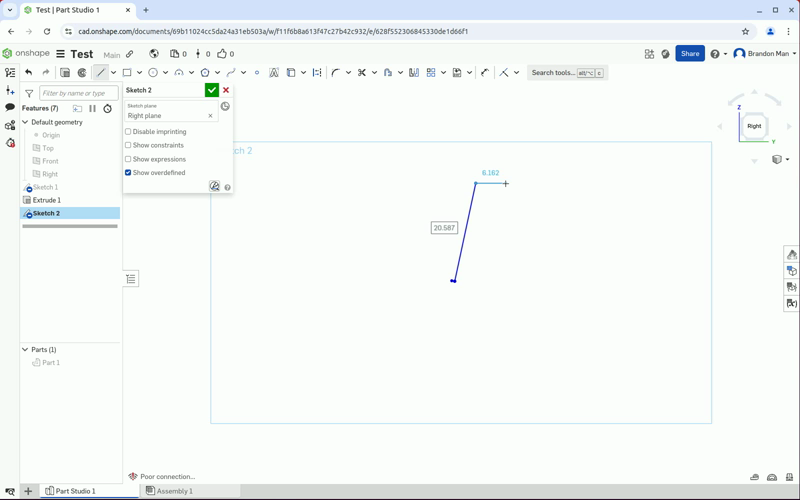
mouse_move(472, 181)
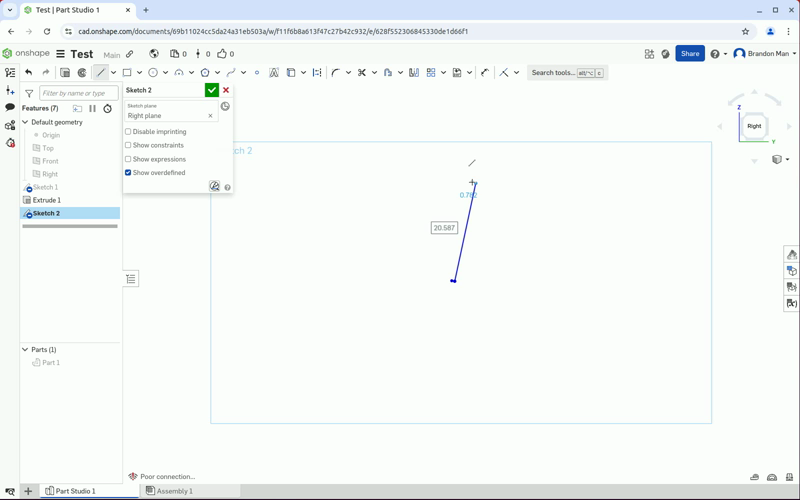
scroll(6)
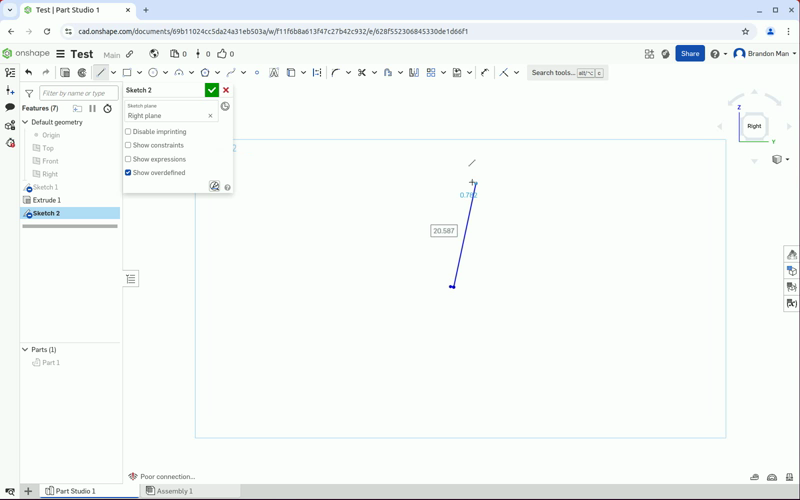
scroll(6)
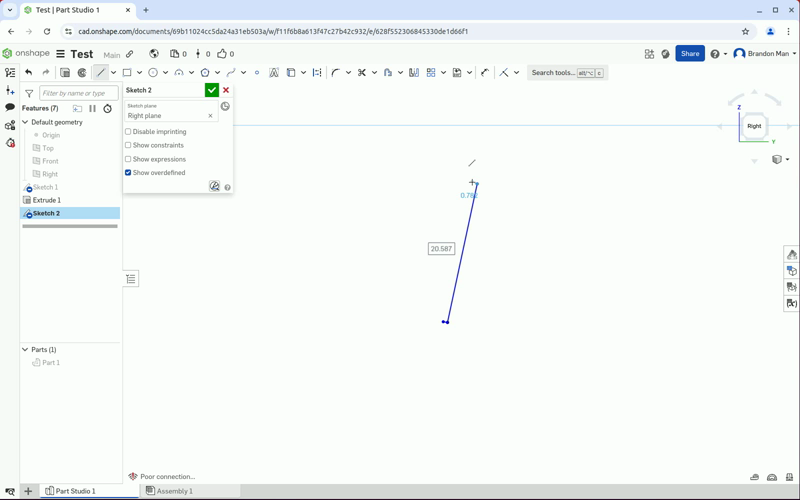
scroll(6)
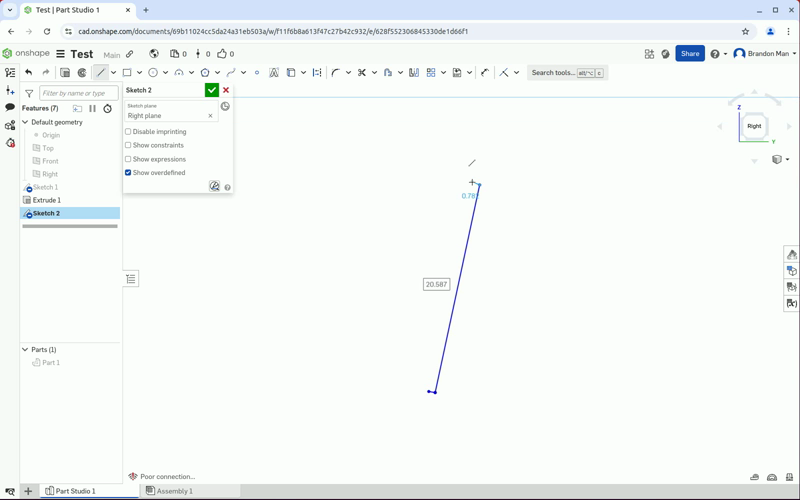
scroll(6)
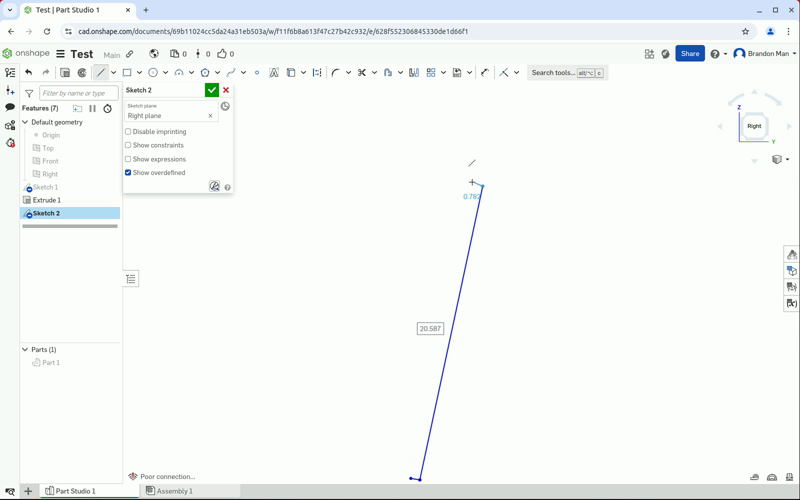
scroll(6)
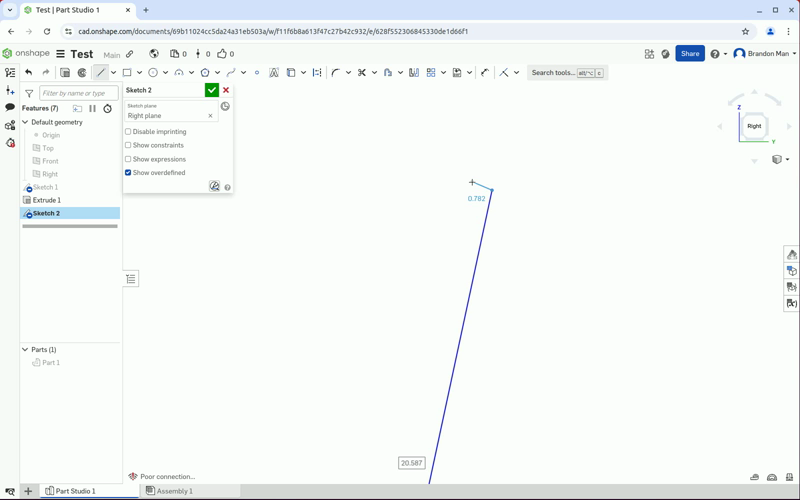
scroll(6)
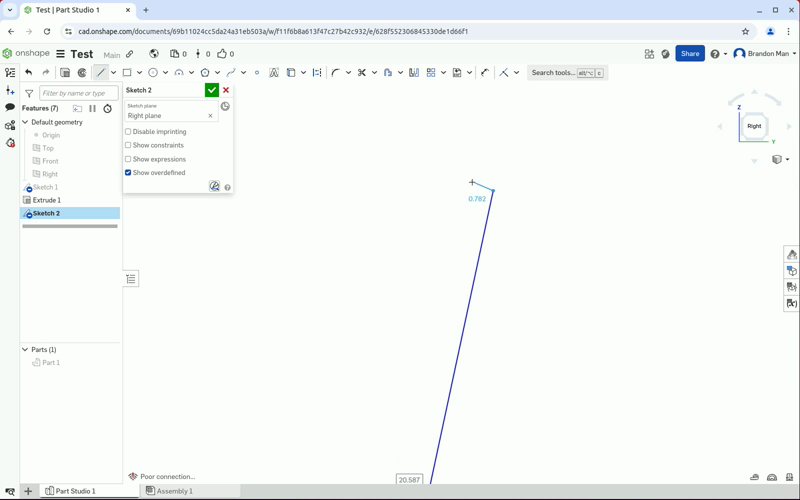
scroll(6)
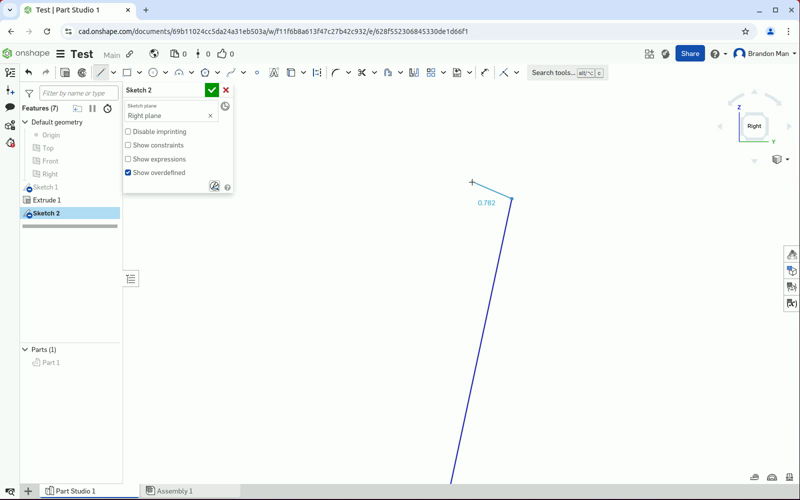
click(472, 181)
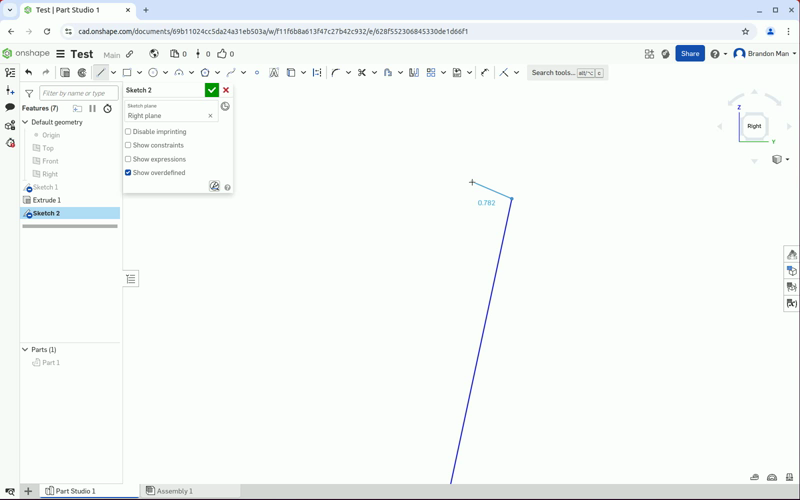
scroll(-6)
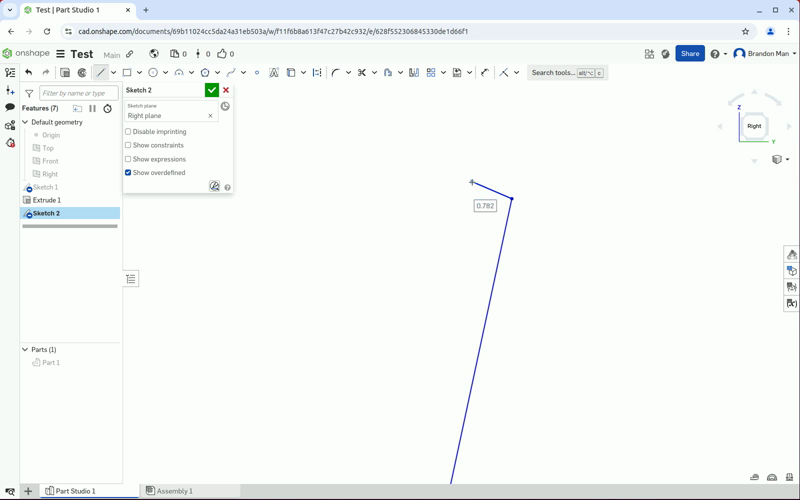
scroll(-6)
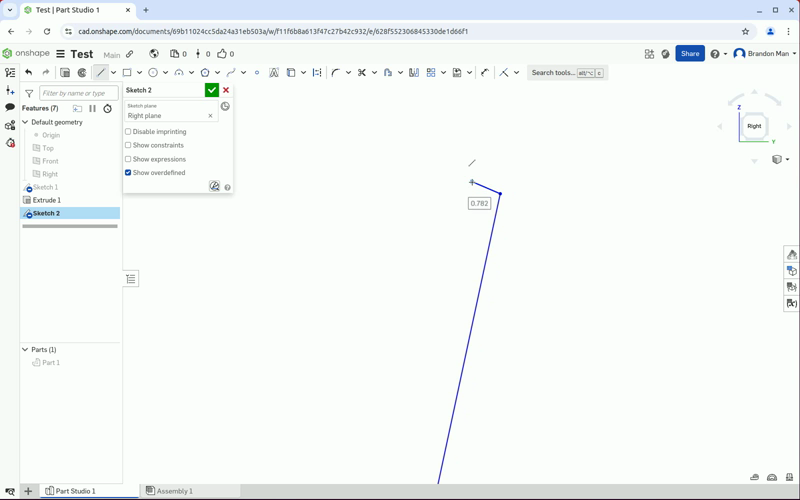
scroll(-6)
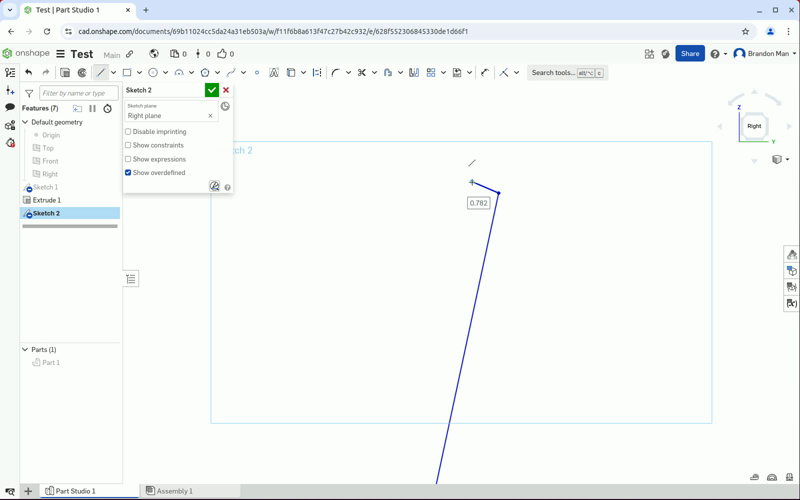
scroll(-6)
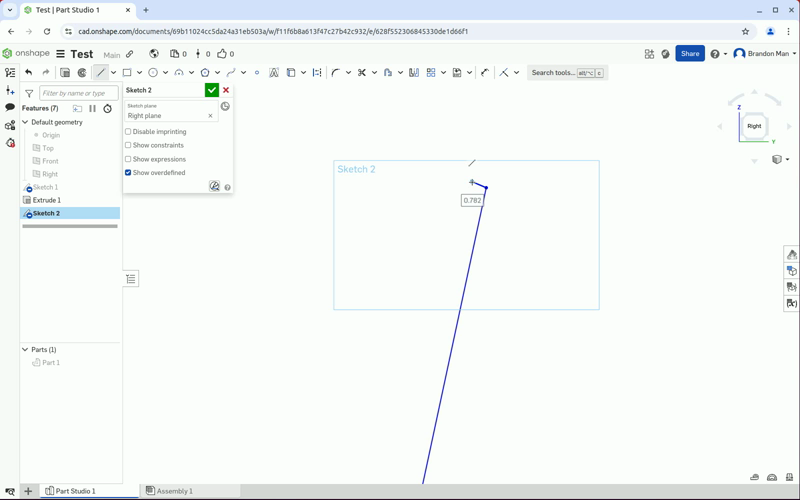
scroll(-6)
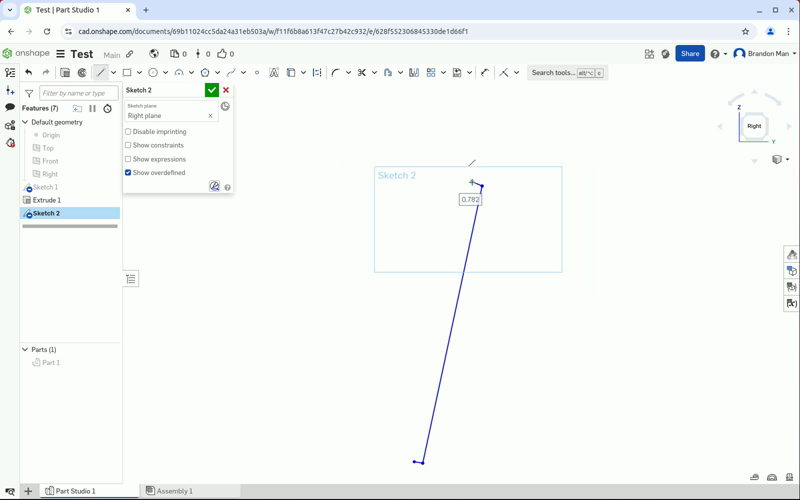
scroll(-6)
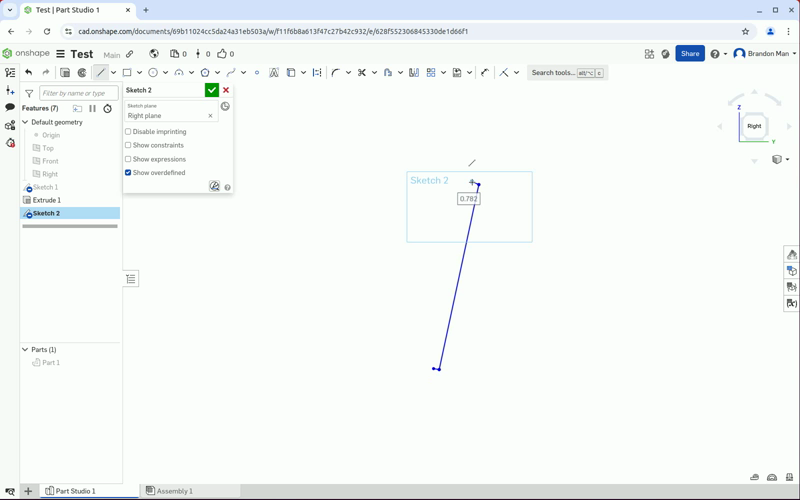
scroll(-6)
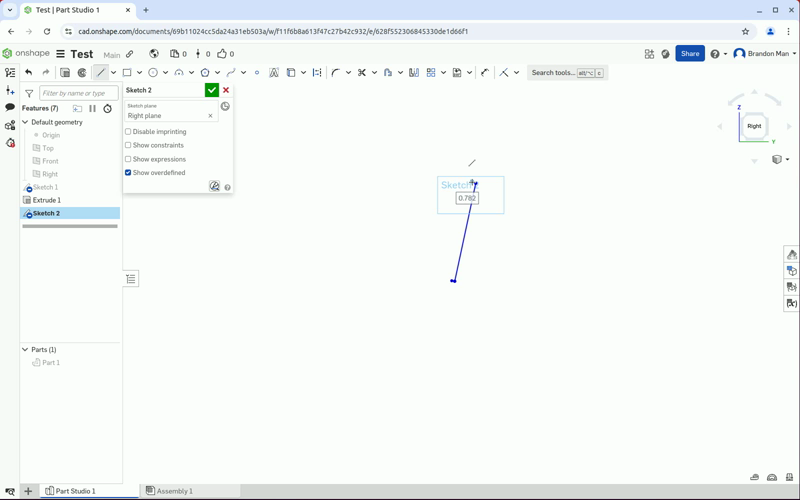
key_up(shift)
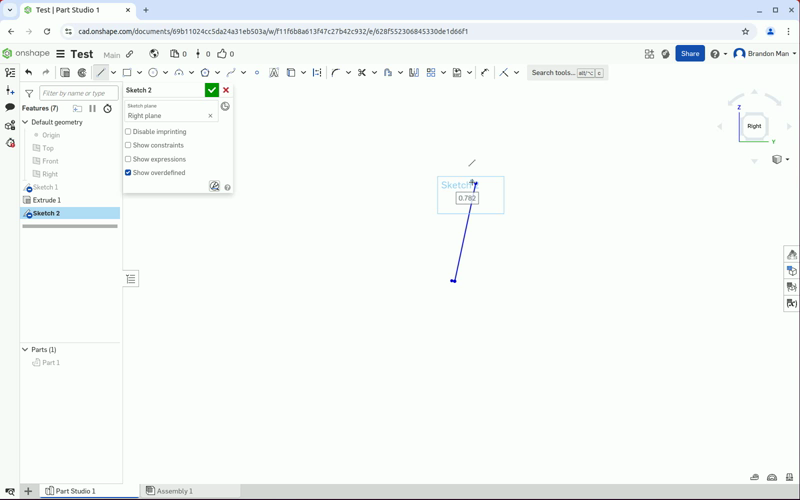
key_down(shift)
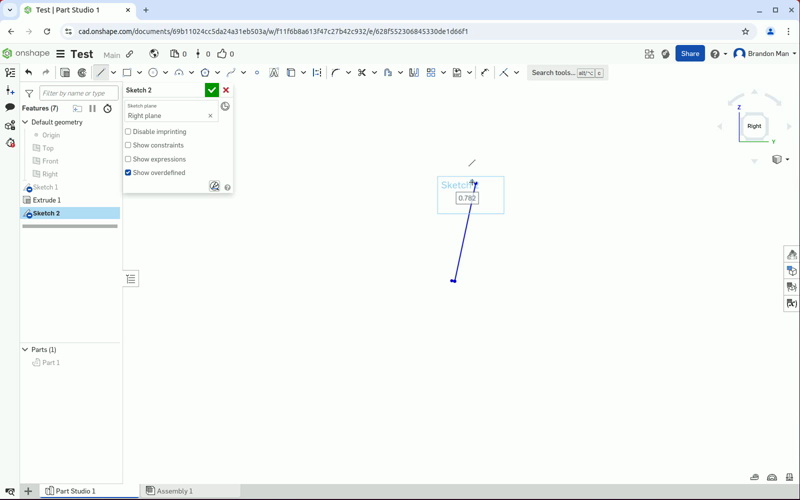
mouse_move(451, 280)
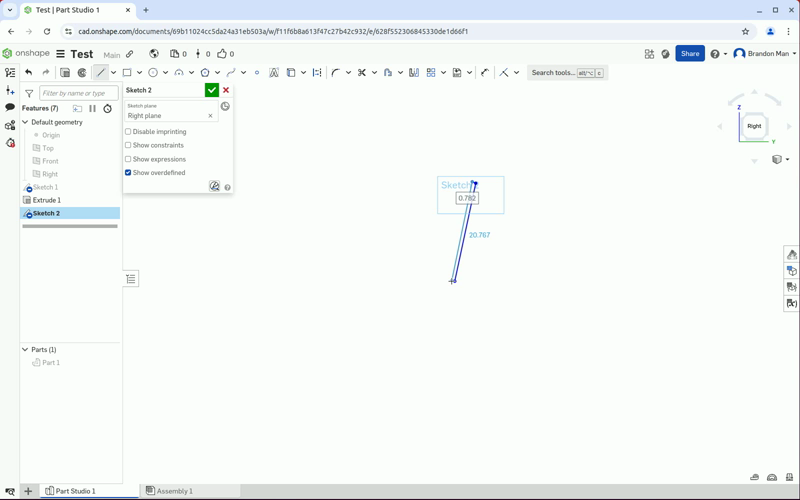
scroll(6)
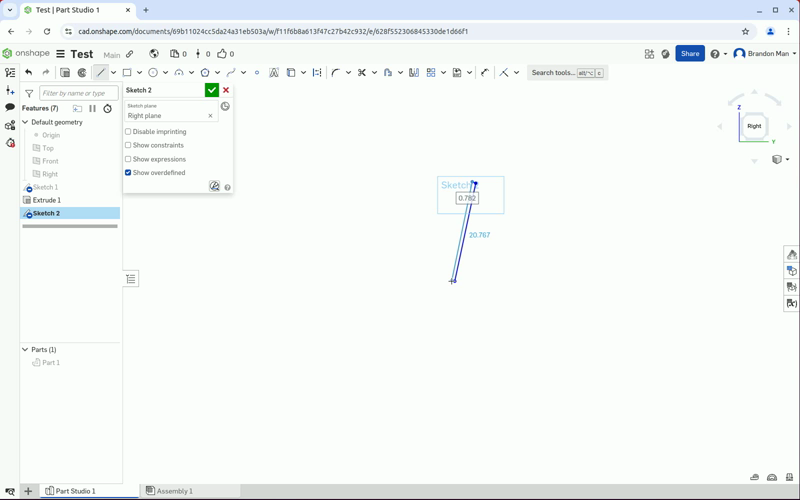
scroll(6)
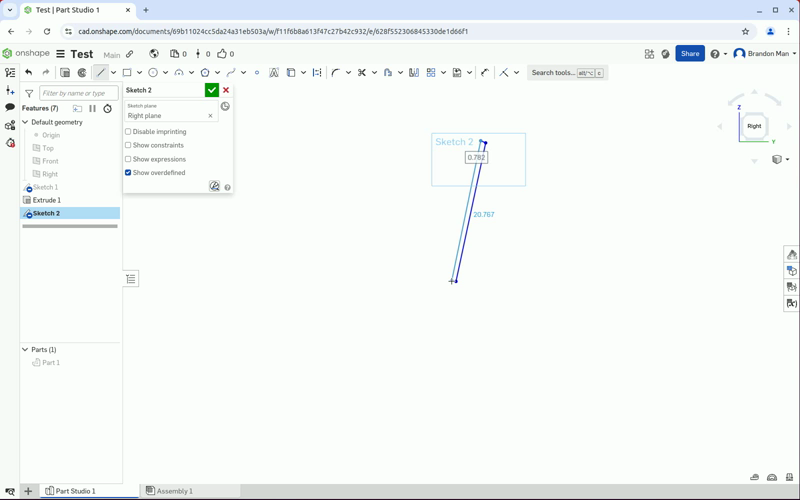
scroll(6)
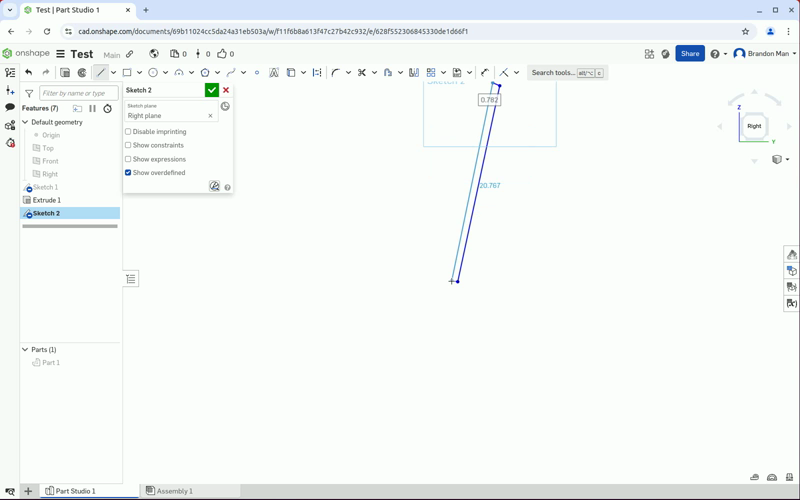
scroll(6)
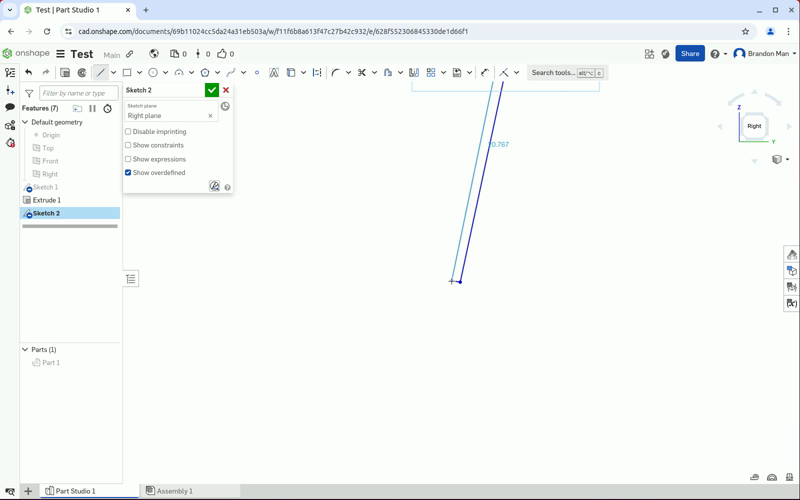
scroll(6)
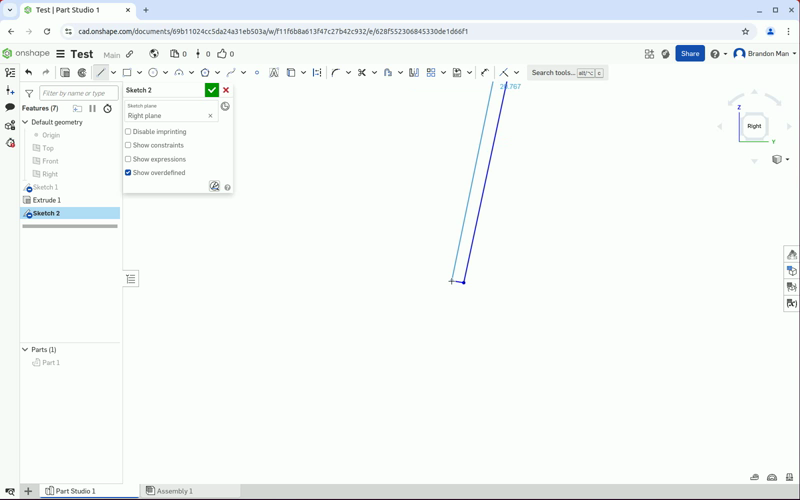
scroll(6)
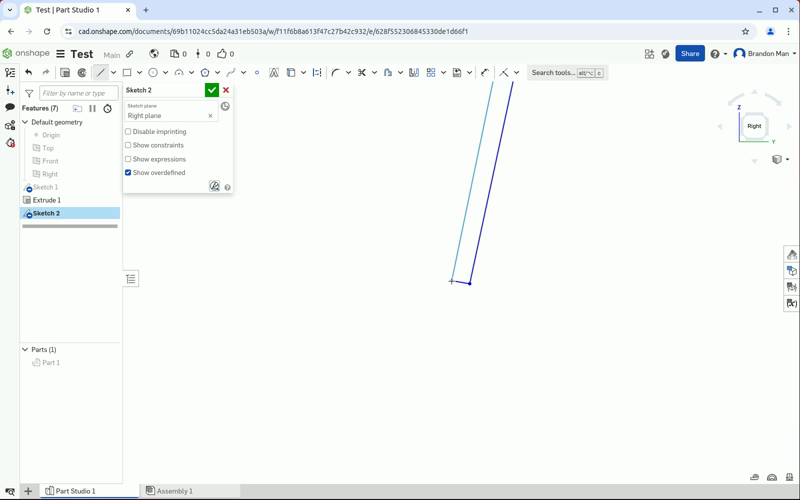
scroll(6)
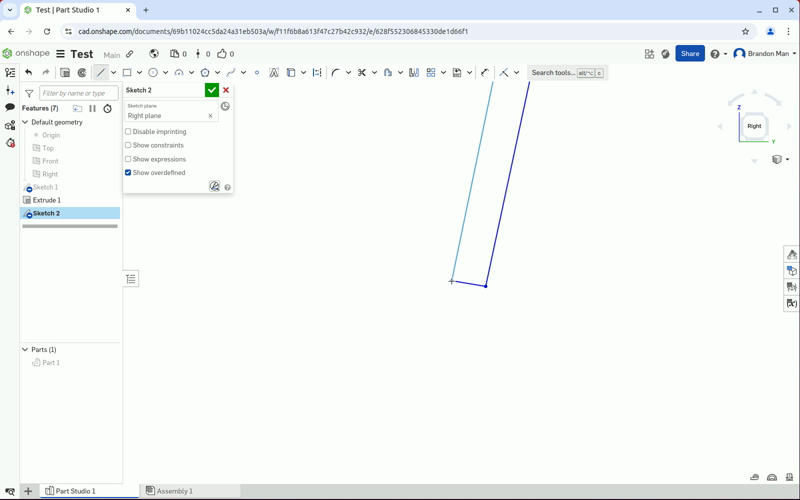
key_up(shift)
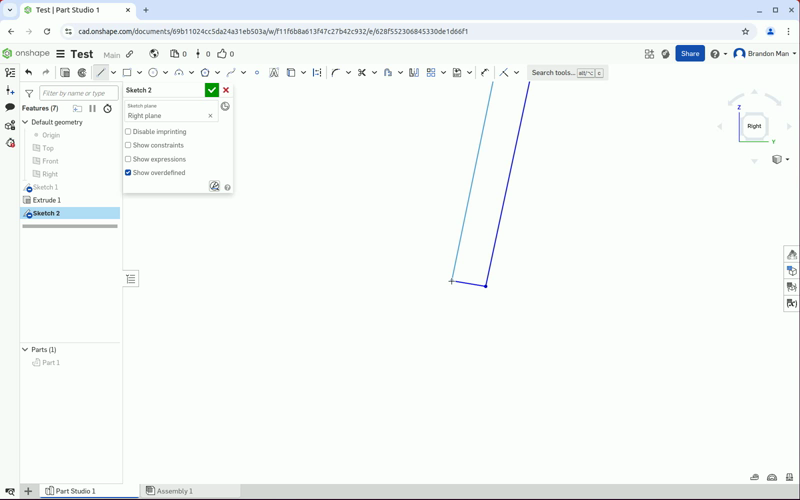
click(451, 280)
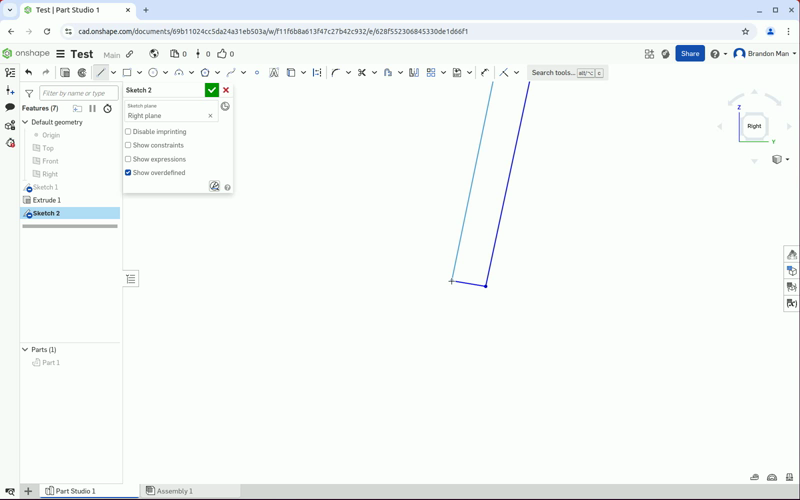
scroll(-6)
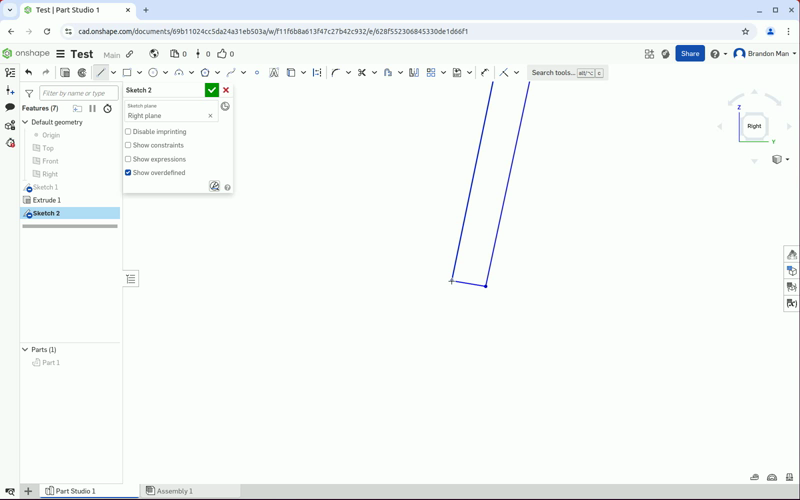
scroll(-6)
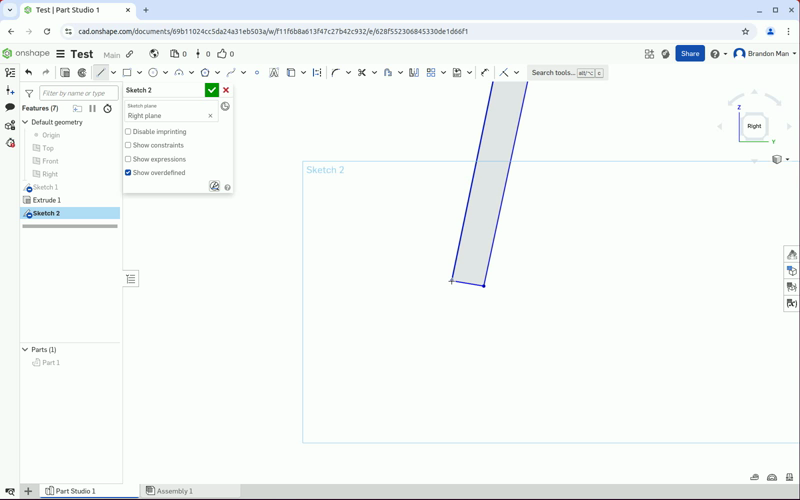
scroll(-6)
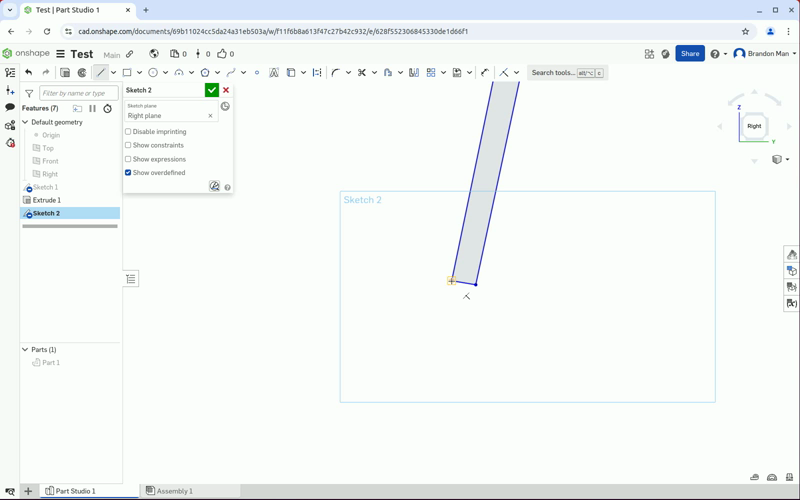
scroll(-6)
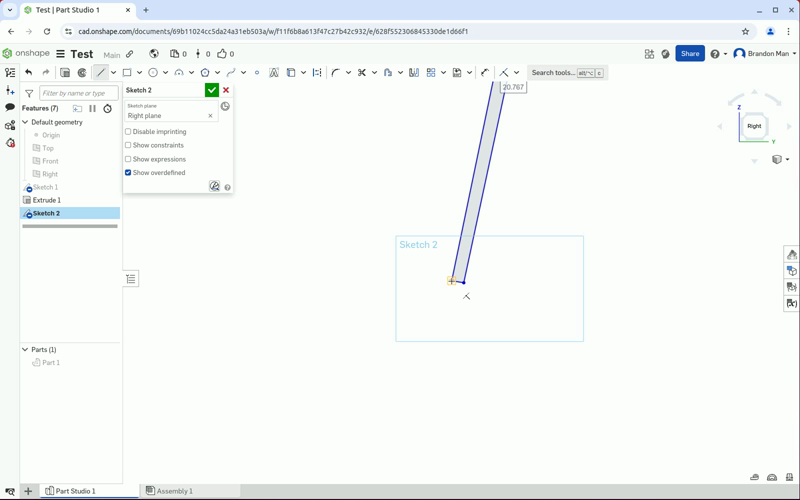
scroll(-6)
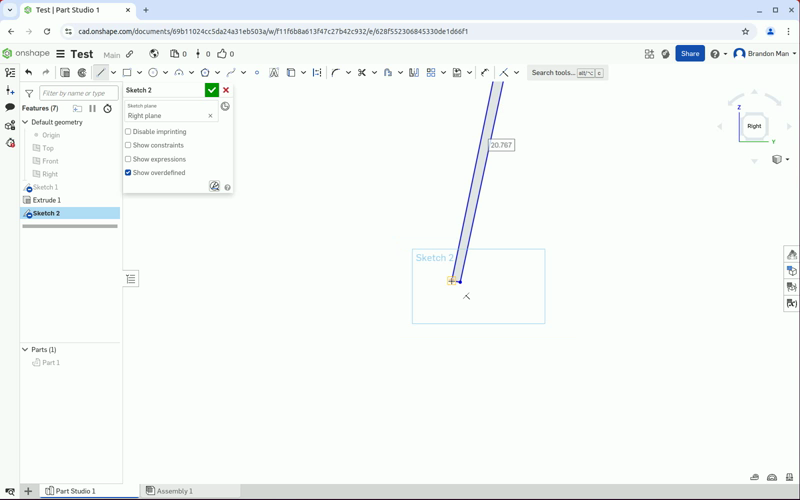
scroll(-6)
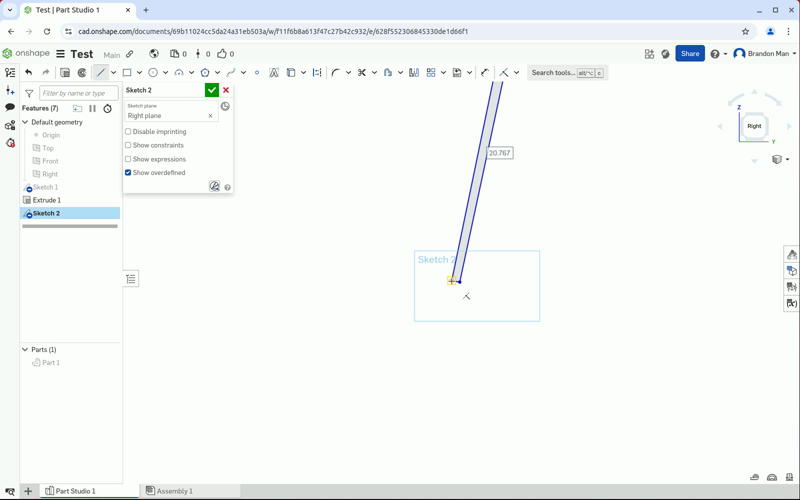
scroll(-6)
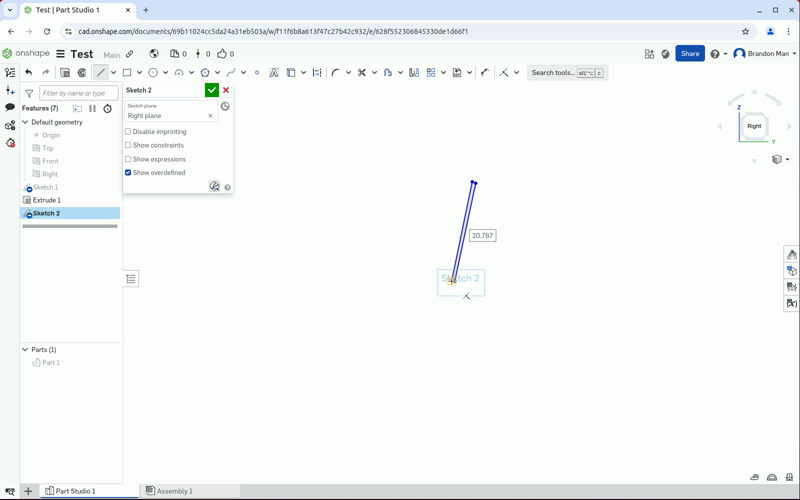
key(esc)
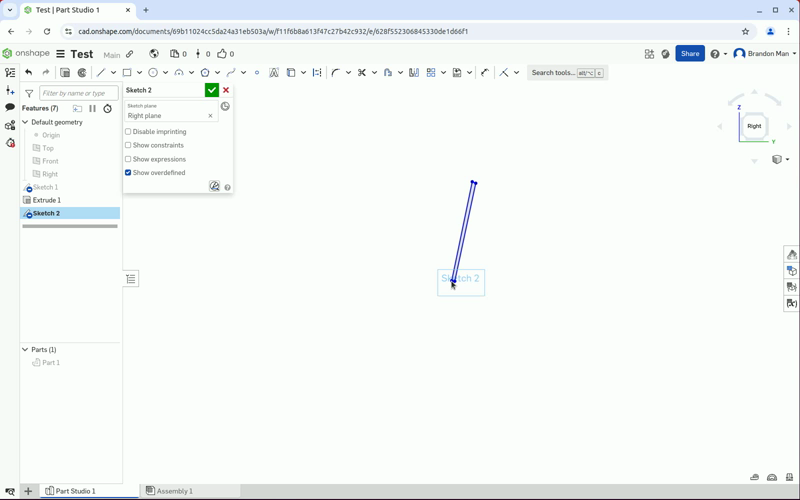
mouse_move(473, 189)
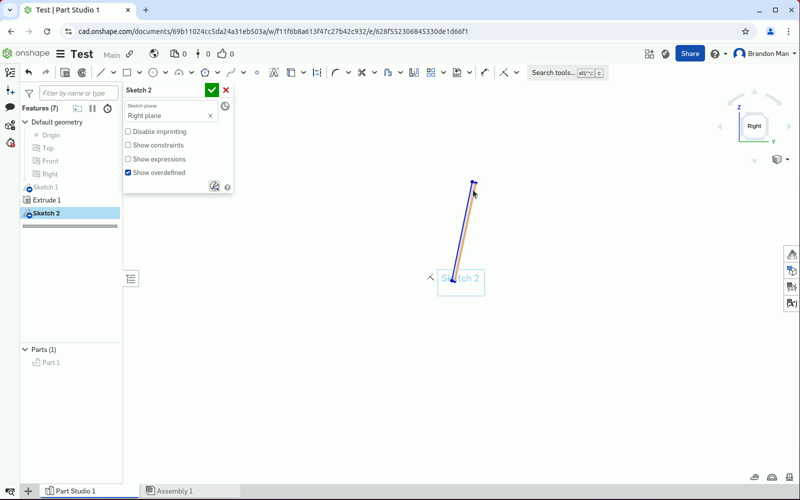
scroll(6)
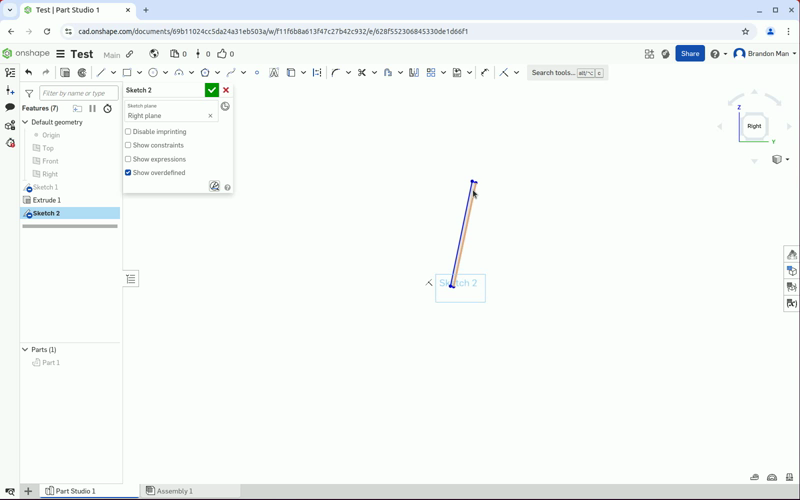
scroll(6)
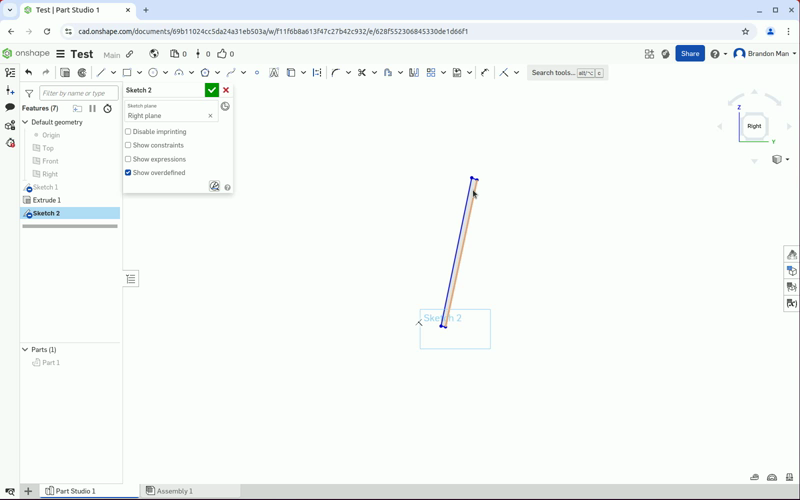
scroll(6)
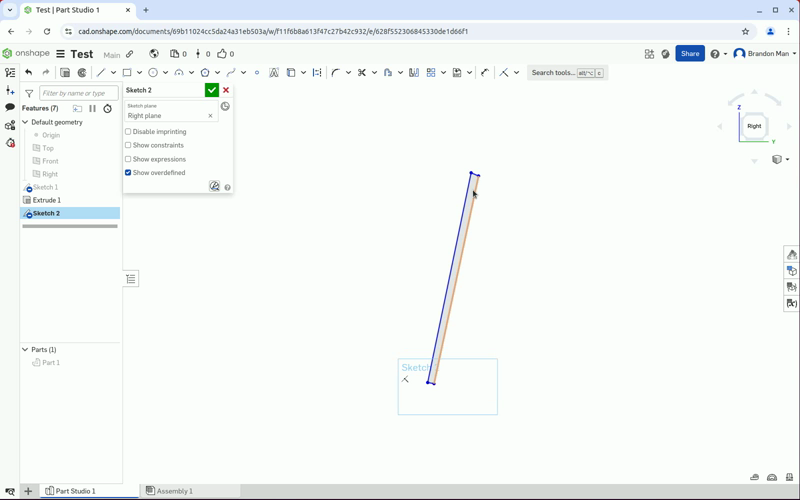
scroll(6)
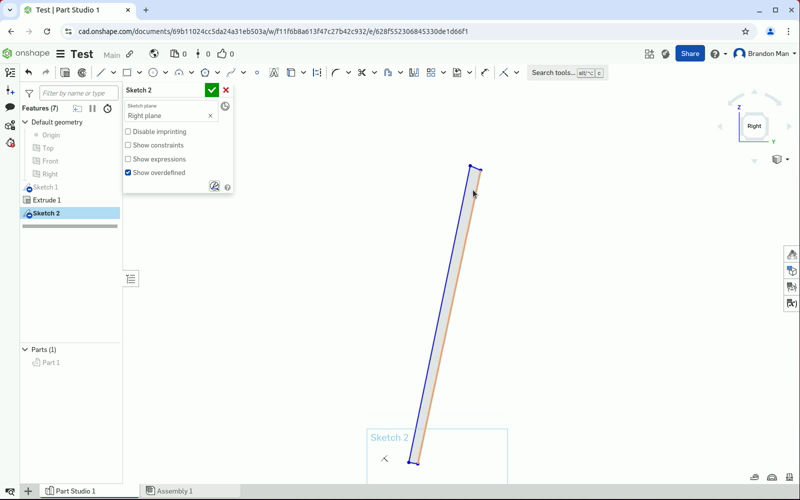
scroll(6)
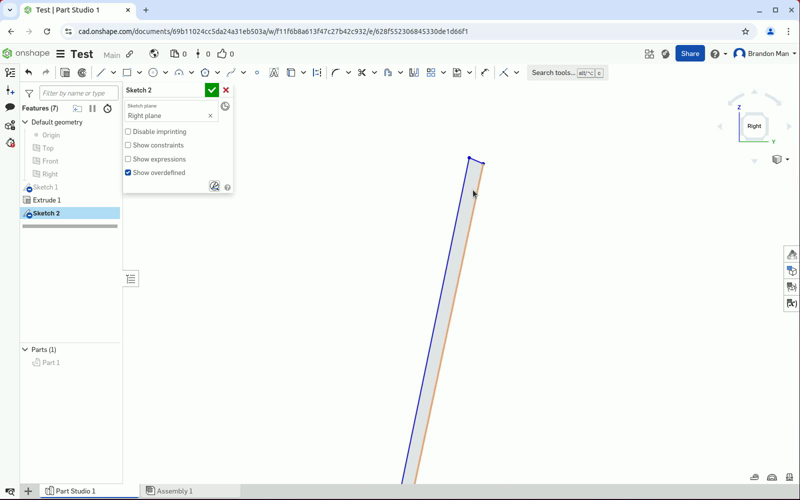
scroll(6)
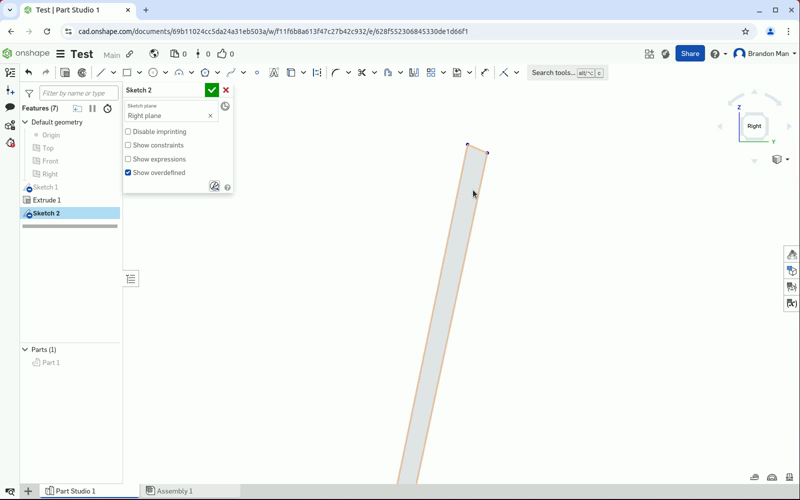
scroll(6)
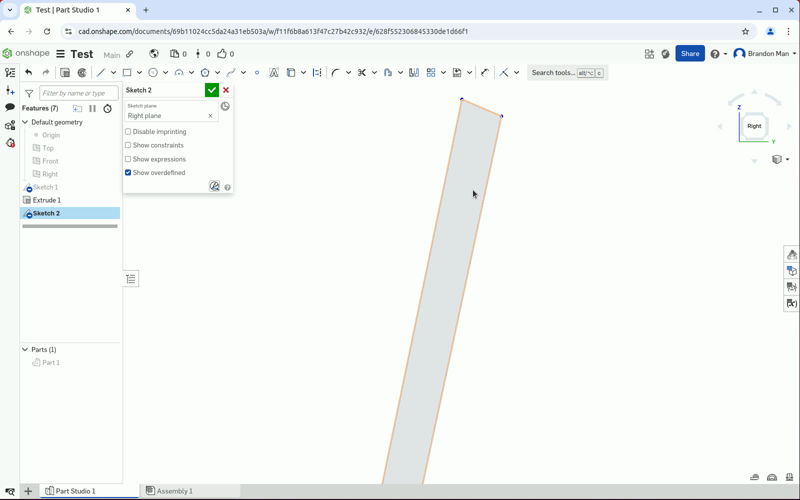
click(473, 189)
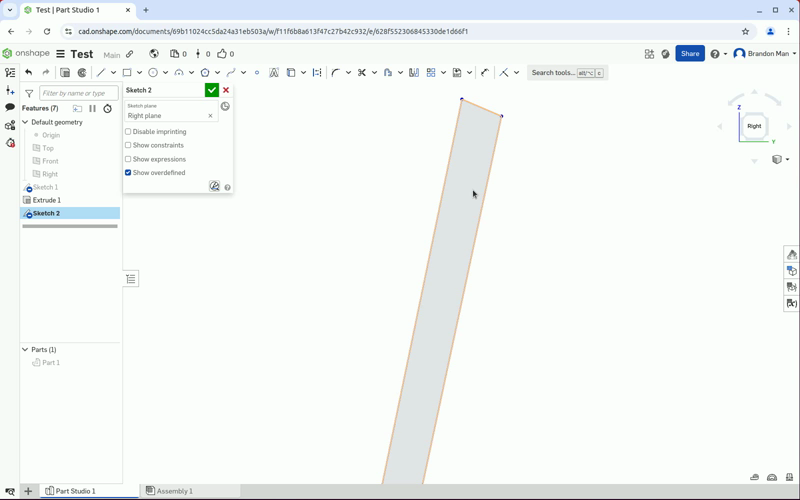
scroll(-6)
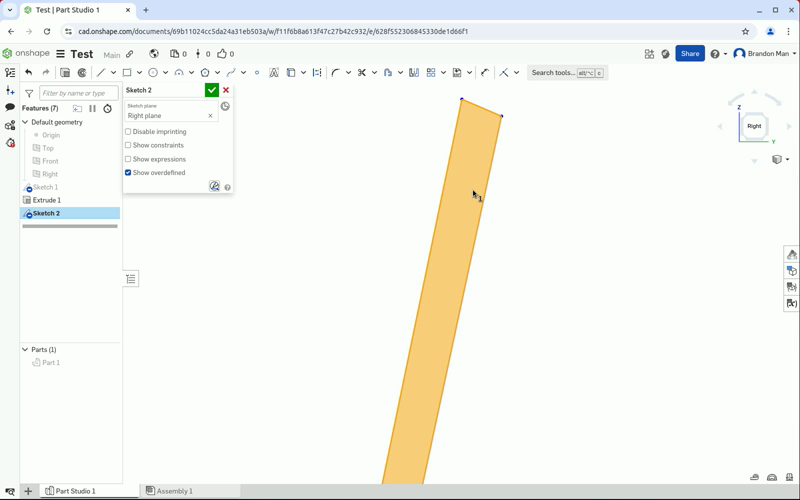
scroll(-6)
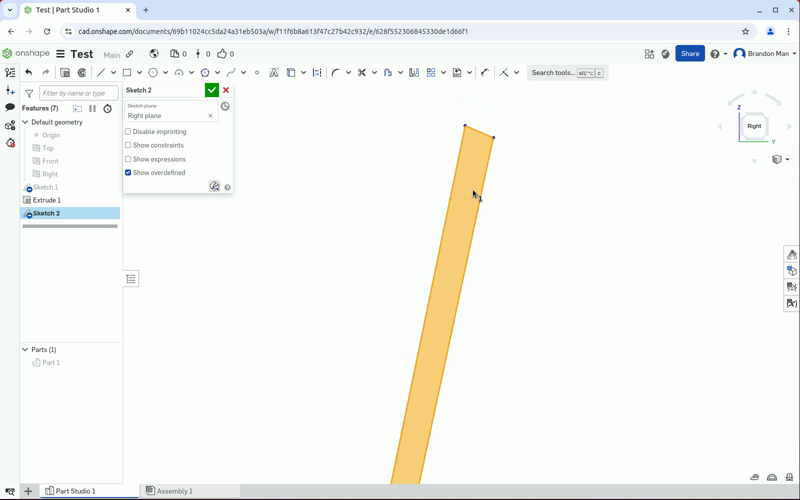
scroll(-6)
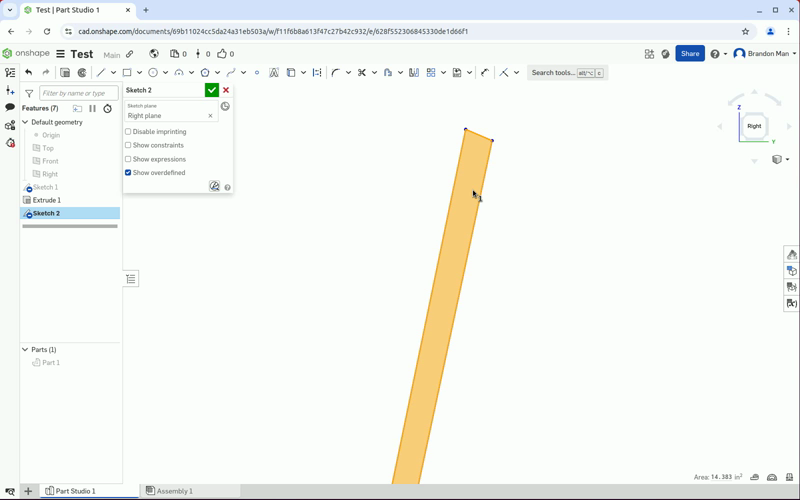
scroll(-6)
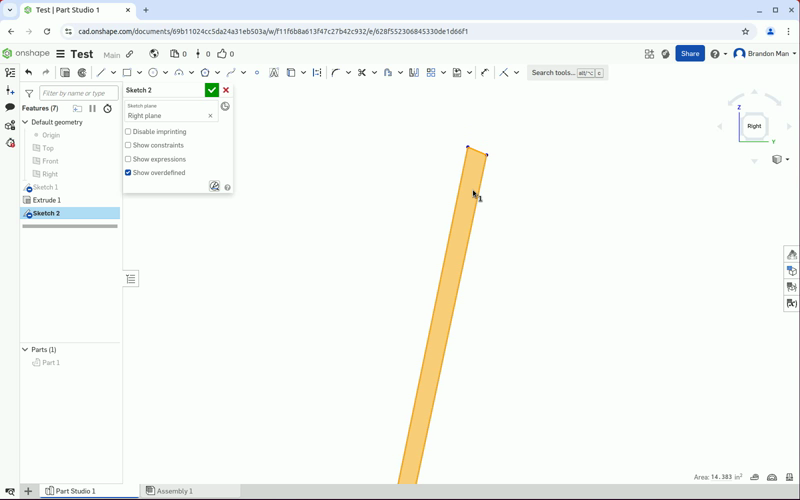
scroll(-6)
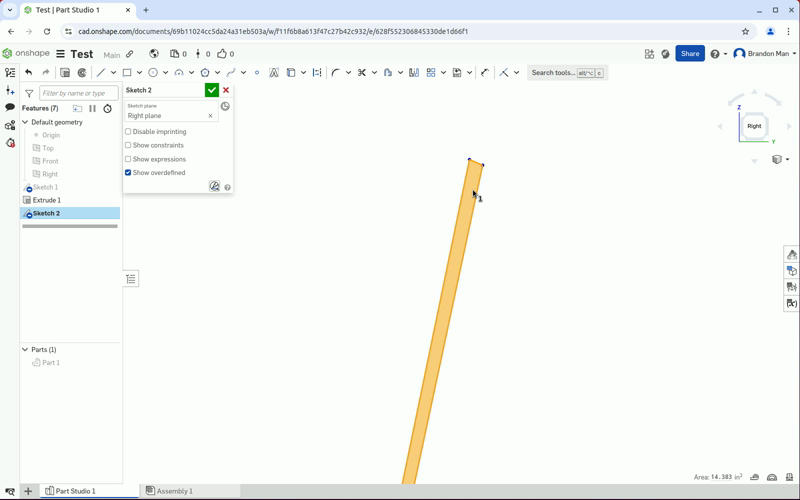
scroll(-6)
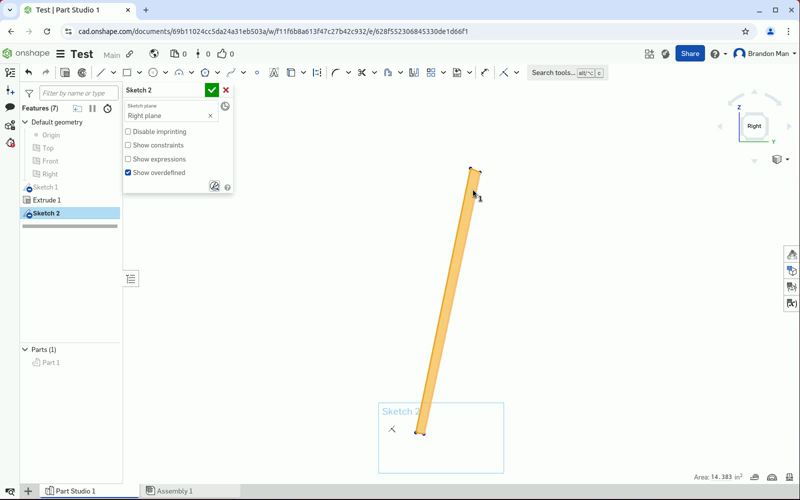
scroll(-6)
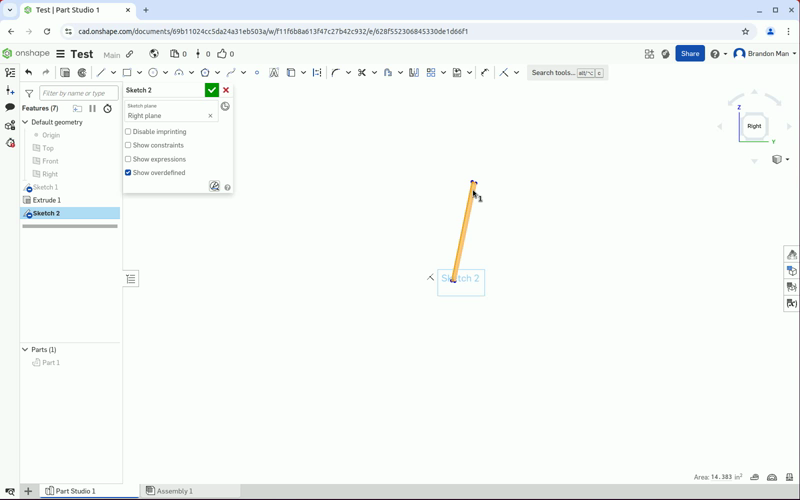
mouse_move(73, 352)
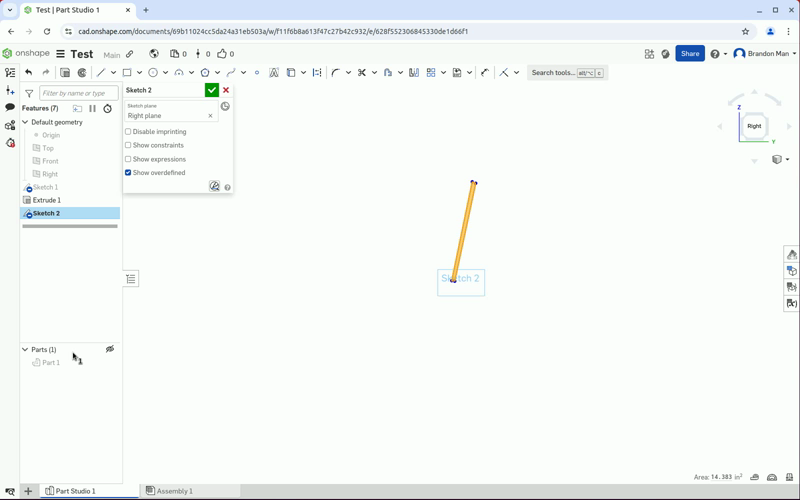
key(shift+y)
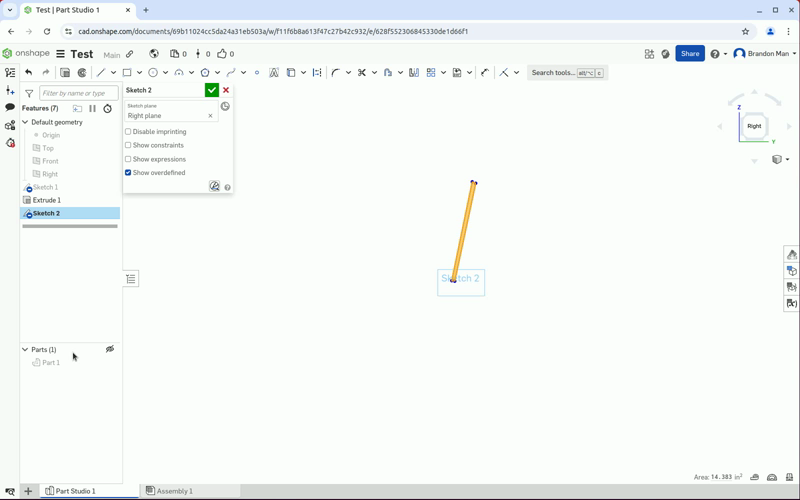
key(shift+e)
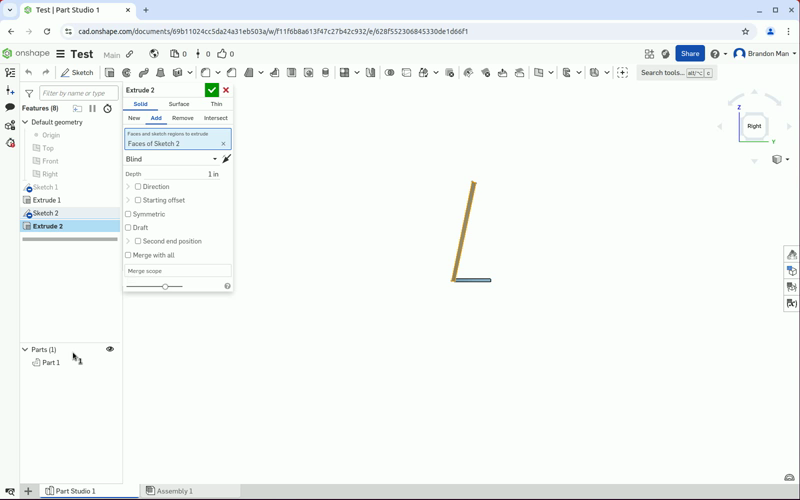
mouse_move(143, 106)
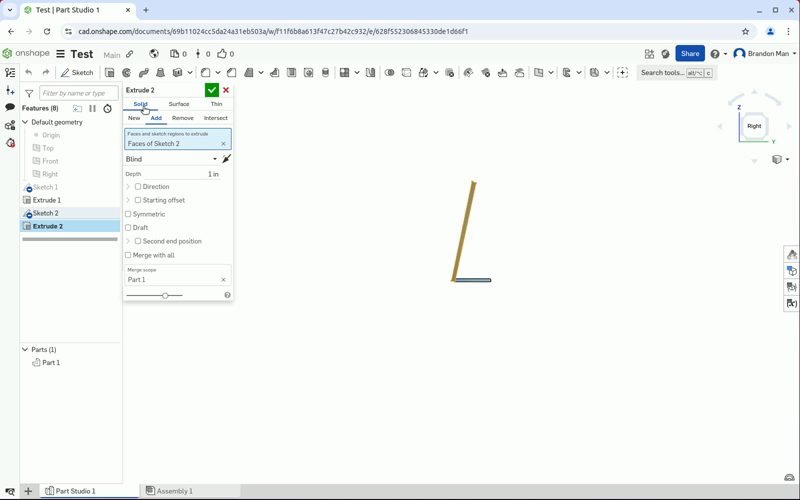
click(143, 106)
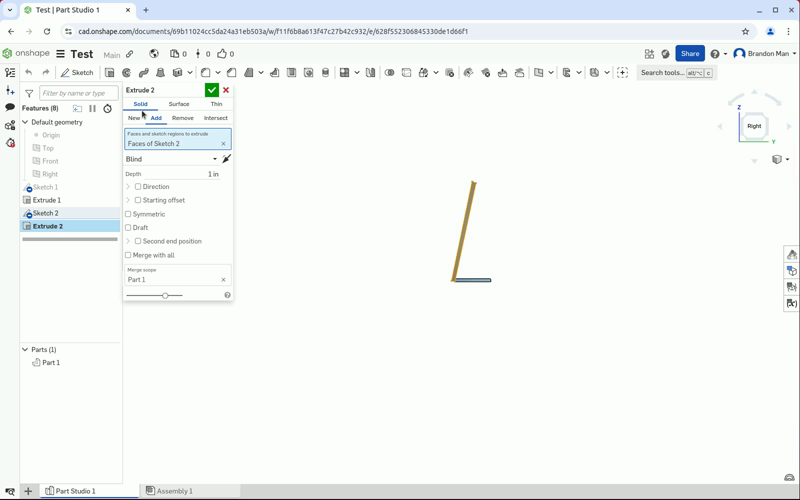
mouse_move(137, 120)
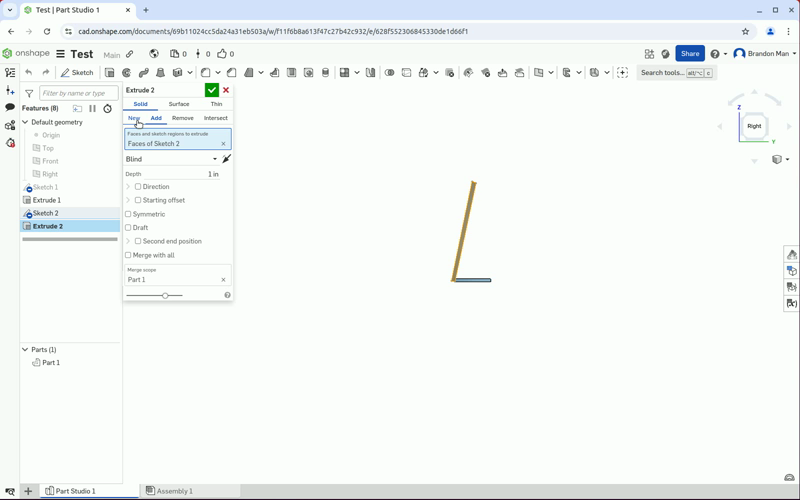
click(137, 120)
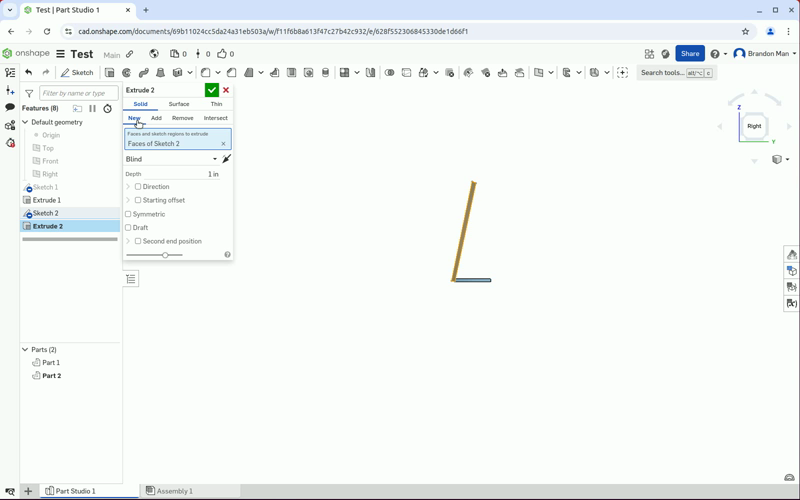
key(tab, 4)
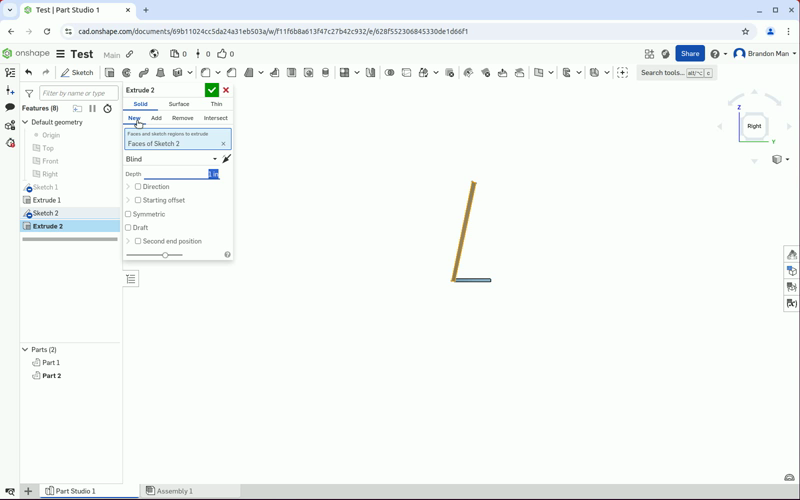
text(1.444)
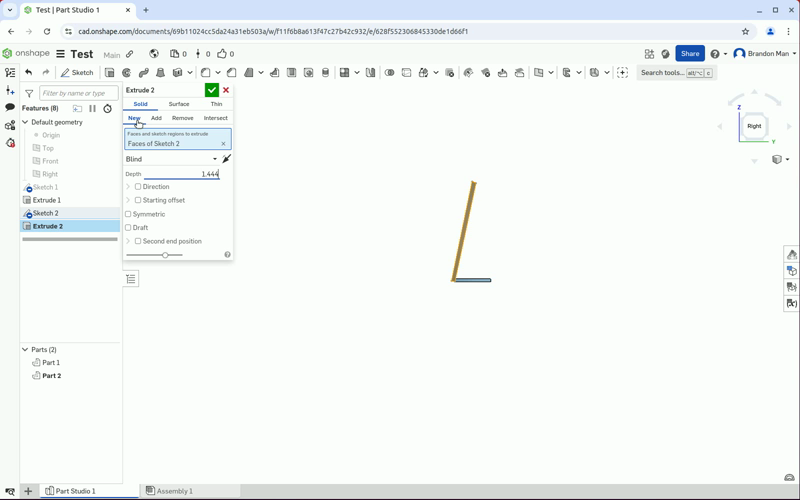
key(enter)
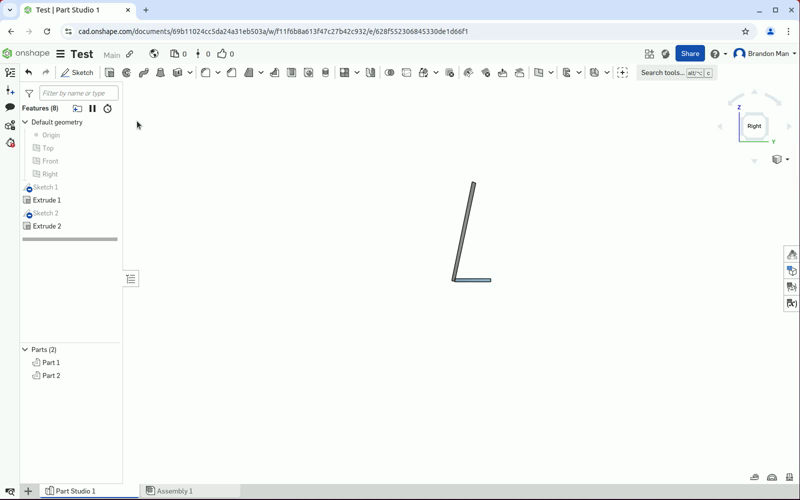
key(shift+h)
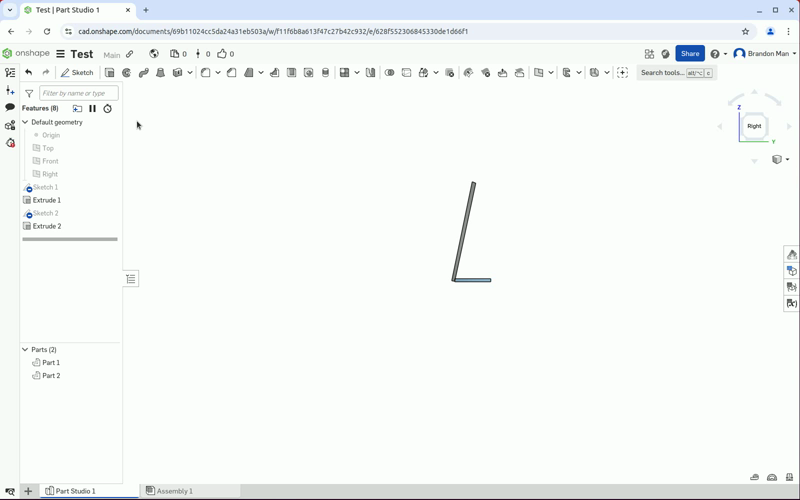
key(shift+h)
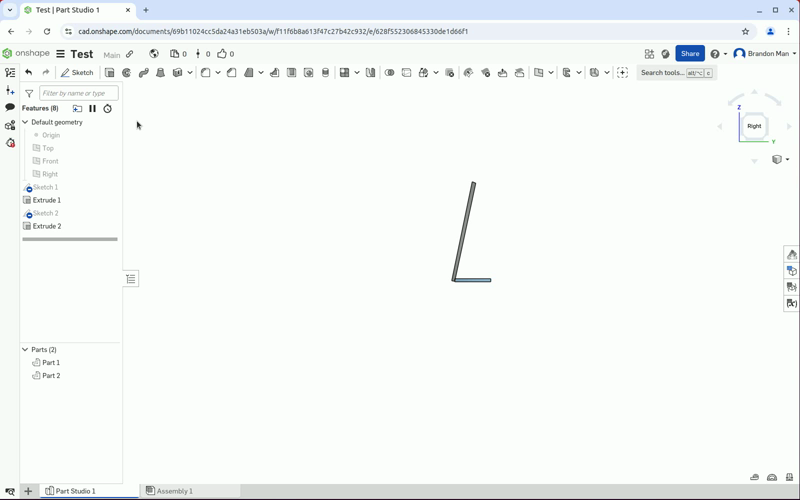
mouse_move(73, 189)
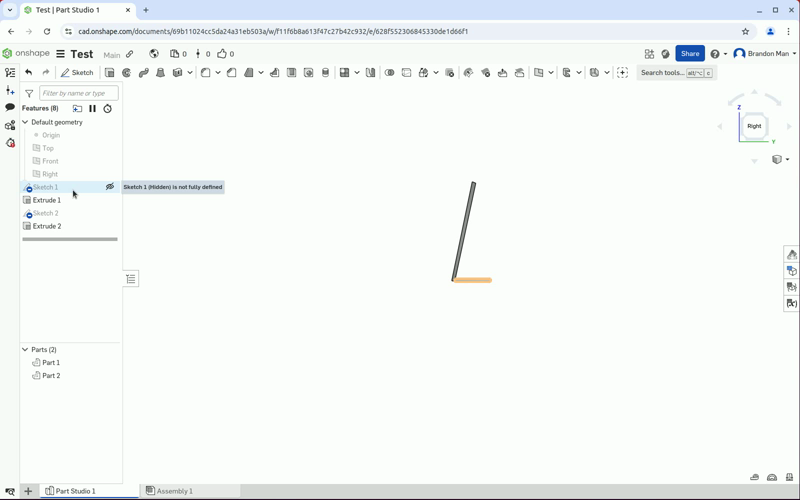
click(73, 189)
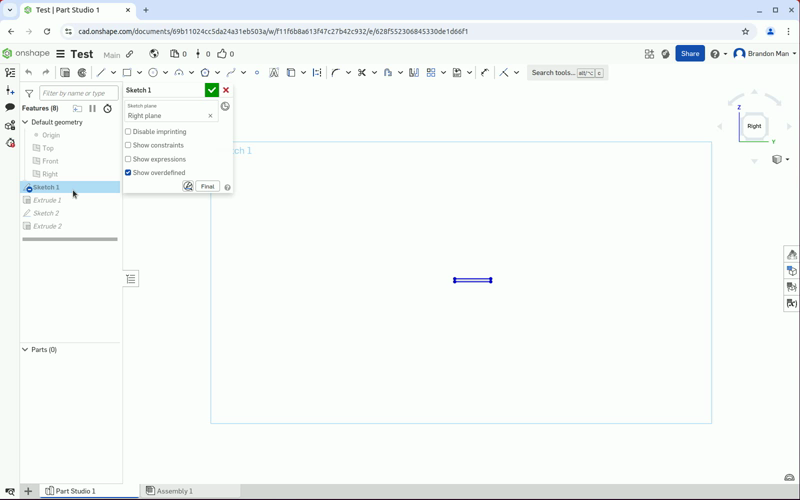
mouse_move(229, 92)
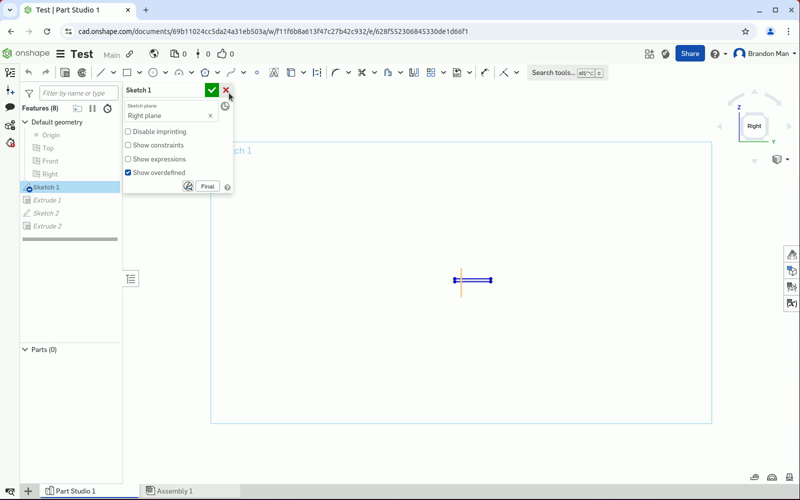
click(229, 92)
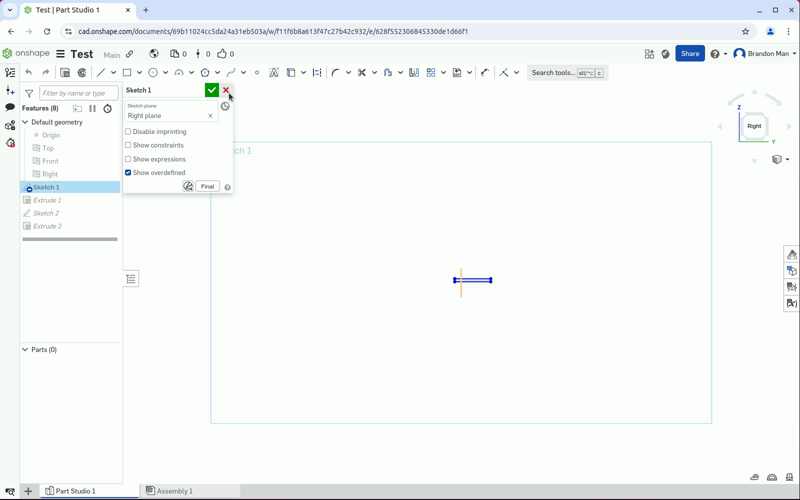
key(shift+s)
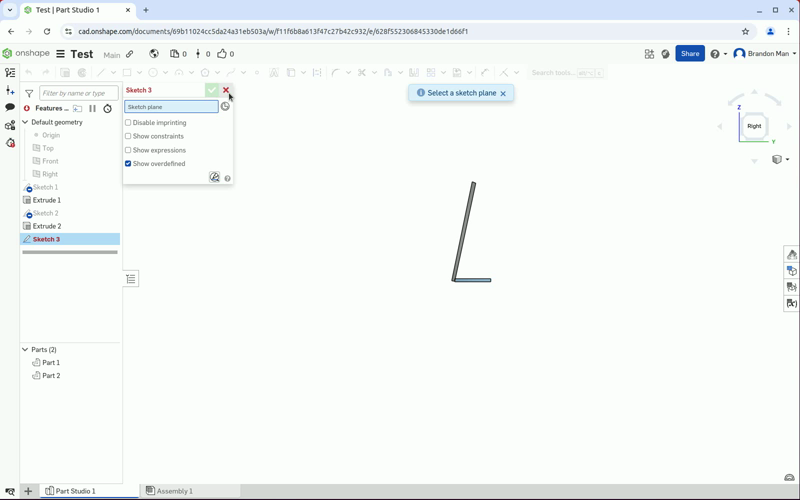
mouse_move(73, 176)
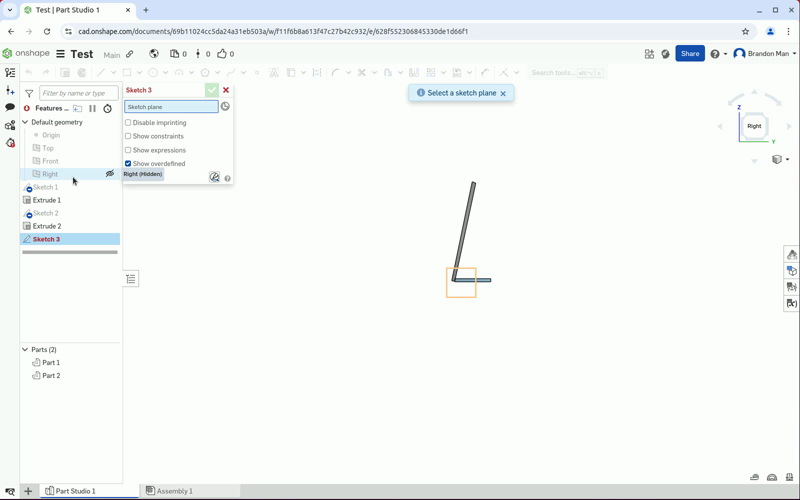
click(73, 176)
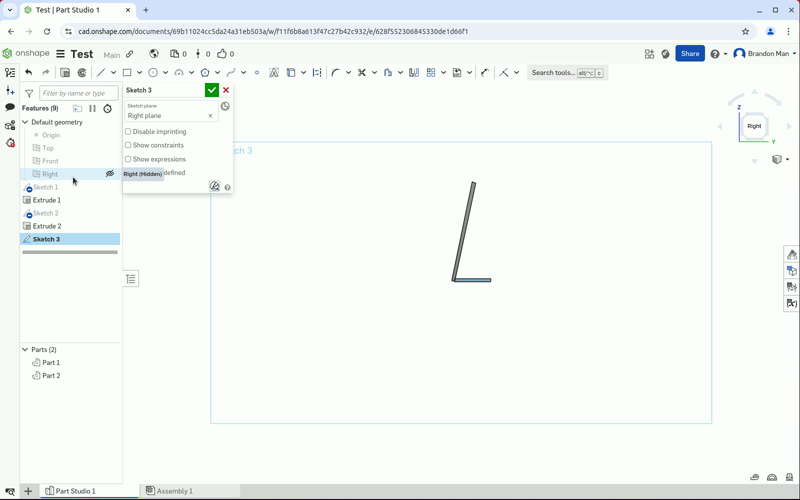
mouse_move(73, 352)
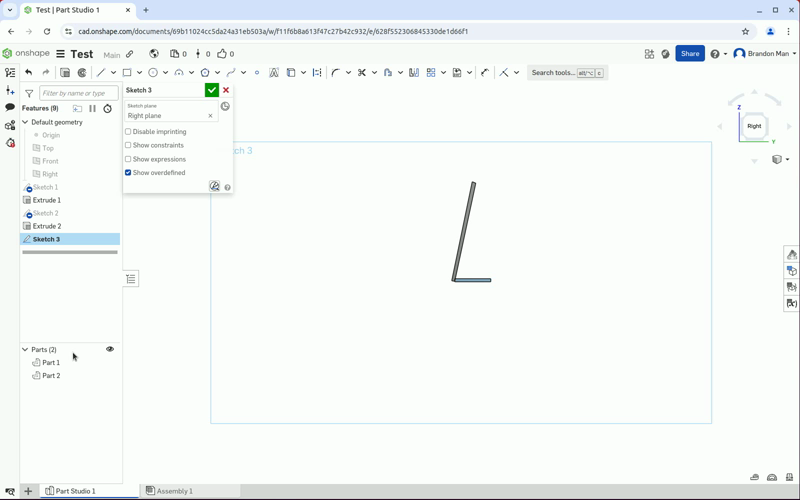
key(y)
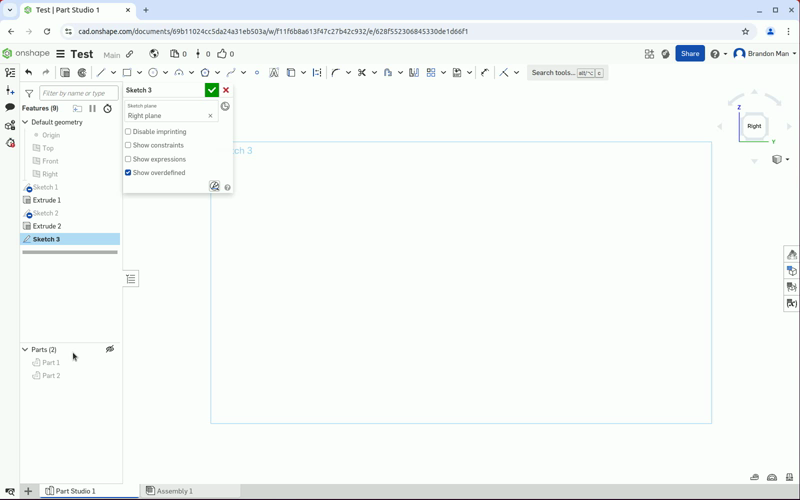
key(l)
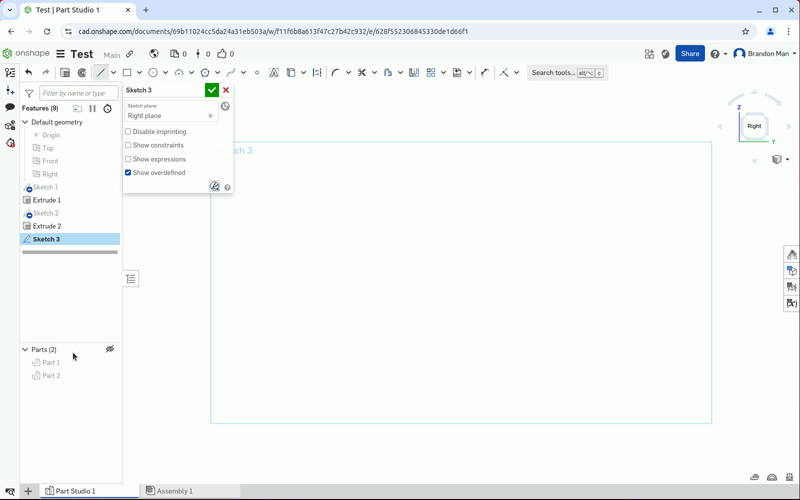
key_down(shift)
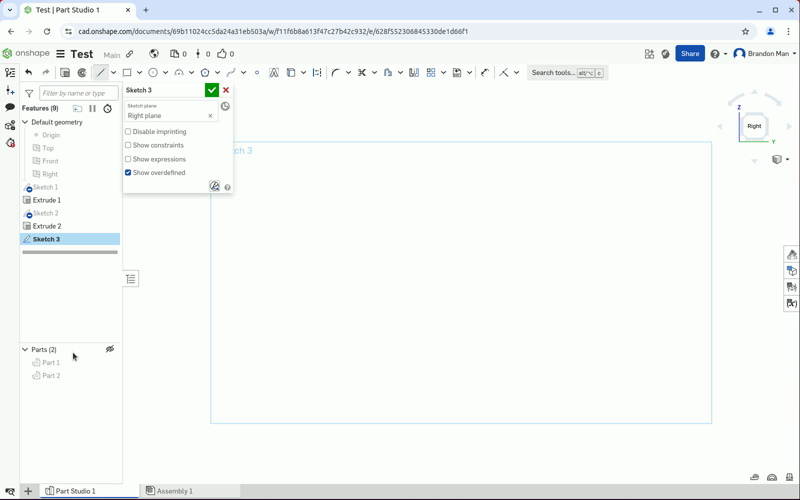
mouse_move(474, 174)
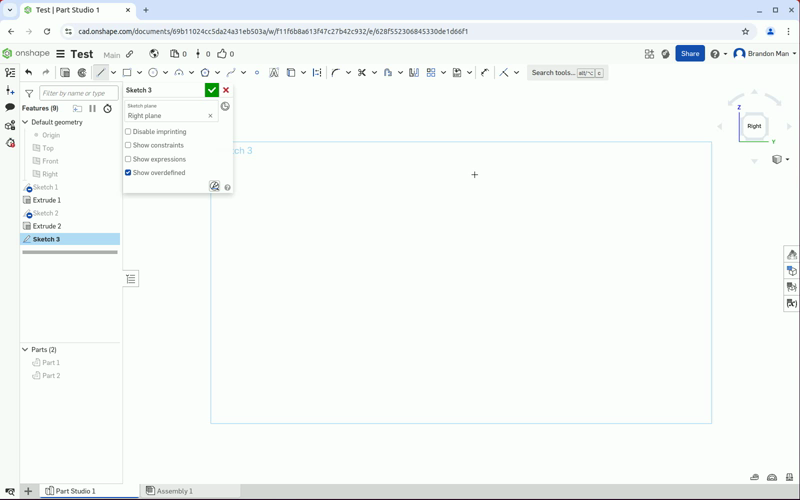
click(474, 174)
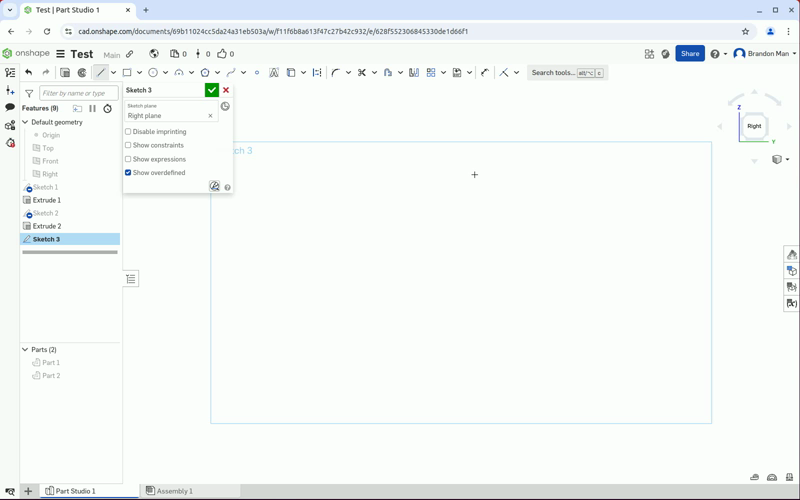
key_up(shift)
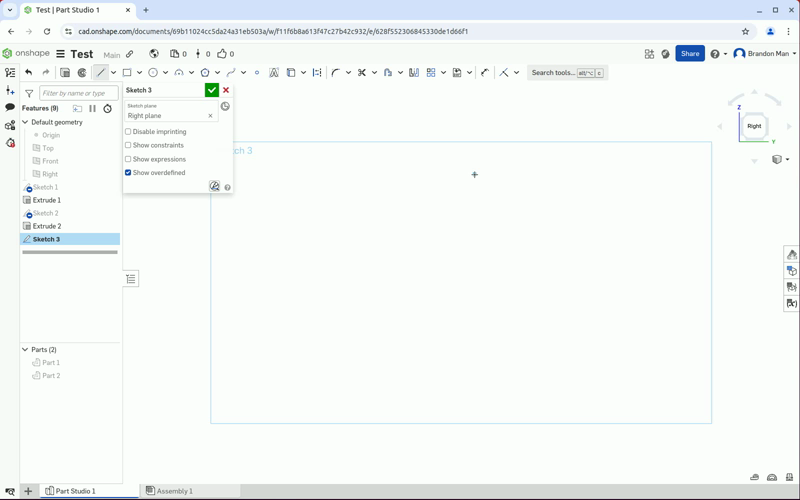
key_down(shift)
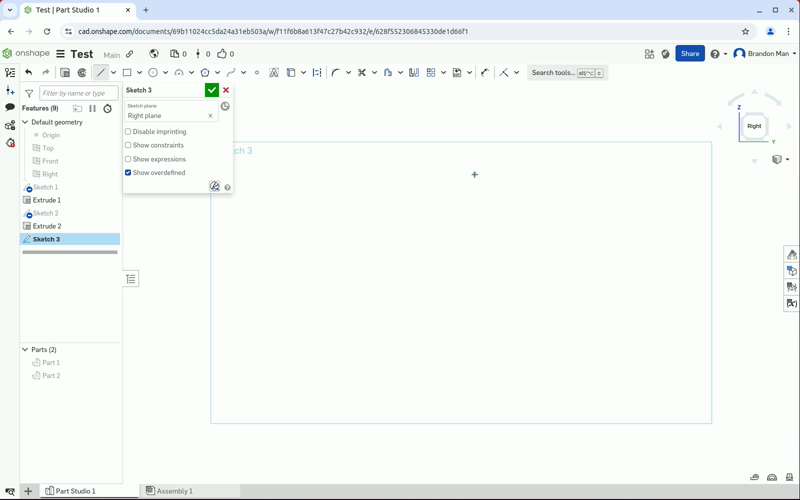
mouse_move(490, 281)
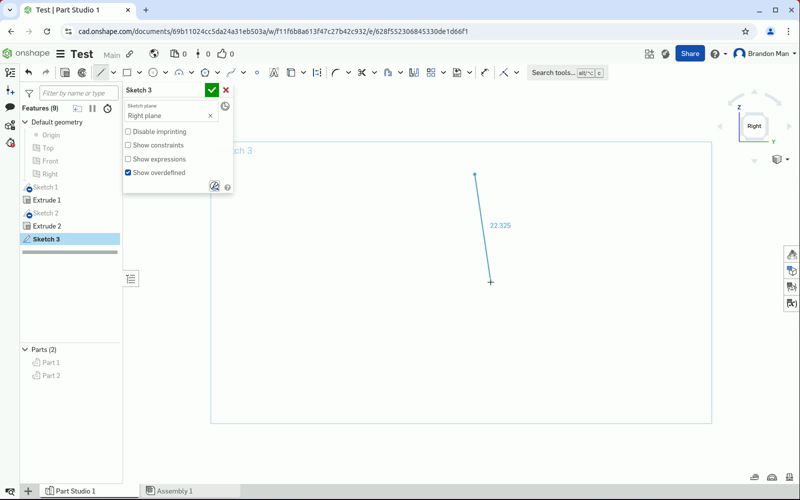
click(490, 281)
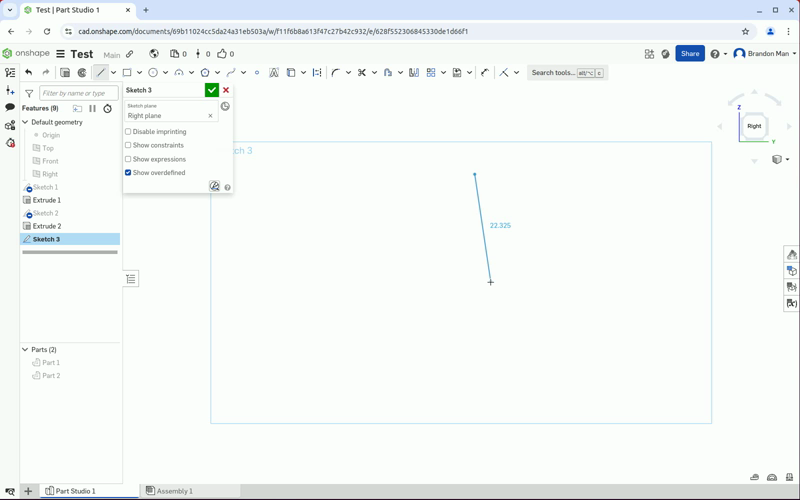
key_up(shift)
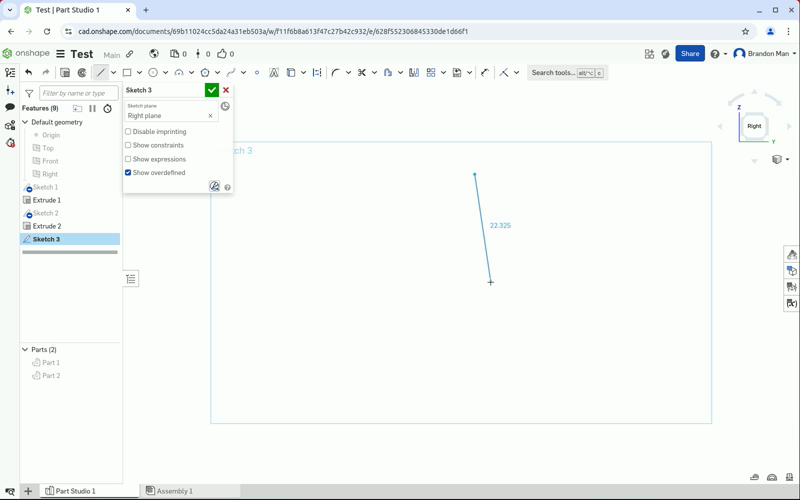
key_down(shift)
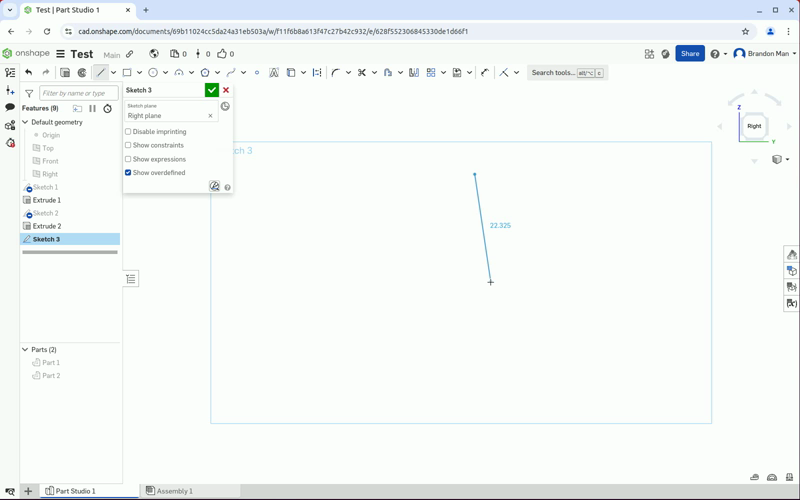
mouse_move(520, 281)
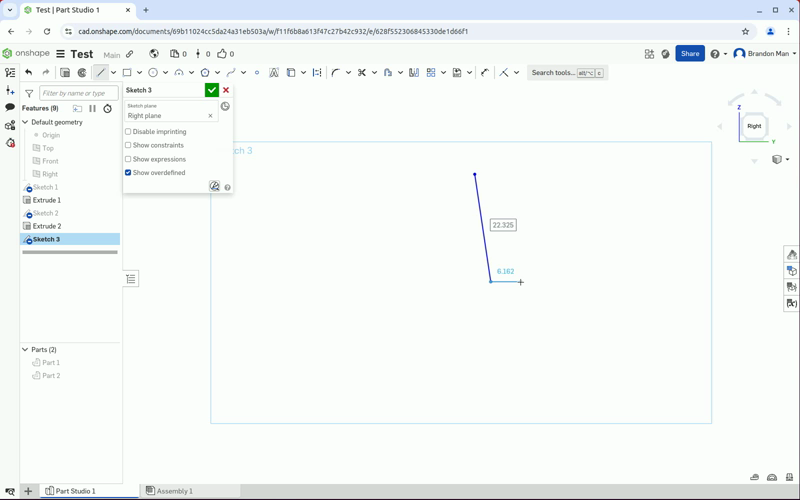
mouse_move(494, 281)
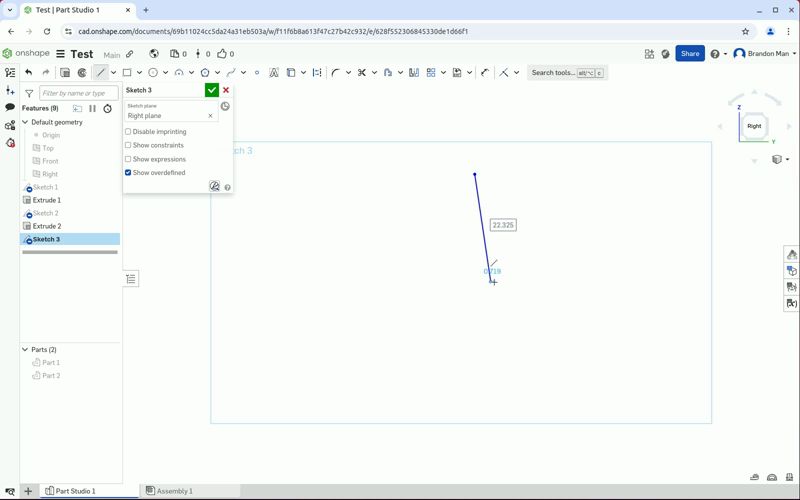
scroll(6)
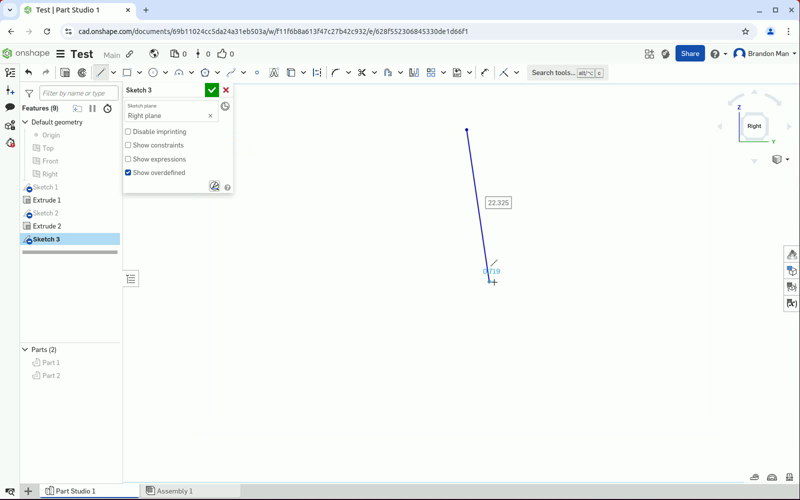
scroll(6)
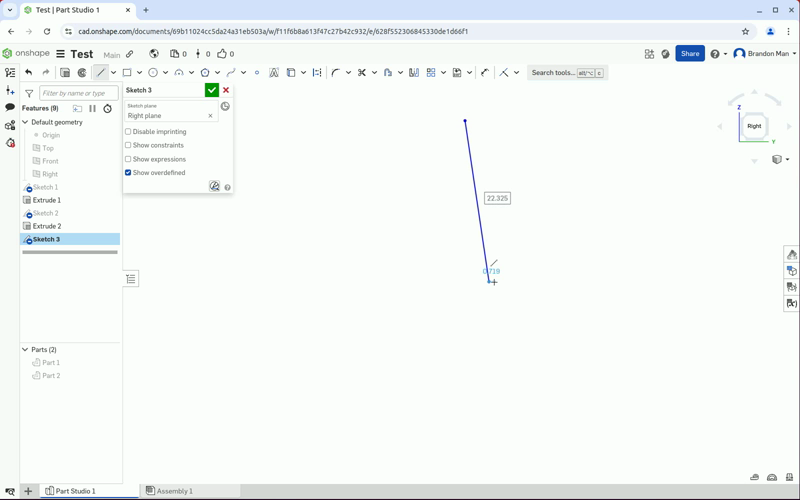
scroll(6)
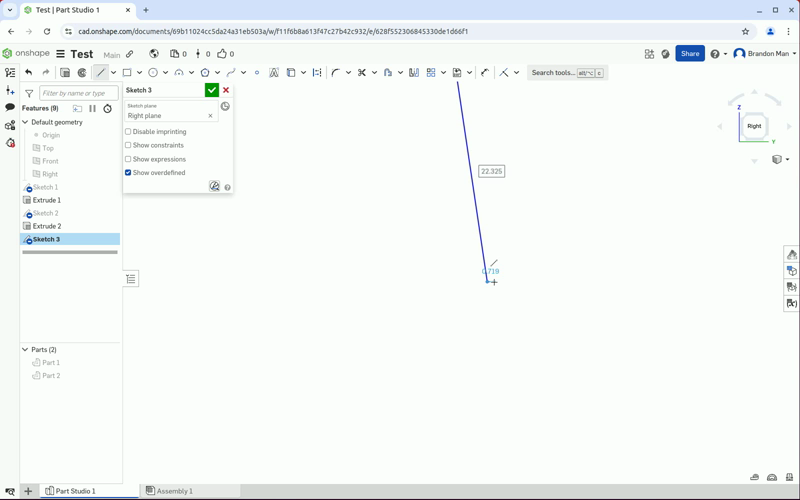
scroll(6)
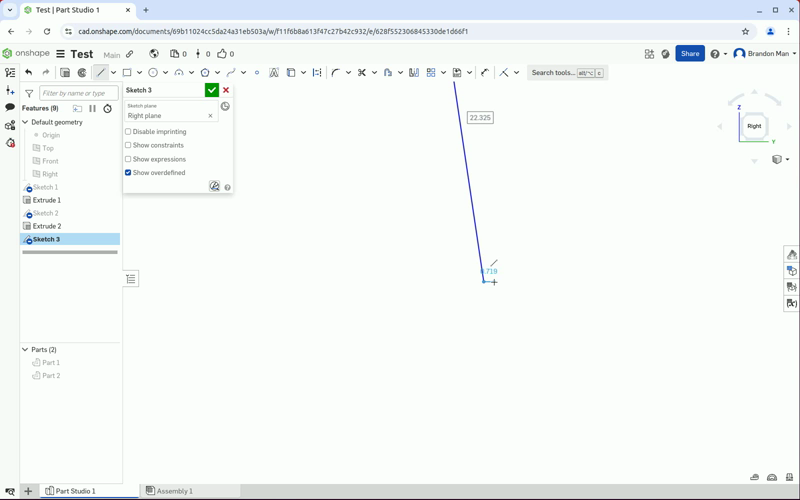
scroll(6)
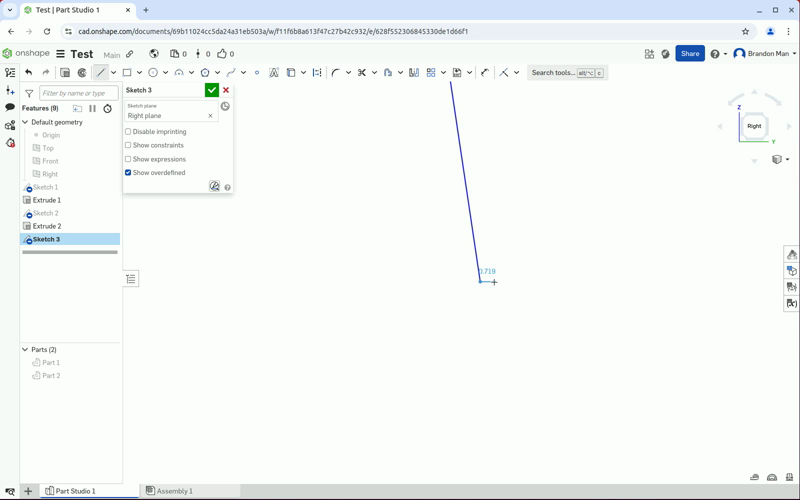
scroll(6)
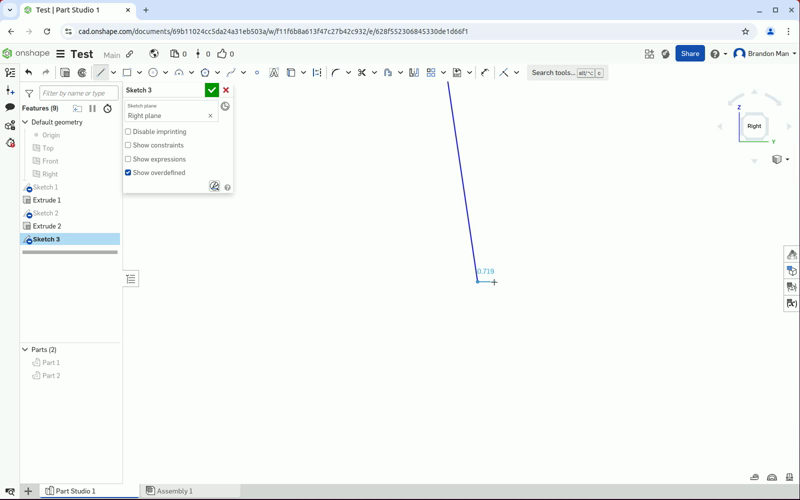
scroll(6)
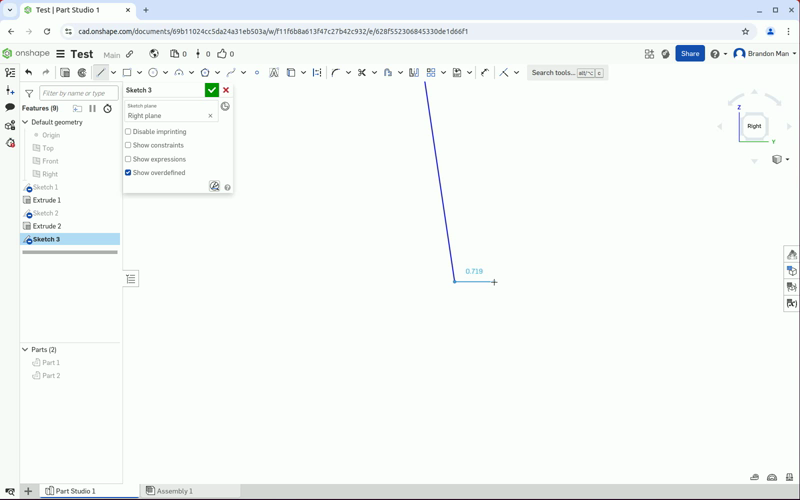
click(494, 281)
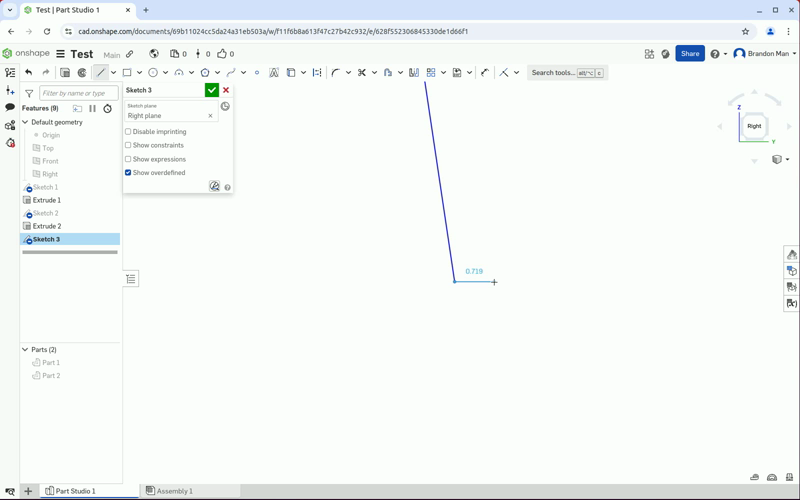
scroll(-6)
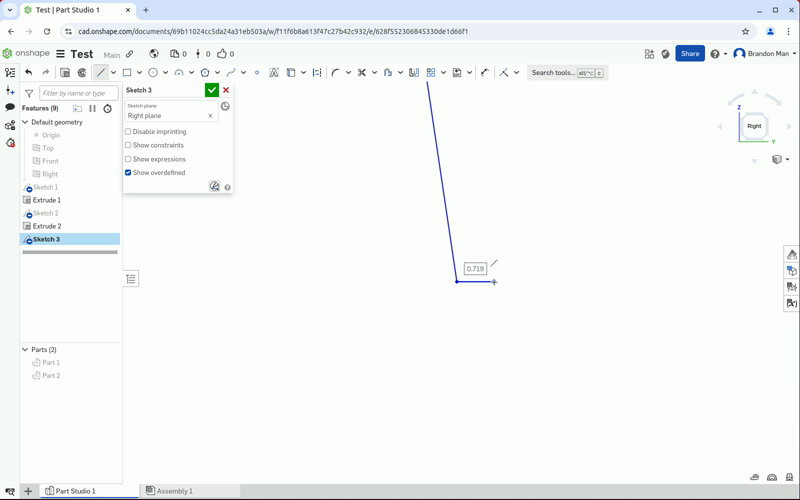
scroll(-6)
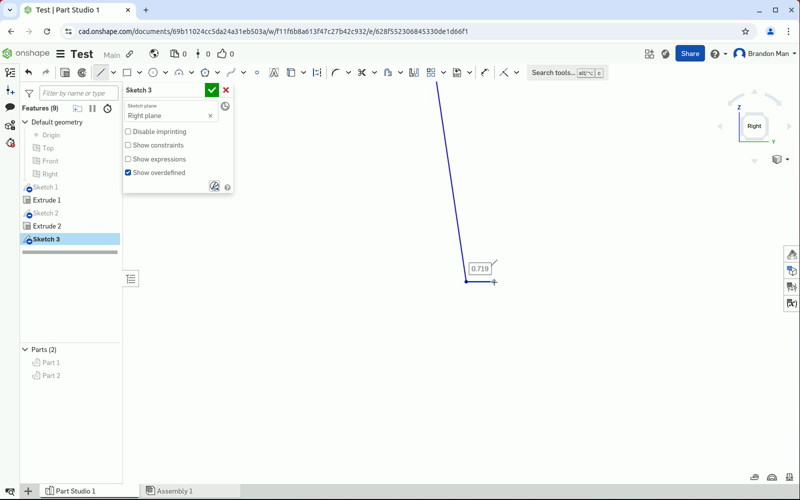
scroll(-6)
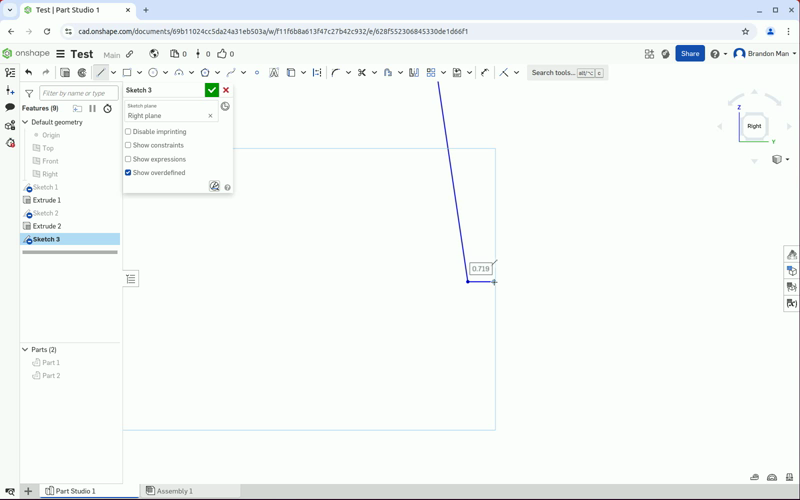
scroll(-6)
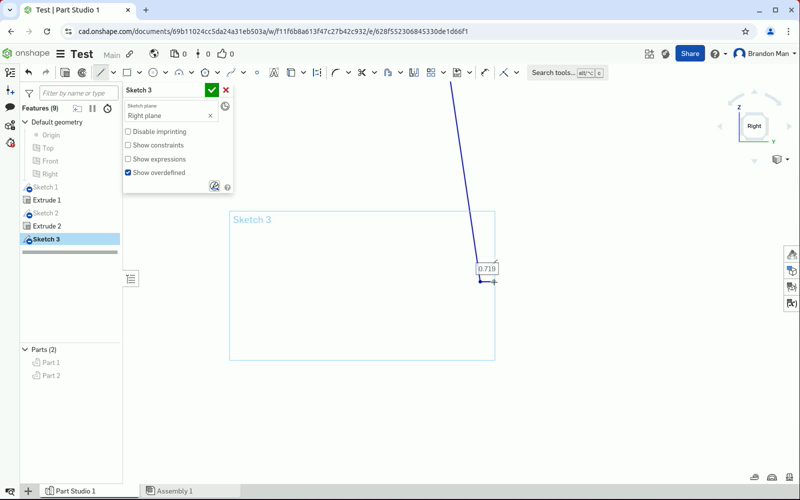
scroll(-6)
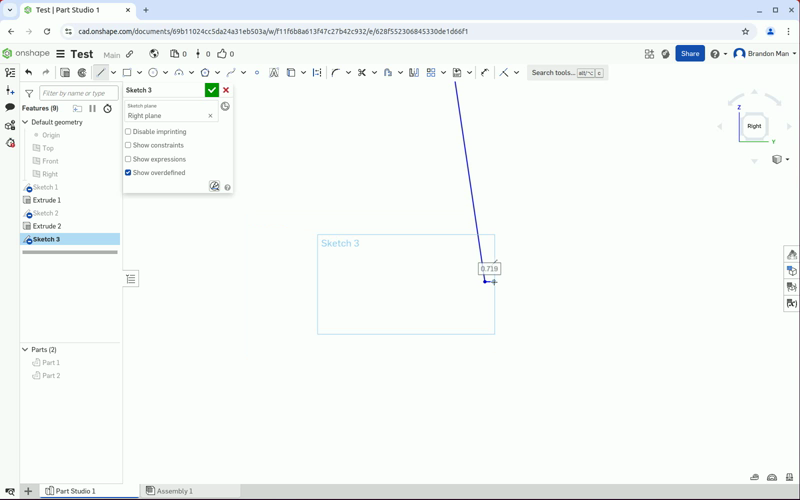
scroll(-6)
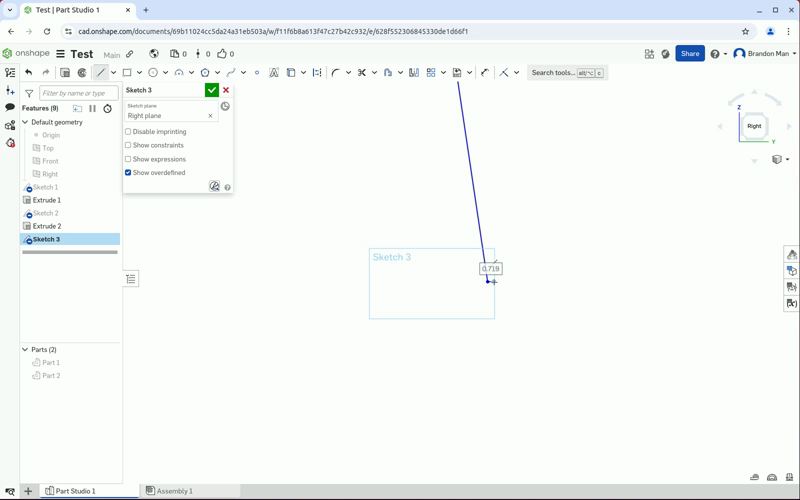
scroll(-6)
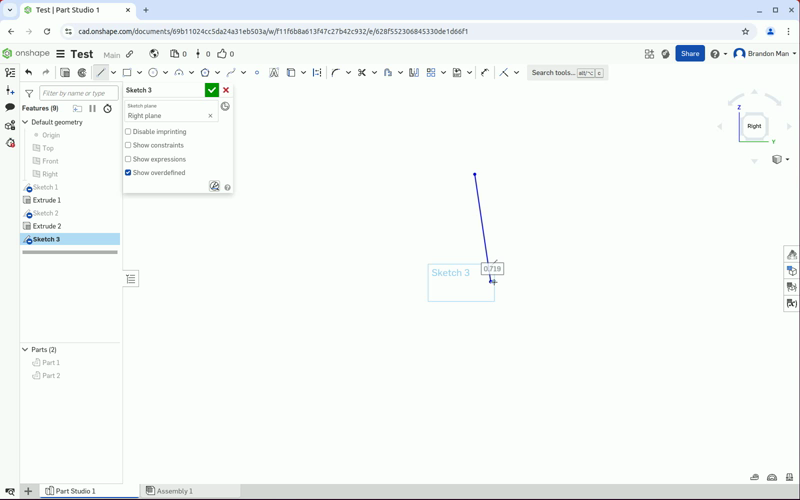
key_up(shift)
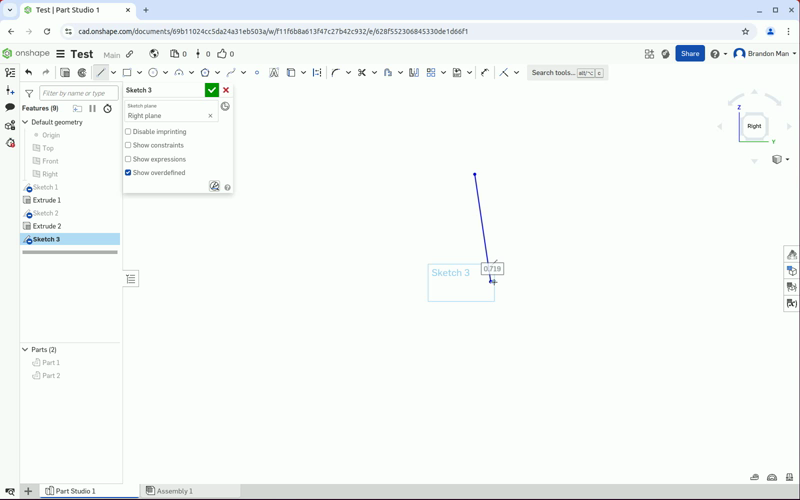
key_down(shift)
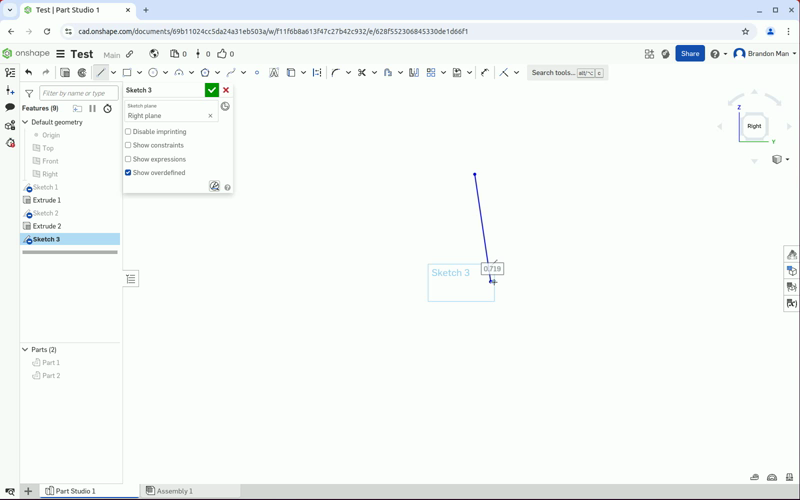
mouse_move(478, 174)
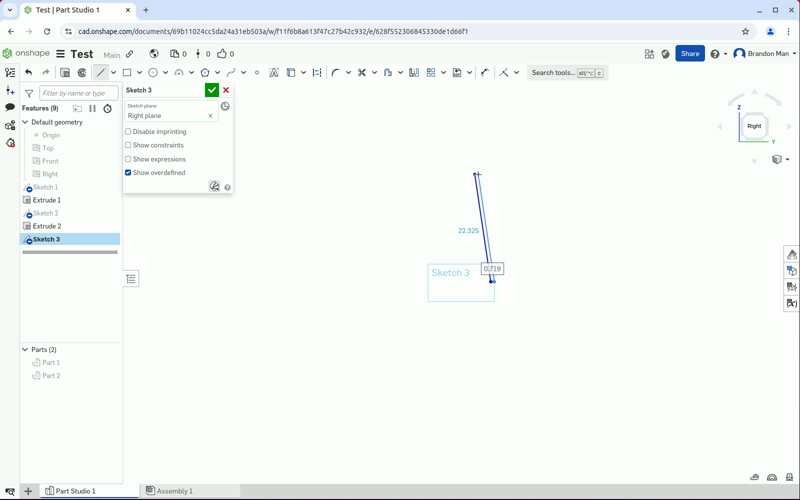
scroll(6)
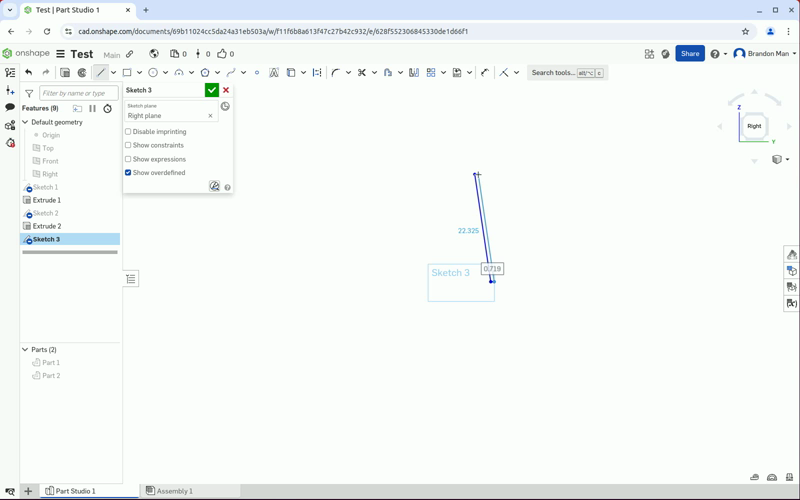
scroll(6)
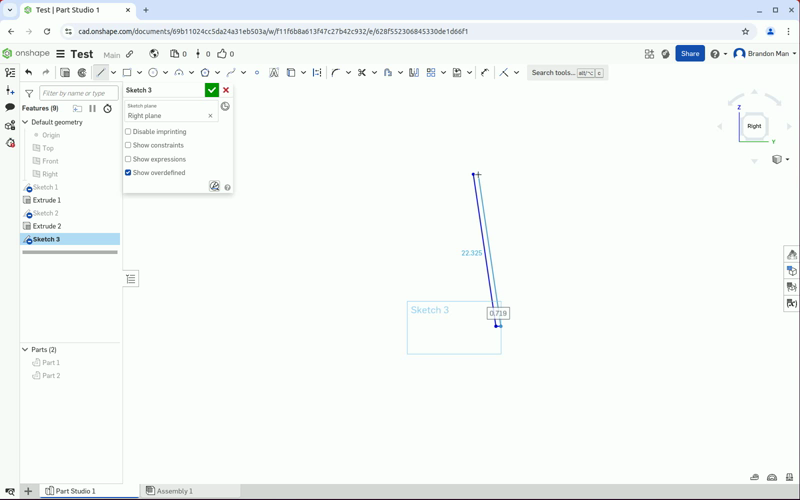
scroll(6)
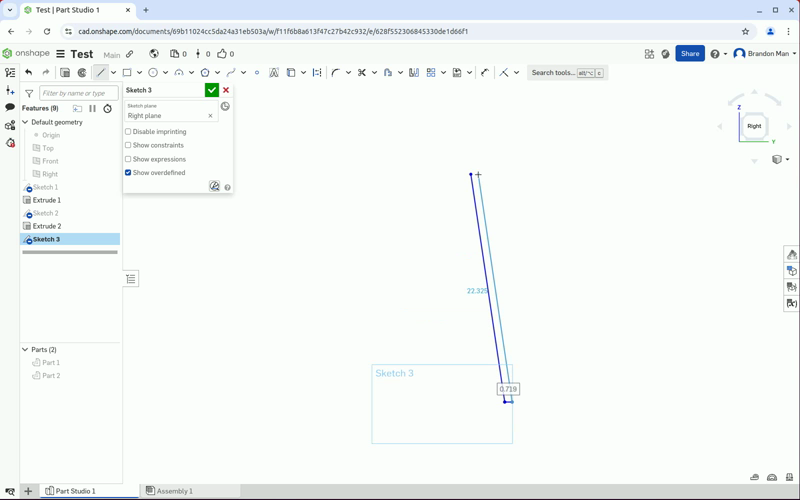
scroll(6)
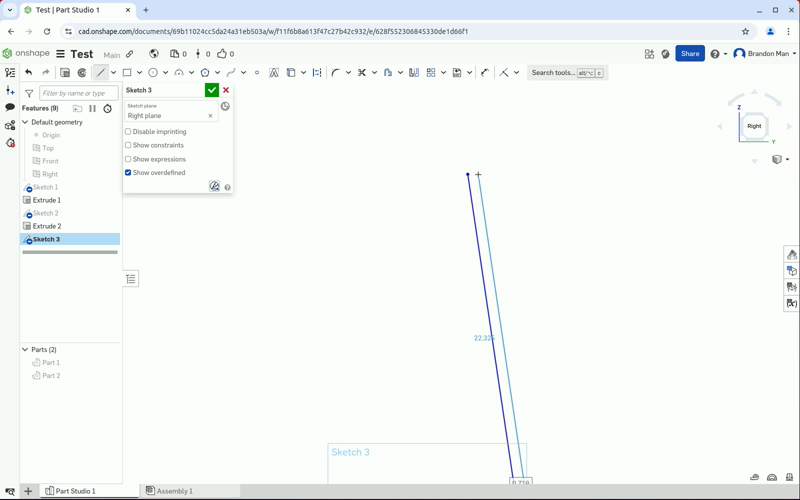
scroll(6)
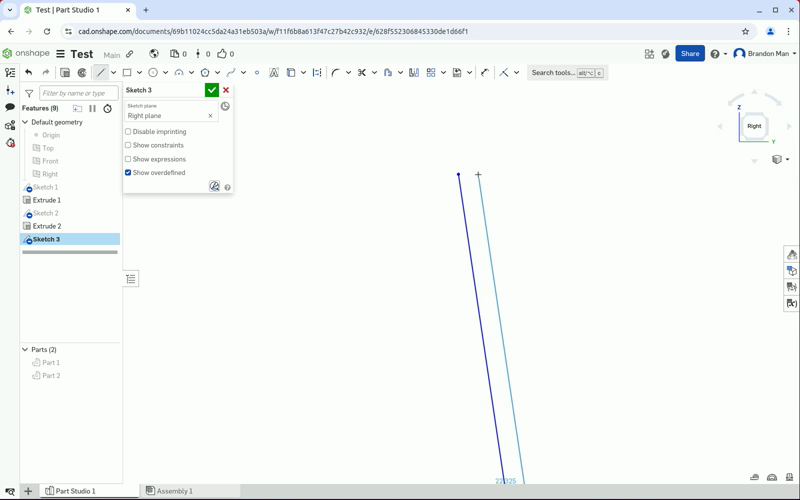
scroll(6)
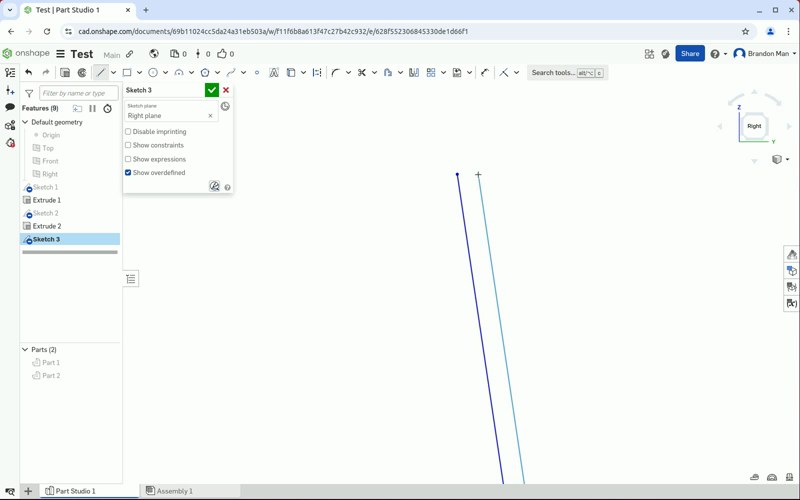
scroll(6)
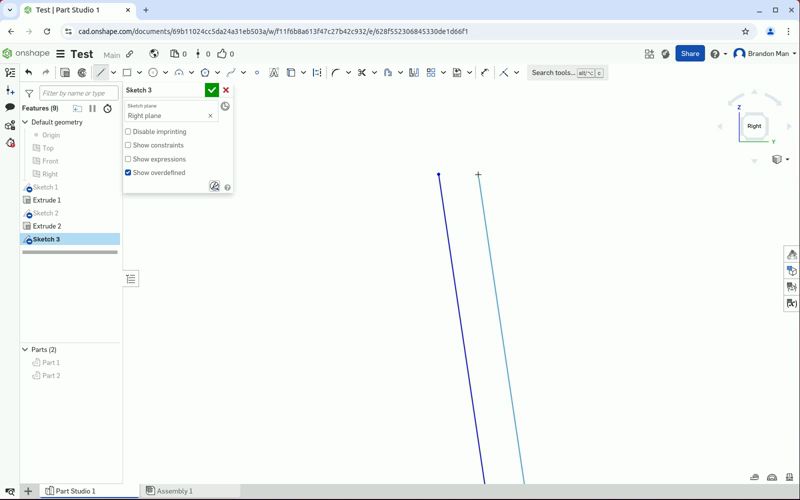
click(478, 174)
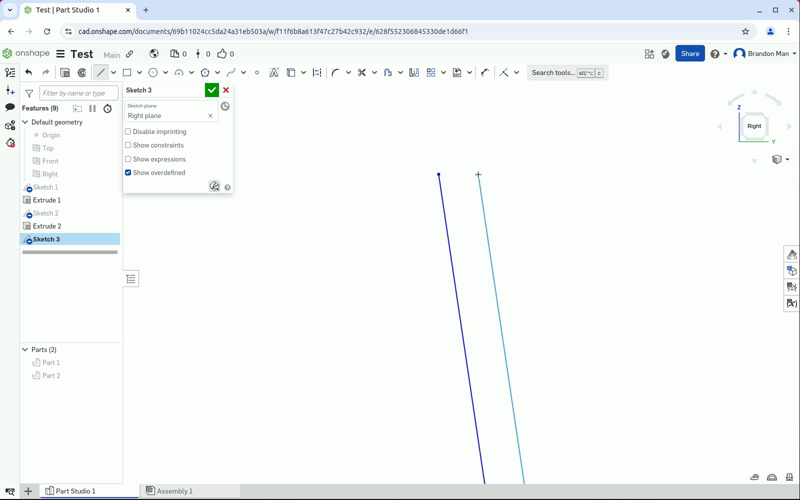
scroll(-6)
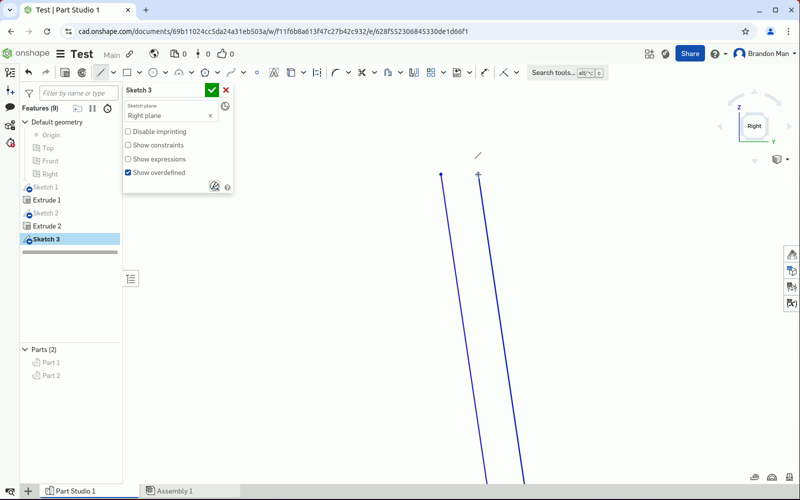
scroll(-6)
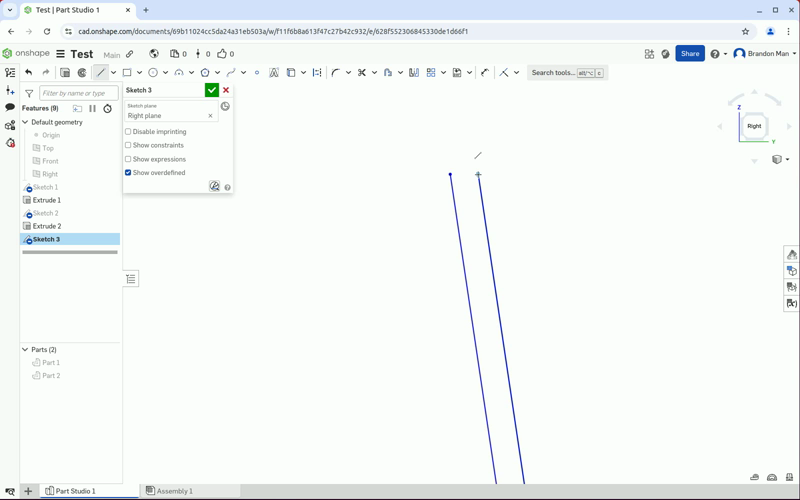
scroll(-6)
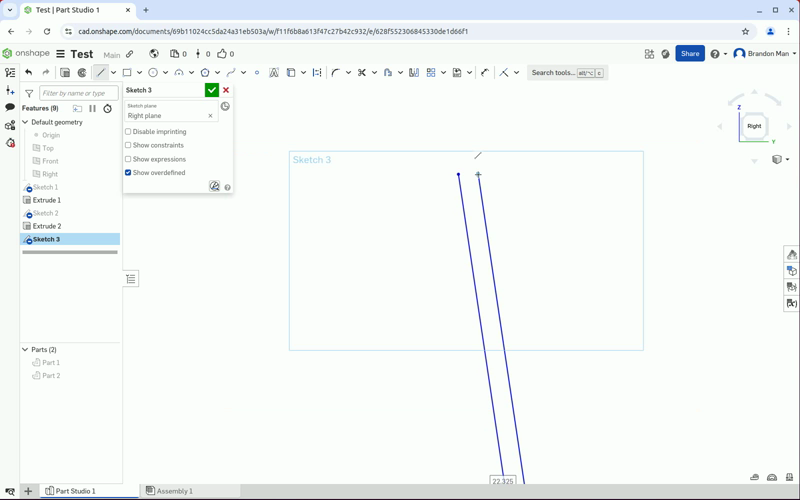
scroll(-6)
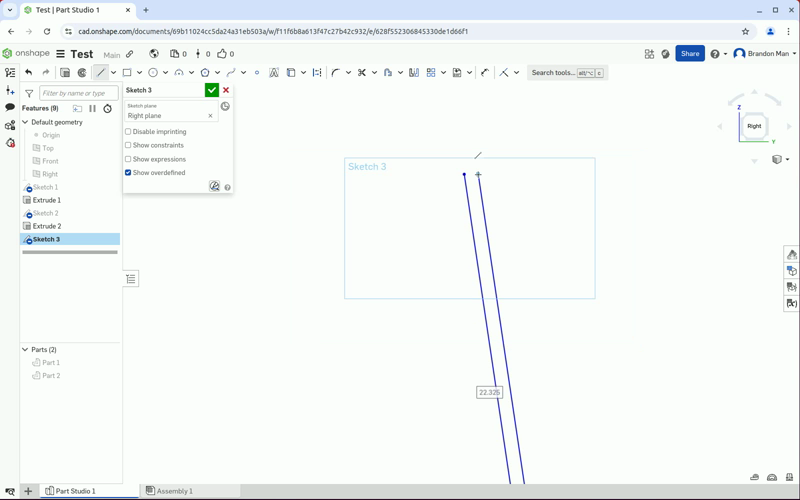
scroll(-6)
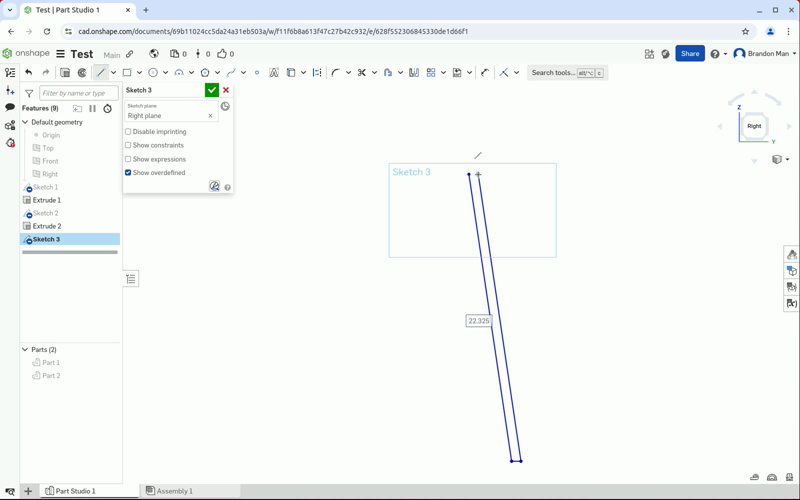
scroll(-6)
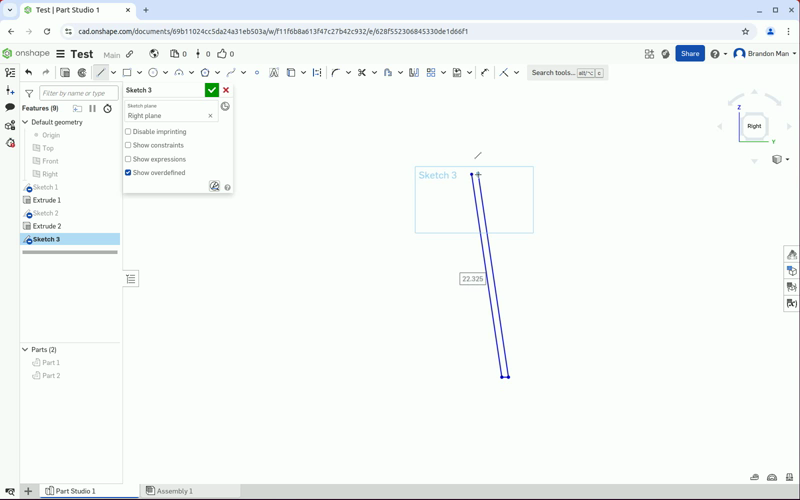
scroll(-6)
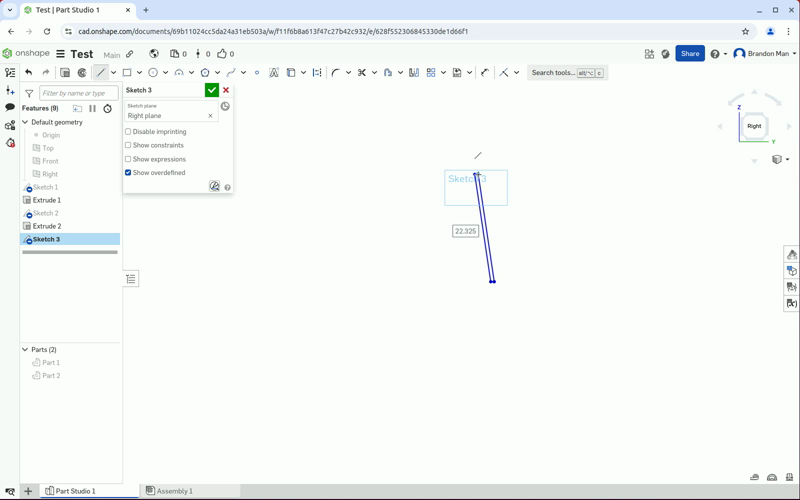
key_up(shift)
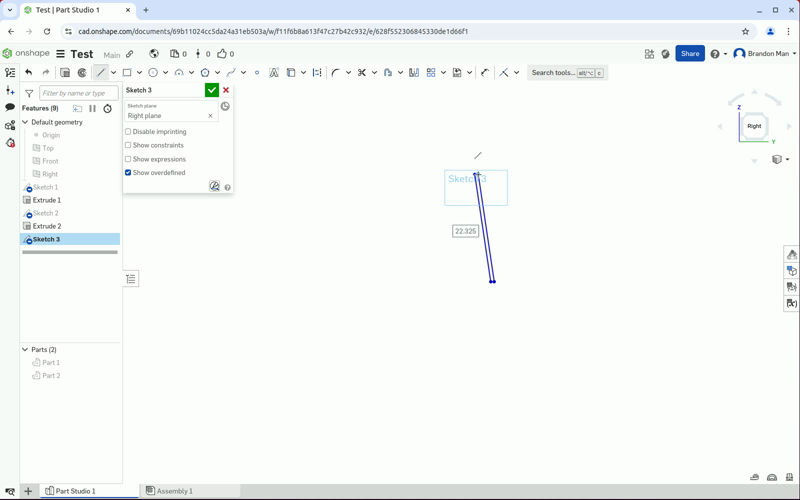
mouse_move(508, 174)
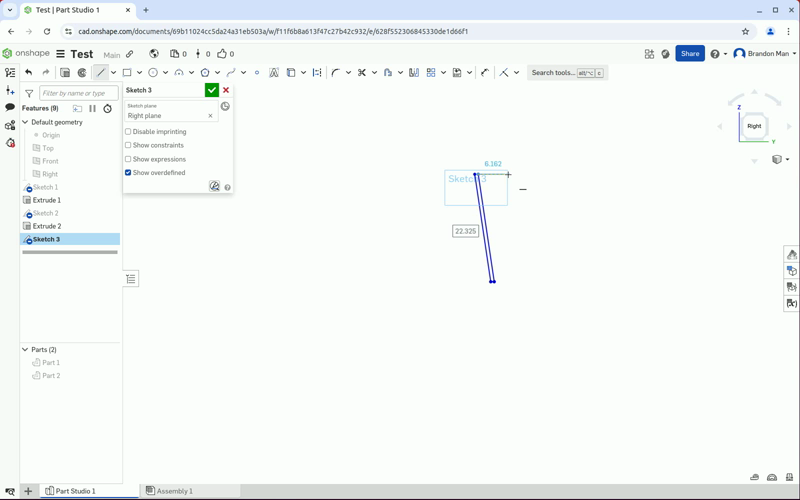
key_down(shift)
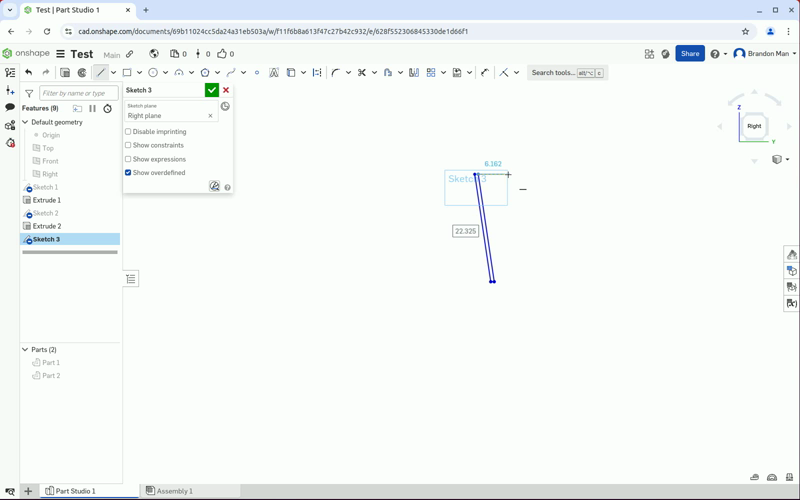
mouse_move(474, 174)
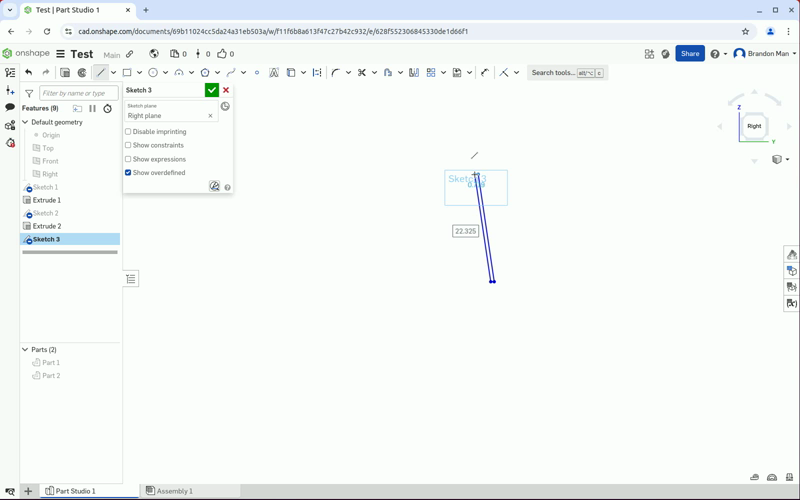
scroll(6)
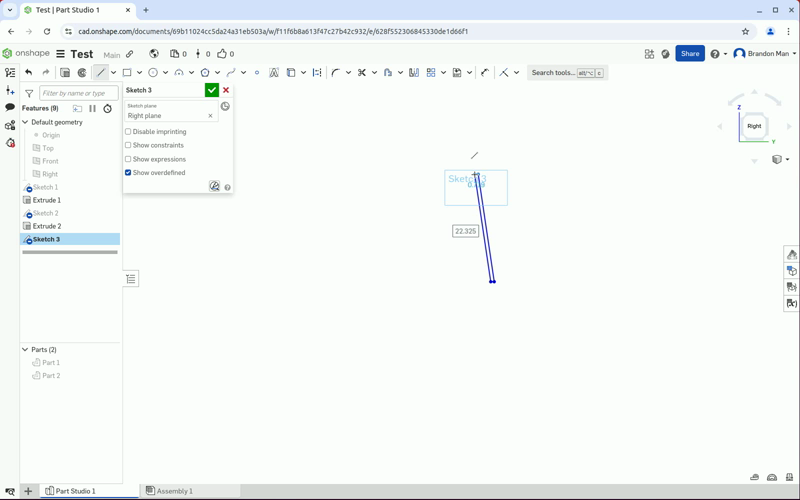
scroll(6)
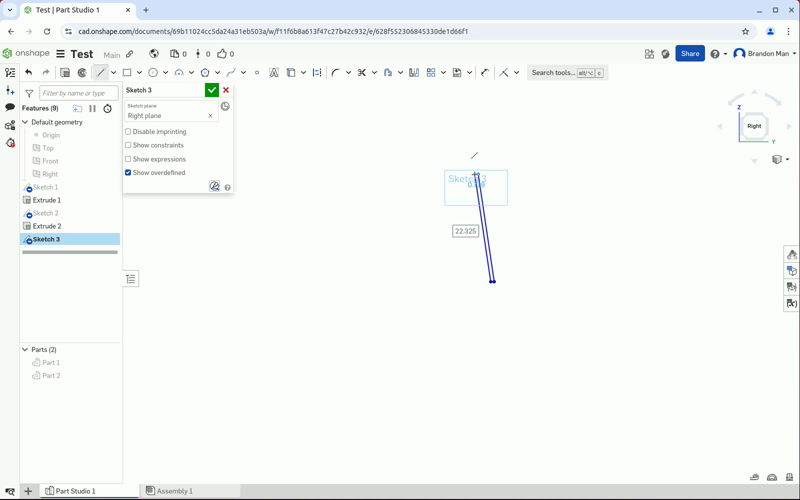
scroll(6)
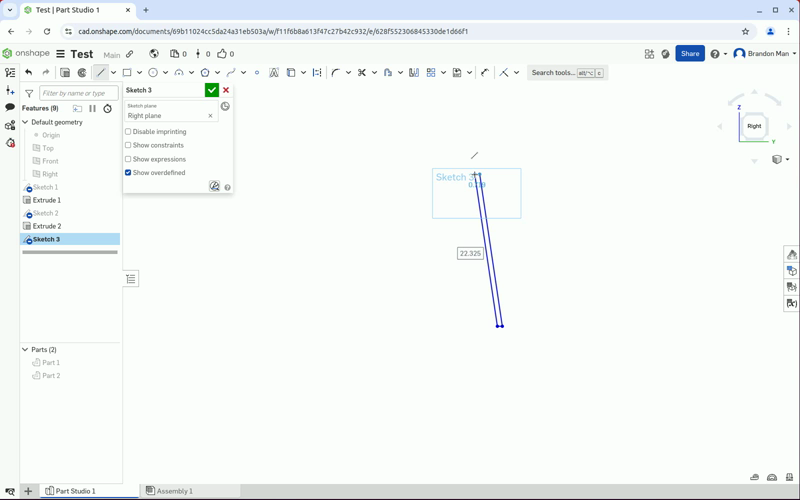
scroll(6)
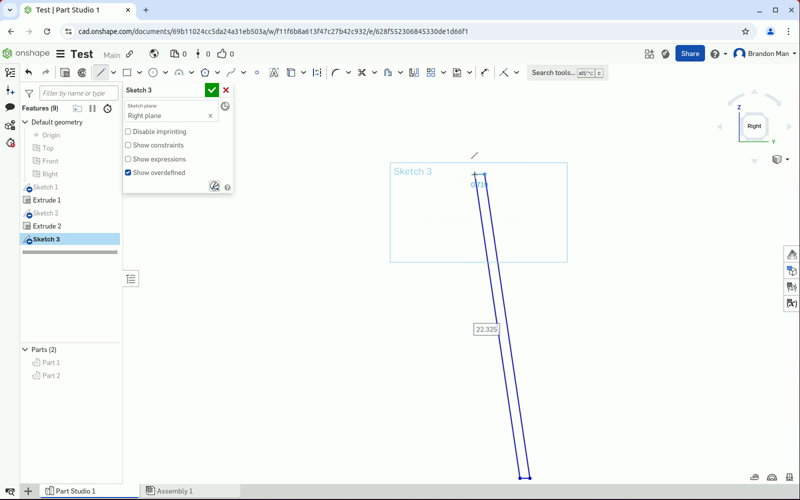
scroll(6)
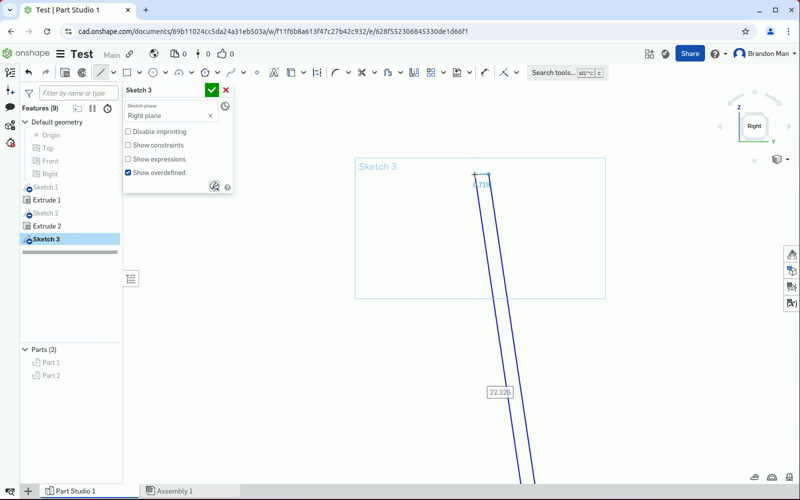
scroll(6)
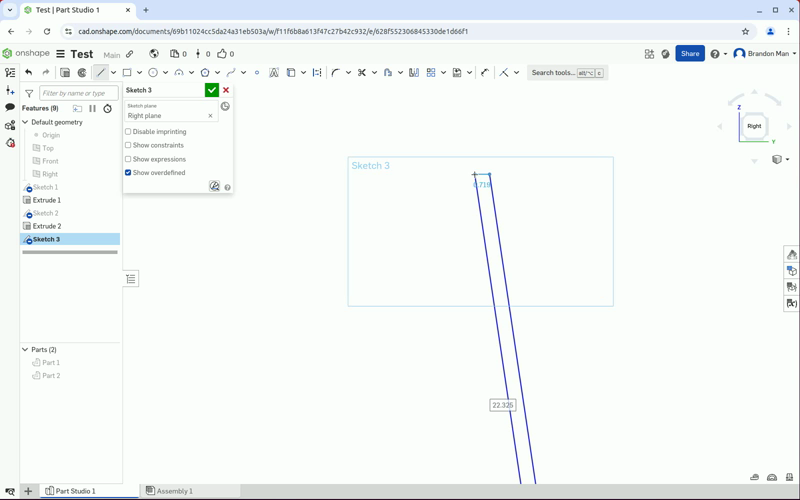
scroll(6)
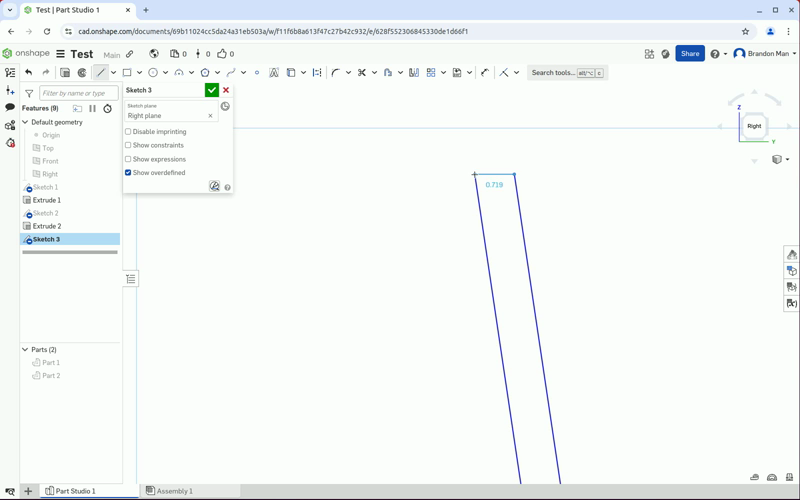
key_up(shift)
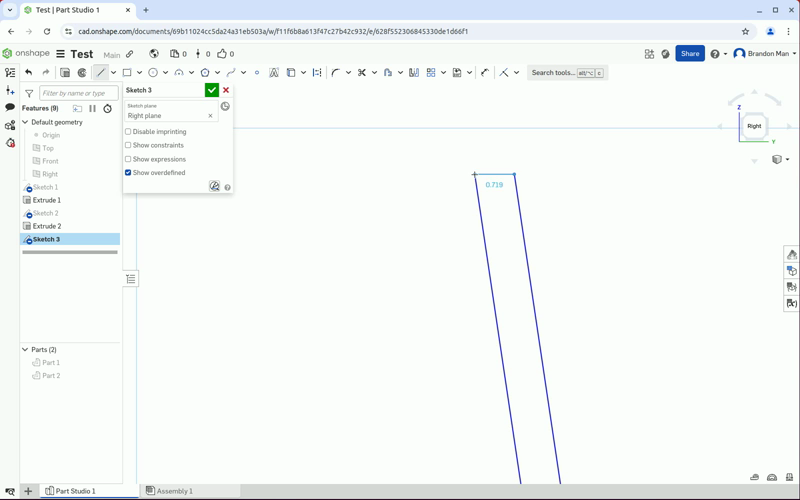
click(474, 174)
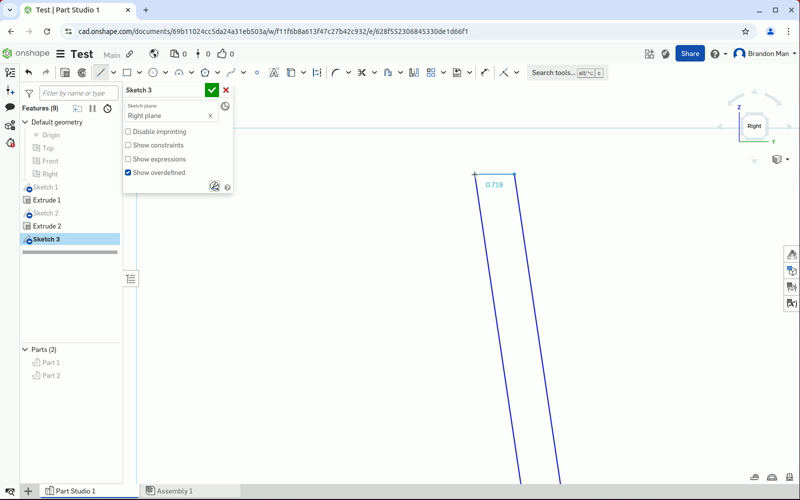
scroll(-6)
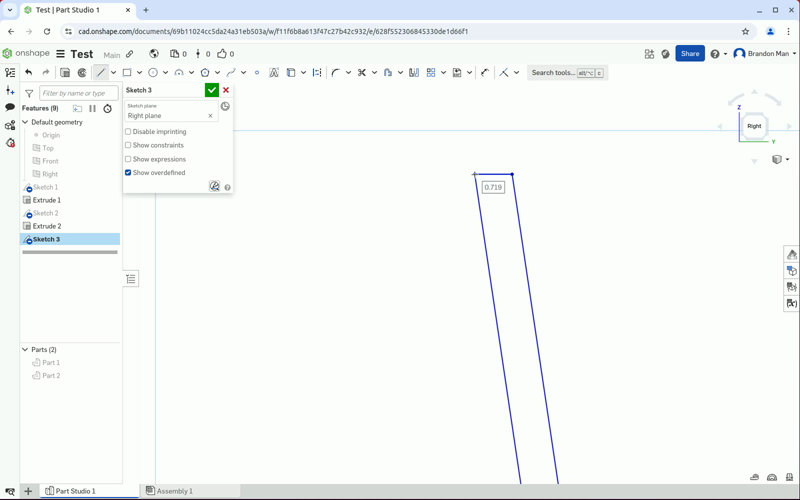
scroll(-6)
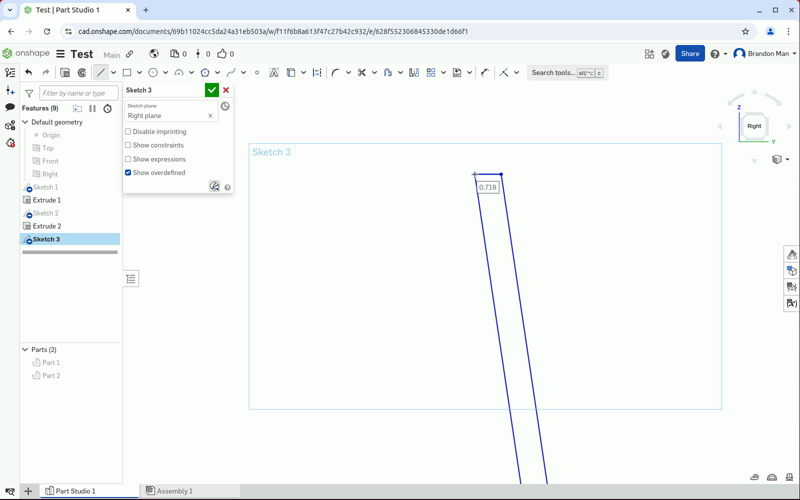
scroll(-6)
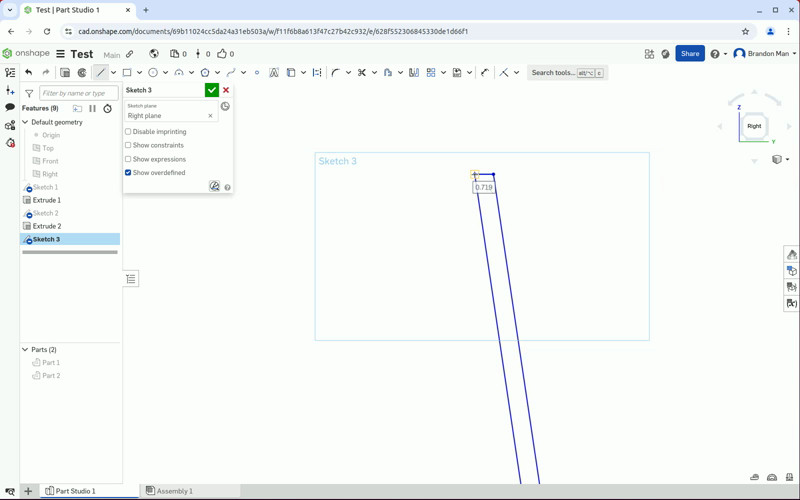
scroll(-6)
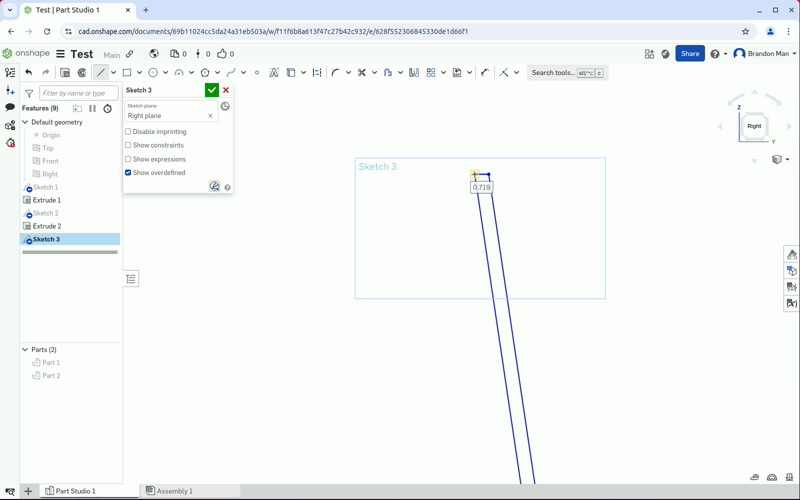
scroll(-6)
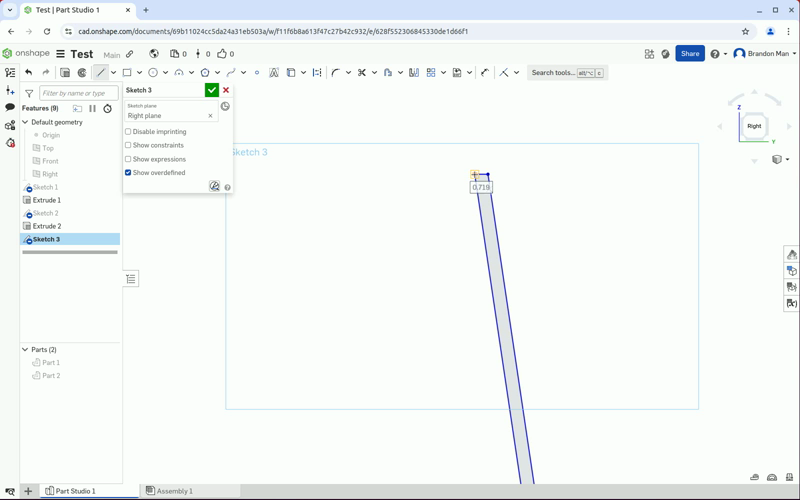
scroll(-6)
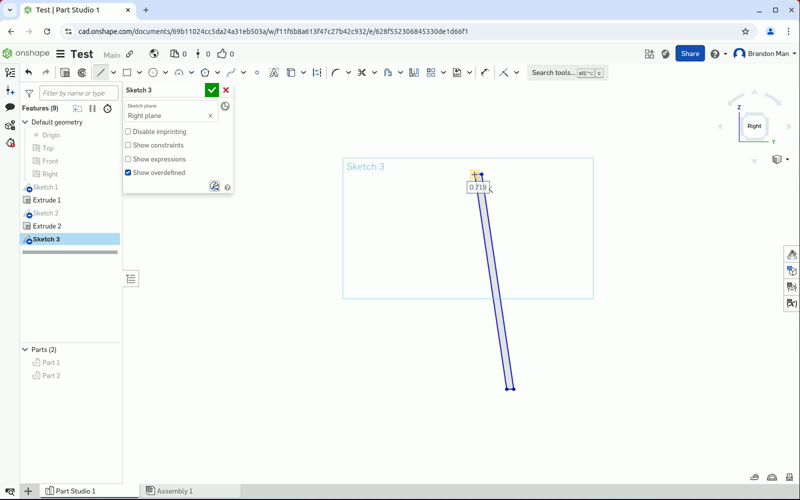
scroll(-6)
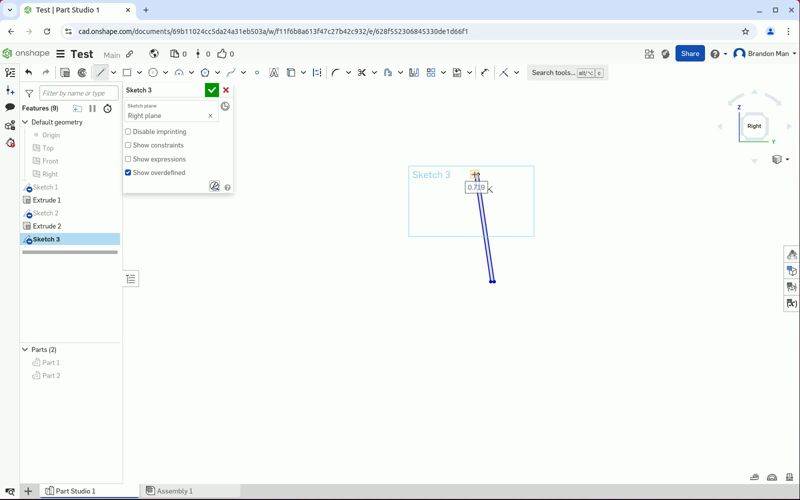
key(esc)
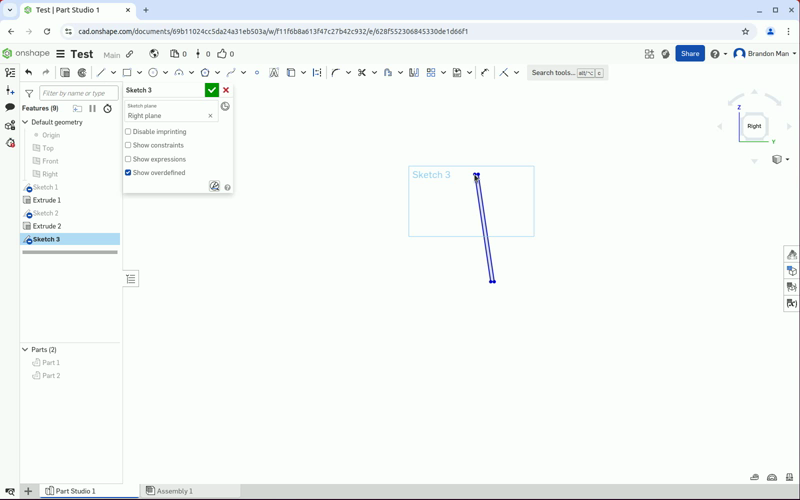
mouse_move(487, 256)
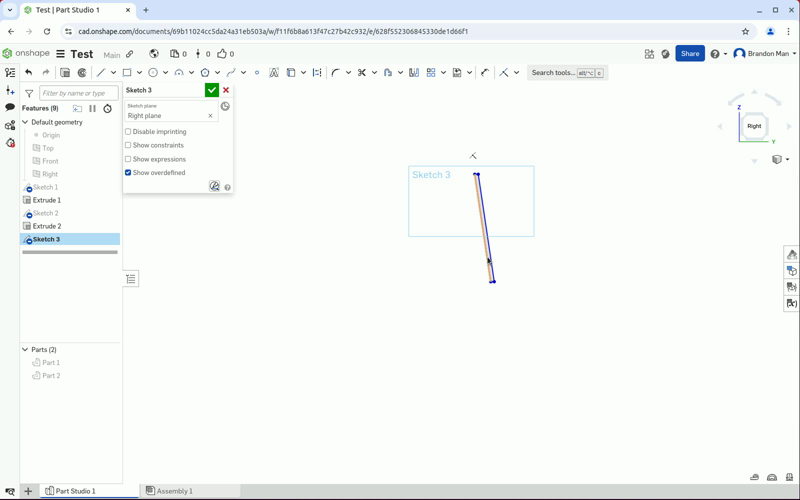
scroll(6)
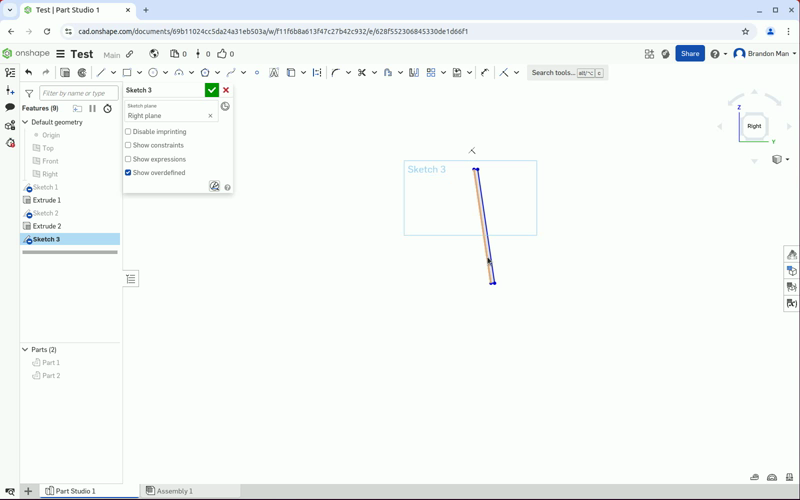
scroll(6)
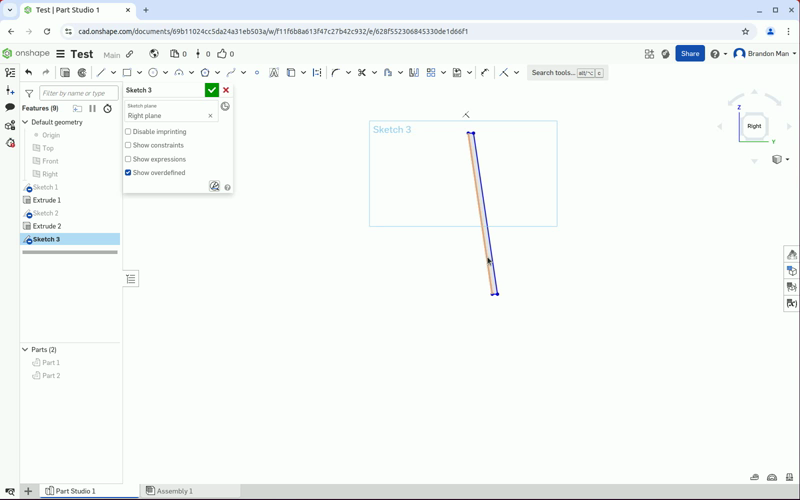
scroll(6)
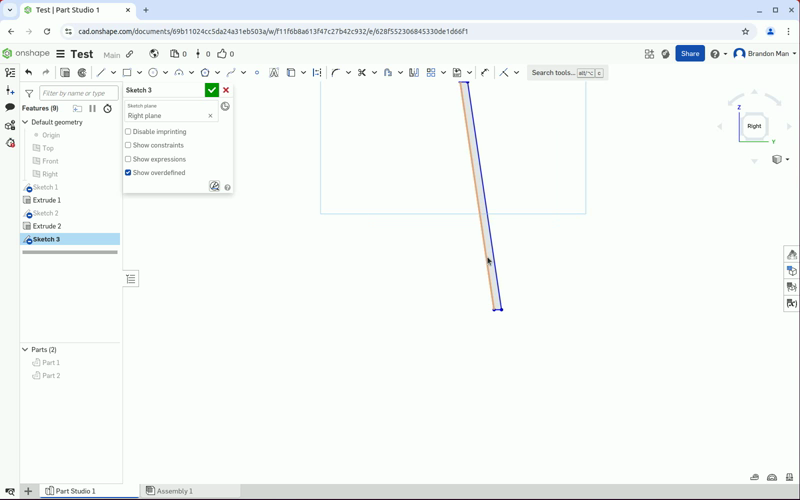
scroll(6)
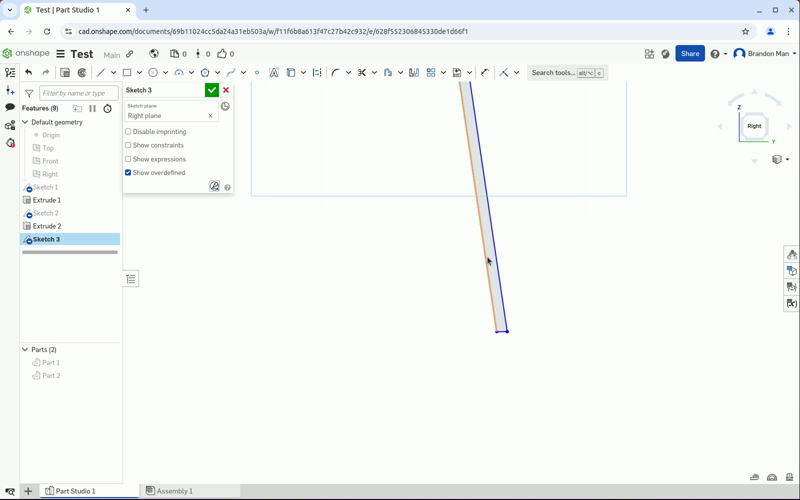
scroll(6)
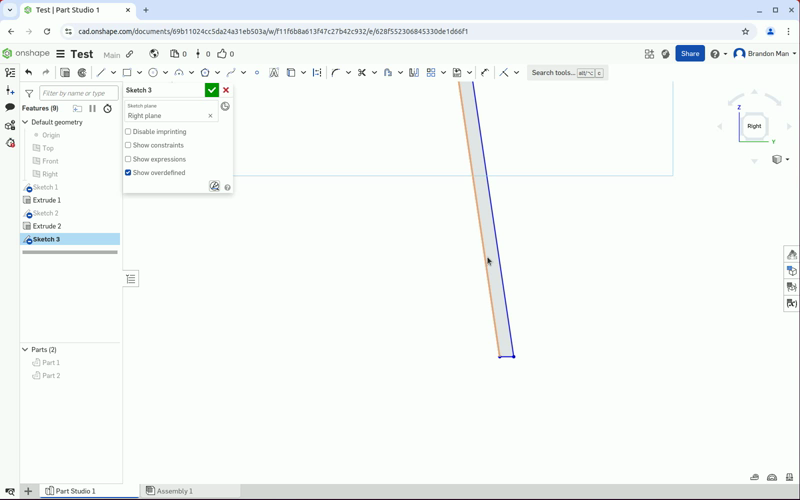
scroll(6)
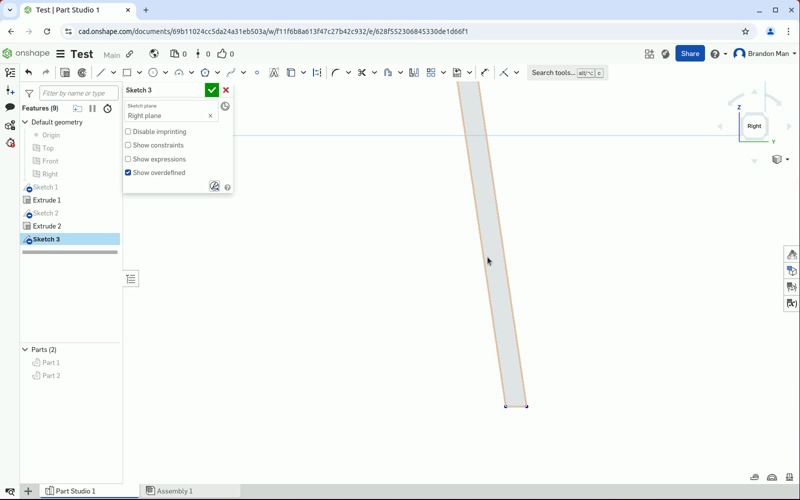
scroll(6)
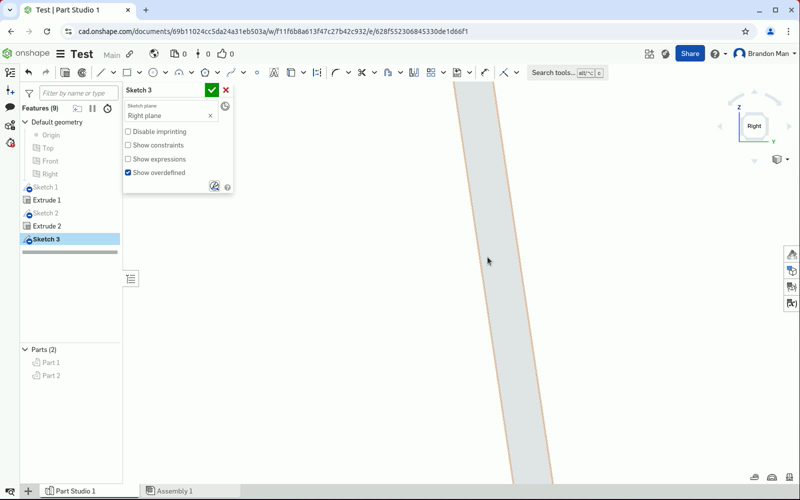
click(487, 256)
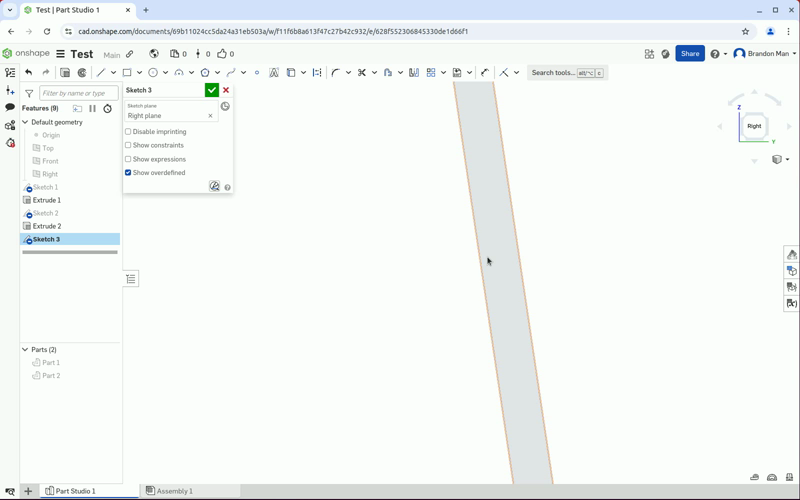
scroll(-6)
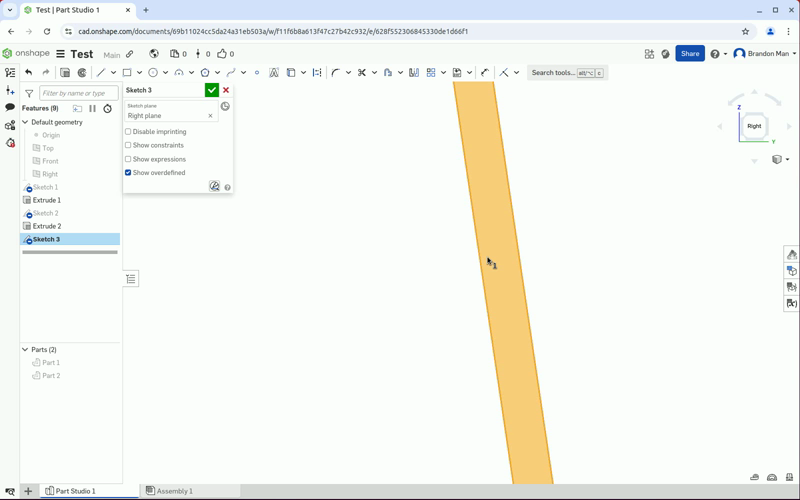
scroll(-6)
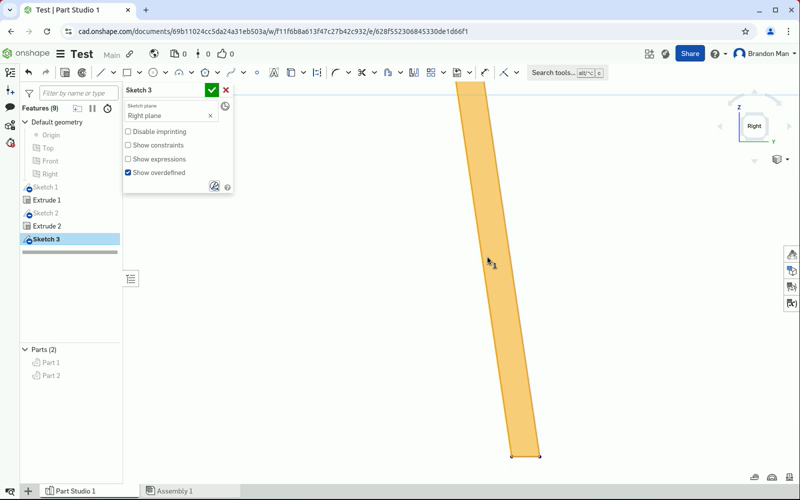
scroll(-6)
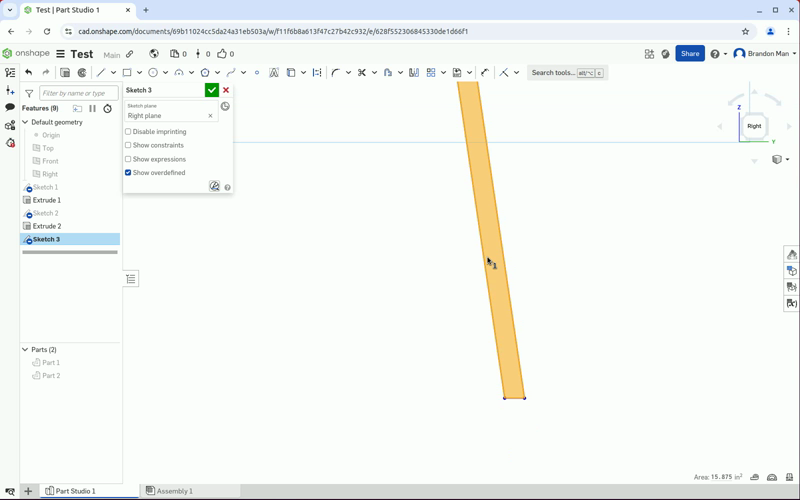
scroll(-6)
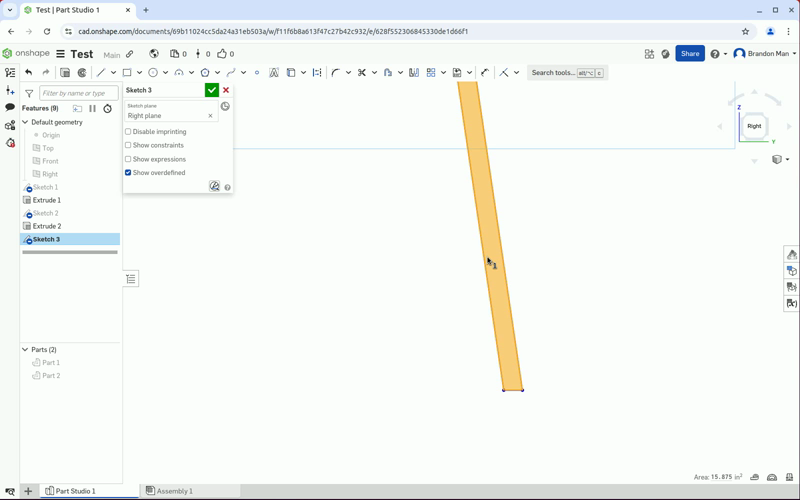
scroll(-6)
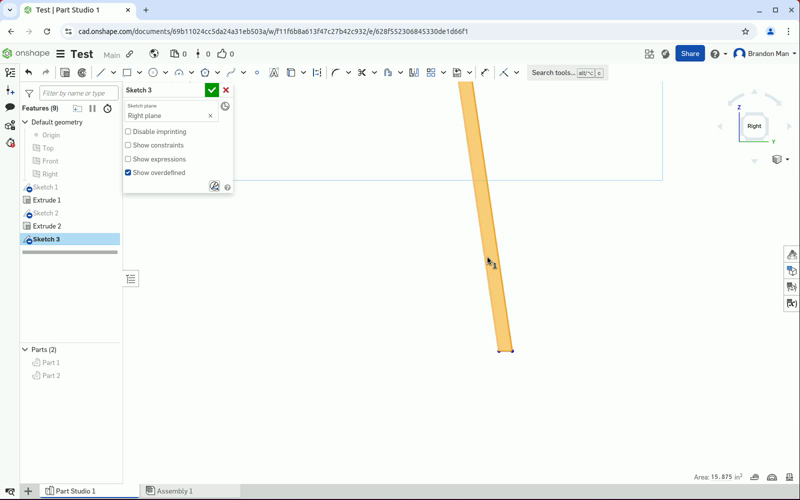
scroll(-6)
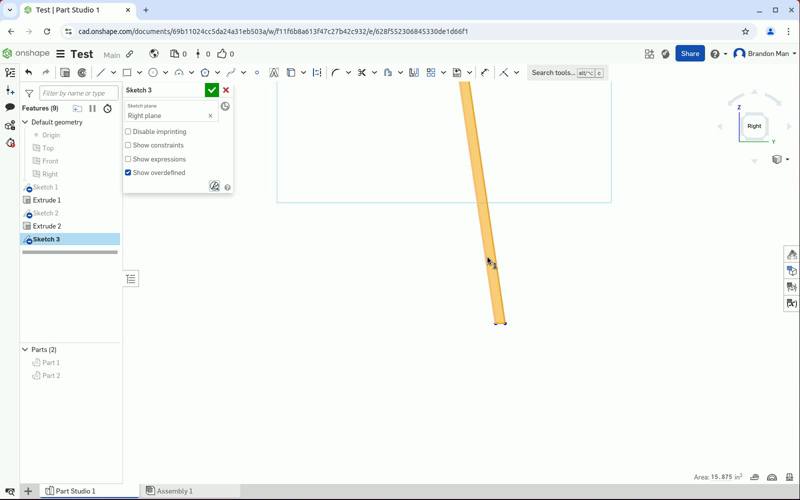
scroll(-6)
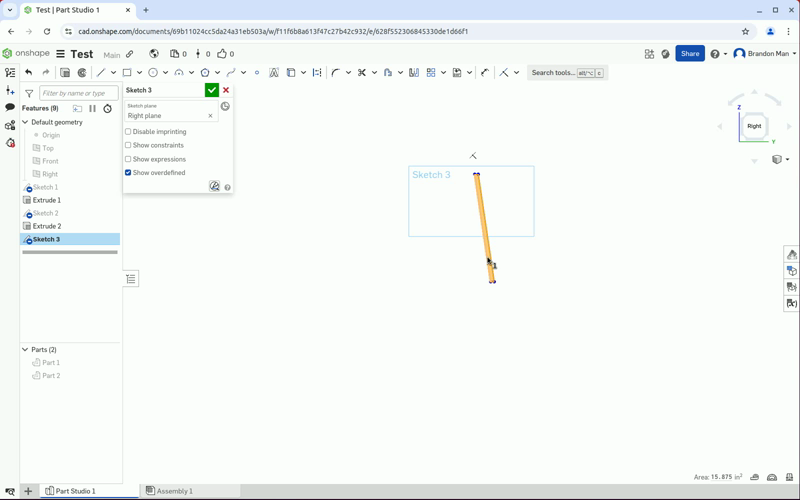
mouse_move(73, 352)
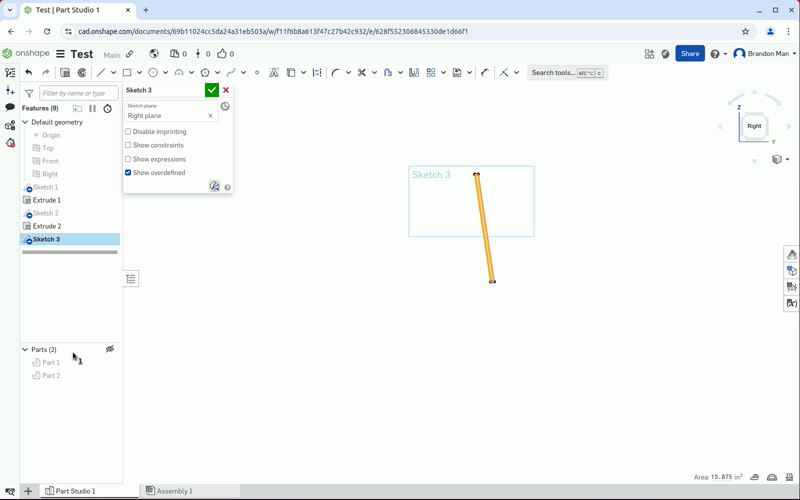
key(shift+y)
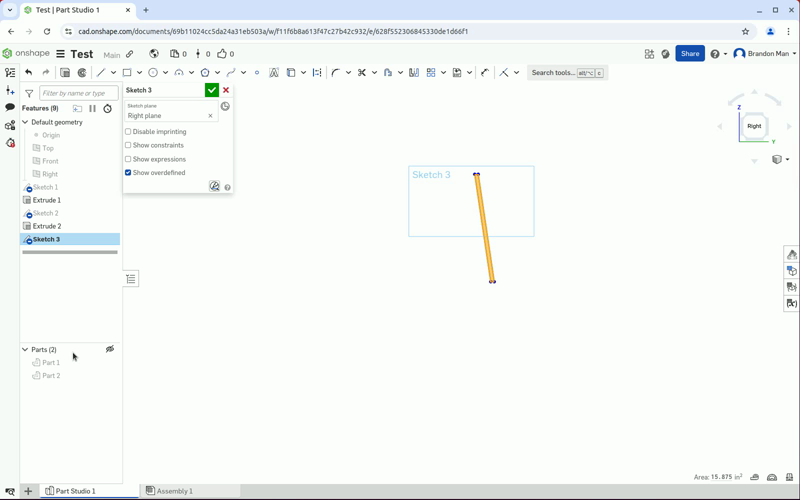
key(shift+e)
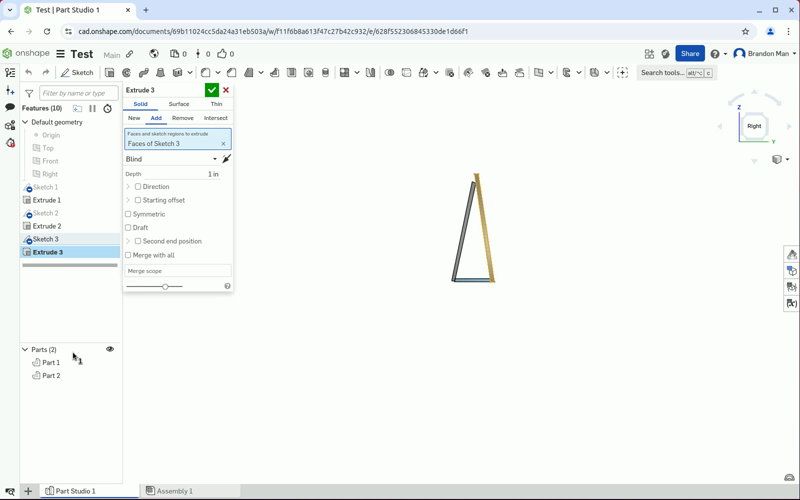
mouse_move(143, 106)
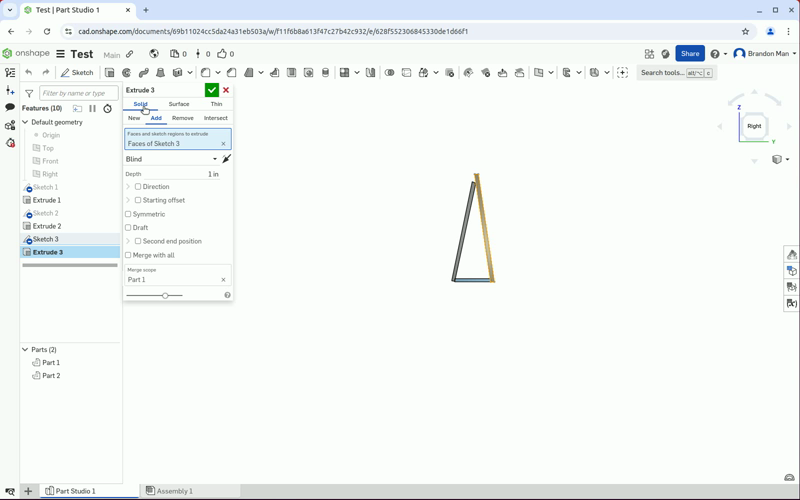
click(143, 106)
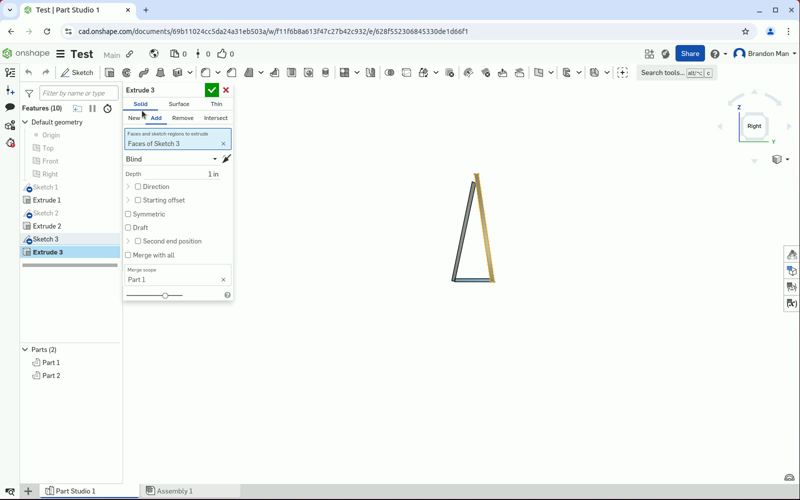
mouse_move(137, 120)
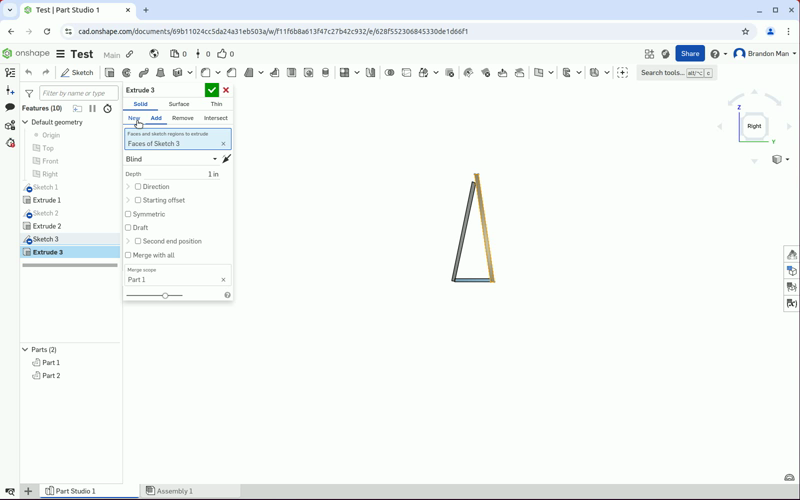
click(137, 120)
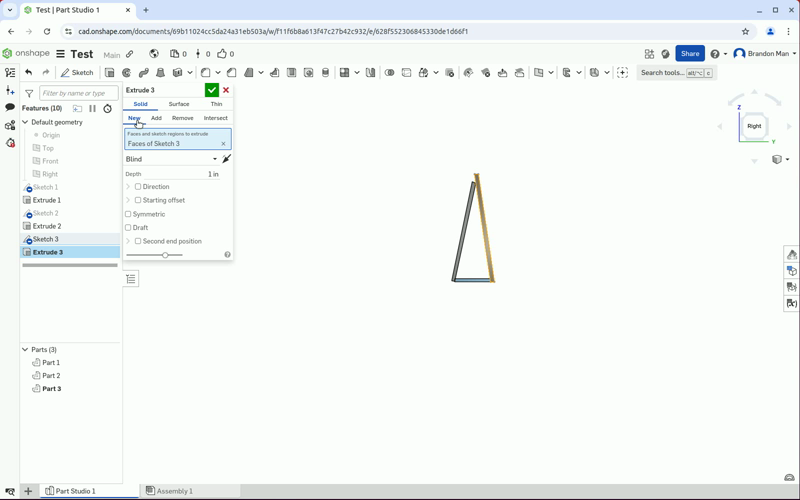
key(tab, 4)
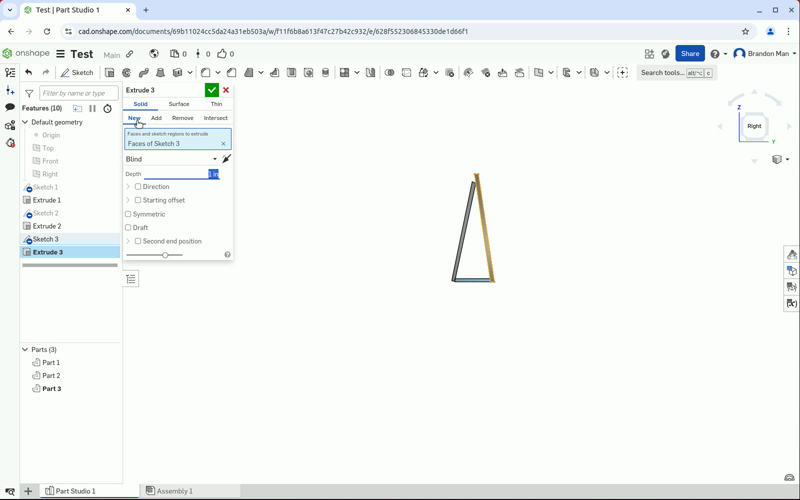
text(1.444)
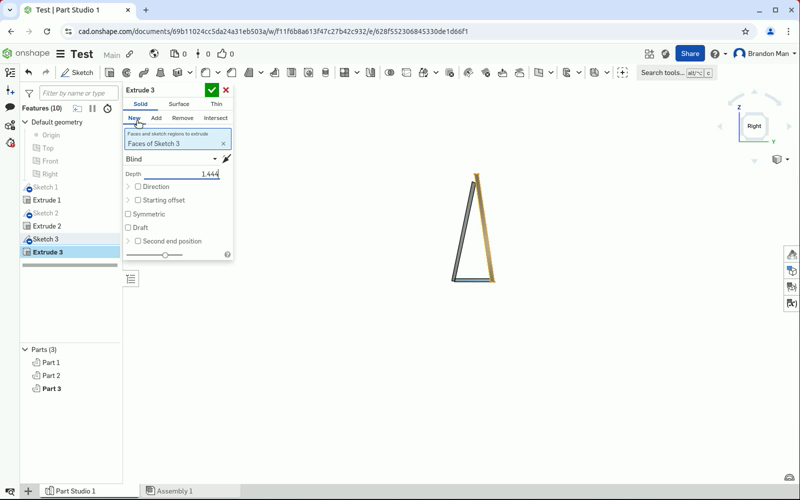
key(enter)
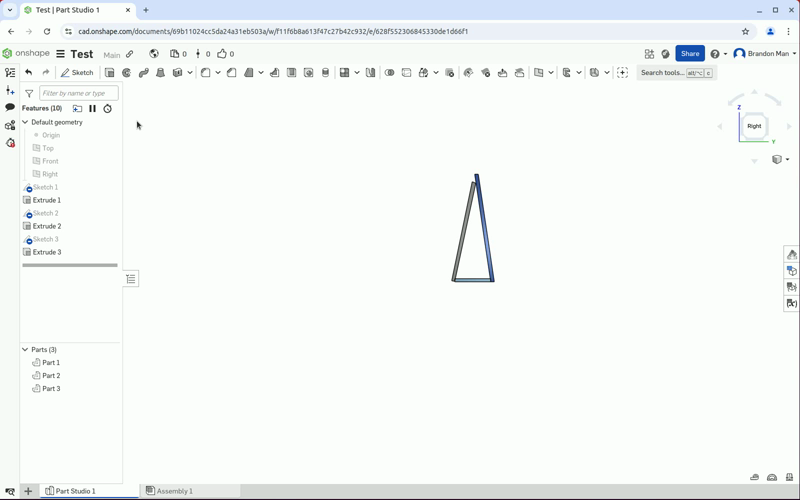
key(shift+h)
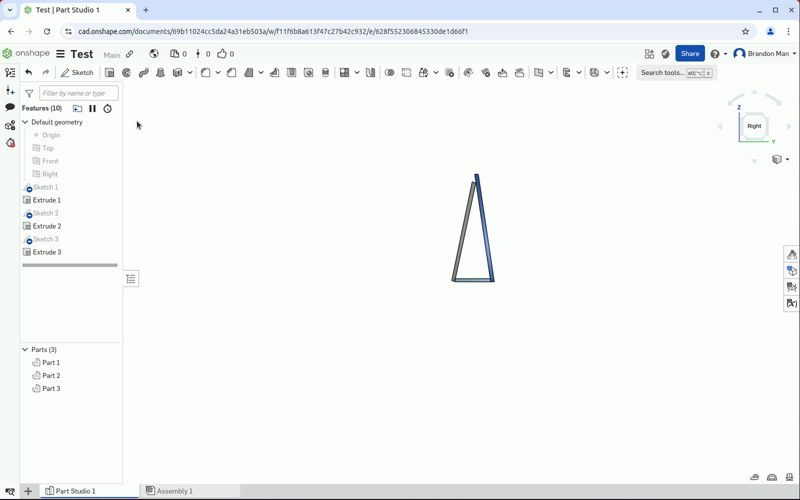
key(shift+h)
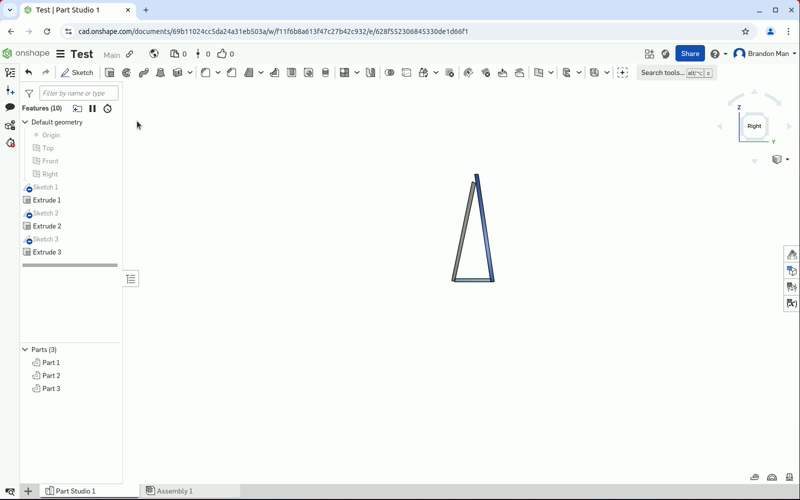
mouse_move(73, 189)
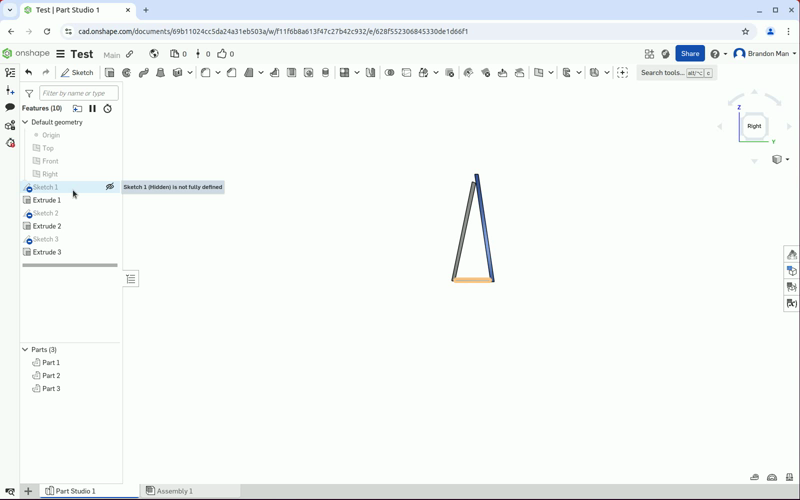
click(73, 189)
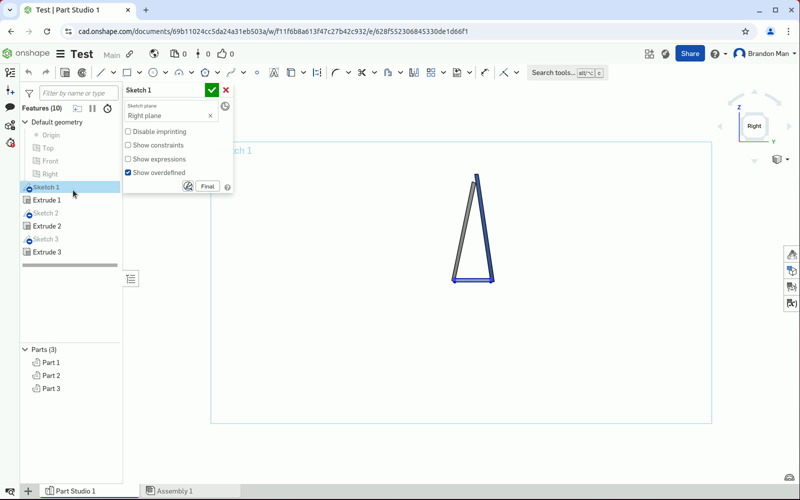
mouse_move(229, 92)
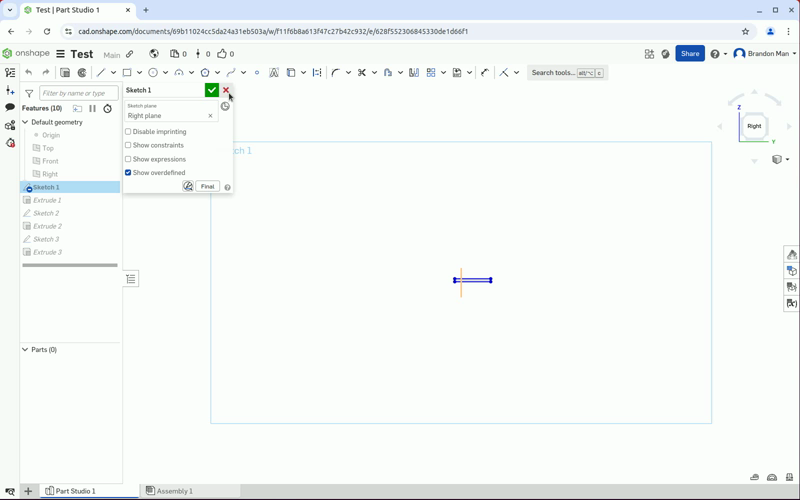
click(229, 92)
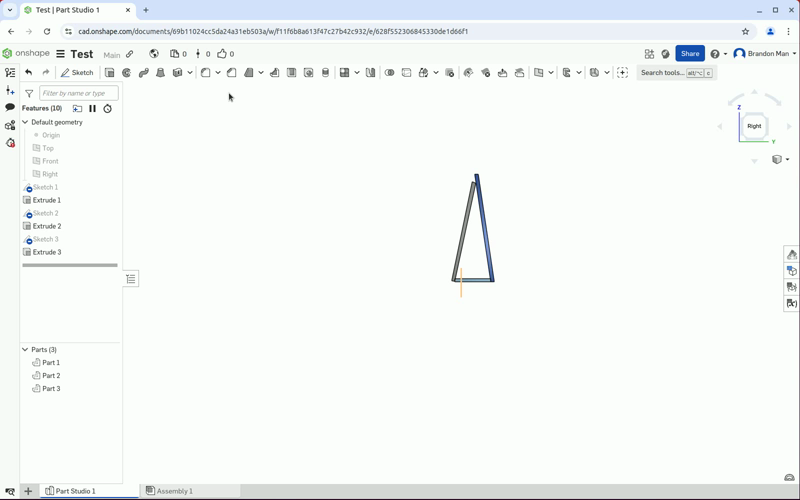
mouse_move(73, 352)
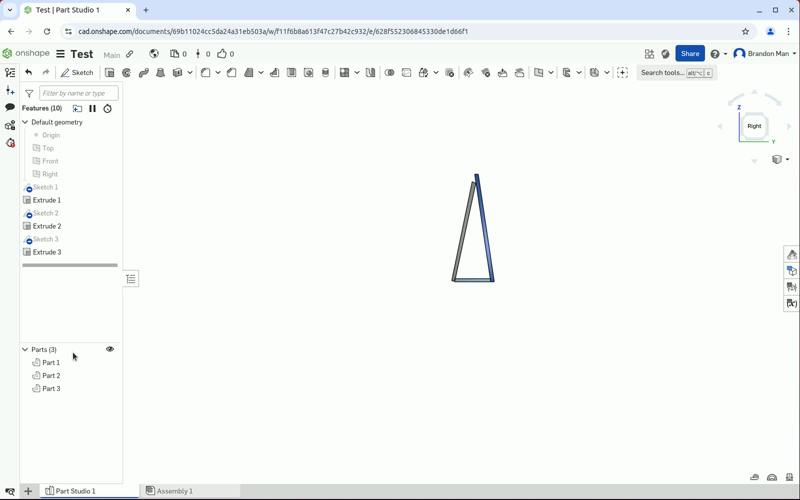
key(y)
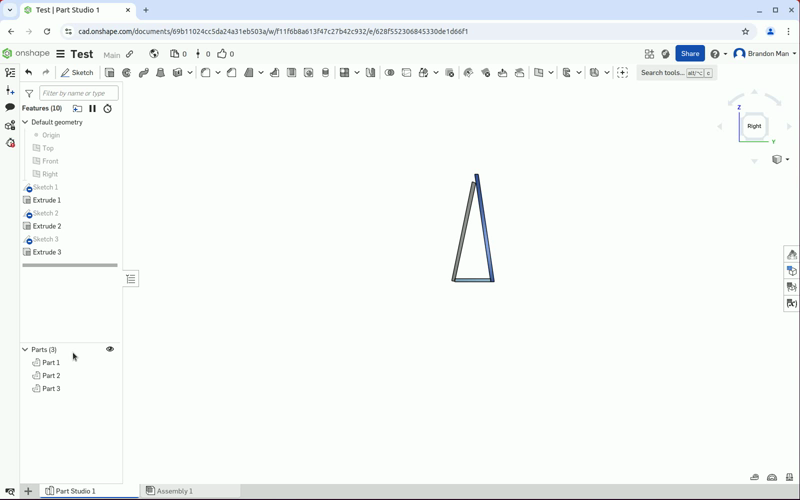
key(shift+p)
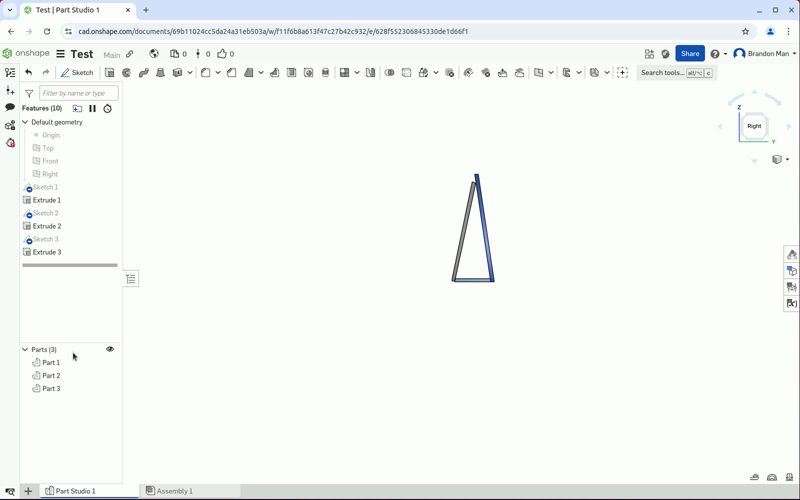
key(space)
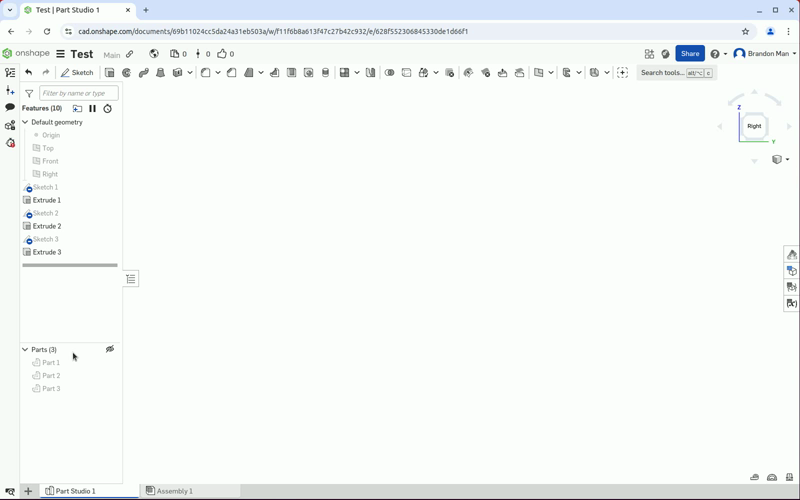
key_down(shift)
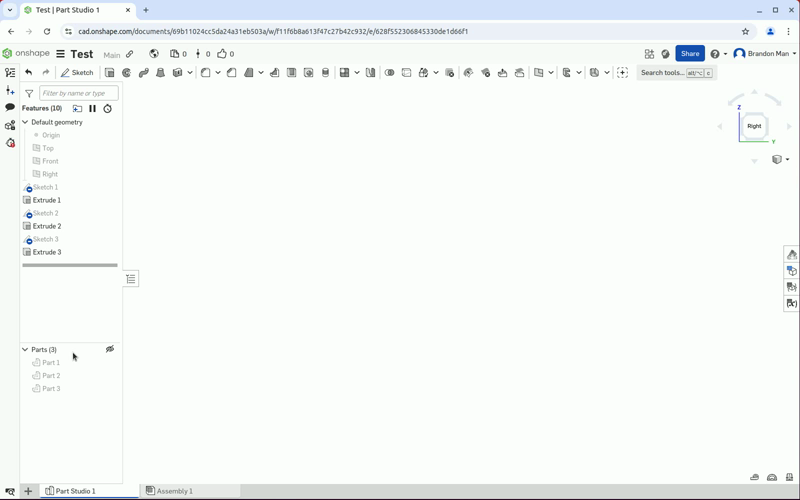
key(right)
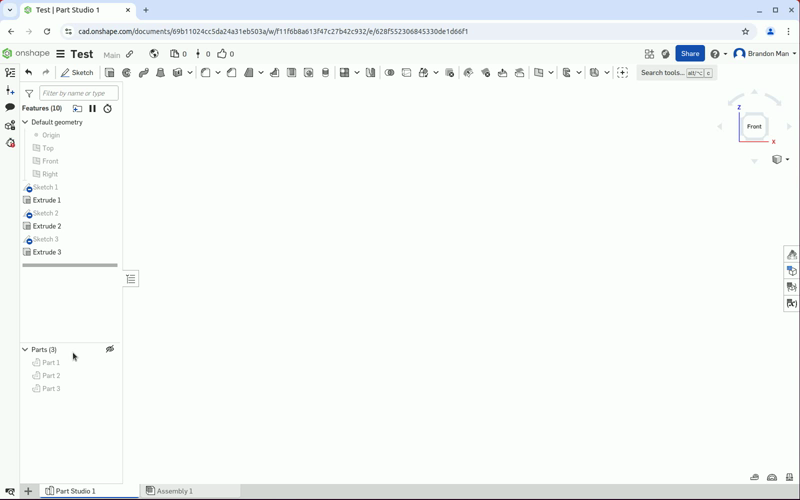
key_up(shift)
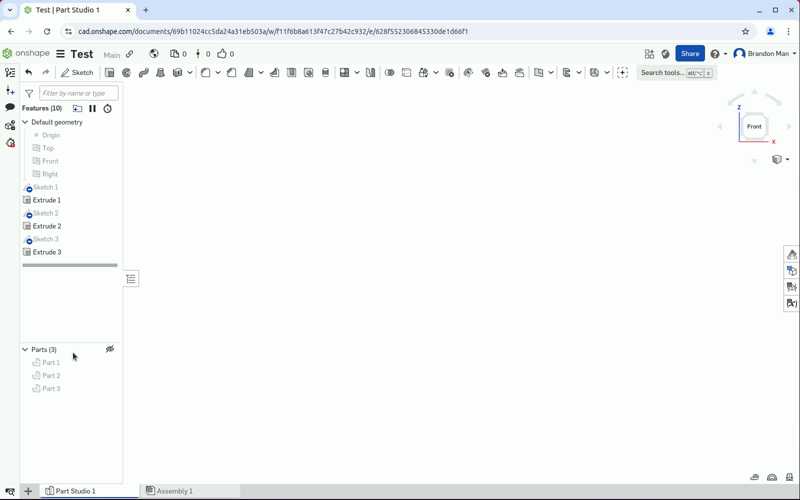
mouse_move(73, 352)
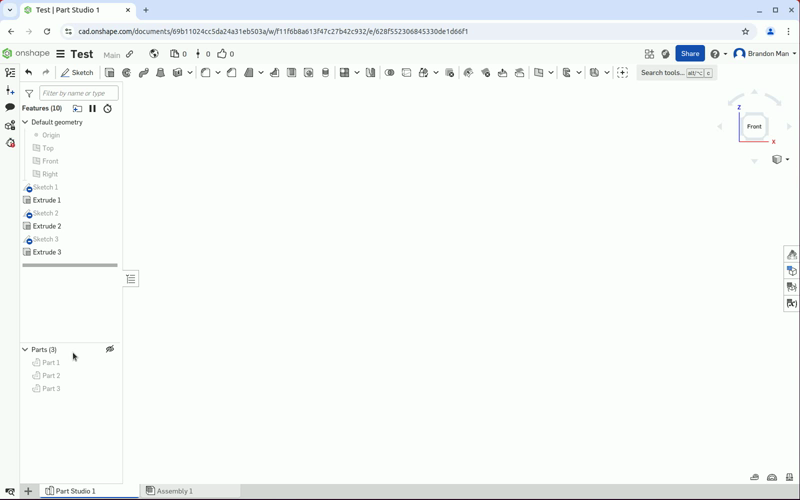
key(shift+y)
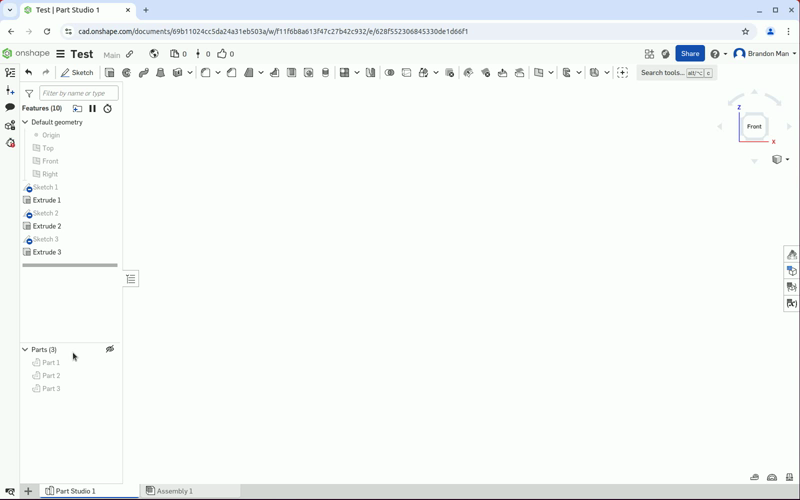
key(shift+s)
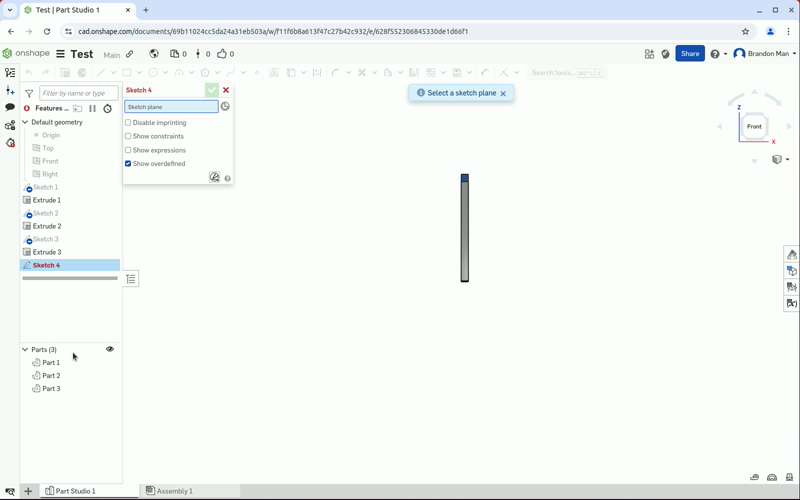
mouse_move(73, 163)
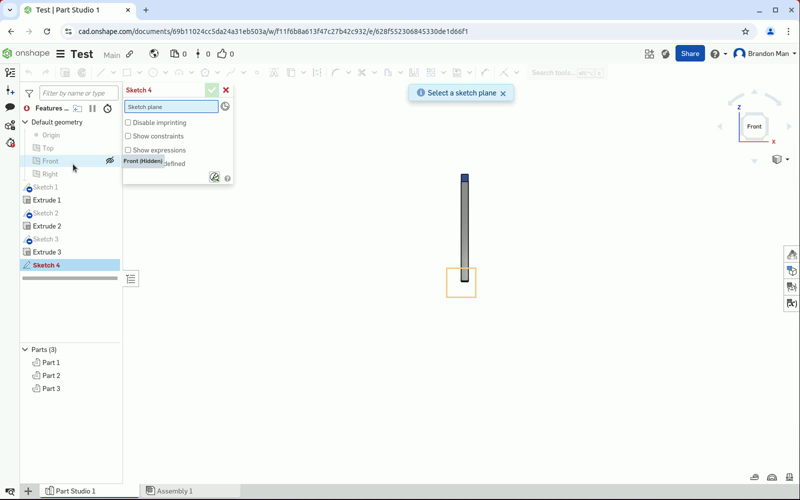
click(73, 163)
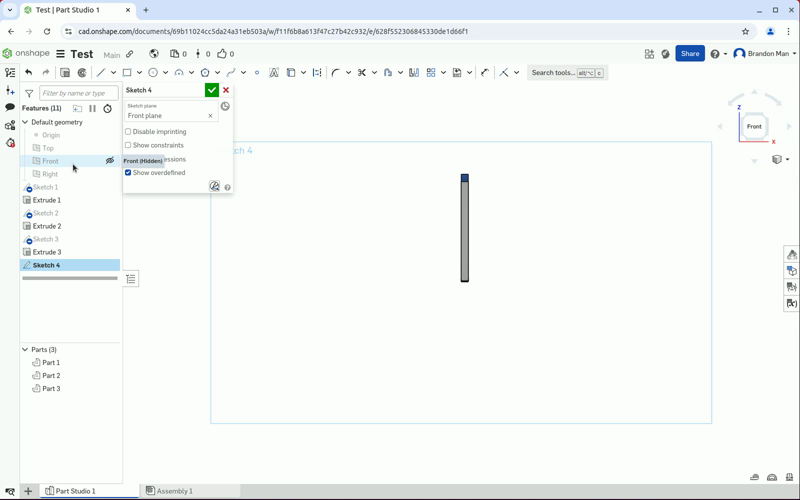
mouse_move(73, 352)
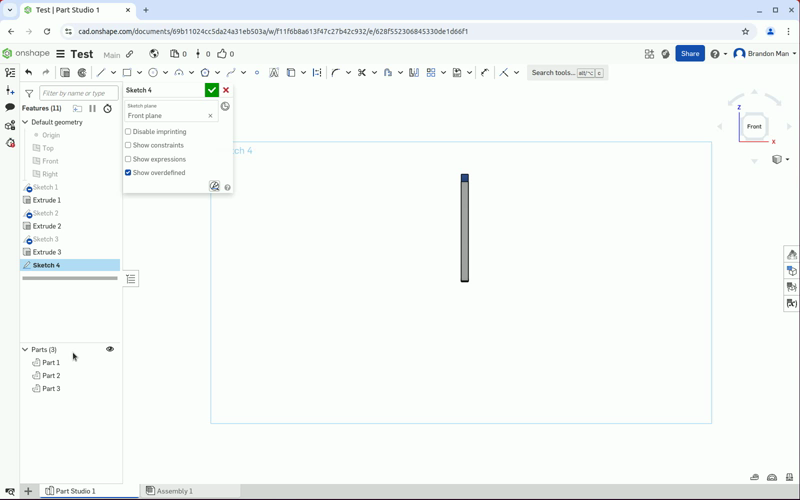
key(y)
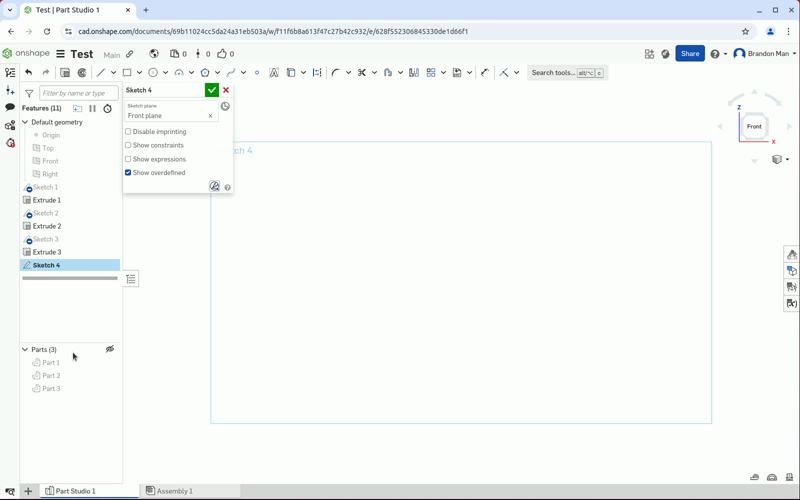
key(l)
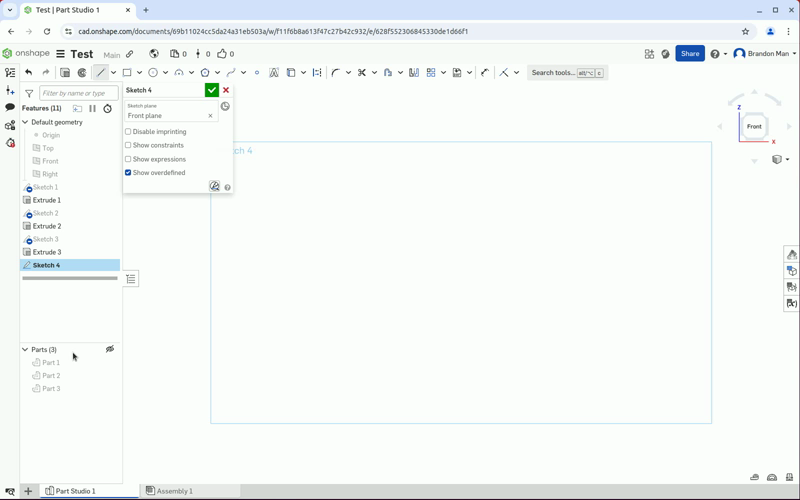
key_down(shift)
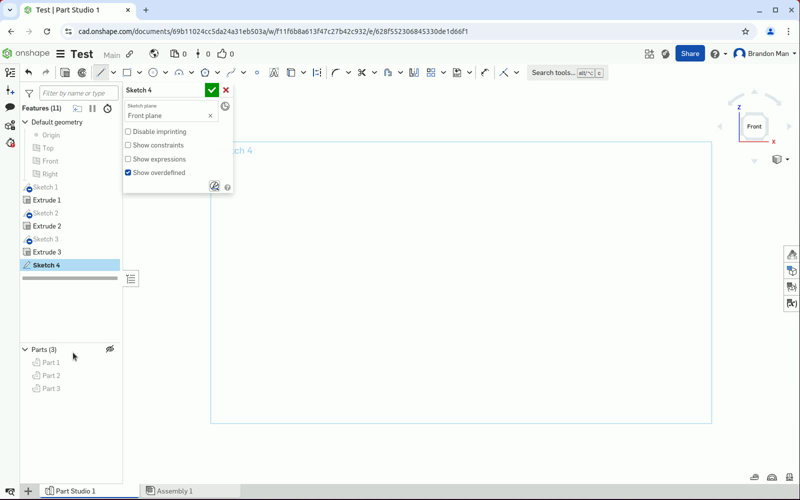
mouse_move(453, 172)
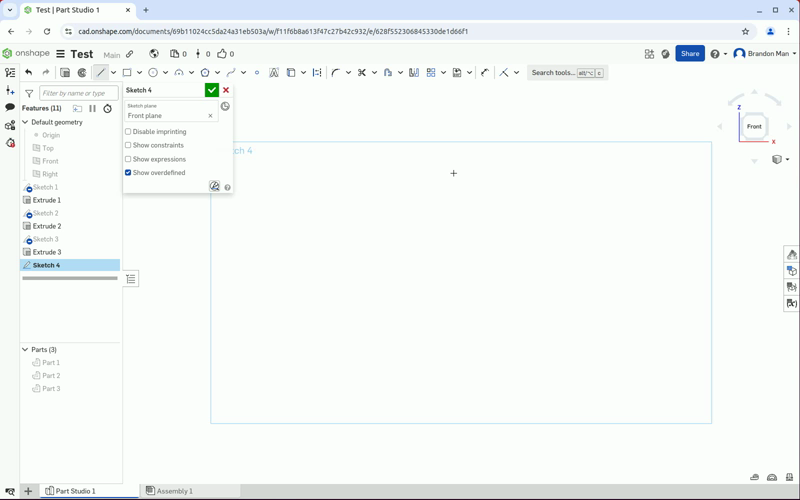
click(453, 172)
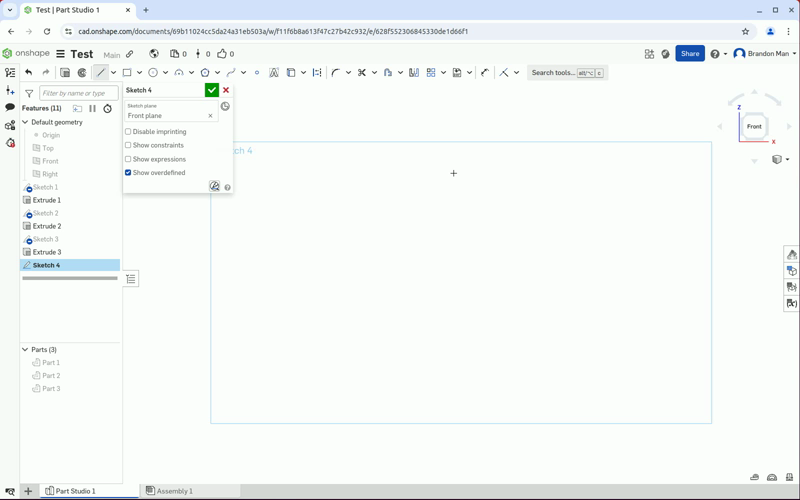
key_up(shift)
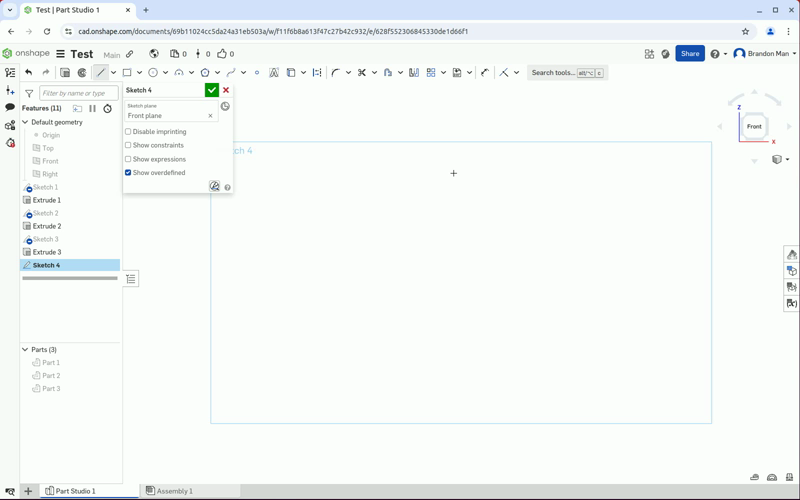
key_down(shift)
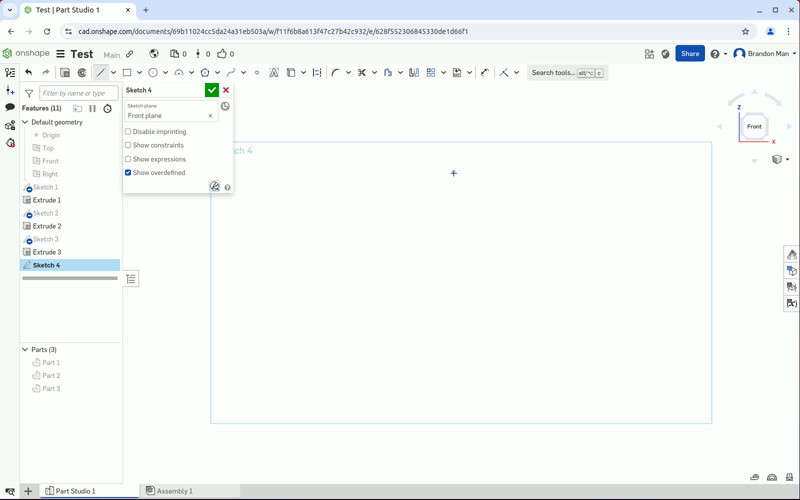
mouse_move(483, 172)
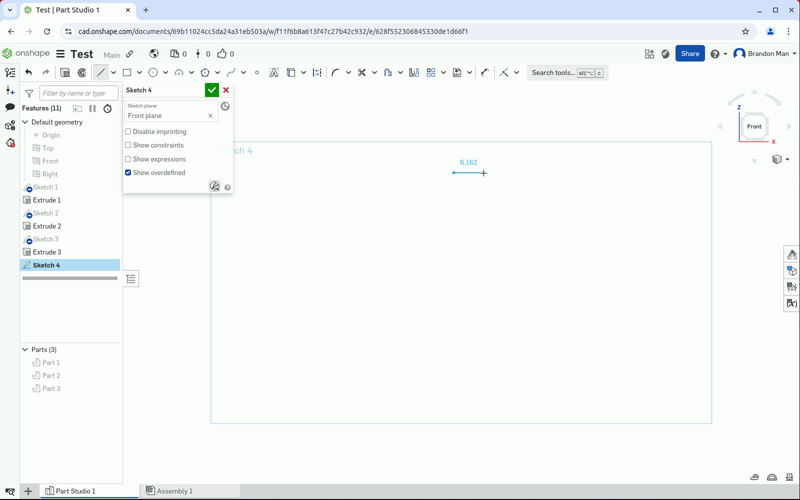
mouse_move(470, 172)
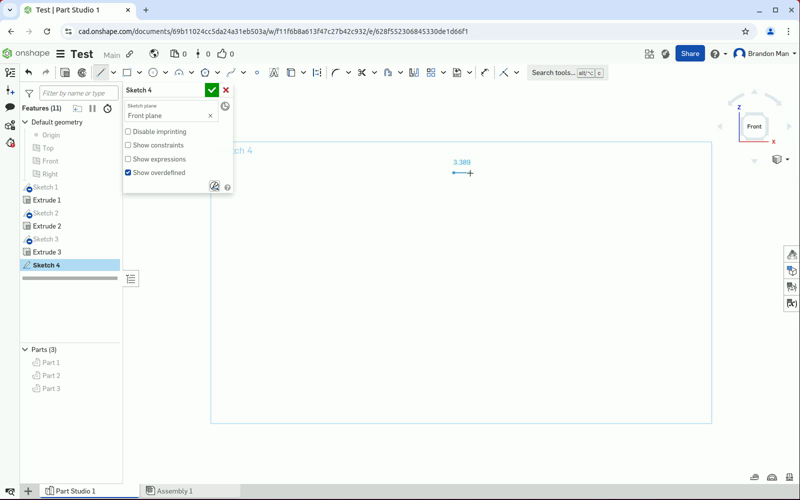
click(470, 172)
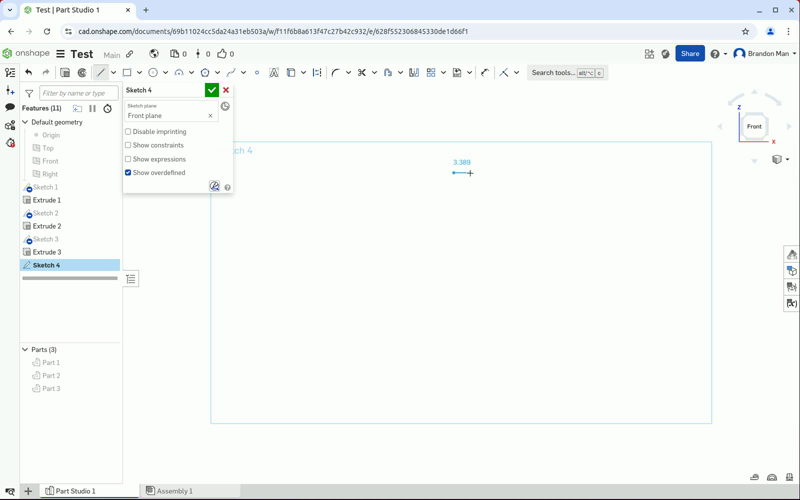
key_up(shift)
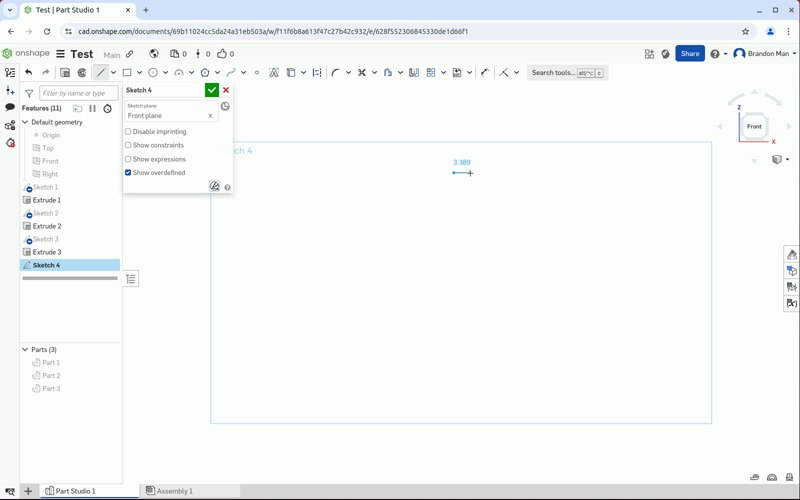
key_down(shift)
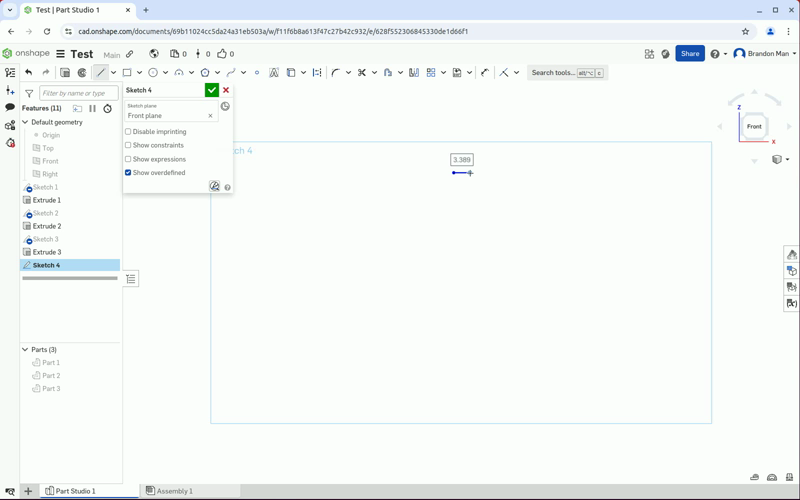
mouse_move(500, 172)
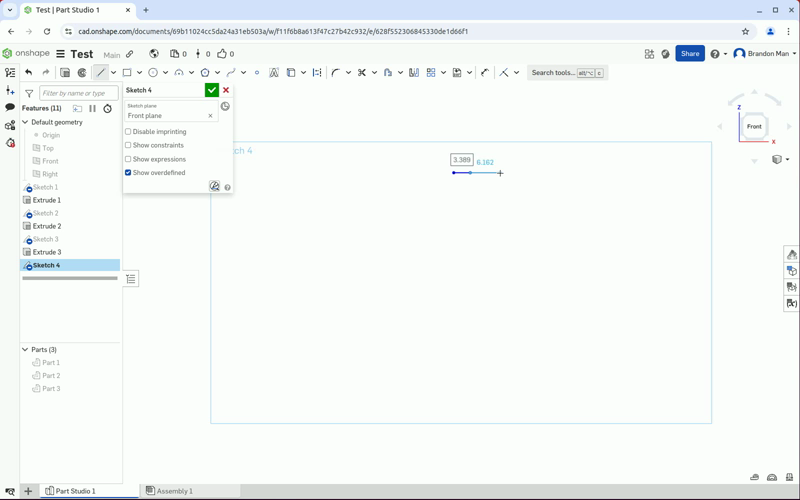
mouse_move(470, 169)
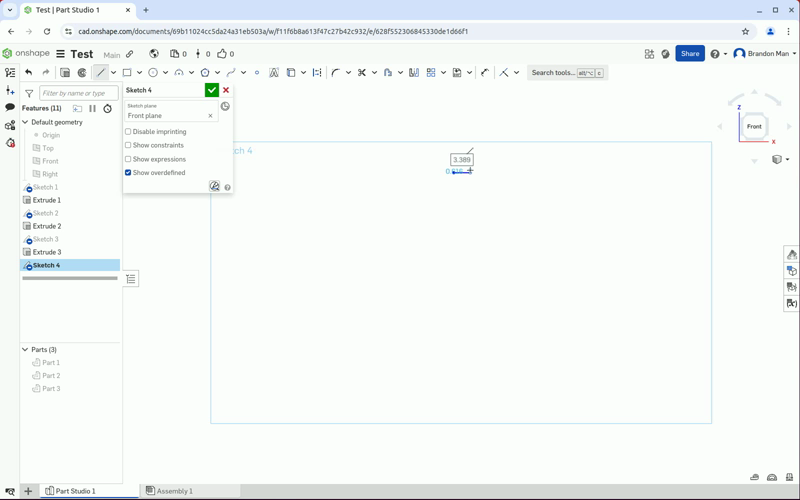
scroll(6)
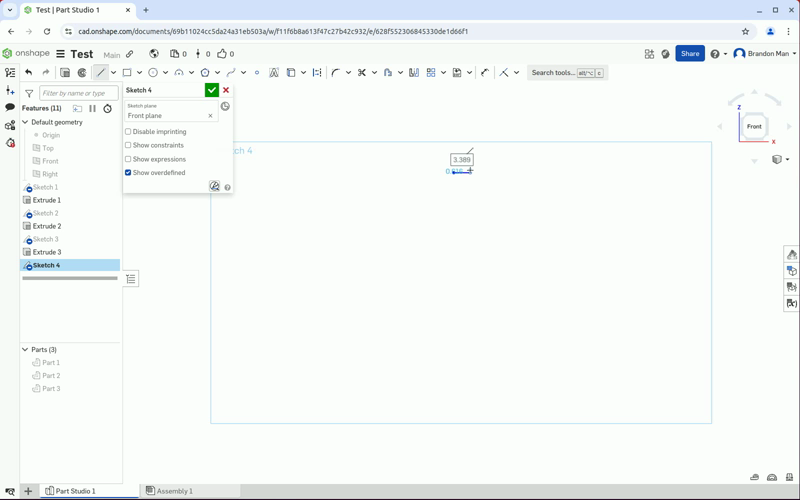
scroll(6)
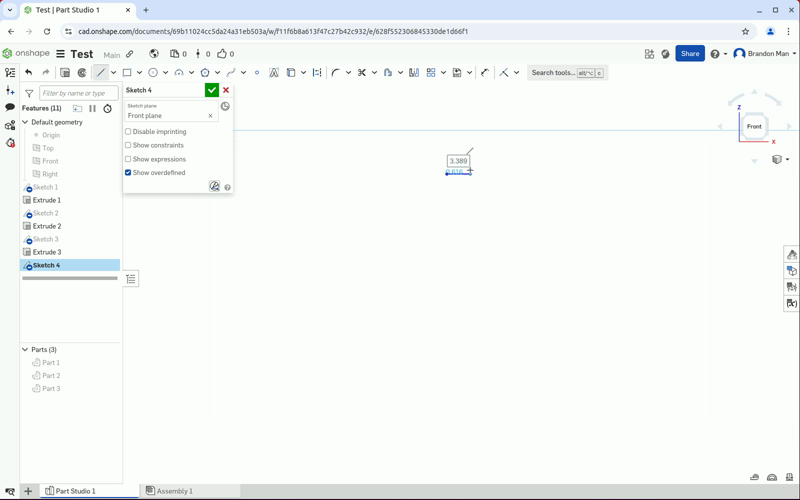
scroll(6)
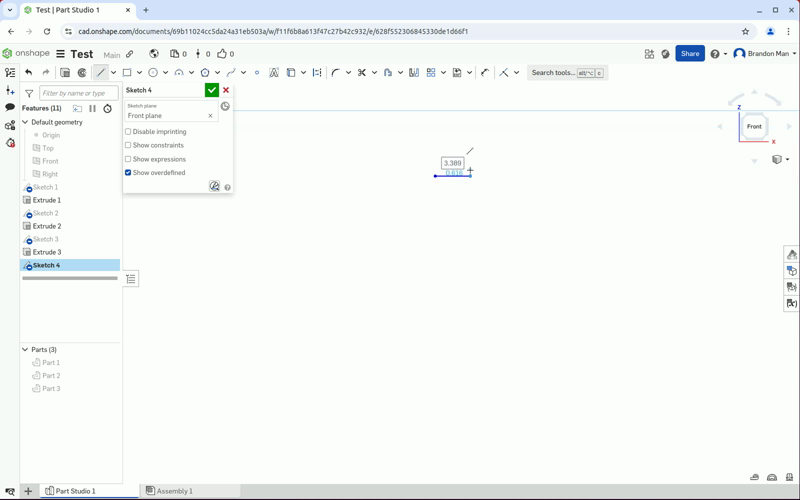
scroll(6)
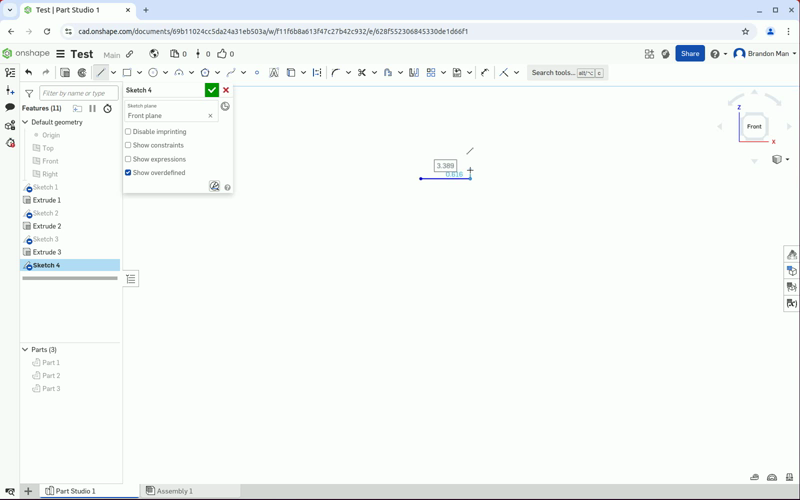
scroll(6)
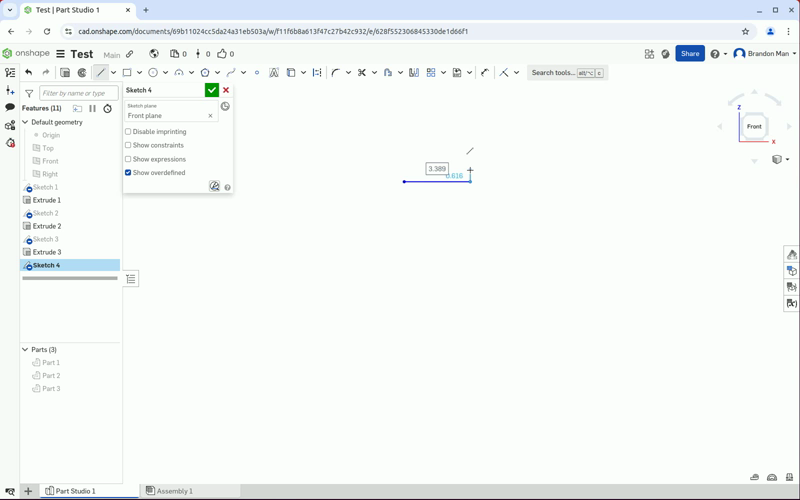
scroll(6)
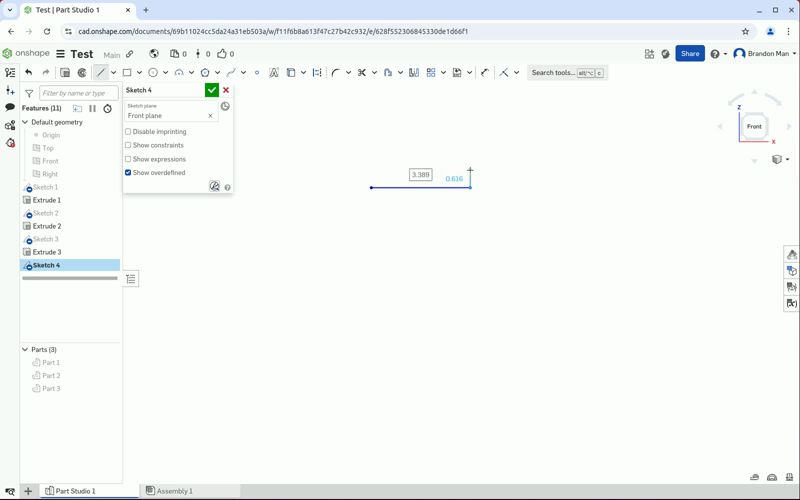
scroll(6)
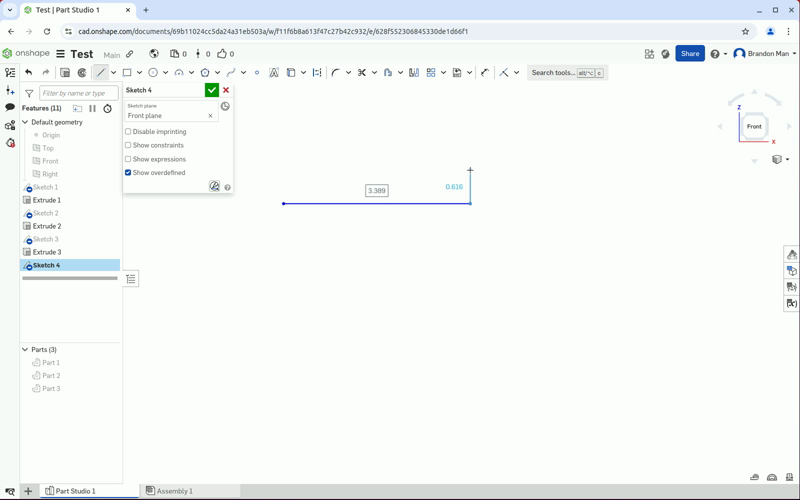
click(470, 169)
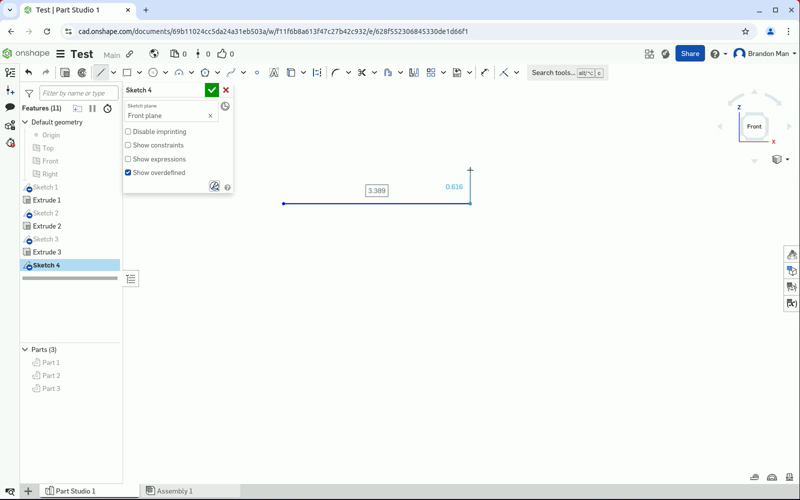
scroll(-6)
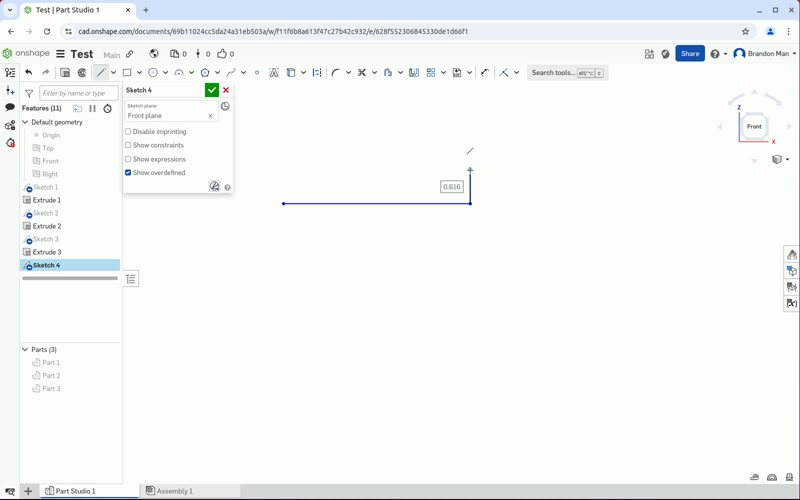
scroll(-6)
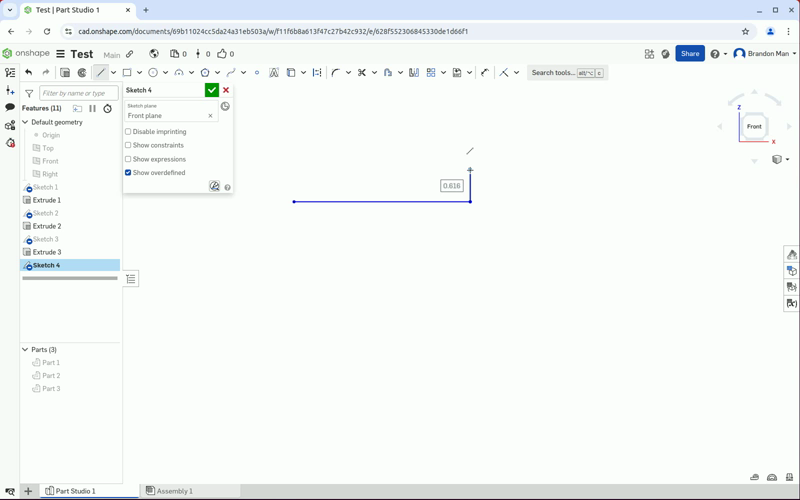
scroll(-6)
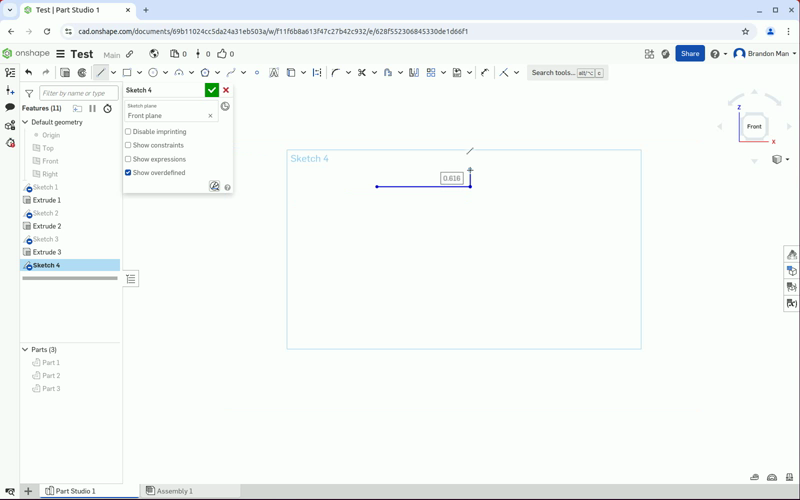
scroll(-6)
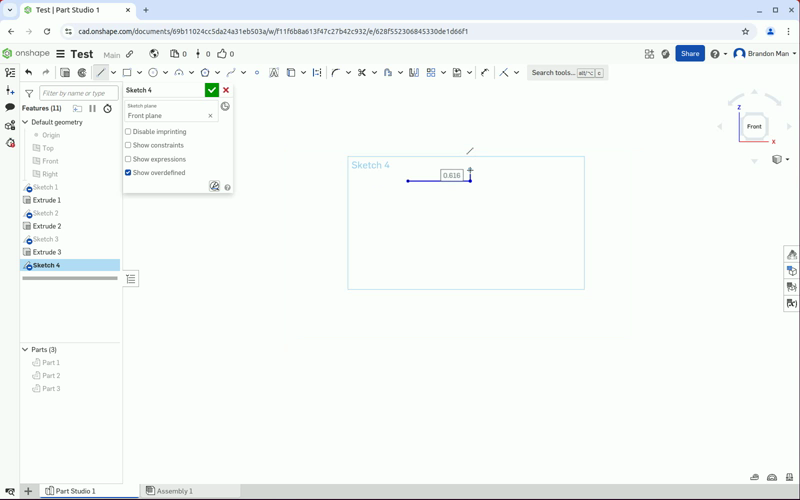
scroll(-6)
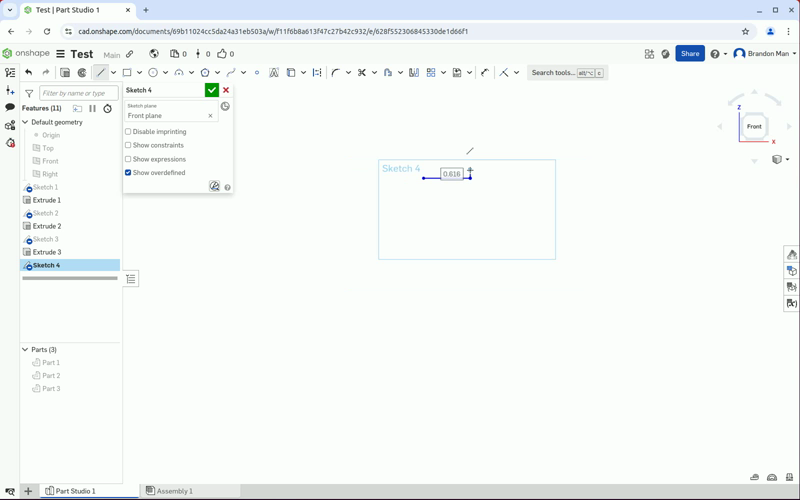
scroll(-6)
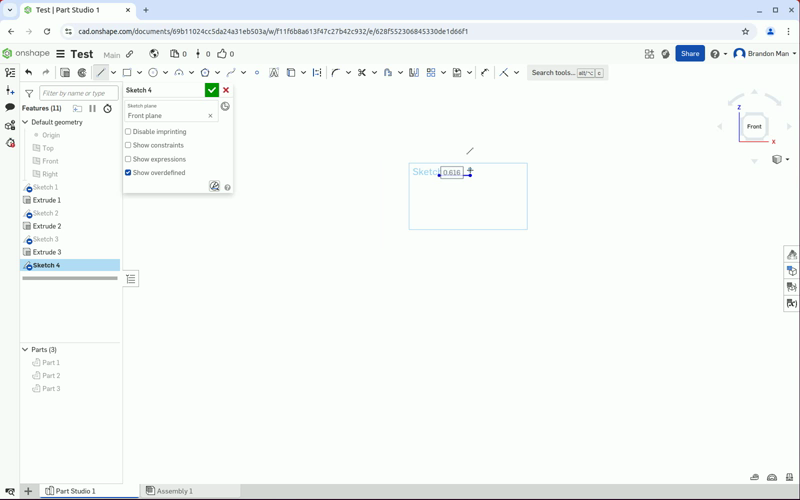
scroll(-6)
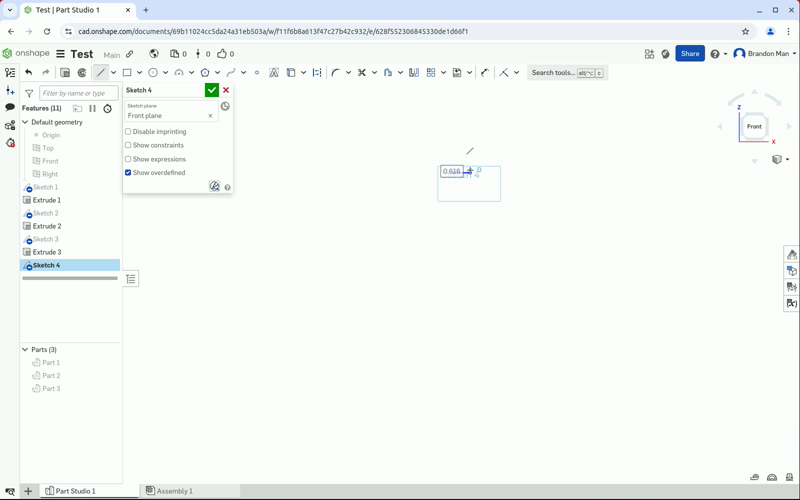
key_up(shift)
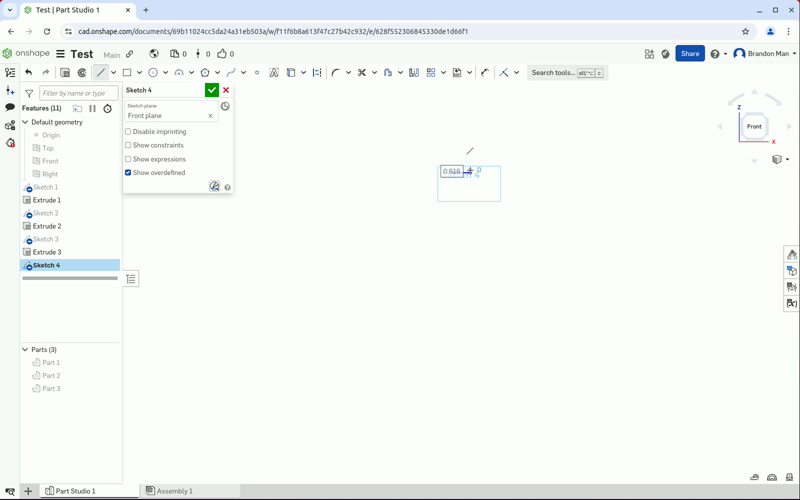
key_down(shift)
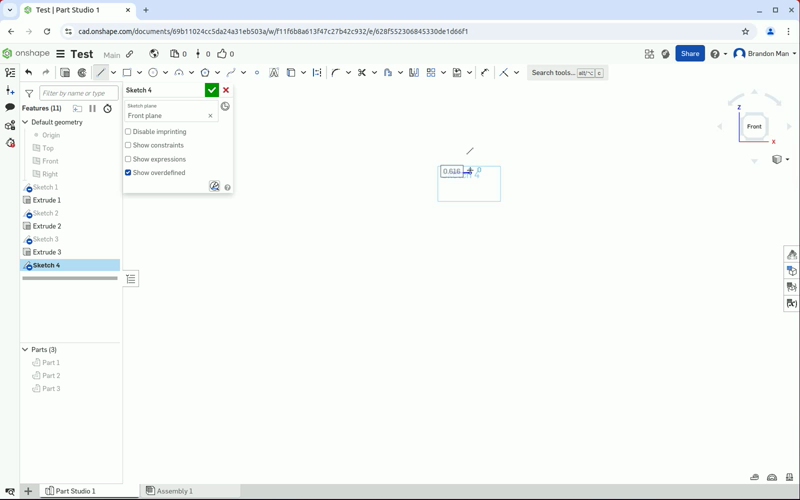
mouse_move(500, 169)
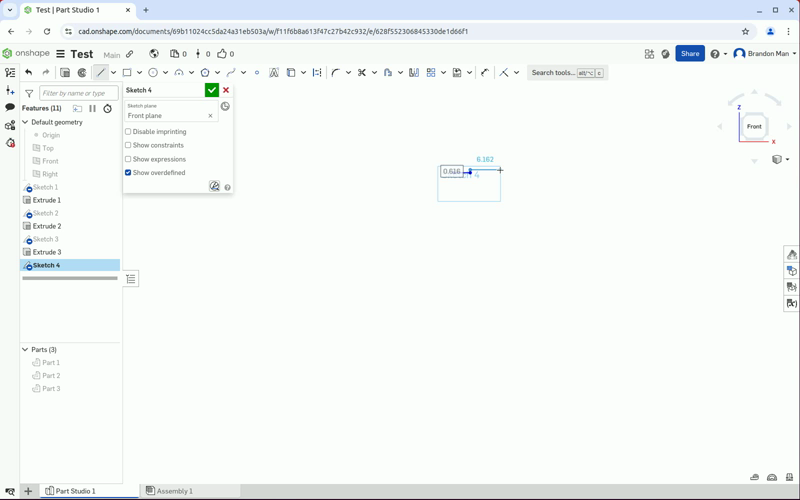
mouse_move(453, 169)
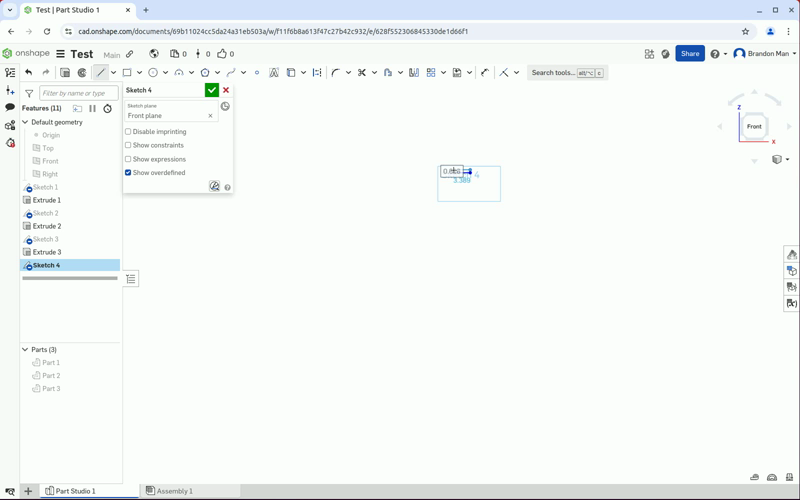
scroll(6)
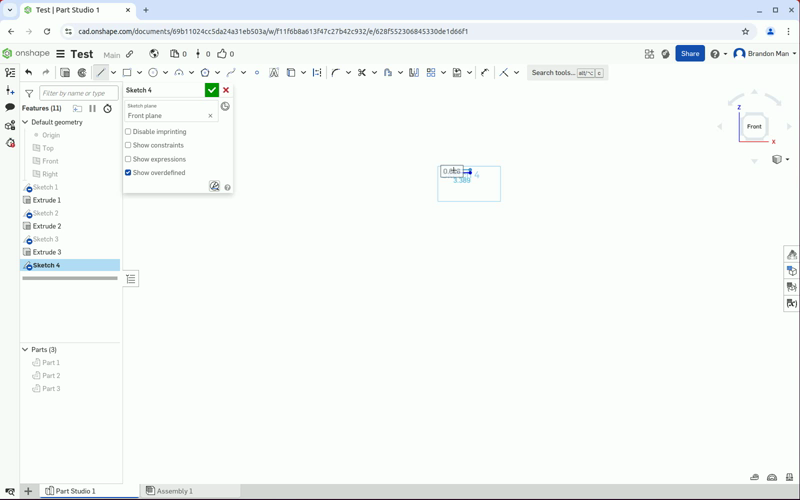
scroll(6)
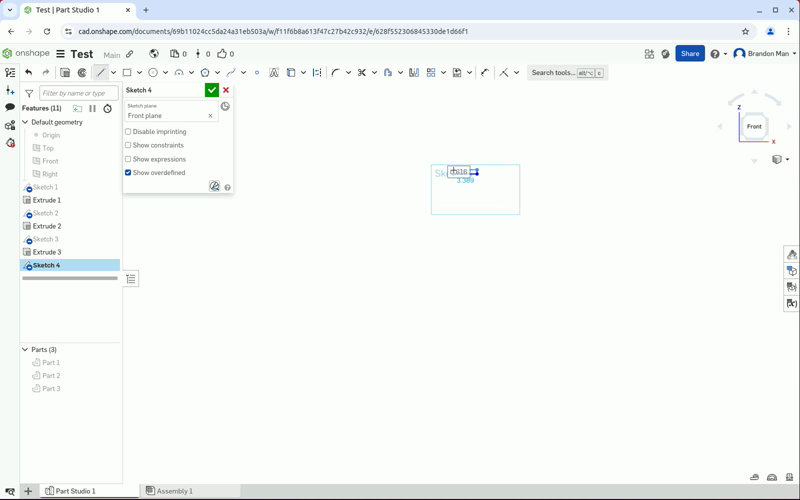
scroll(6)
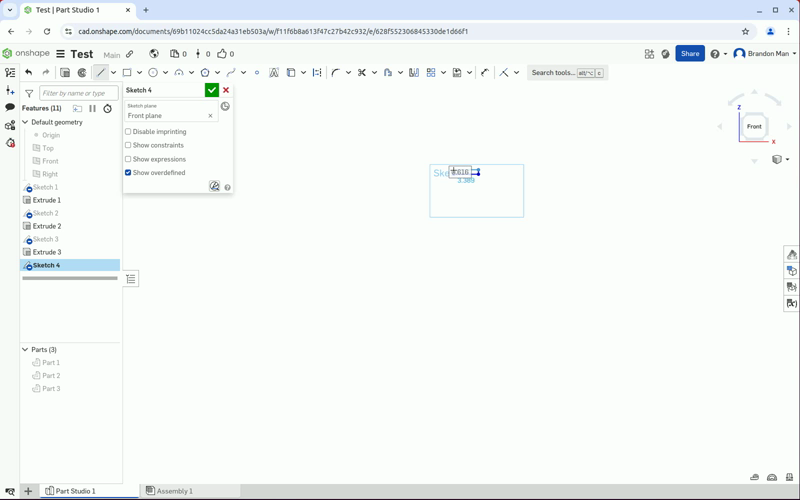
scroll(6)
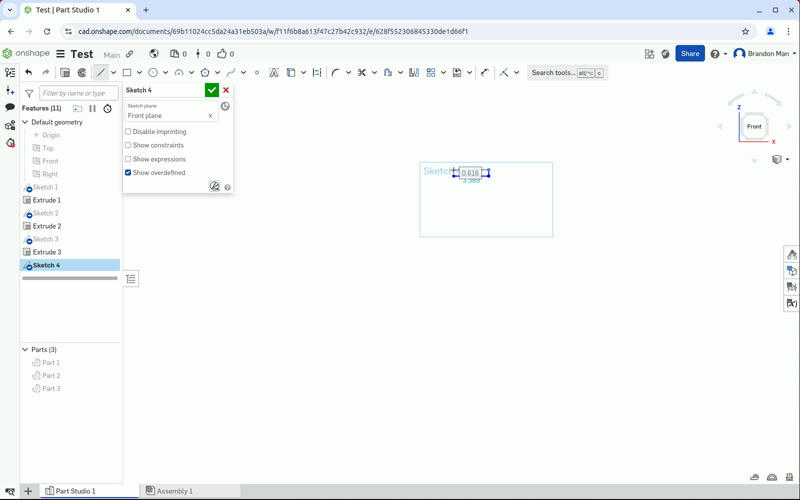
scroll(6)
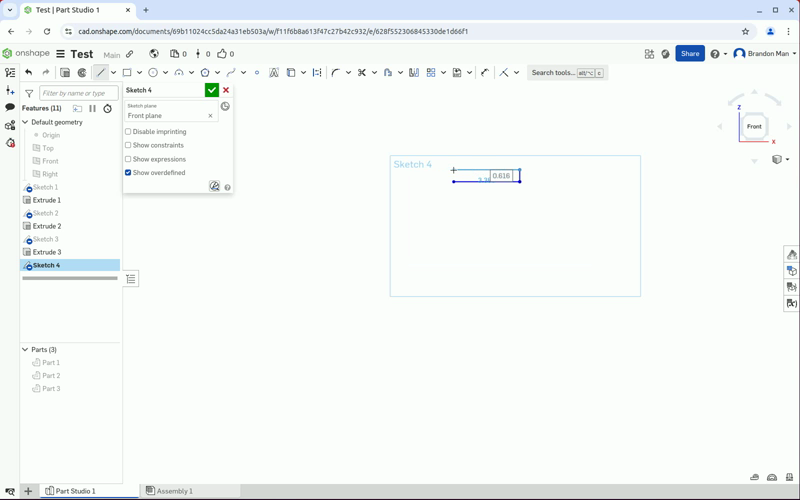
scroll(6)
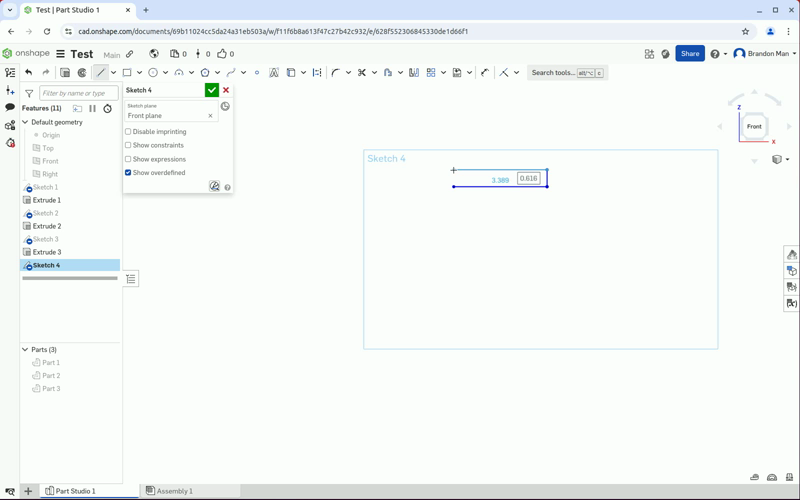
scroll(6)
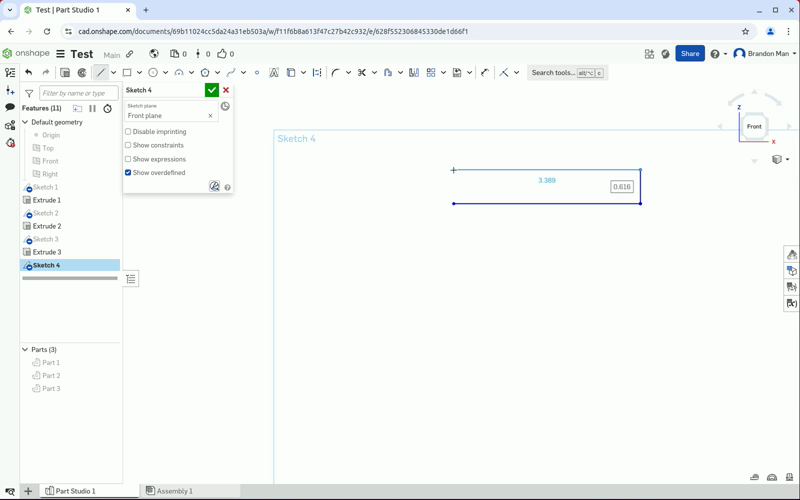
click(453, 169)
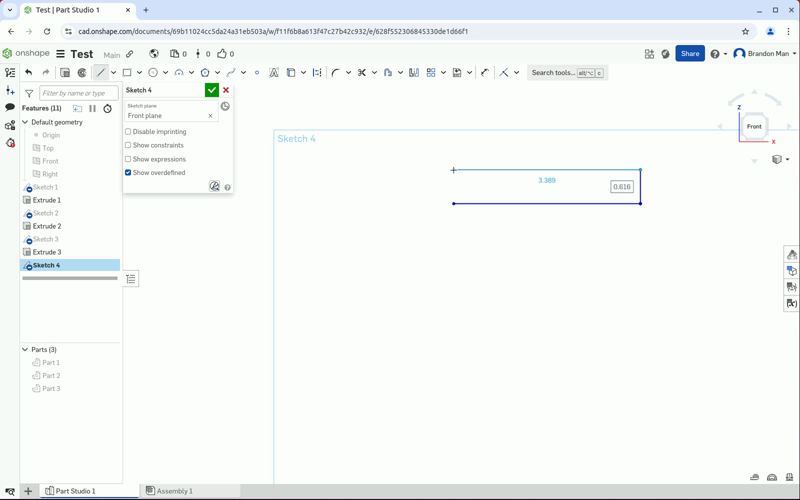
scroll(-6)
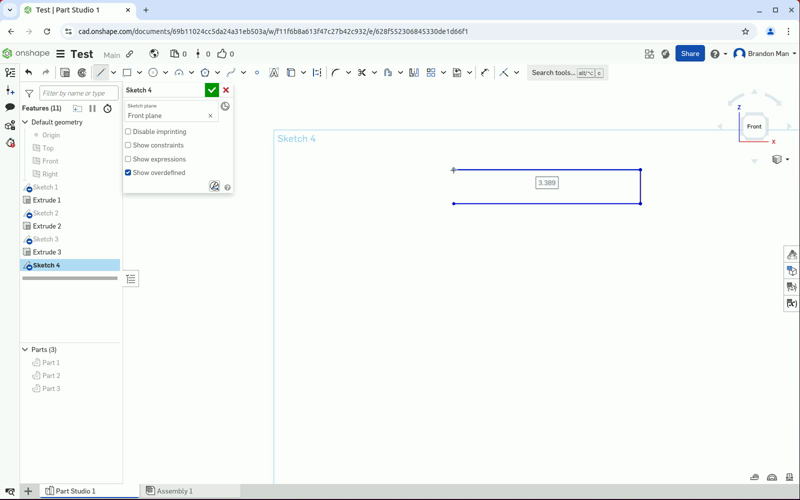
scroll(-6)
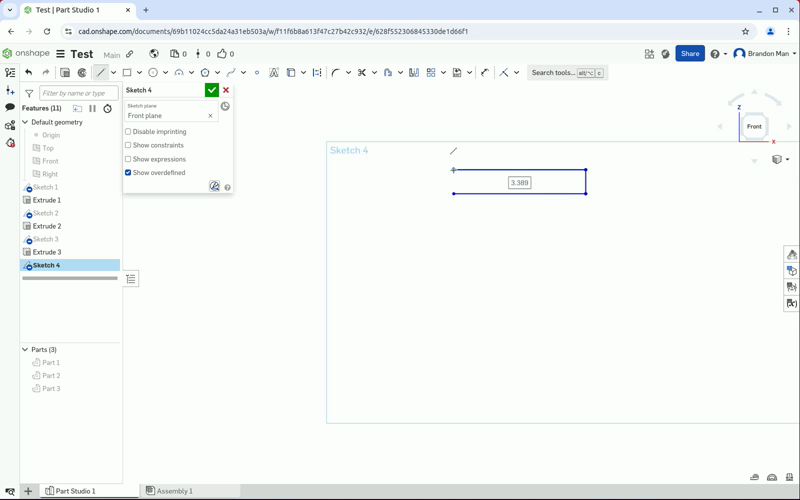
scroll(-6)
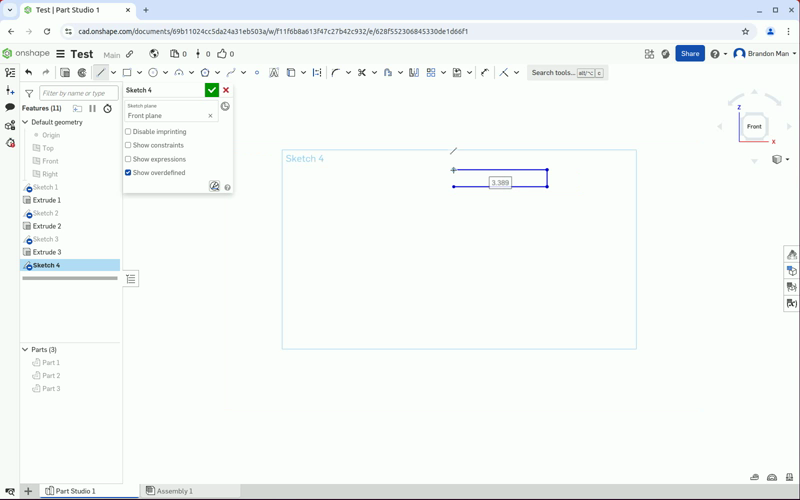
scroll(-6)
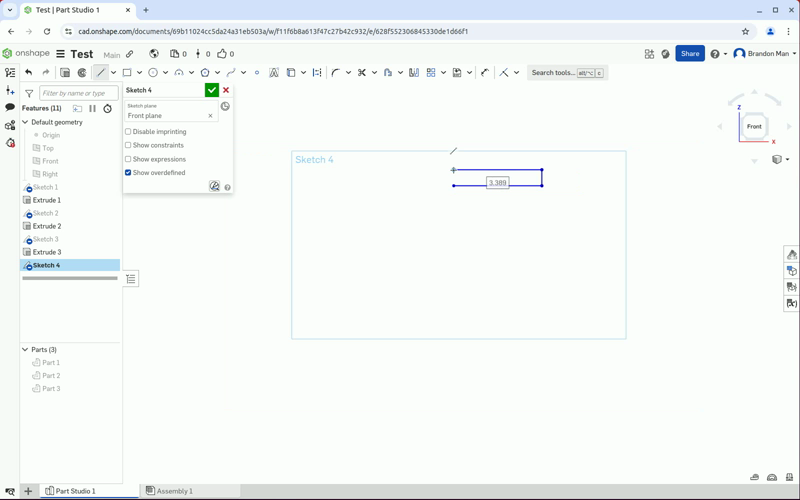
scroll(-6)
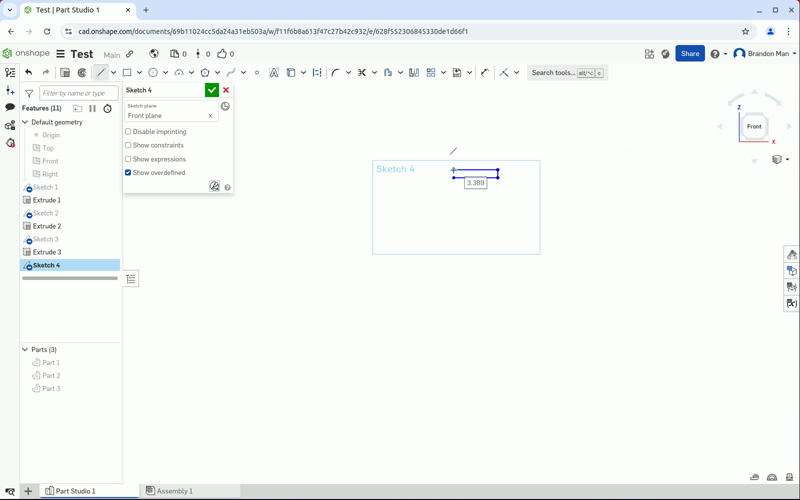
scroll(-6)
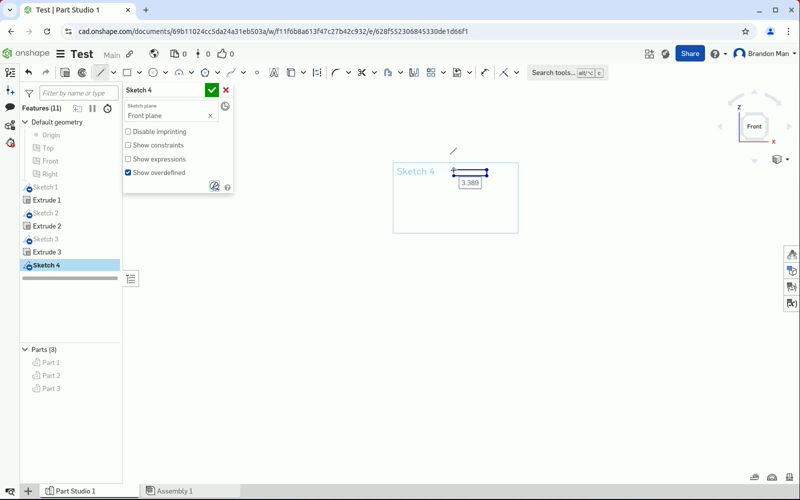
scroll(-6)
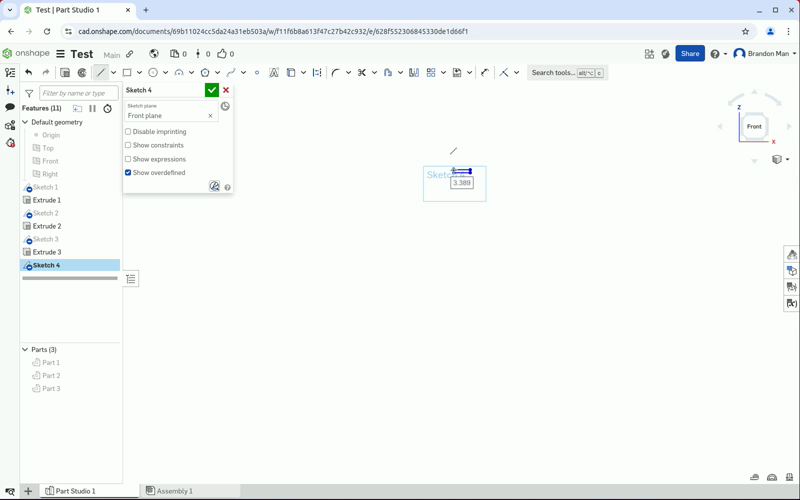
key_up(shift)
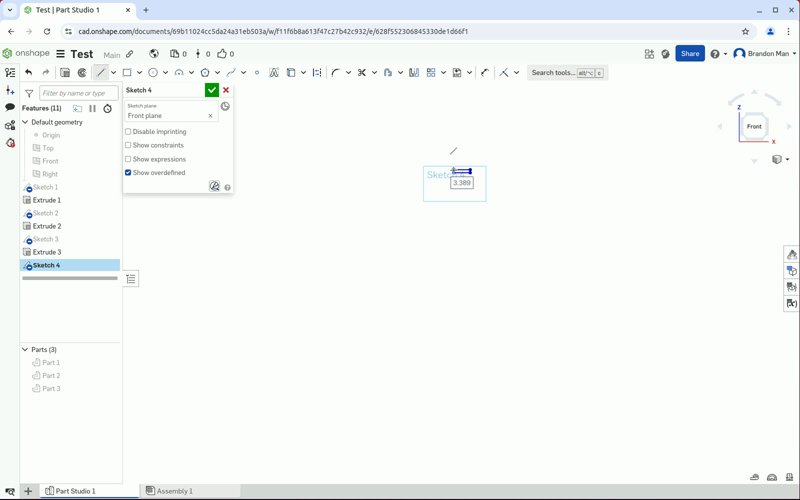
mouse_move(483, 169)
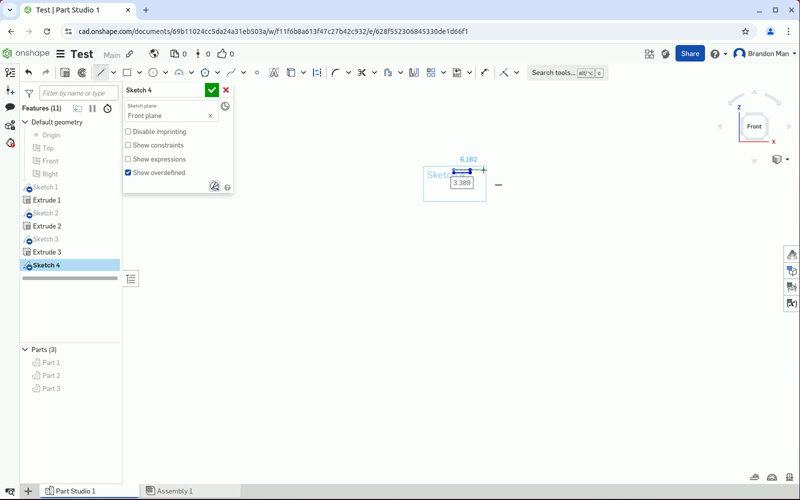
key_down(shift)
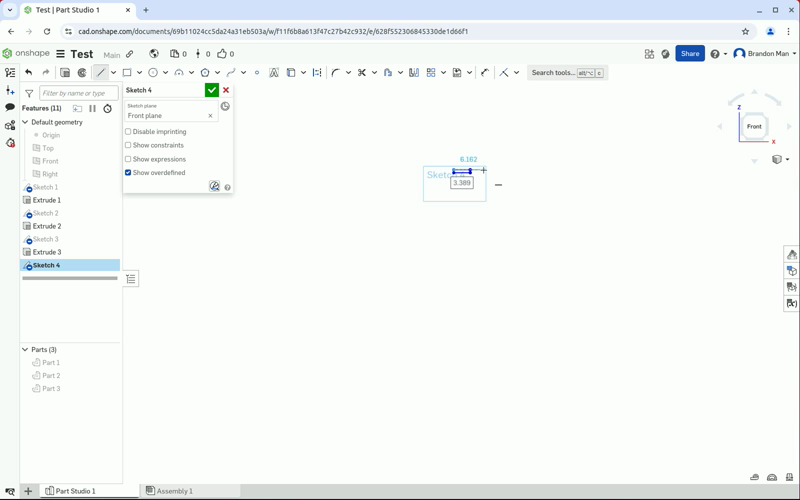
mouse_move(453, 172)
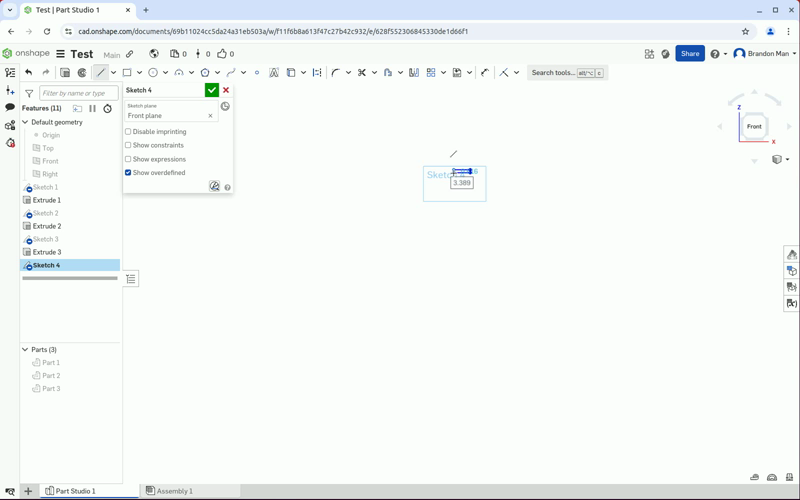
scroll(6)
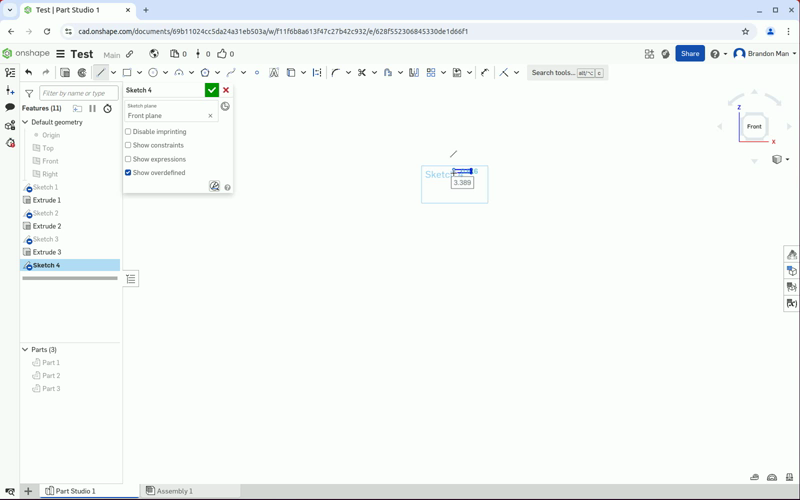
scroll(6)
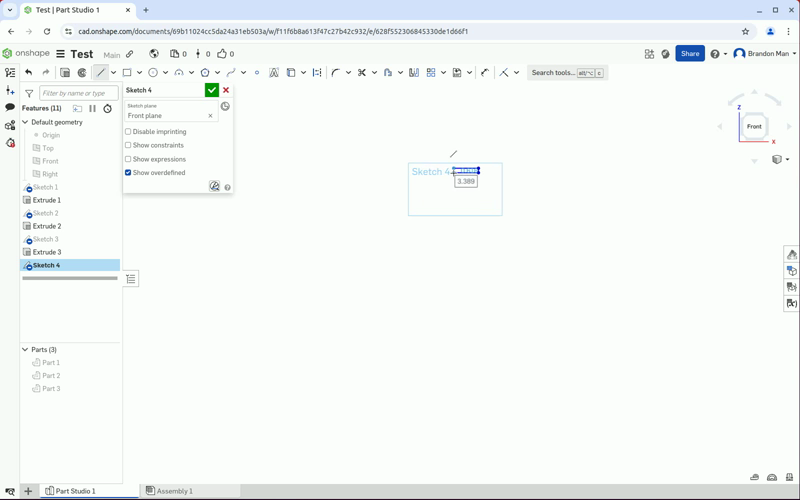
scroll(6)
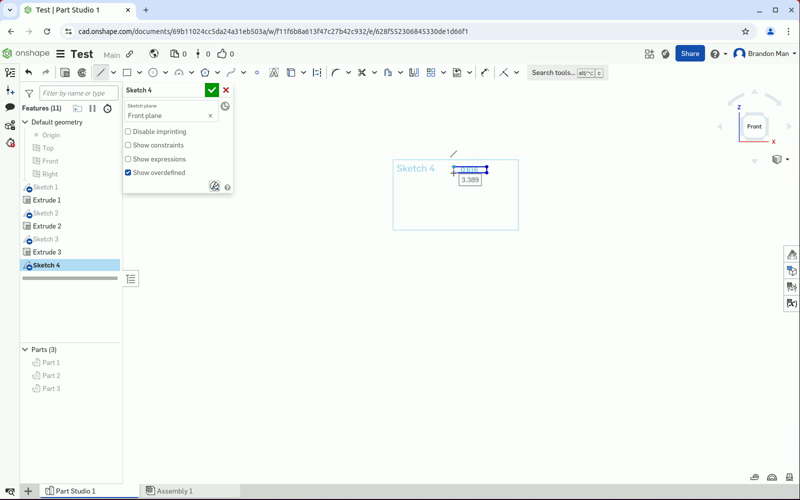
scroll(6)
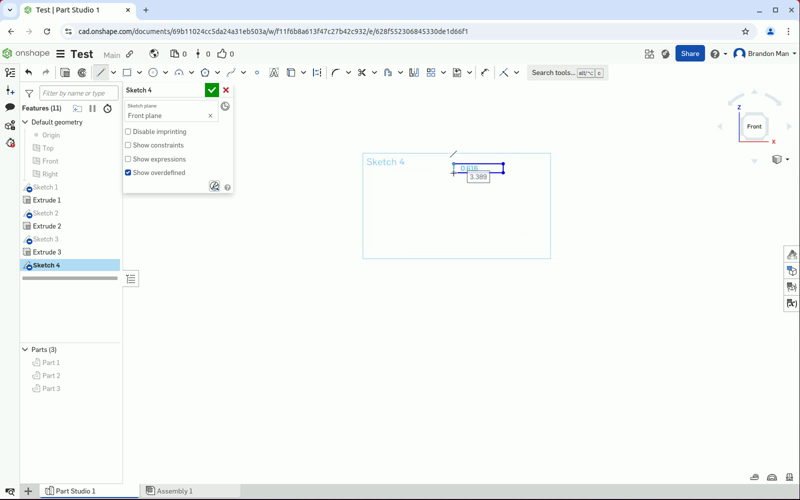
scroll(6)
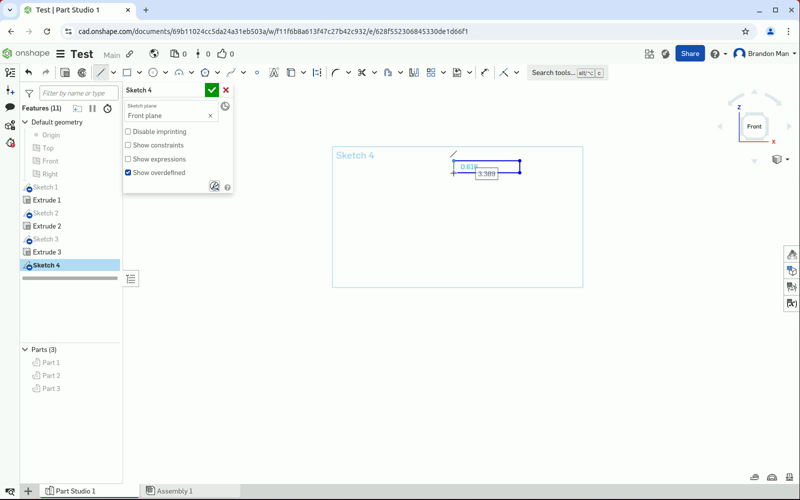
scroll(6)
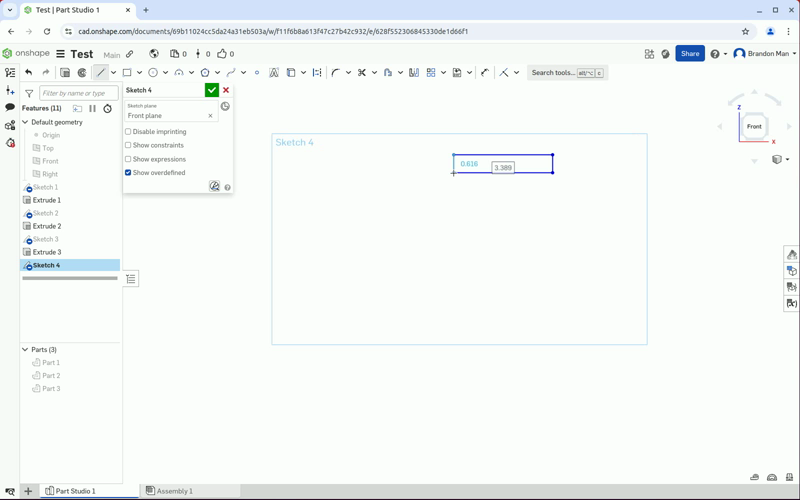
scroll(6)
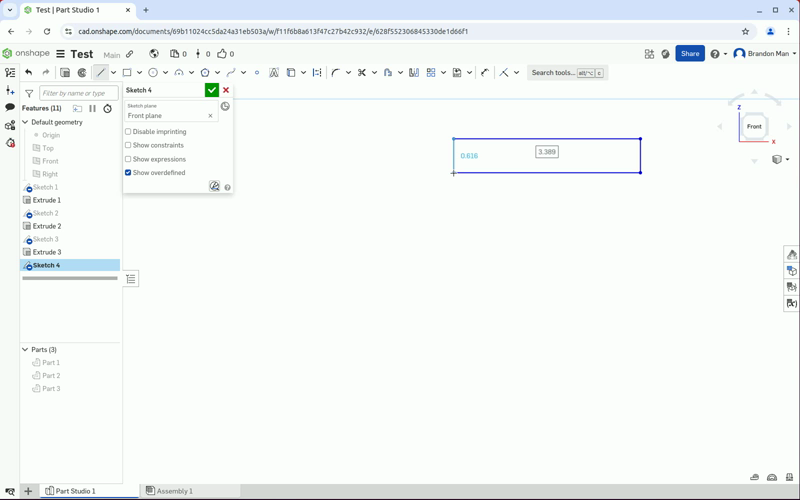
key_up(shift)
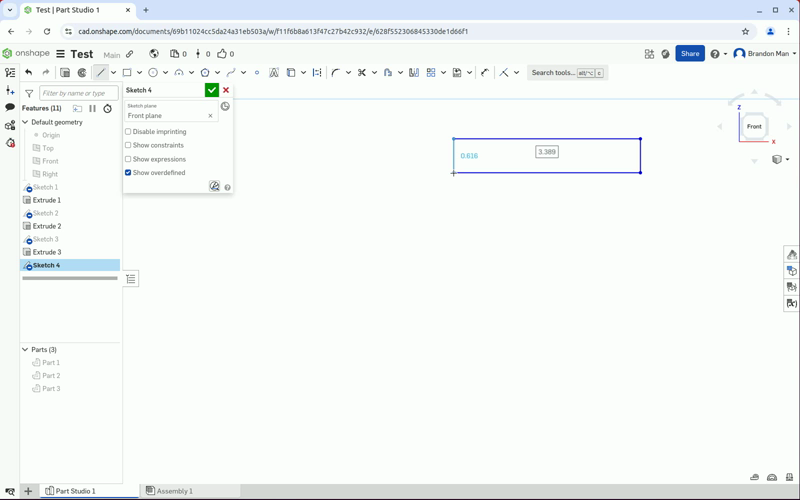
click(453, 172)
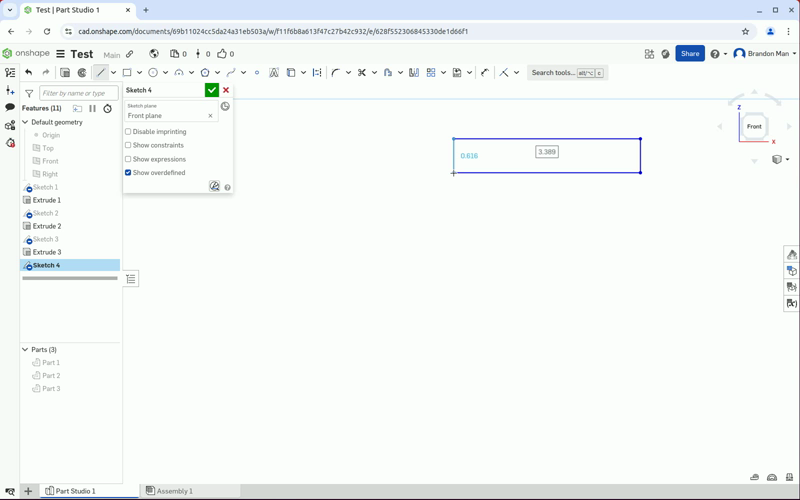
scroll(-6)
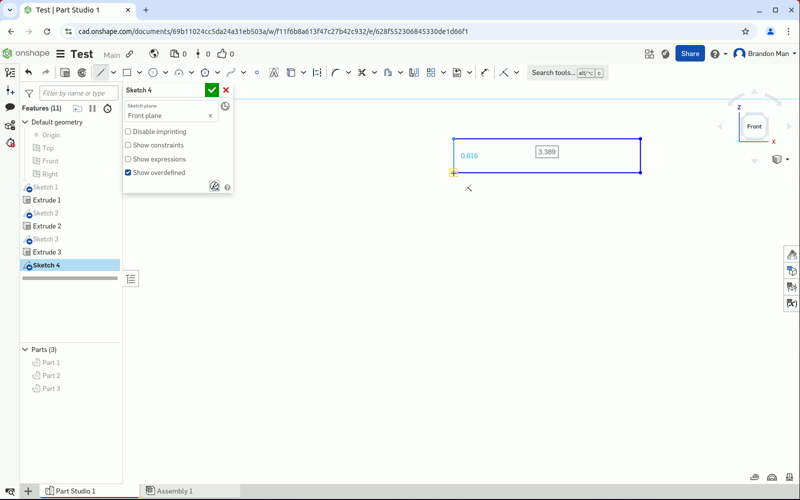
scroll(-6)
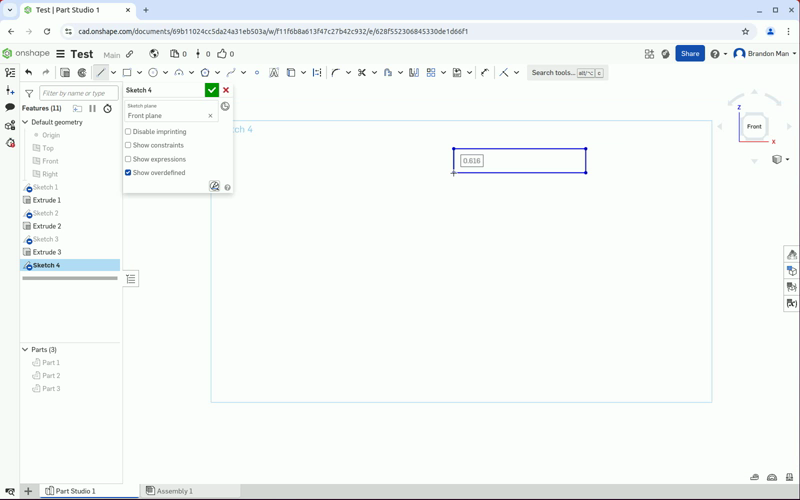
scroll(-6)
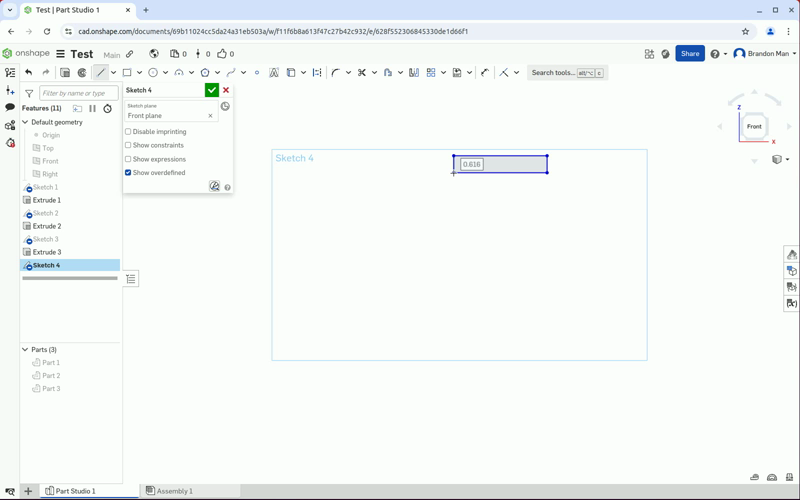
scroll(-6)
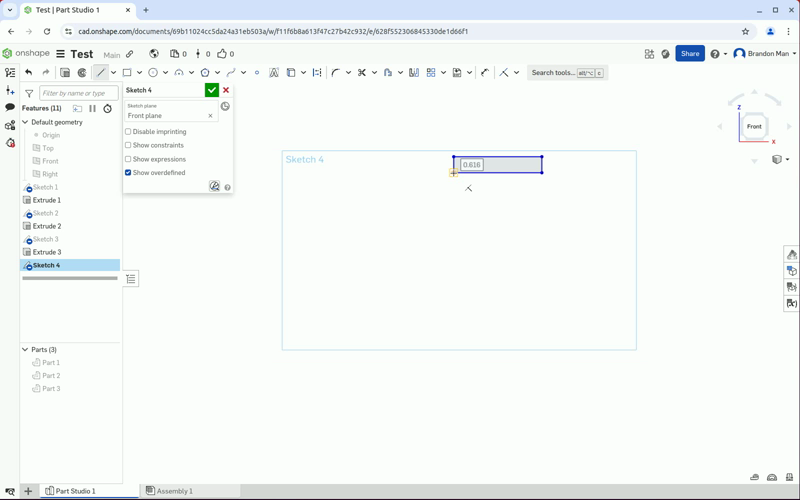
scroll(-6)
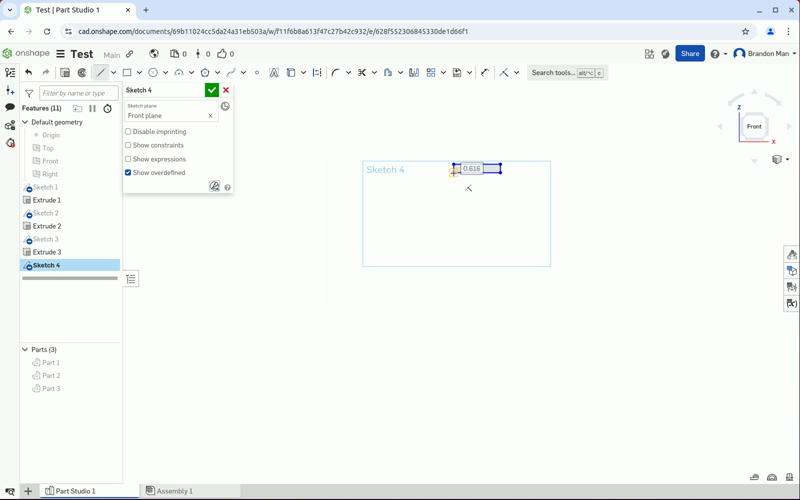
scroll(-6)
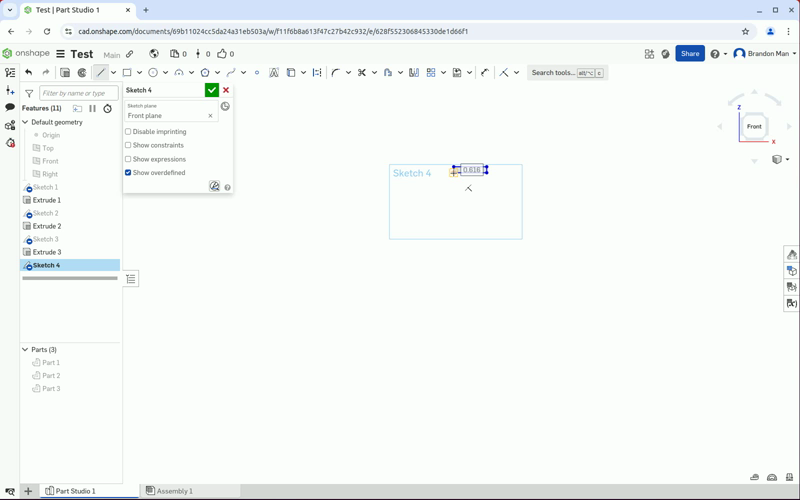
scroll(-6)
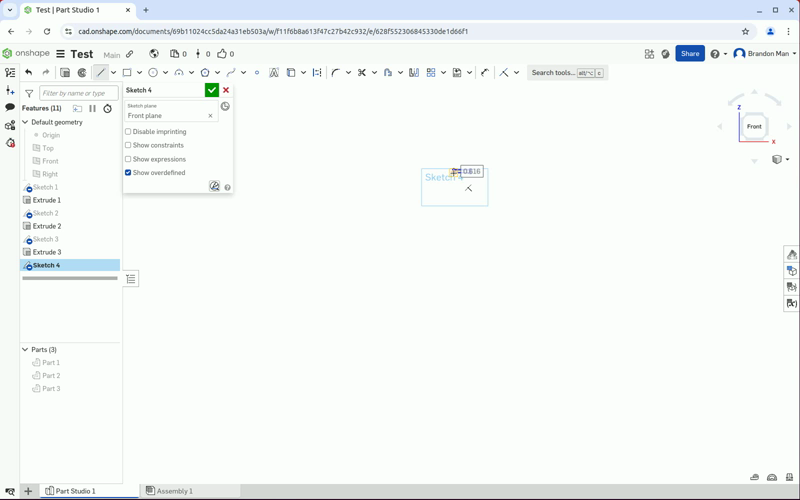
key(esc)
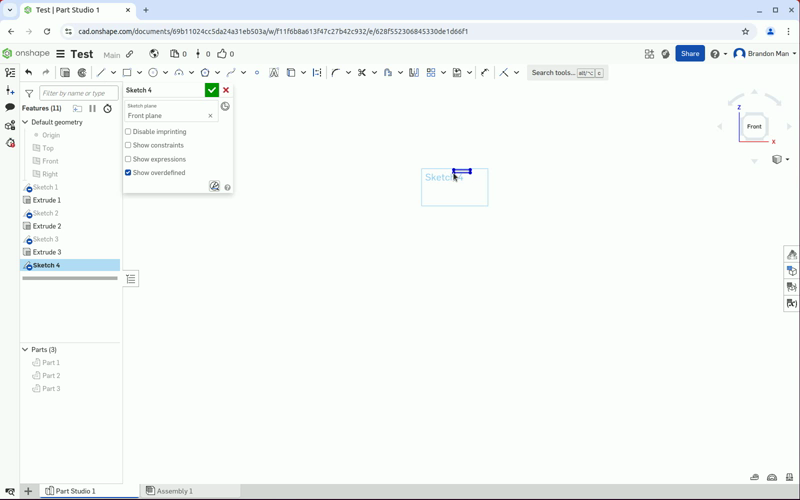
mouse_move(455, 169)
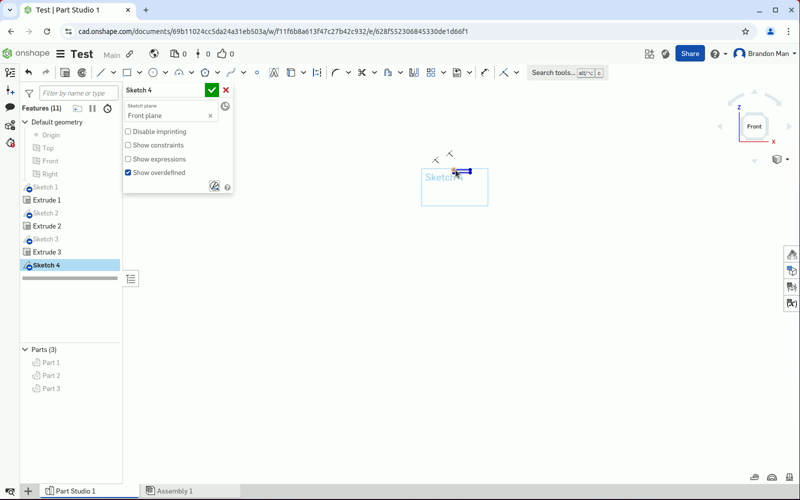
scroll(6)
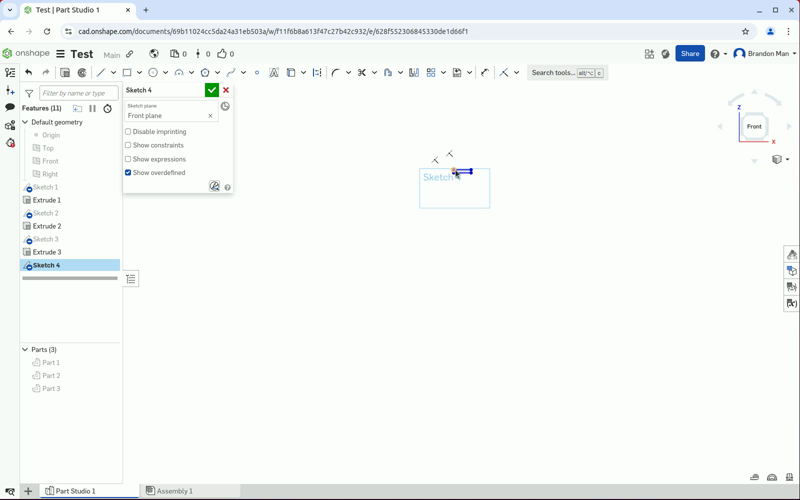
scroll(6)
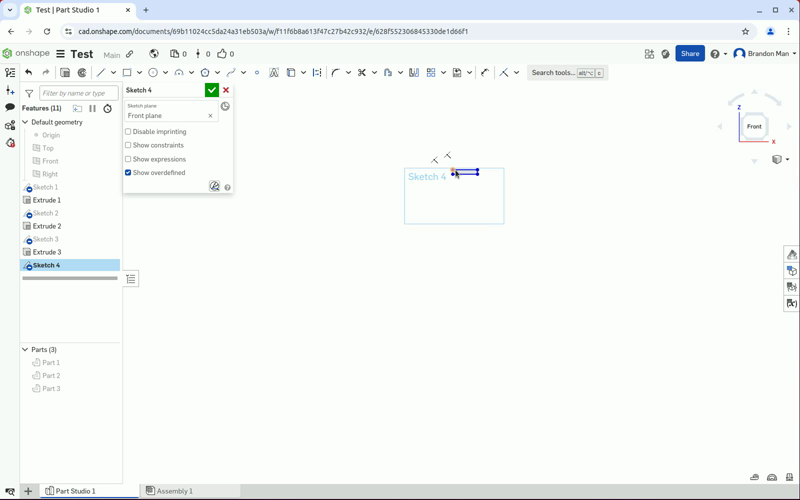
scroll(6)
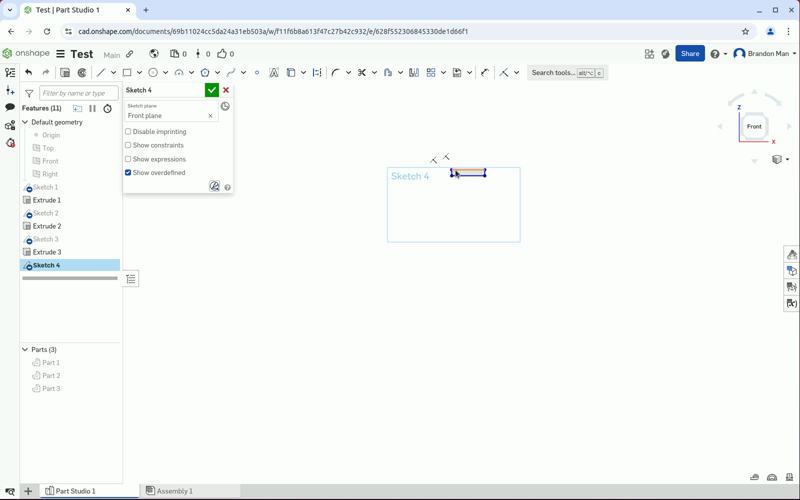
scroll(6)
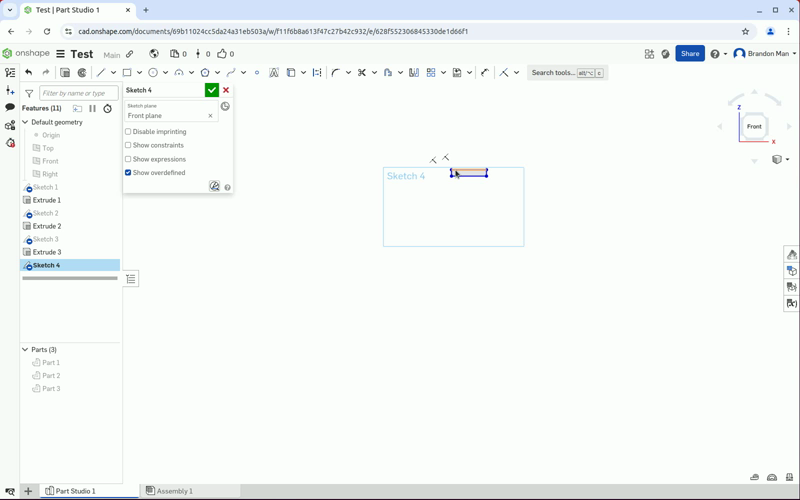
scroll(6)
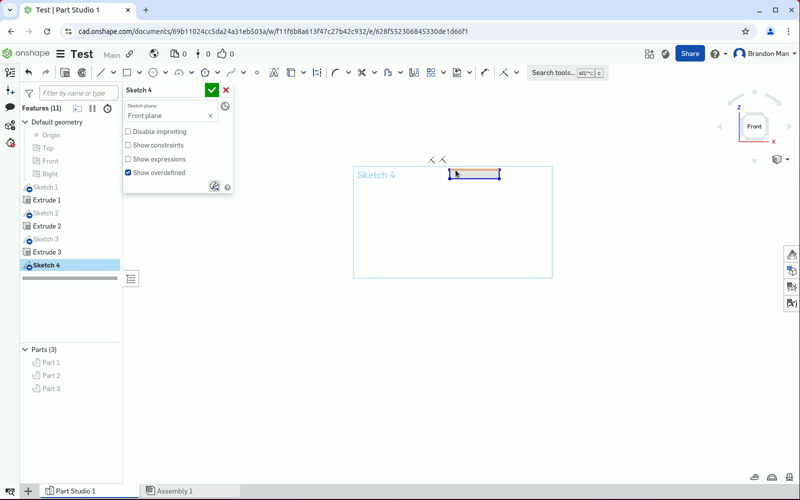
scroll(6)
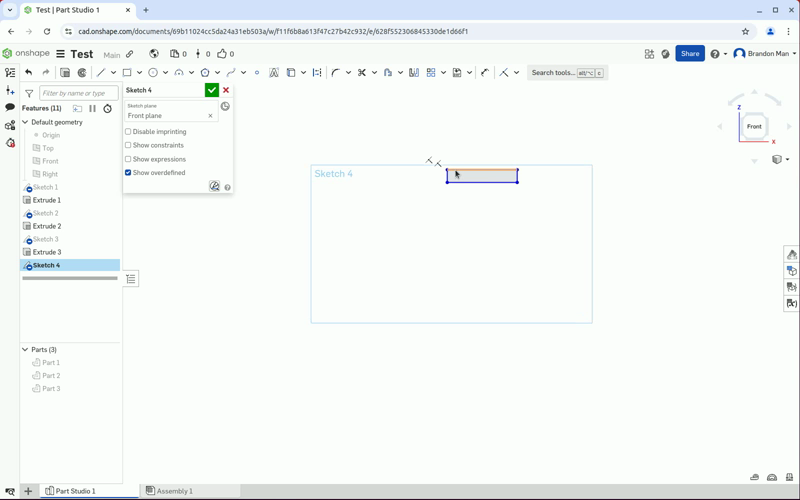
scroll(6)
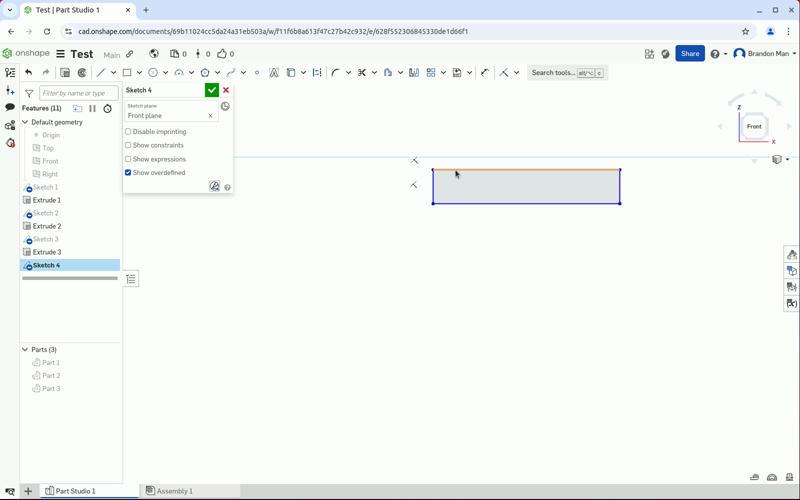
click(455, 169)
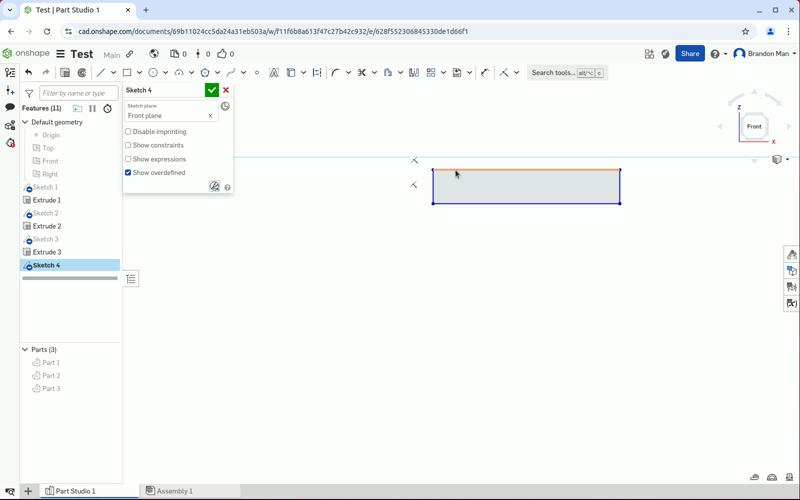
scroll(-6)
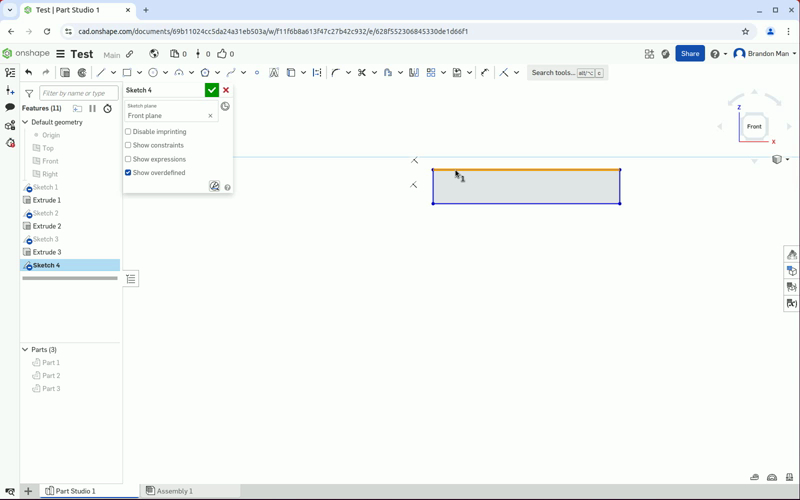
scroll(-6)
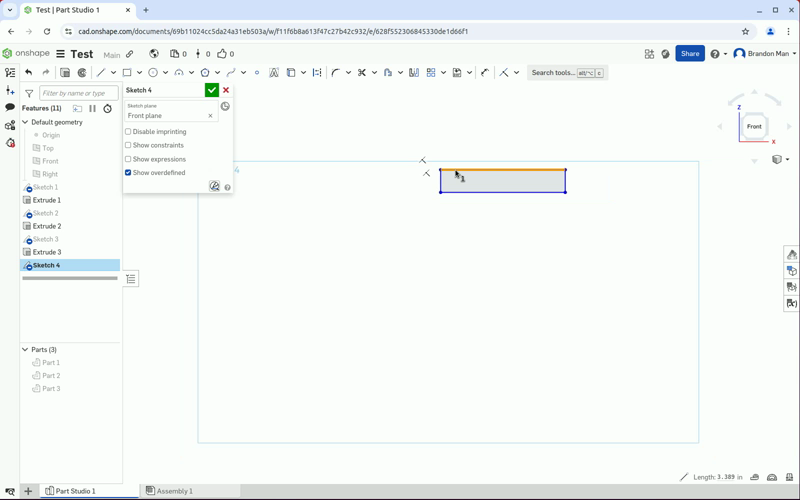
scroll(-6)
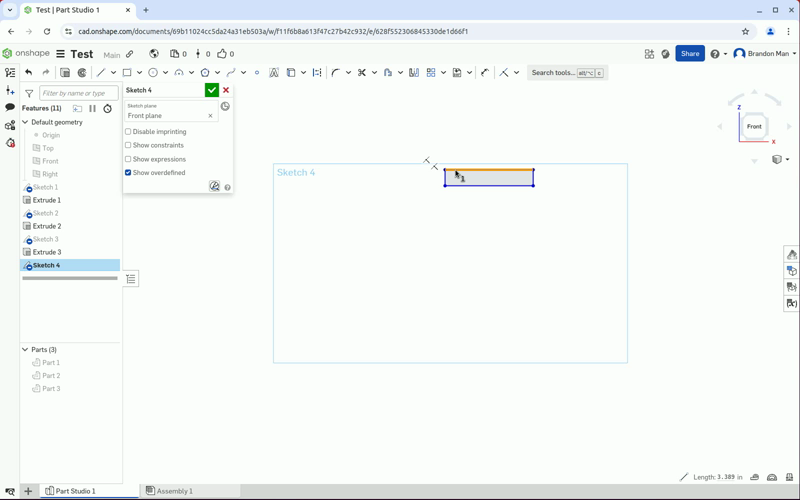
scroll(-6)
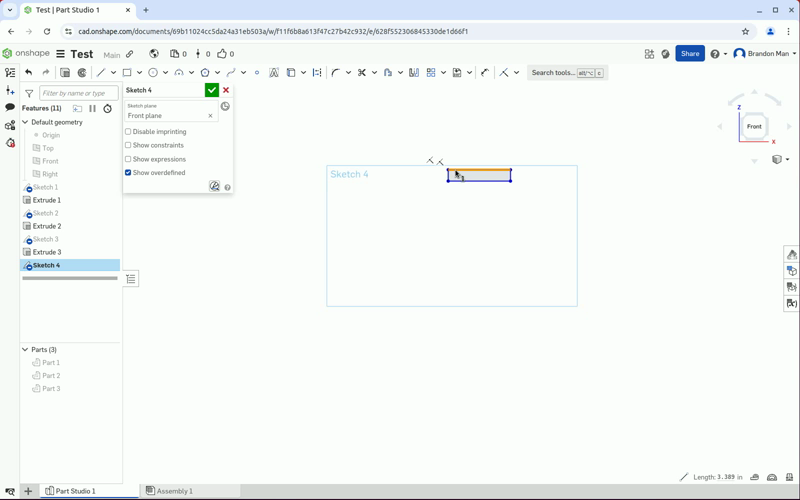
scroll(-6)
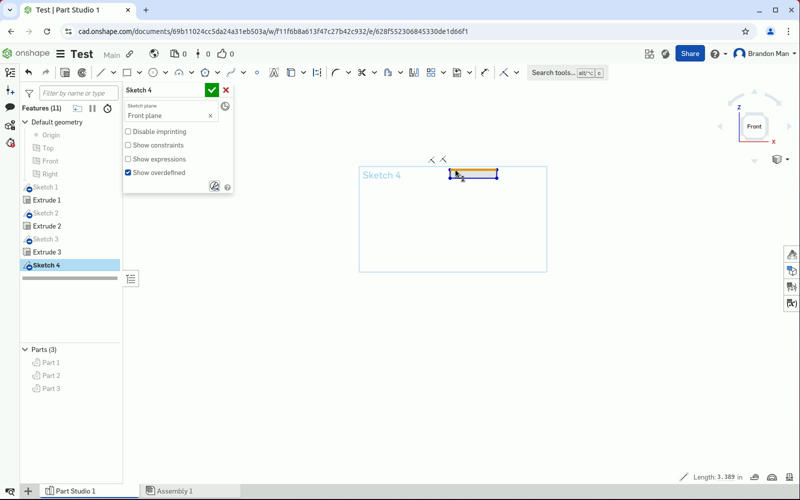
scroll(-6)
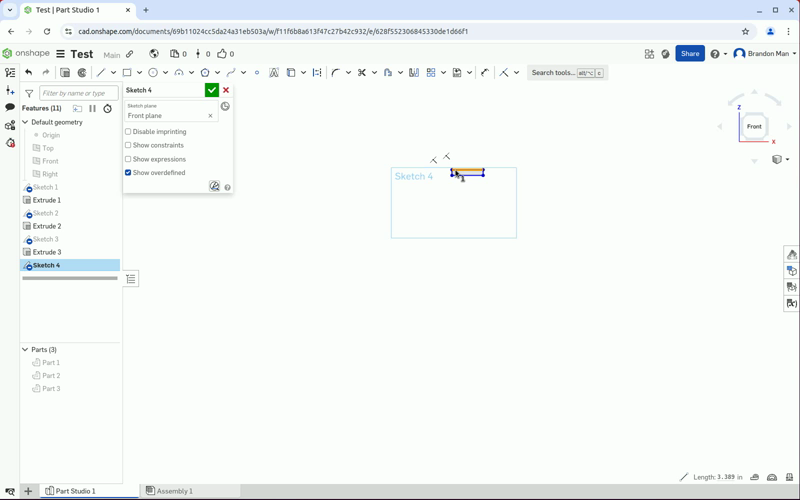
scroll(-6)
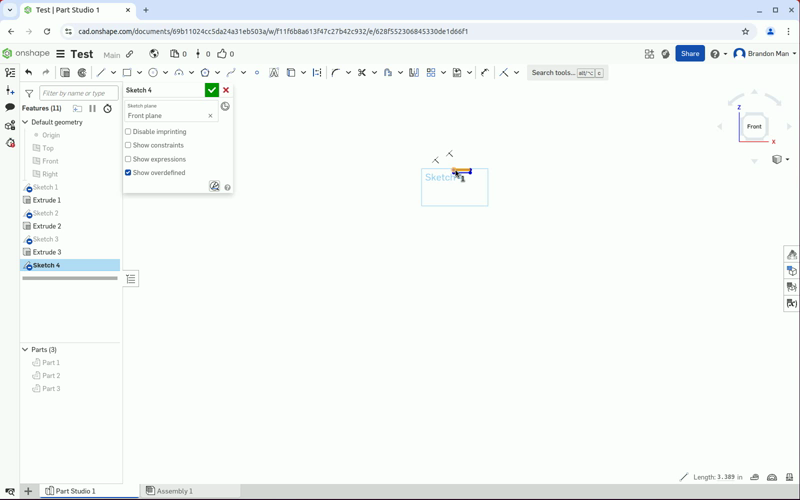
mouse_move(73, 352)
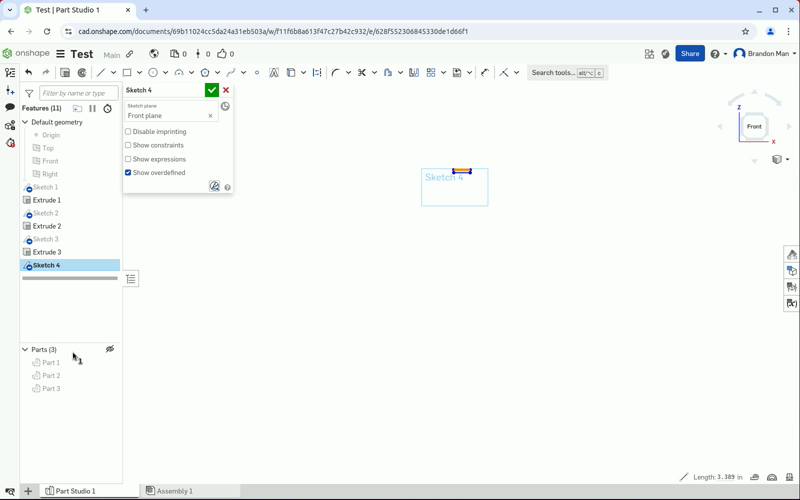
key(shift+y)
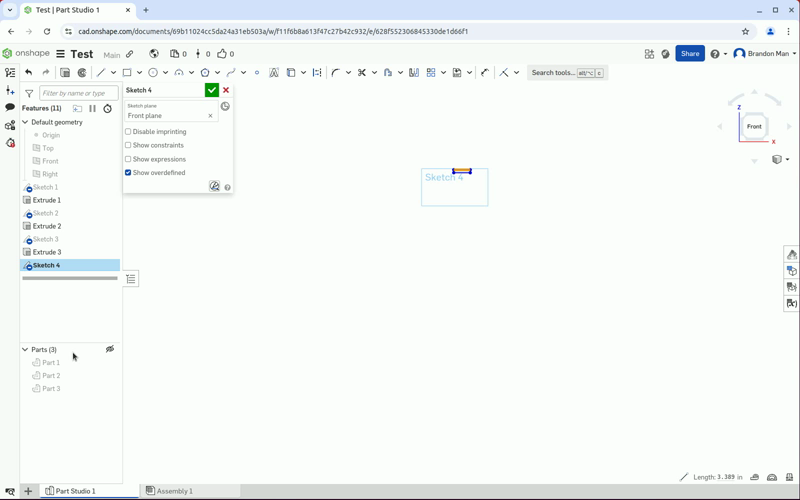
key(shift+e)
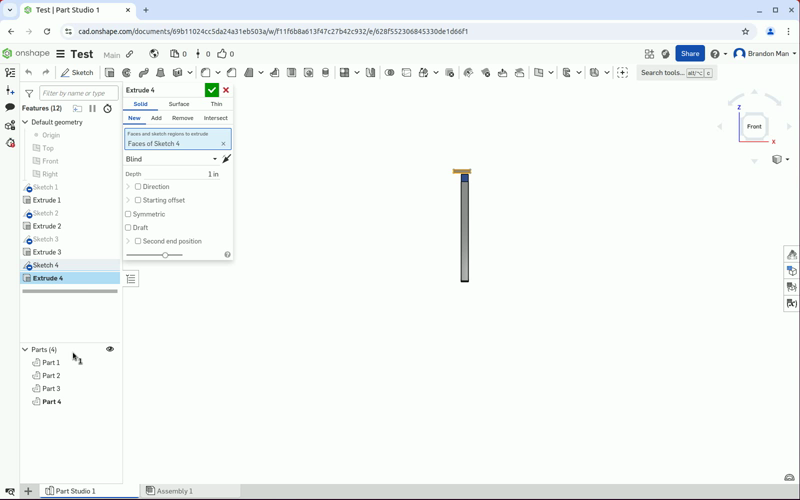
mouse_move(143, 106)
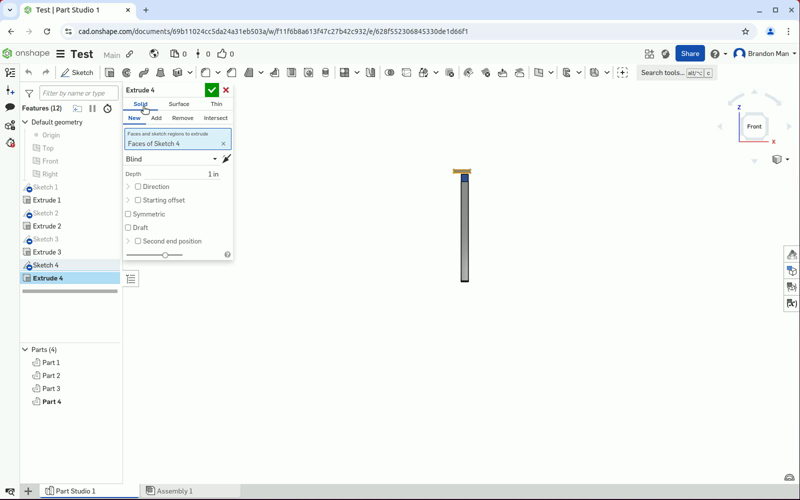
click(143, 106)
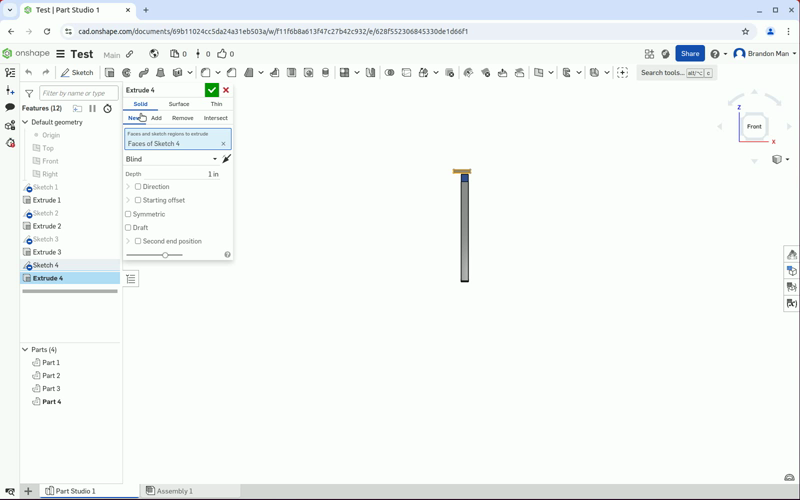
mouse_move(137, 120)
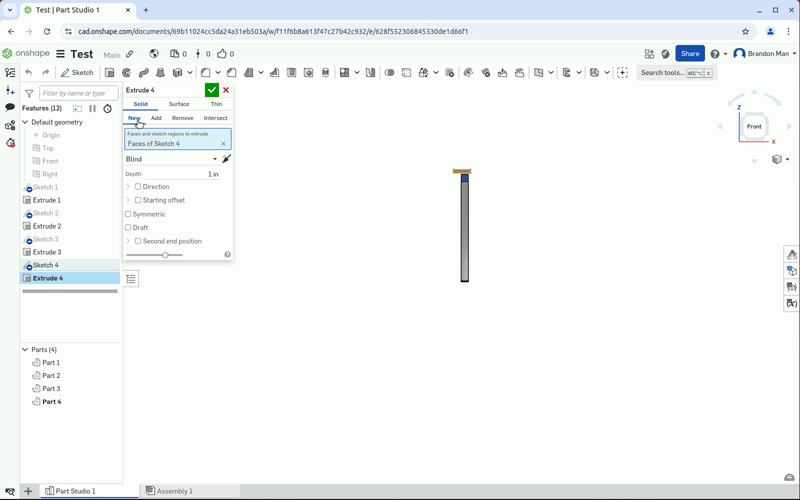
click(137, 120)
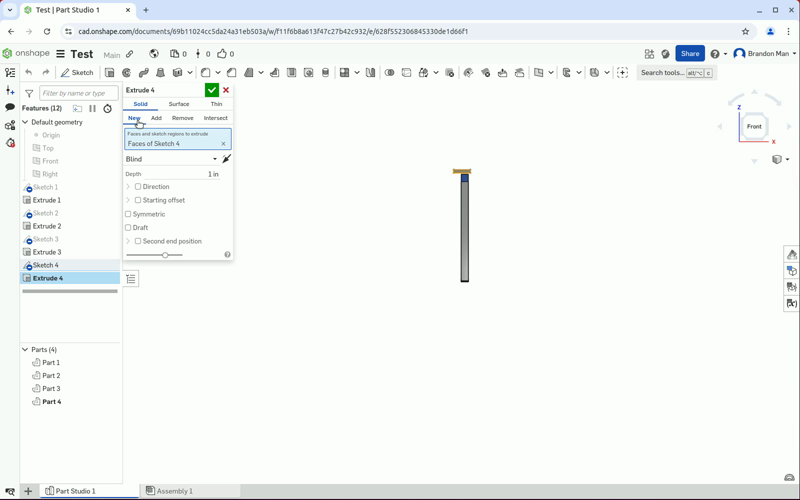
key(tab, 4)
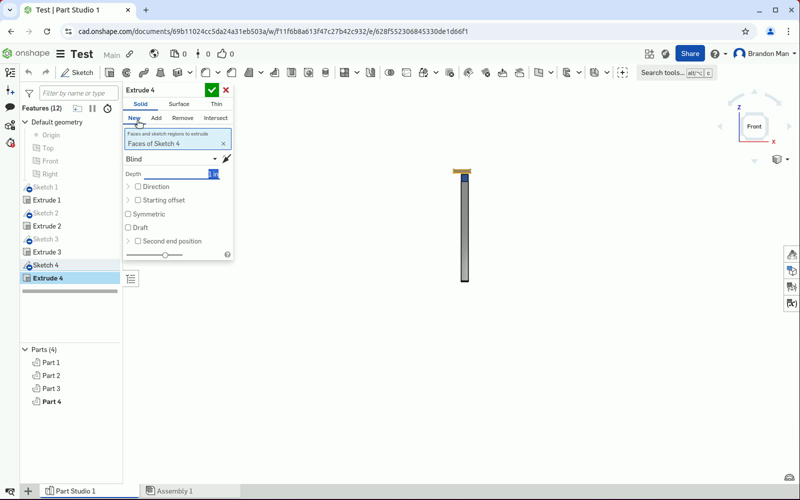
text(1.444)
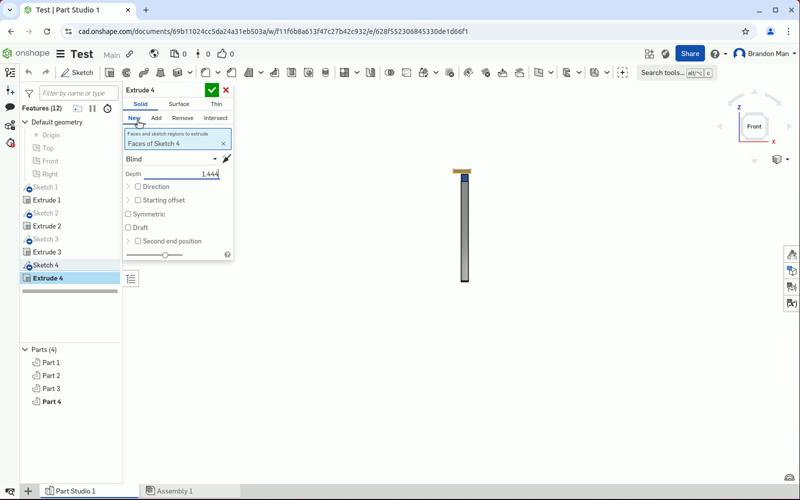
key(enter)
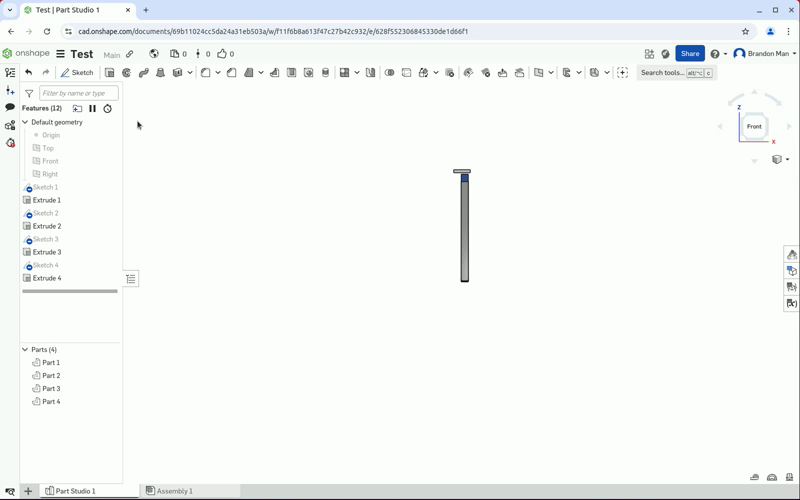
key(shift+h)
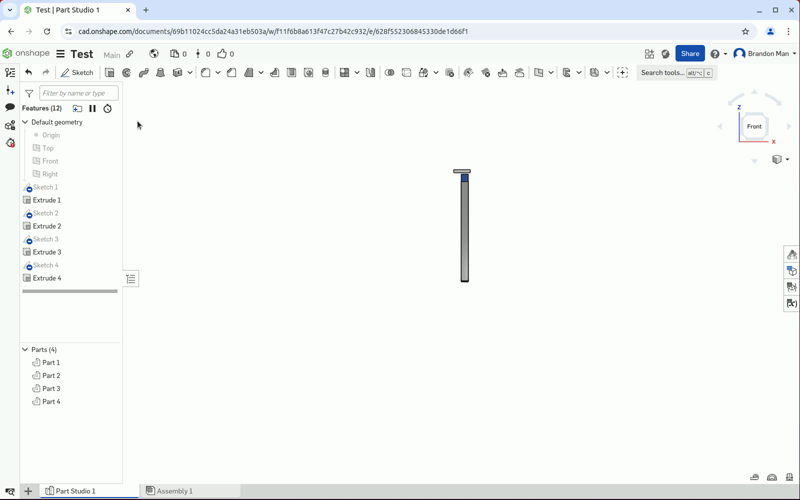
key(shift+h)
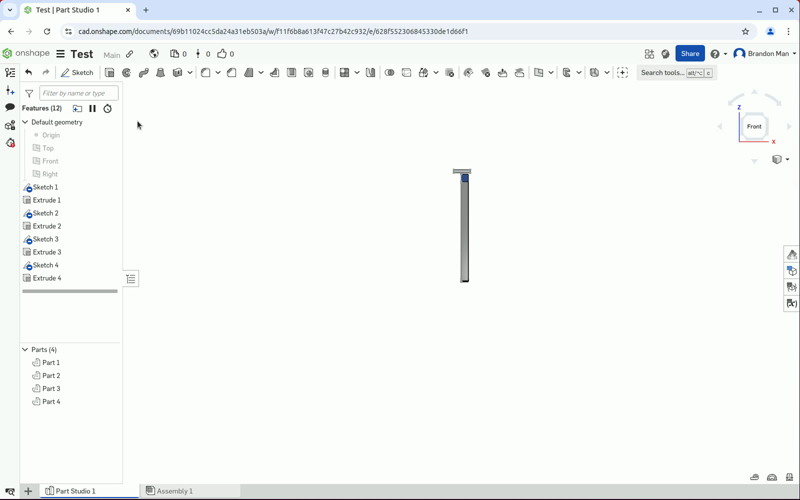
key(shift+7)
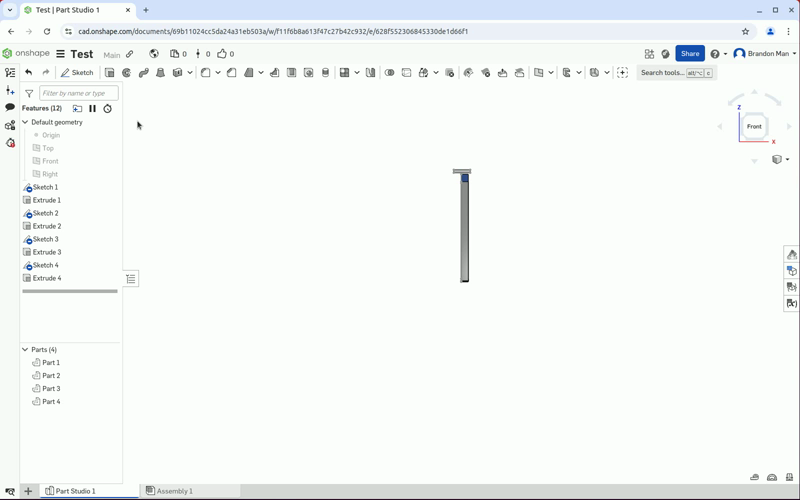
key(left, 2)
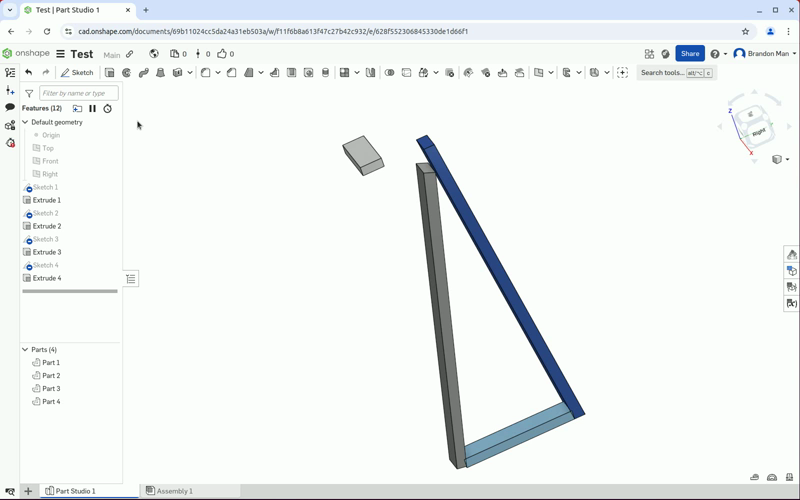
key(down, 2)
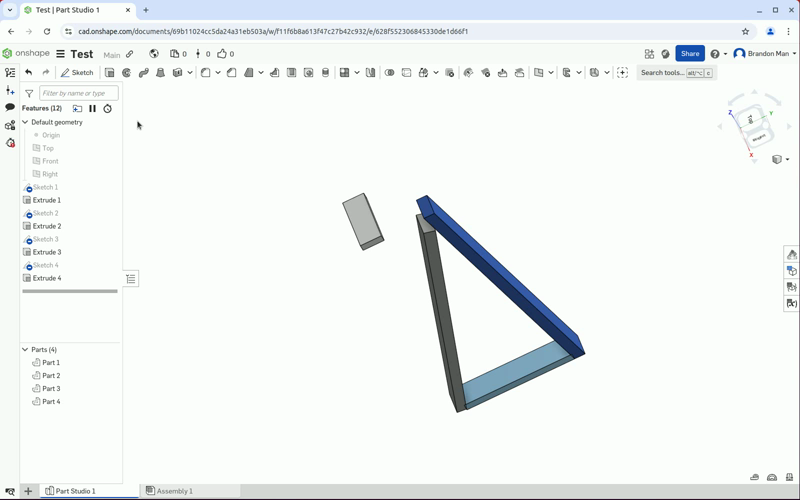
key(up, 2)
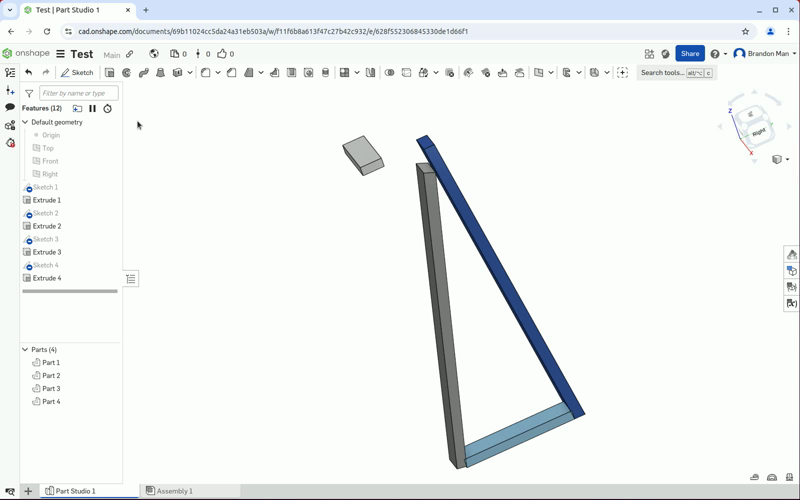
key(right, 2)
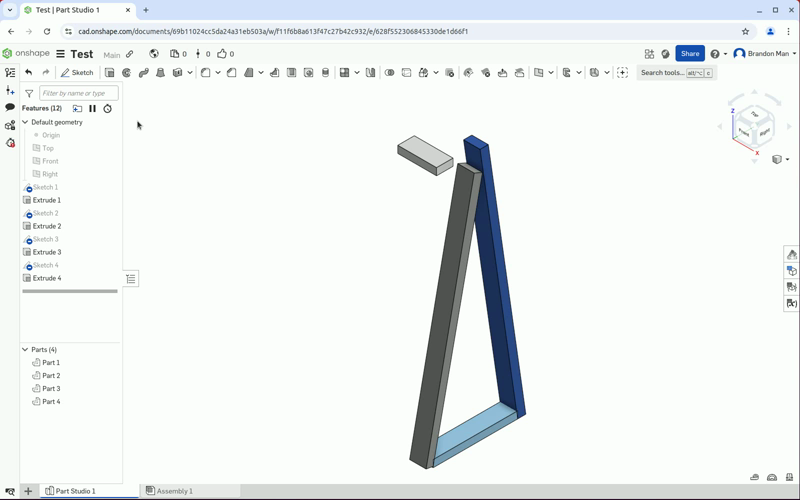
mouse_move(73, 189)
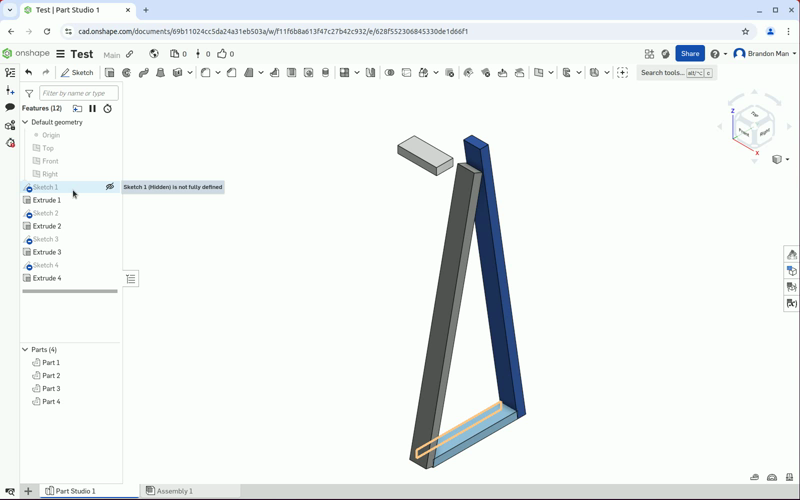
click(73, 189)